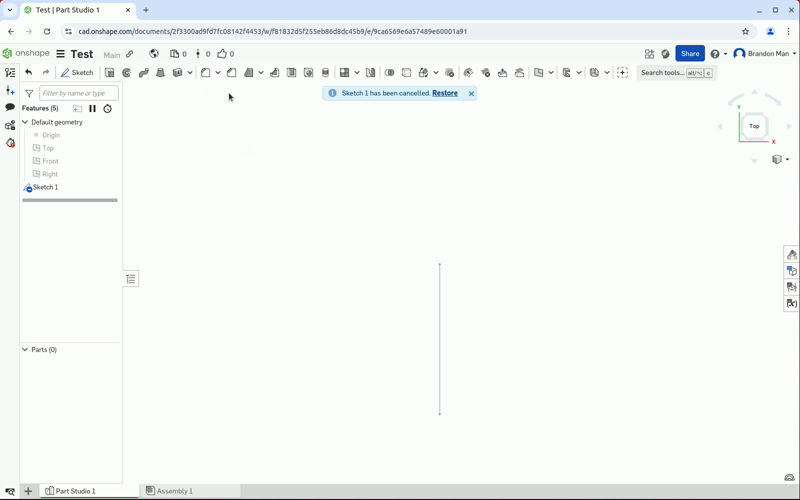
key(shift+h)
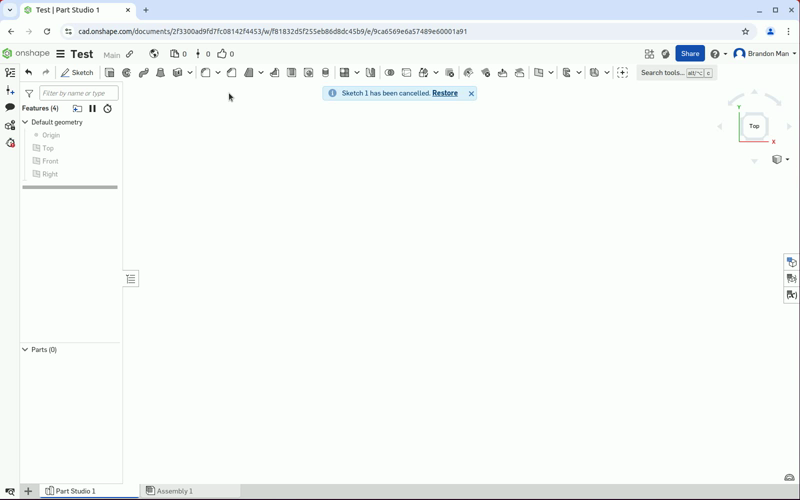
mouse_move(73, 352)
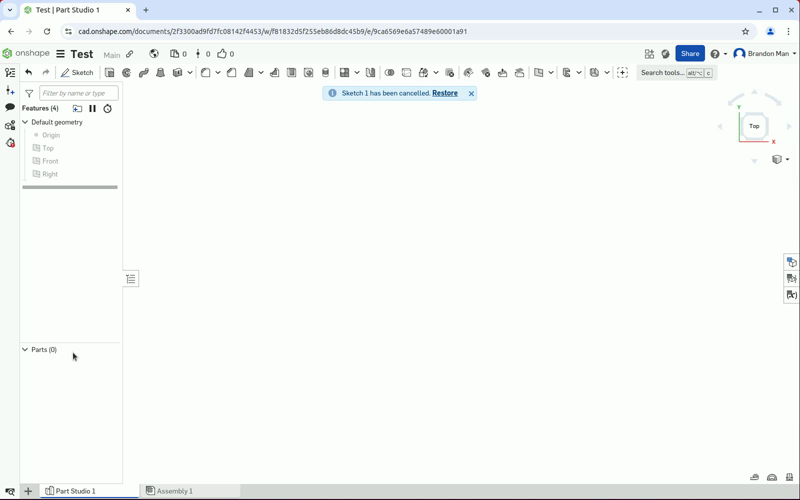
key(y)
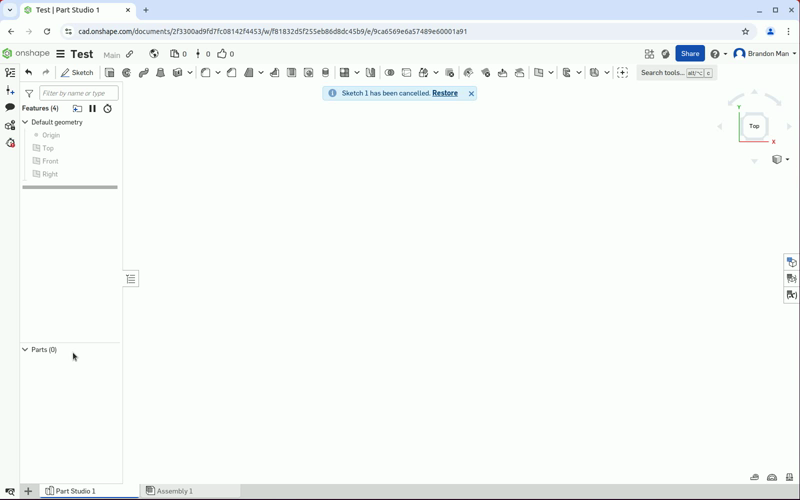
key(shift+p)
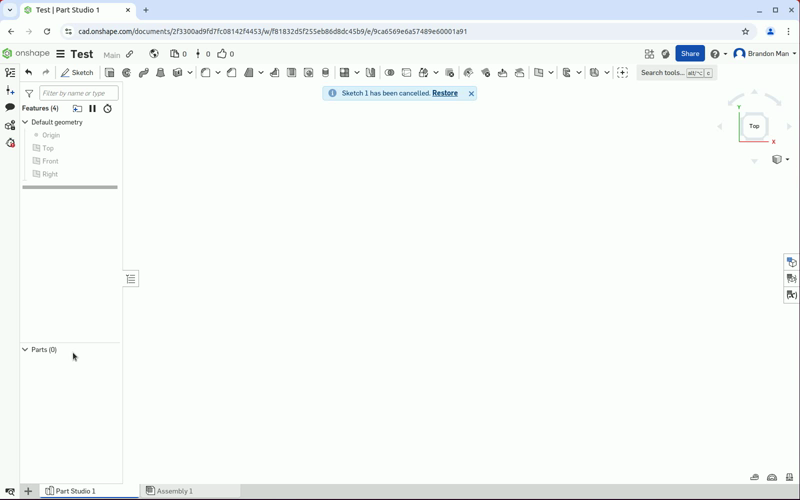
key(space)
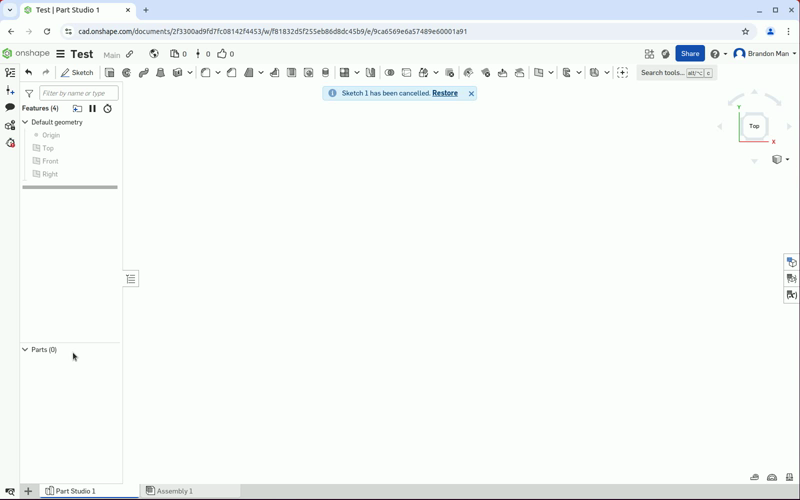
key_down(shift)
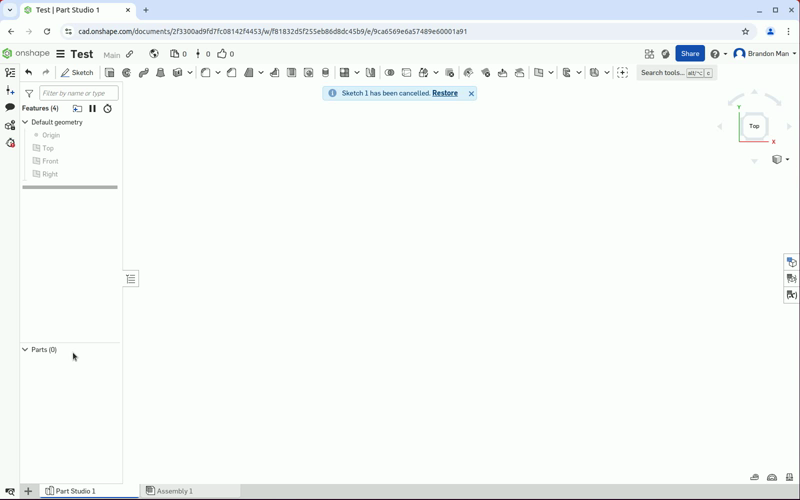
key(up)
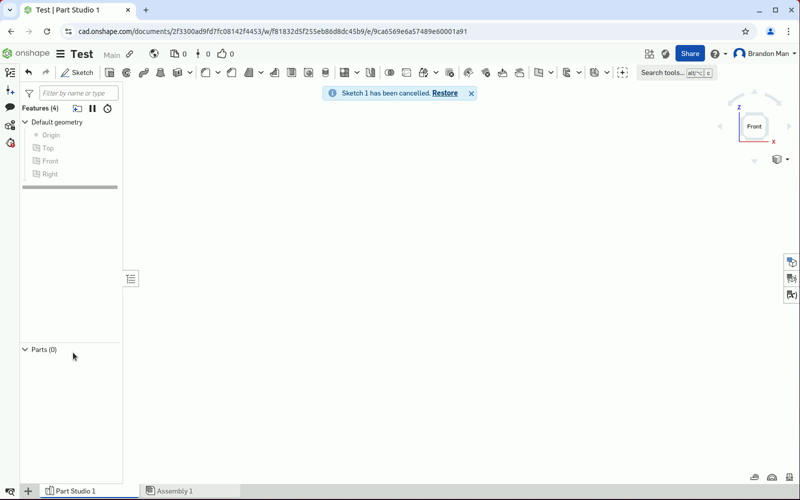
key_up(shift)
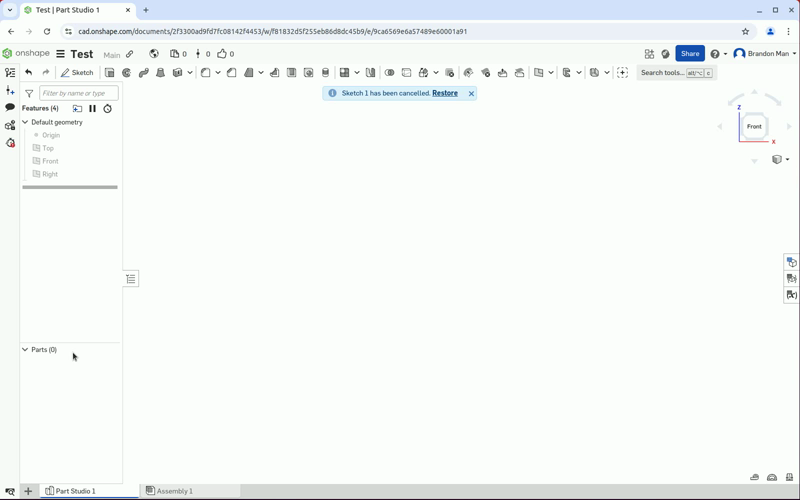
mouse_move(73, 352)
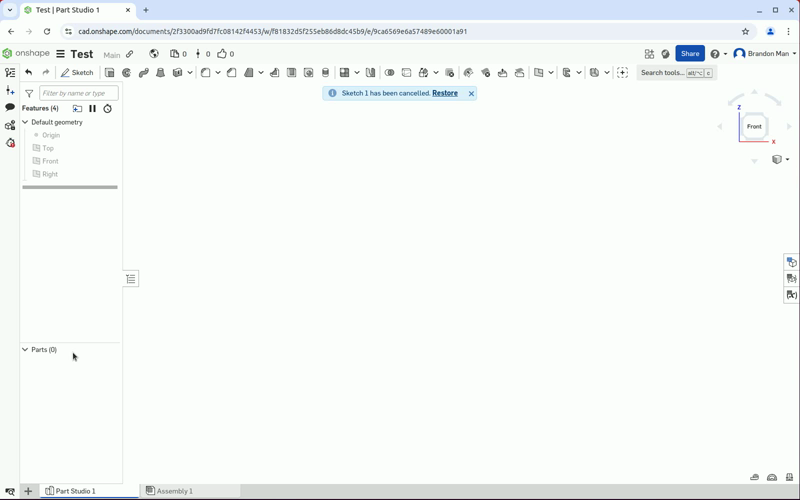
key(shift+y)
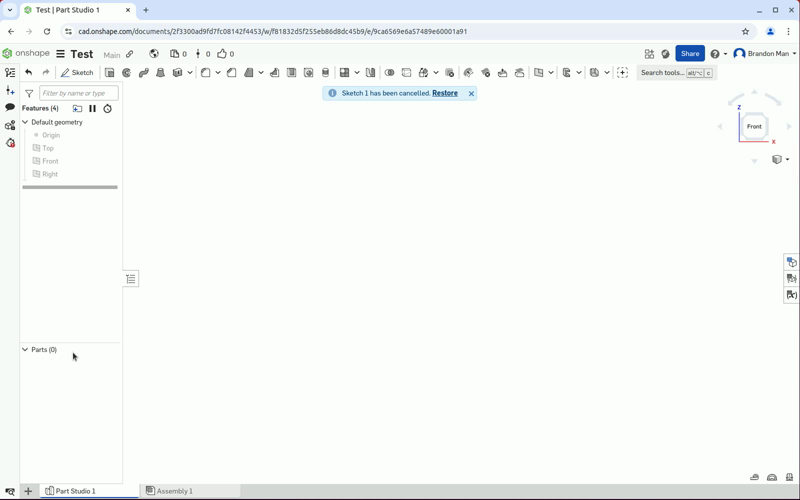
key(shift+s)
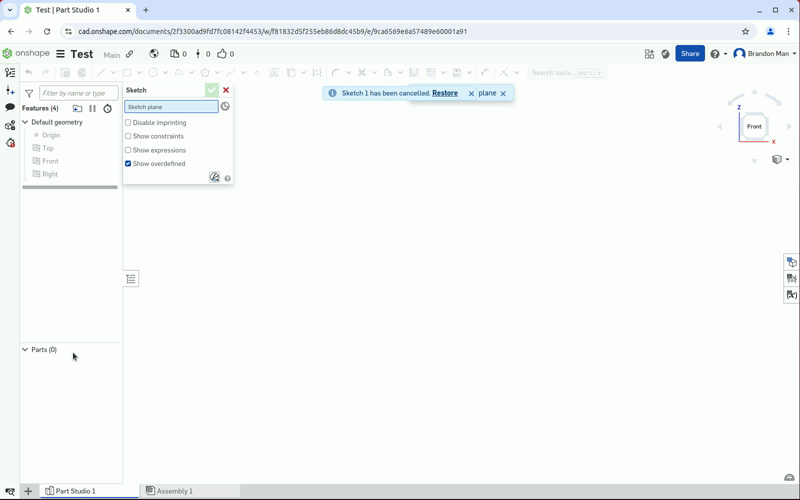
mouse_move(73, 163)
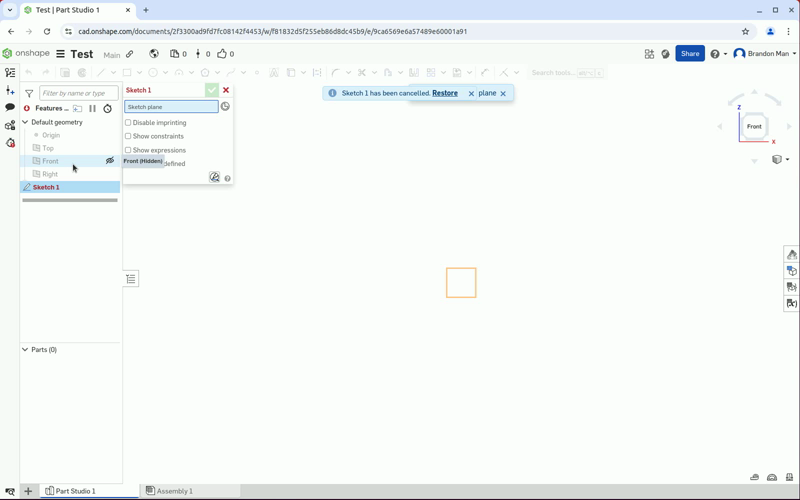
click(73, 163)
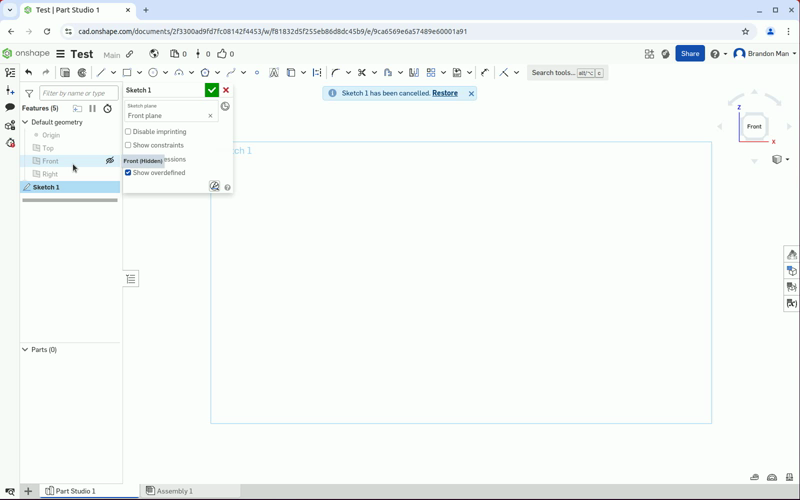
mouse_move(73, 352)
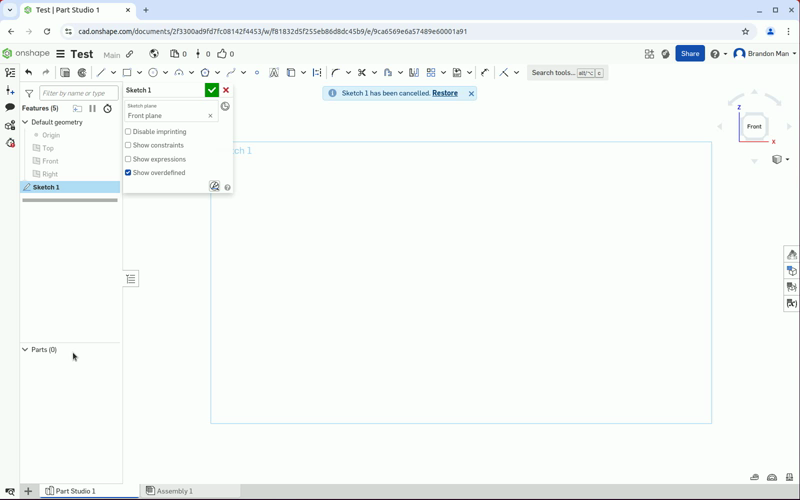
key(y)
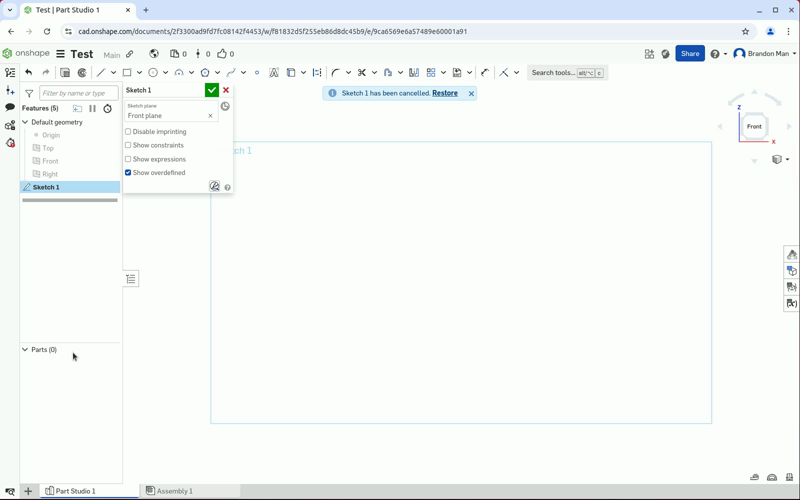
key(l)
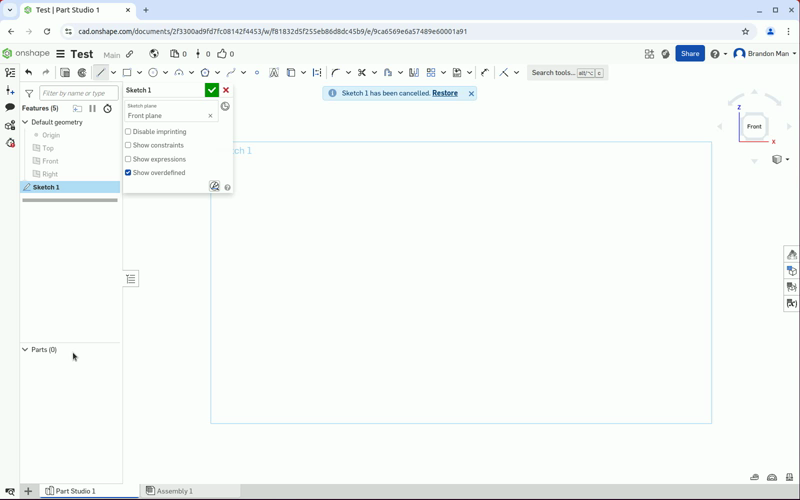
key_down(shift)
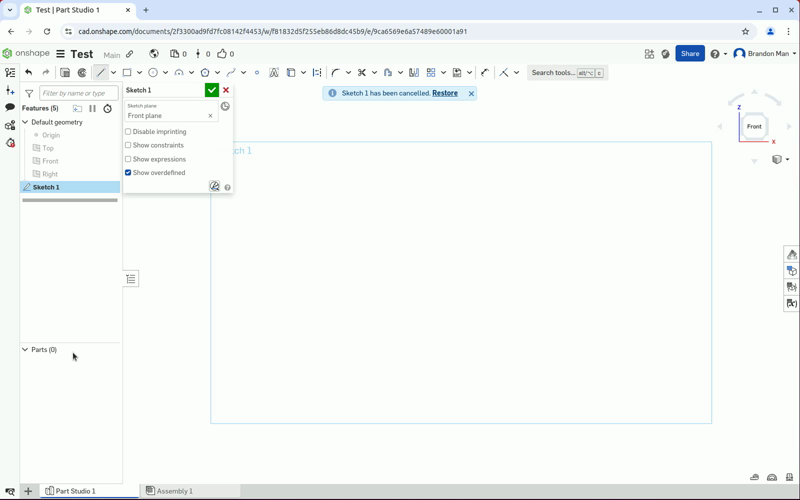
mouse_move(352, 321)
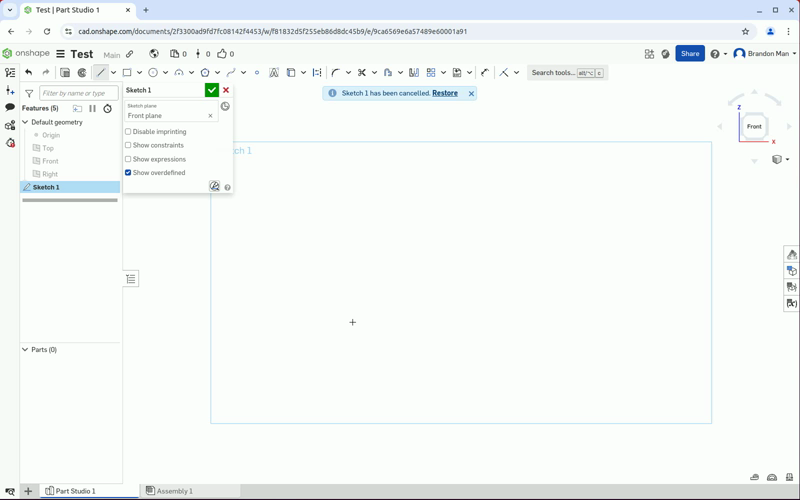
click(352, 321)
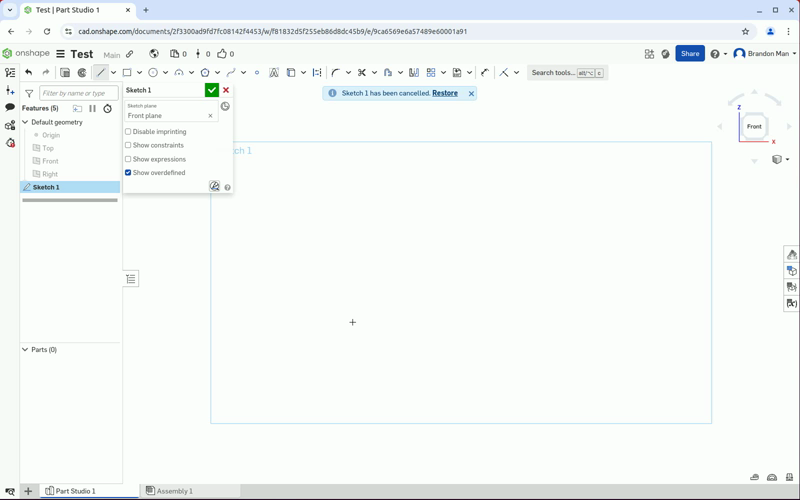
key_up(shift)
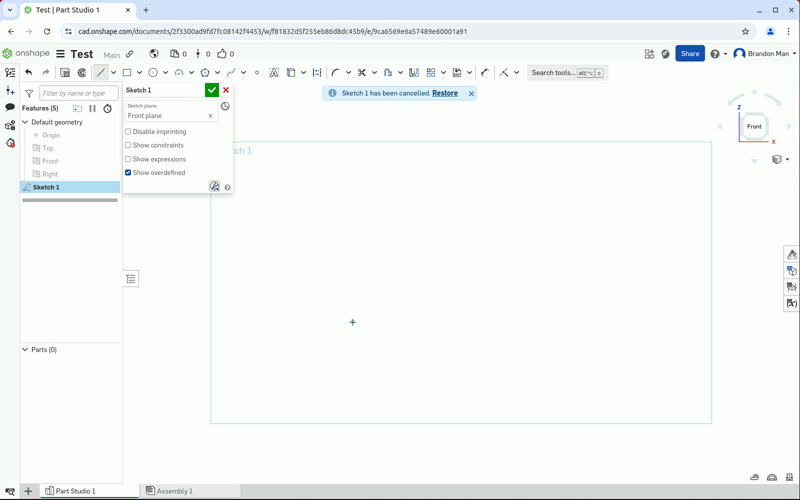
key_down(shift)
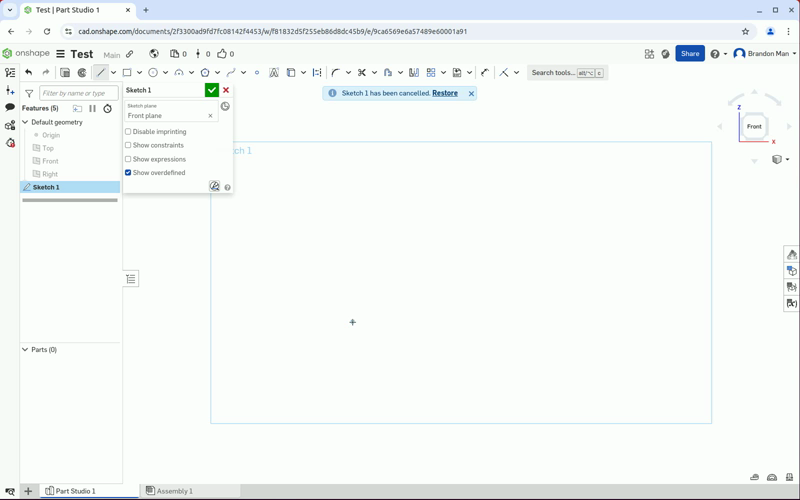
mouse_move(382, 321)
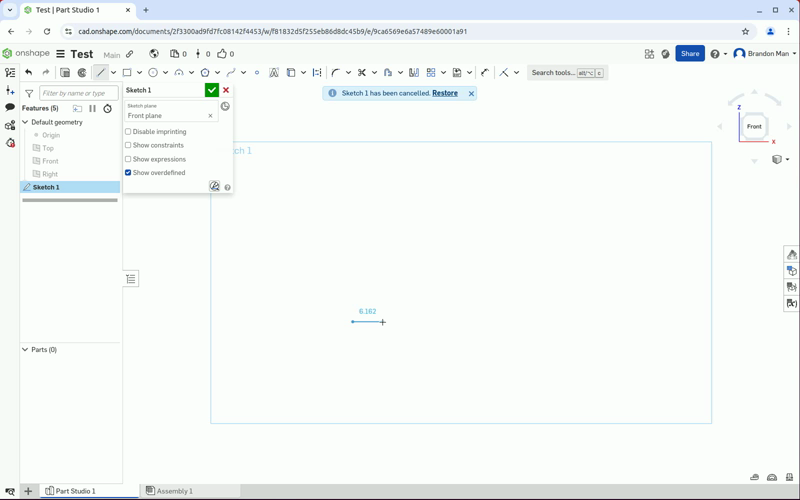
mouse_move(356, 321)
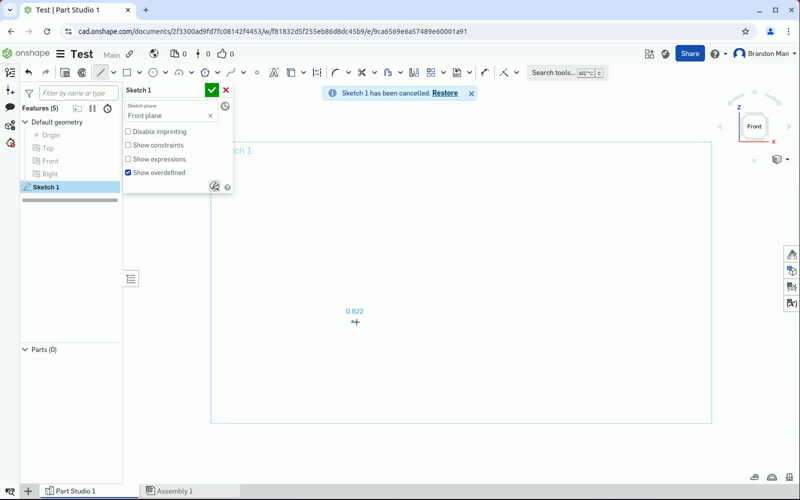
scroll(6)
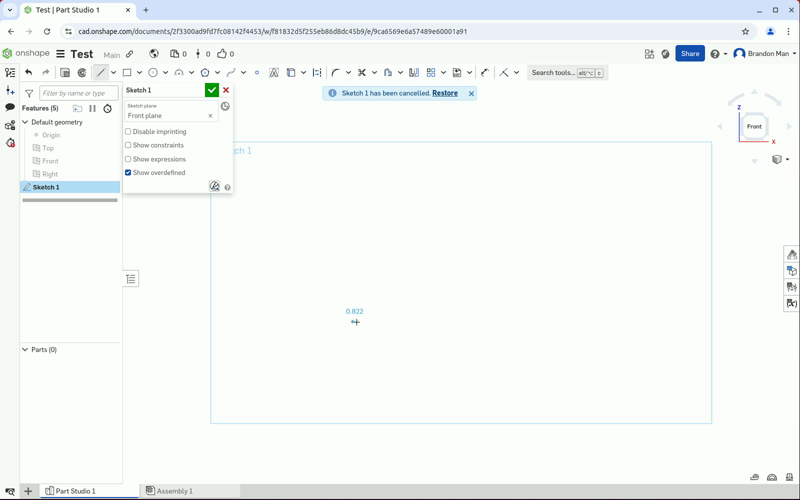
scroll(6)
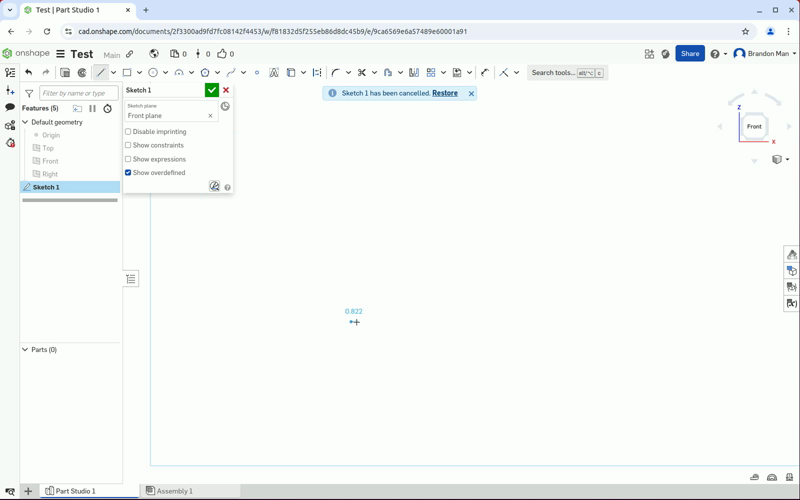
scroll(6)
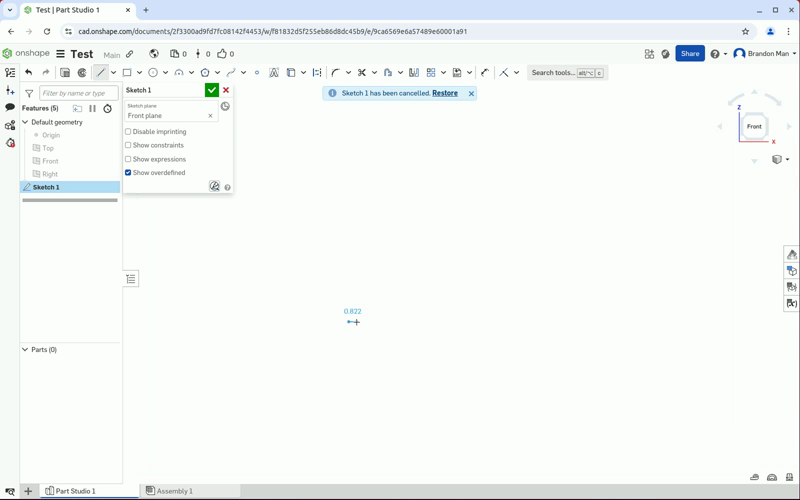
scroll(6)
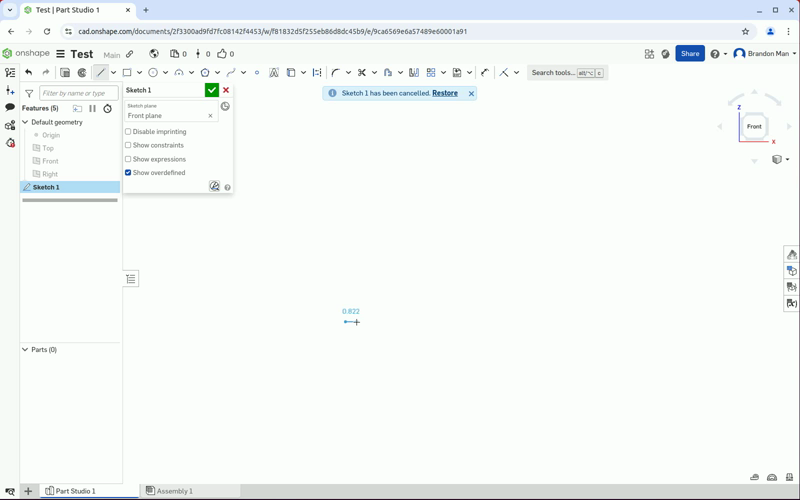
scroll(6)
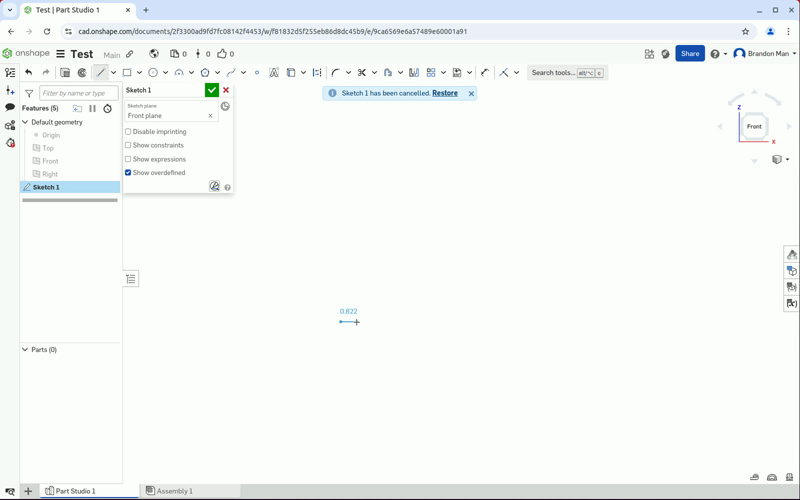
scroll(6)
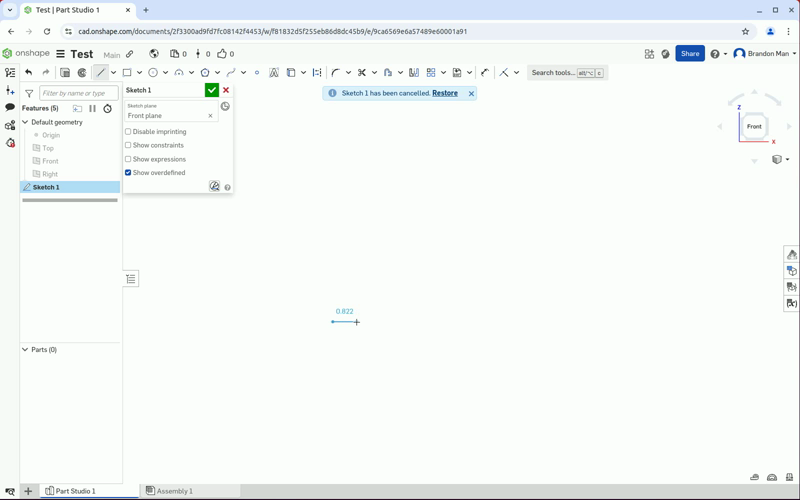
scroll(6)
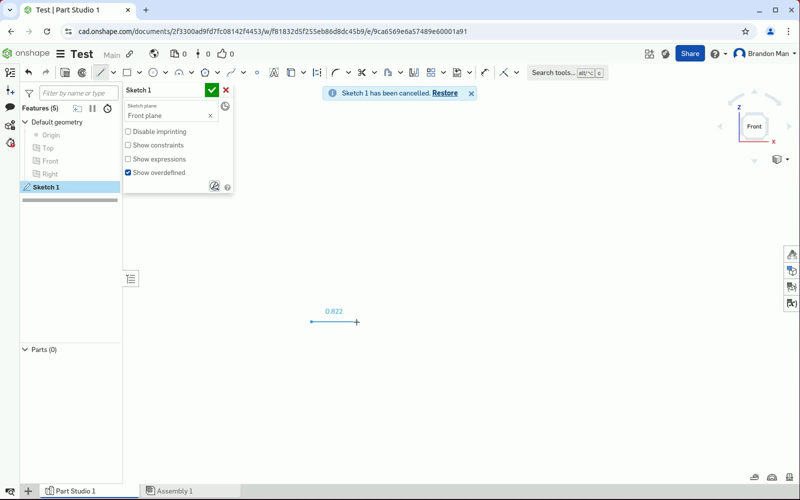
click(356, 321)
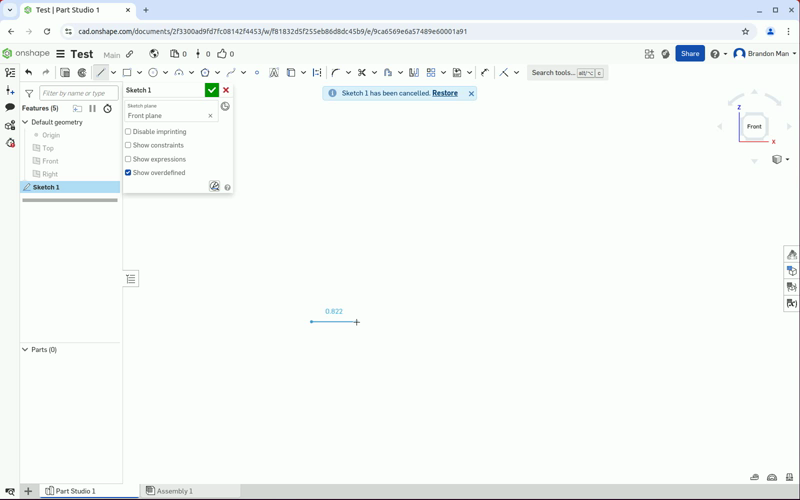
scroll(-6)
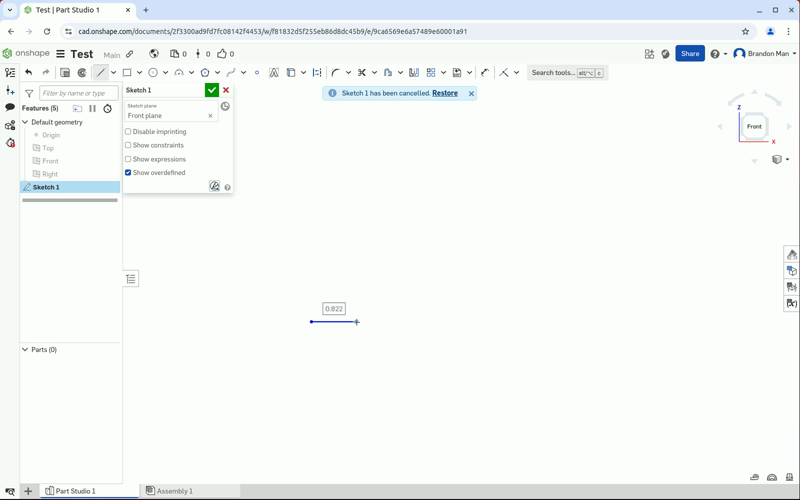
scroll(-6)
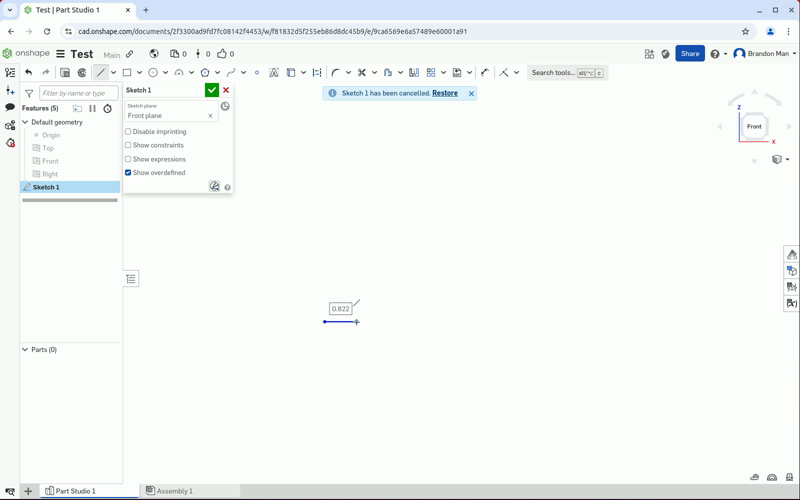
scroll(-6)
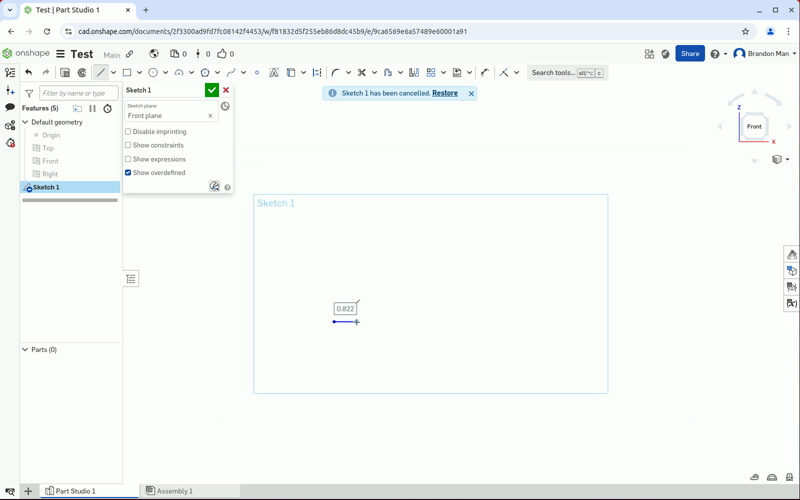
scroll(-6)
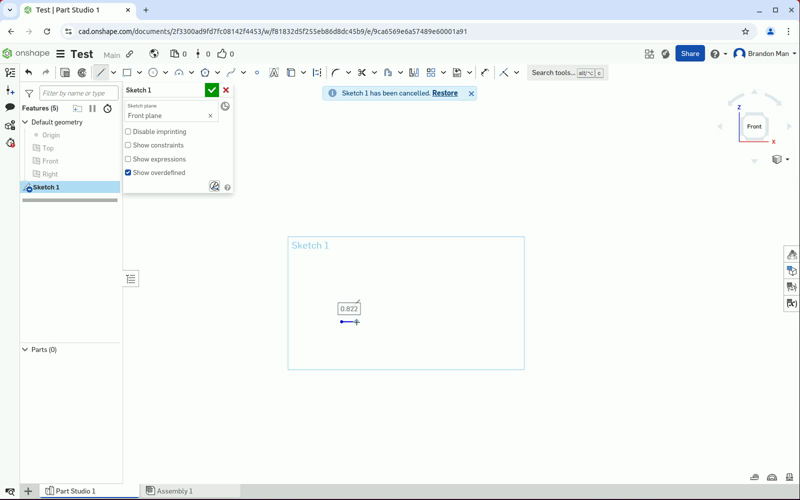
scroll(-6)
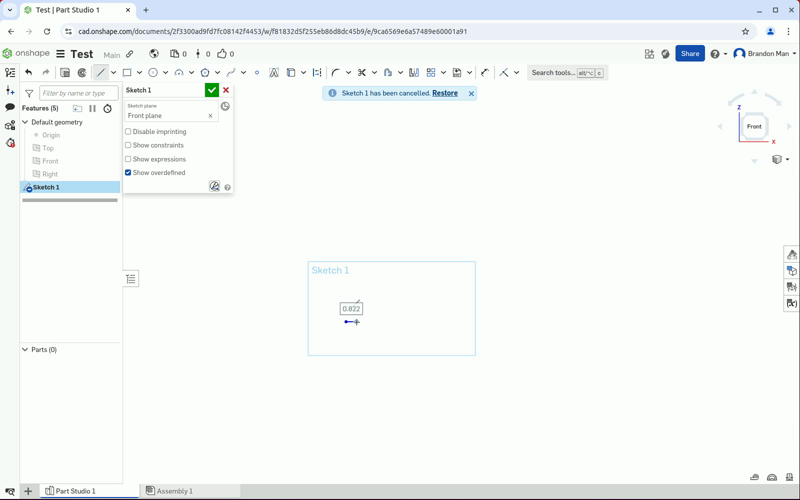
scroll(-6)
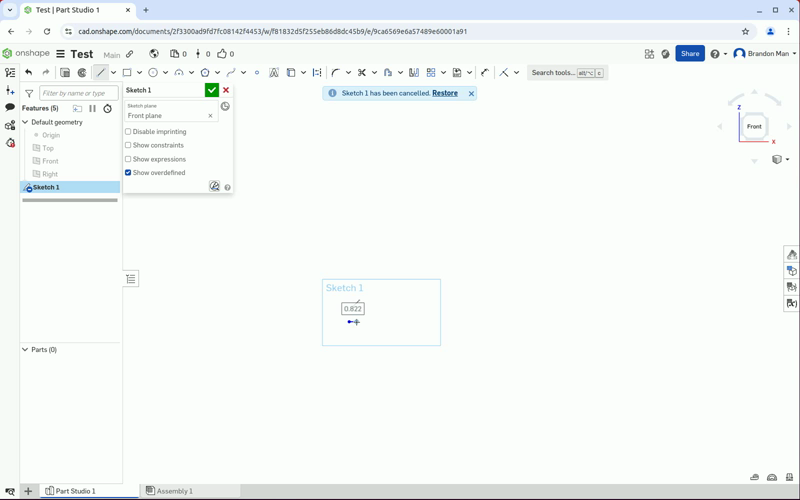
scroll(-6)
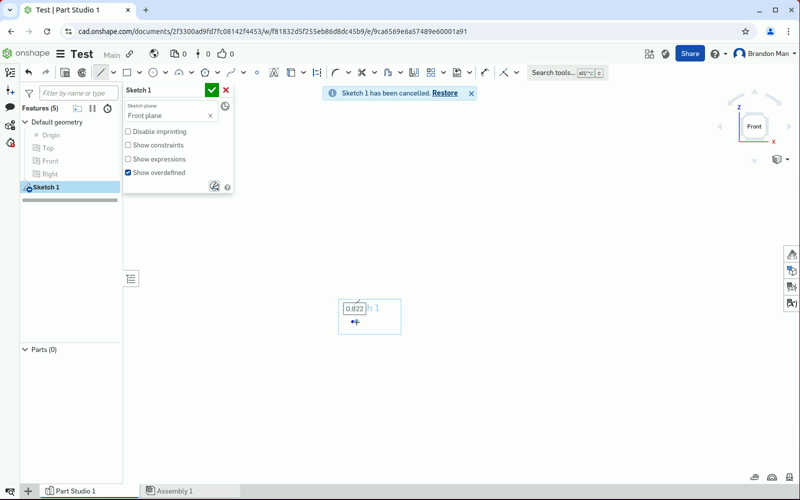
key_up(shift)
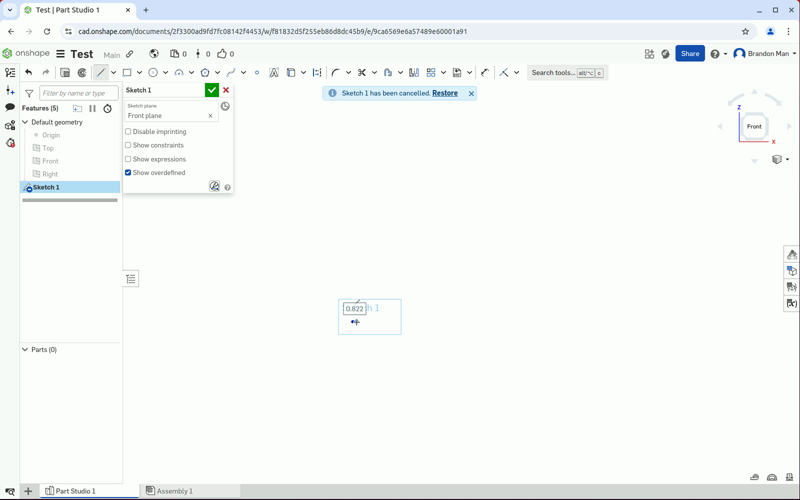
key_down(shift)
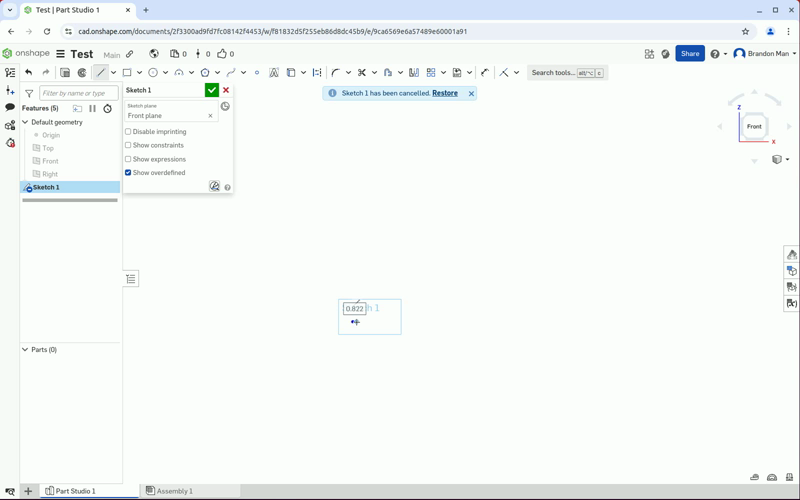
mouse_move(386, 321)
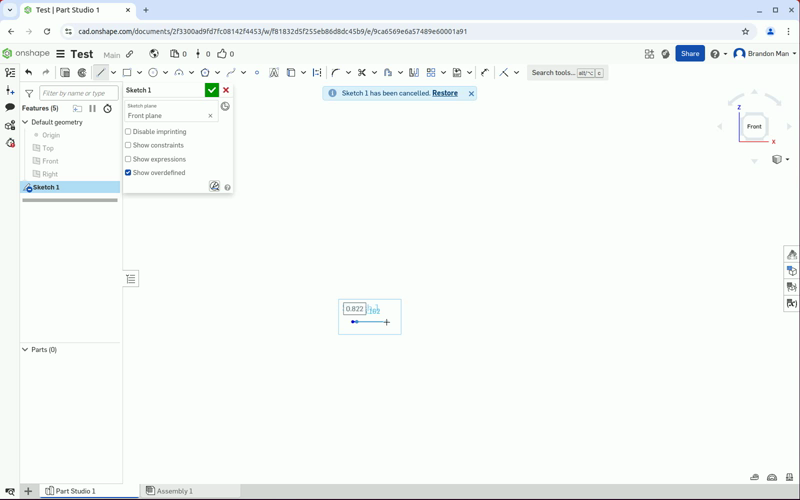
mouse_move(361, 321)
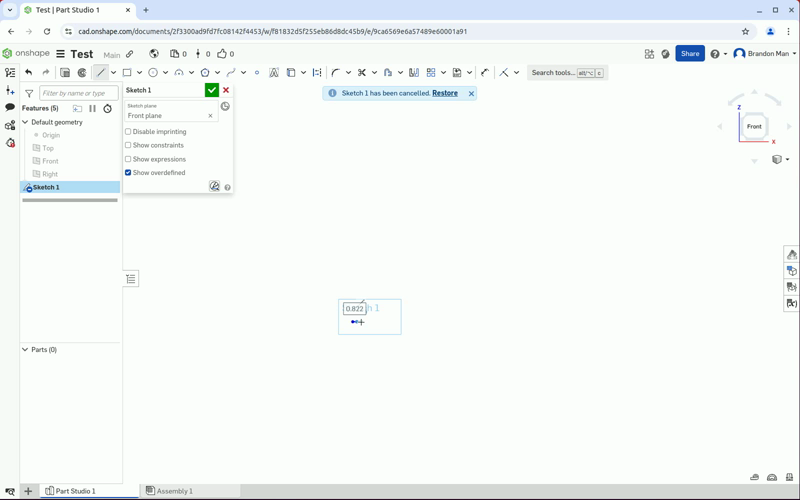
scroll(6)
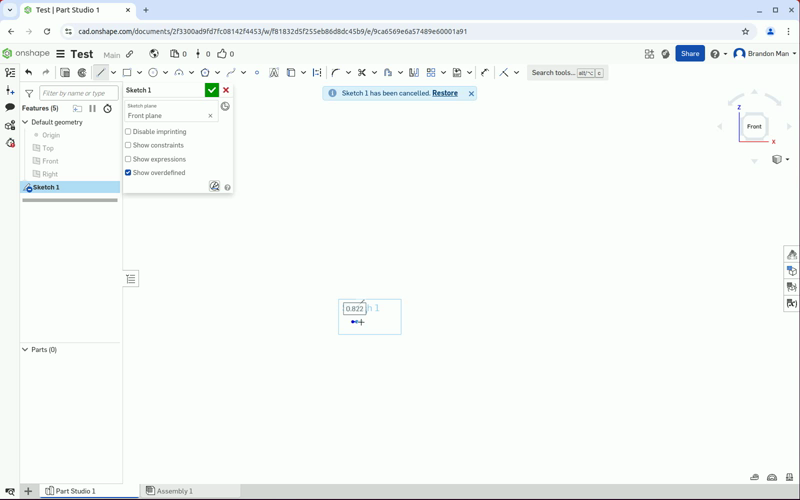
scroll(6)
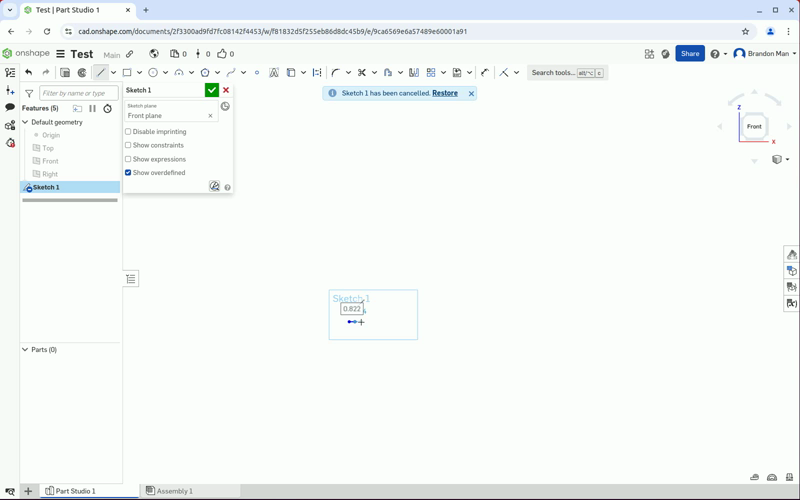
scroll(6)
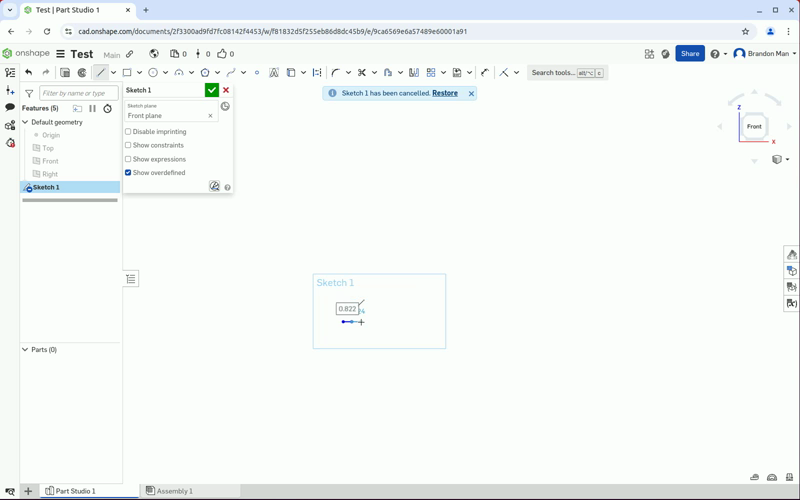
scroll(6)
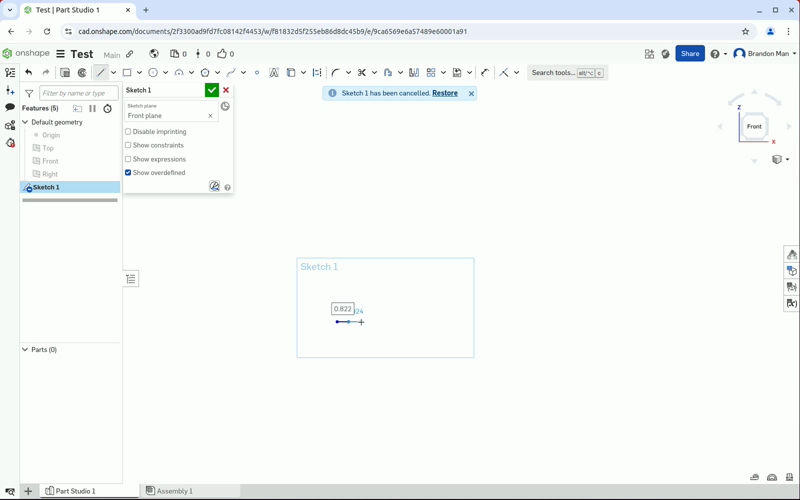
scroll(6)
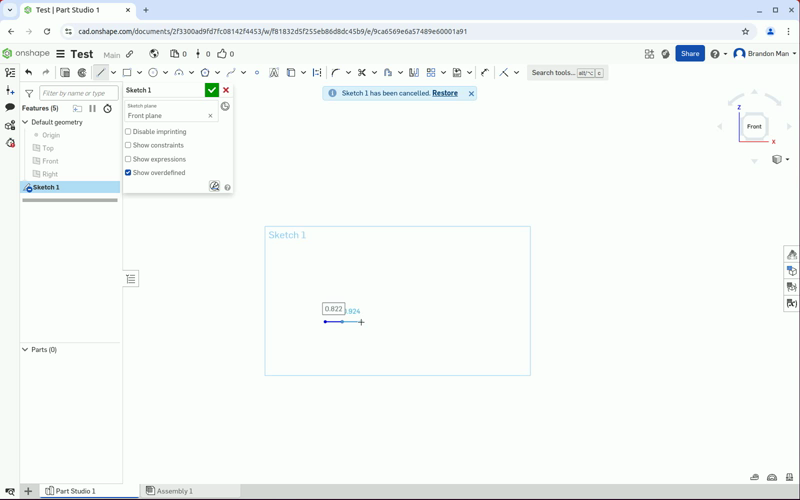
scroll(6)
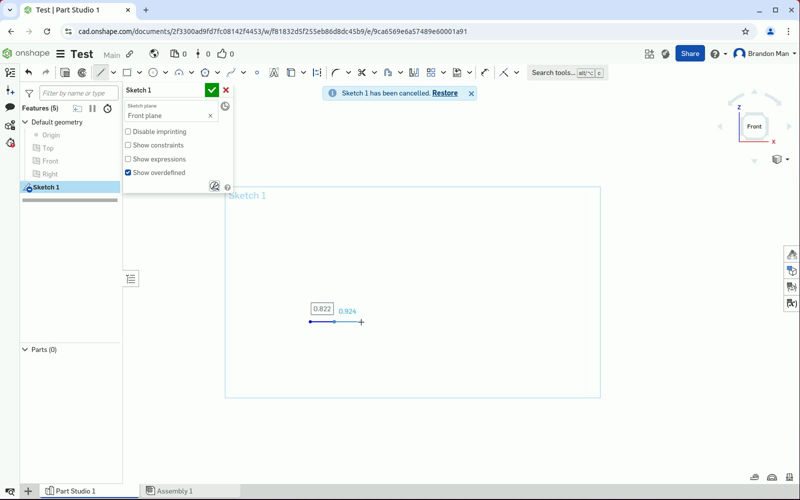
scroll(6)
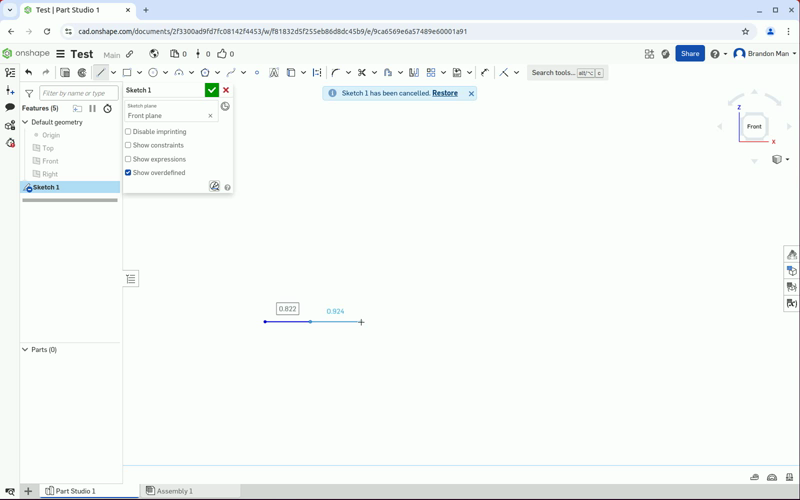
click(361, 321)
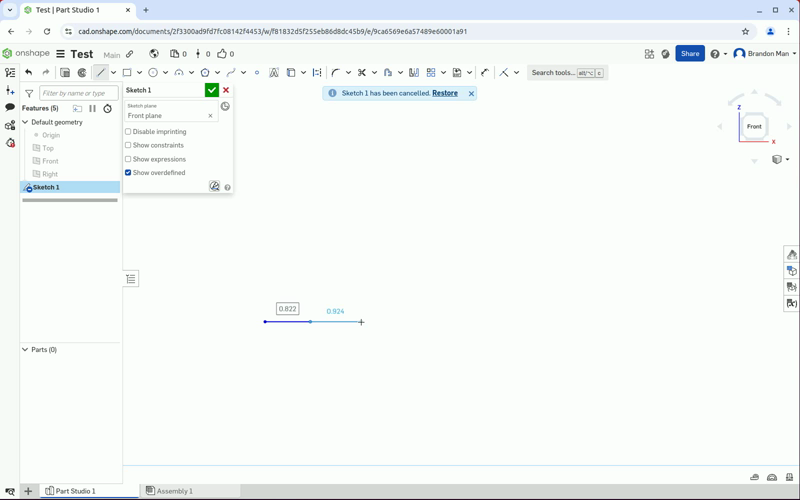
scroll(-6)
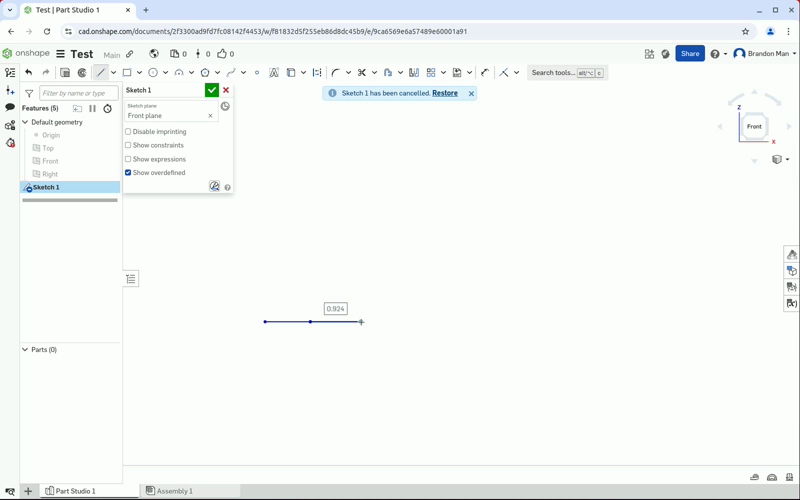
scroll(-6)
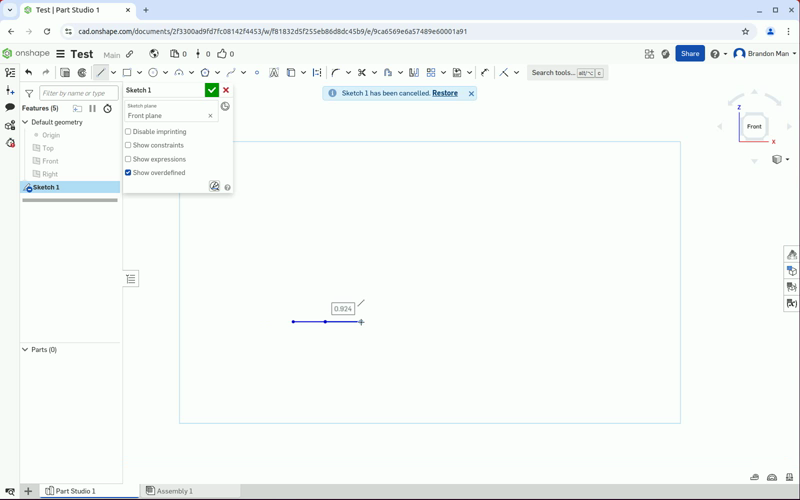
scroll(-6)
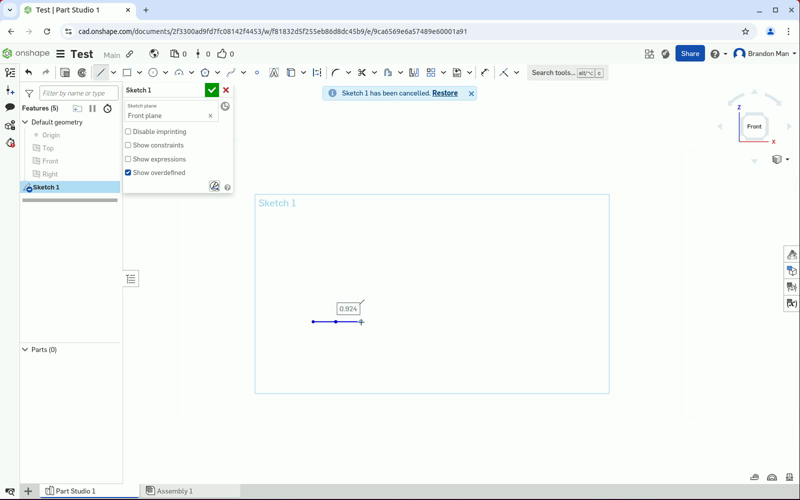
scroll(-6)
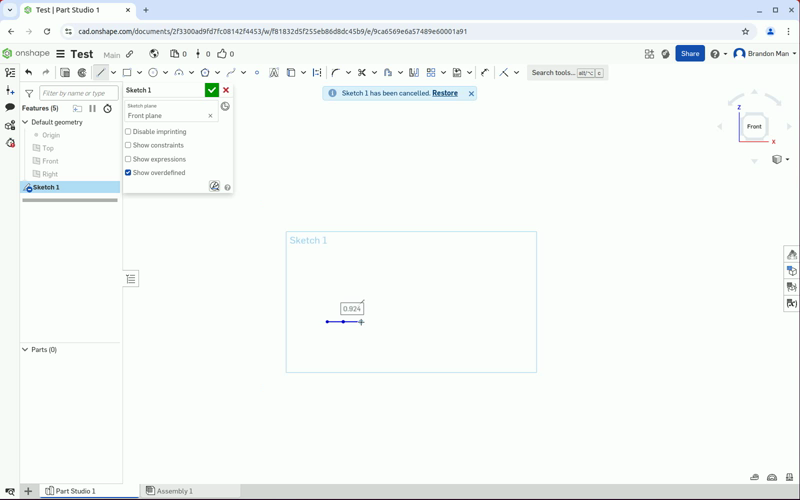
scroll(-6)
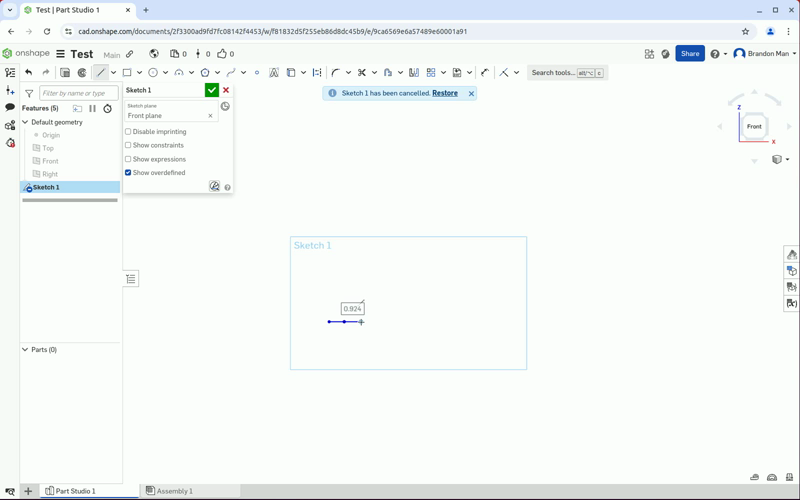
scroll(-6)
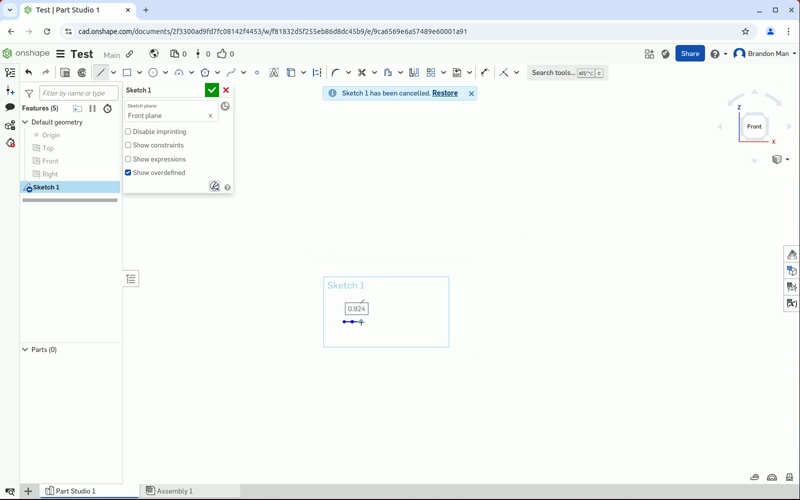
scroll(-6)
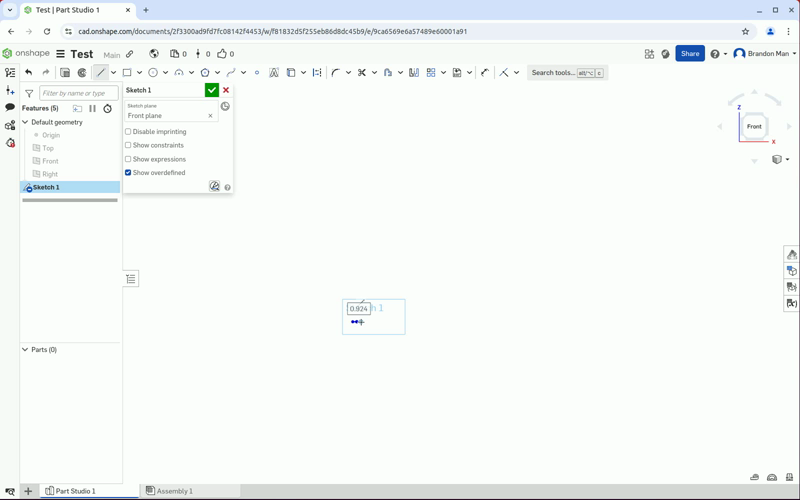
key_up(shift)
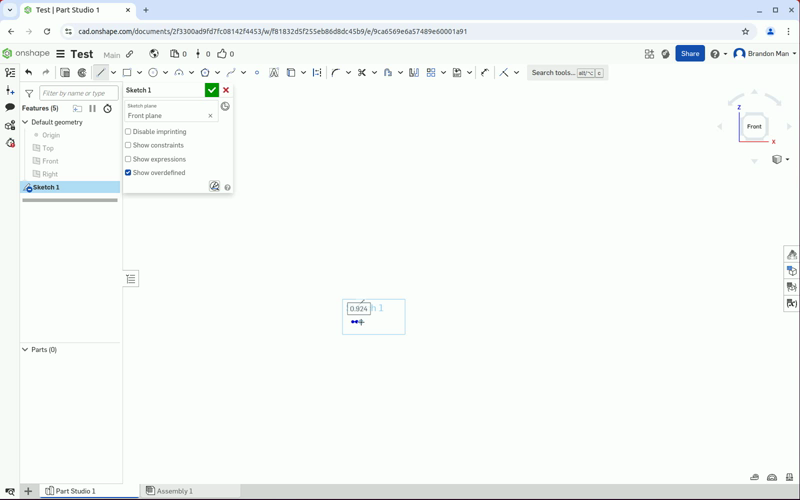
key_down(shift)
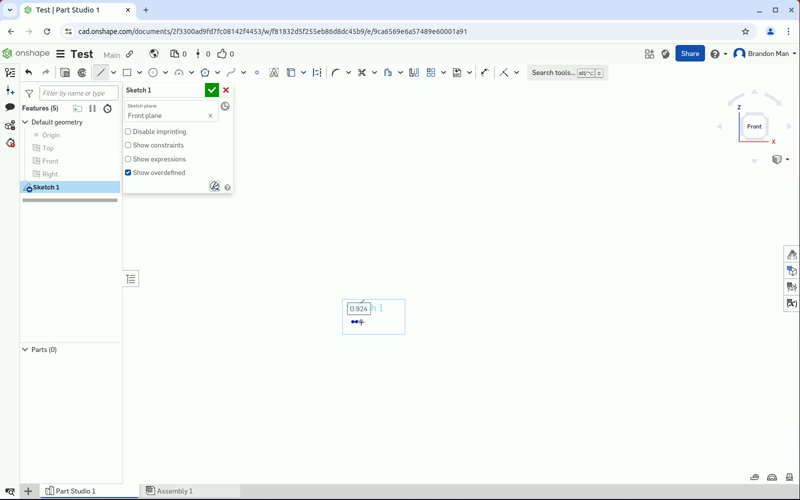
mouse_move(391, 321)
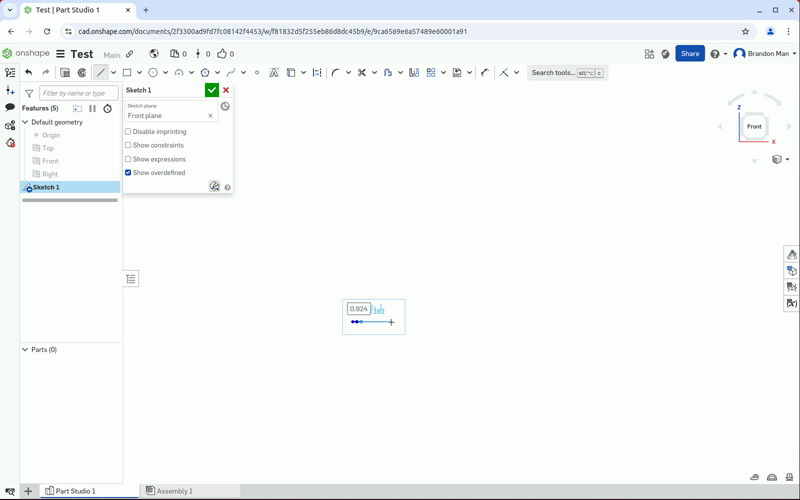
mouse_move(364, 321)
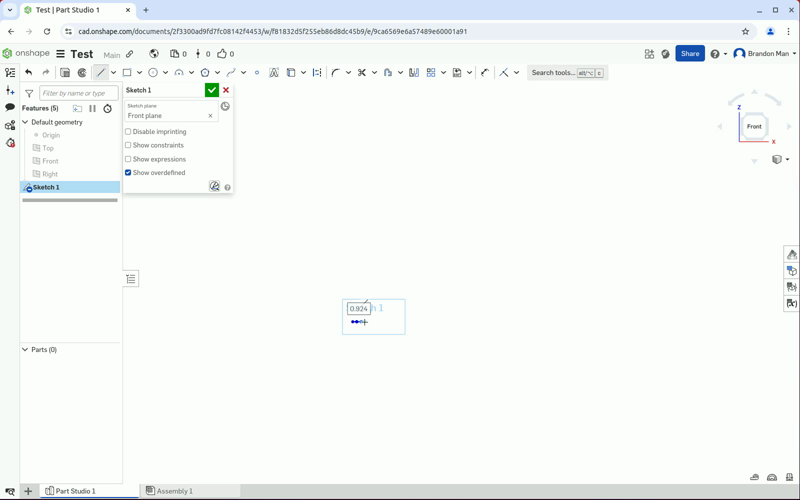
scroll(6)
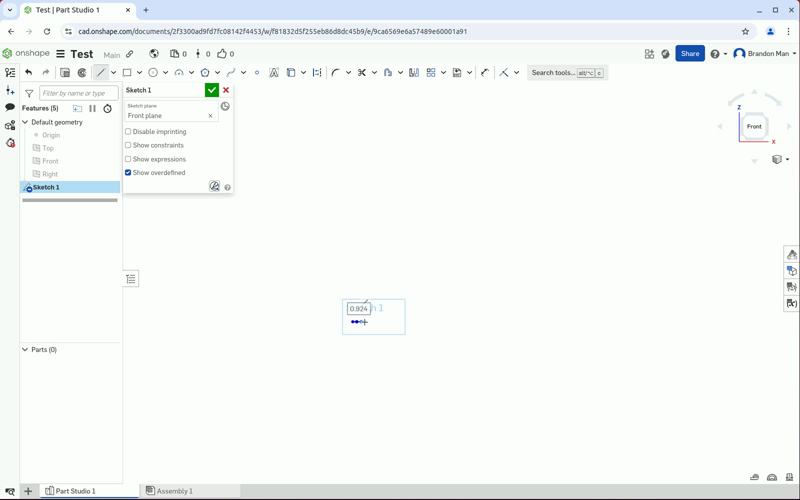
scroll(6)
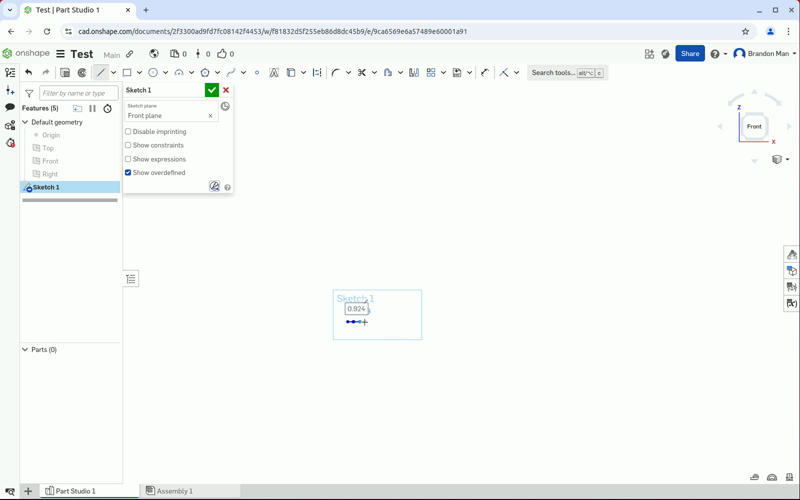
scroll(6)
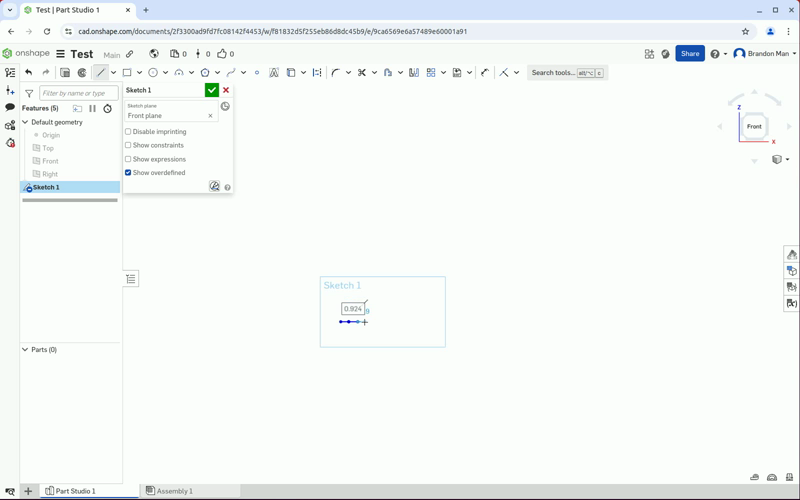
scroll(6)
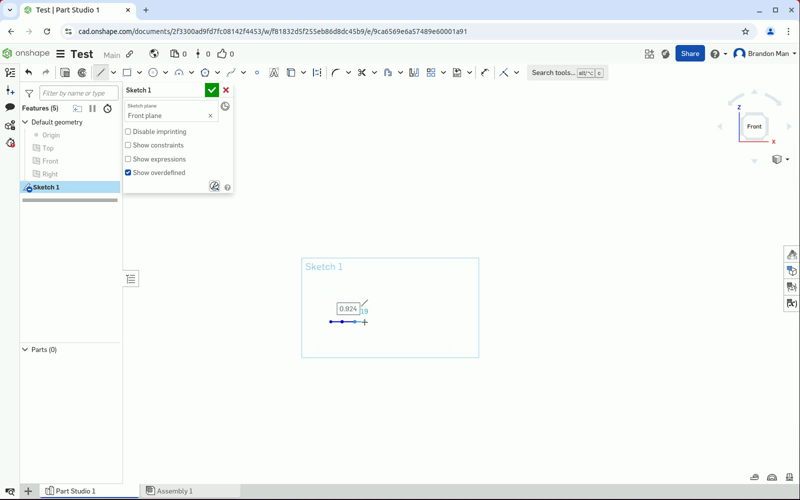
scroll(6)
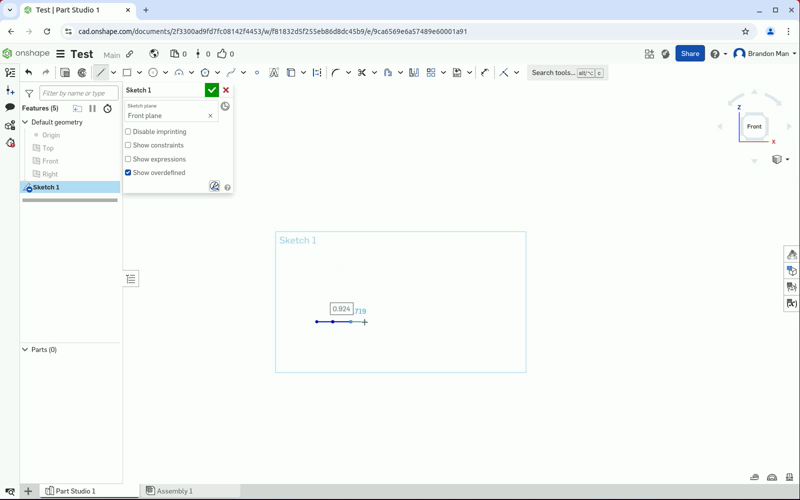
scroll(6)
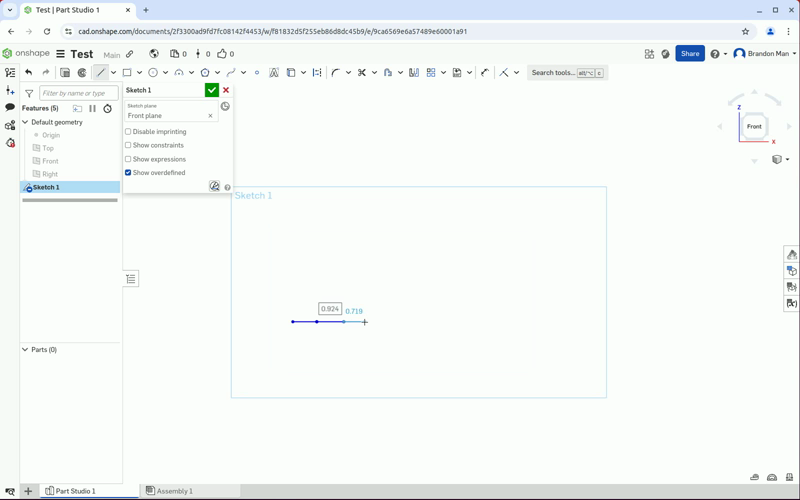
scroll(6)
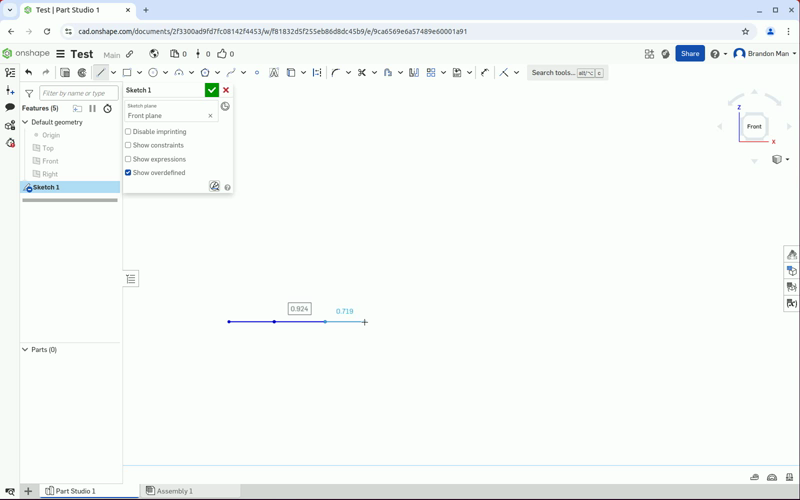
click(364, 321)
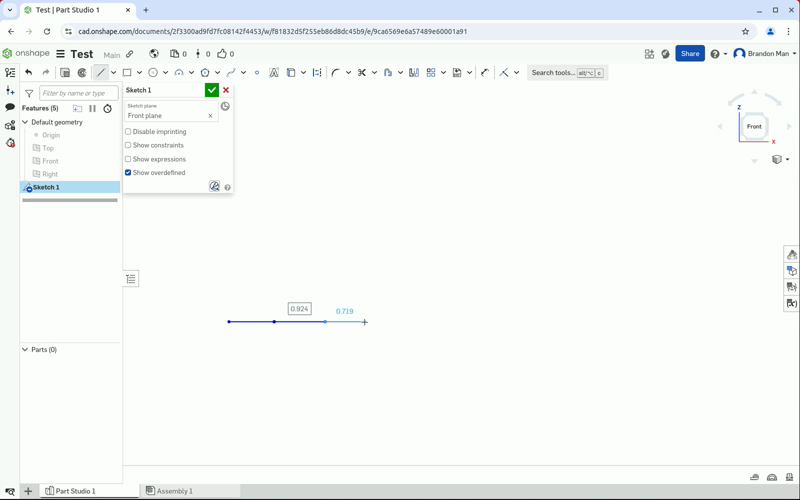
scroll(-6)
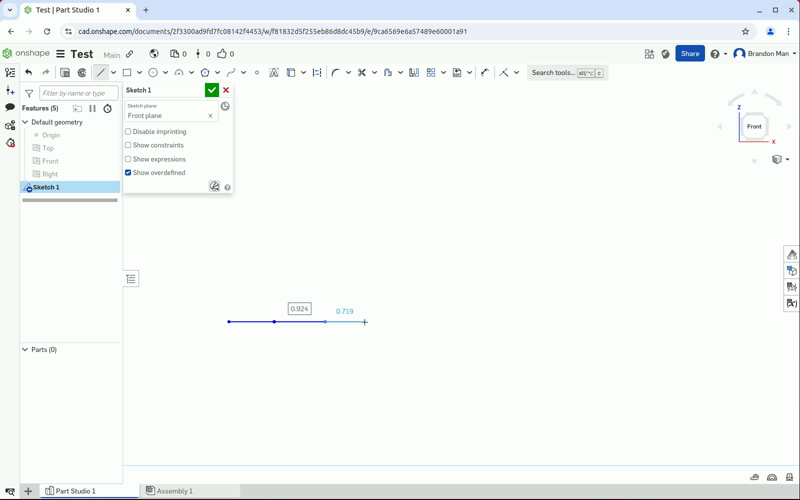
scroll(-6)
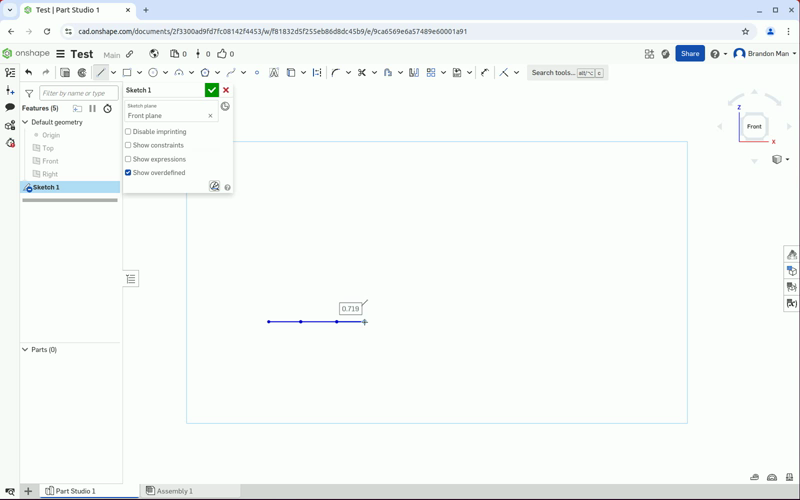
scroll(-6)
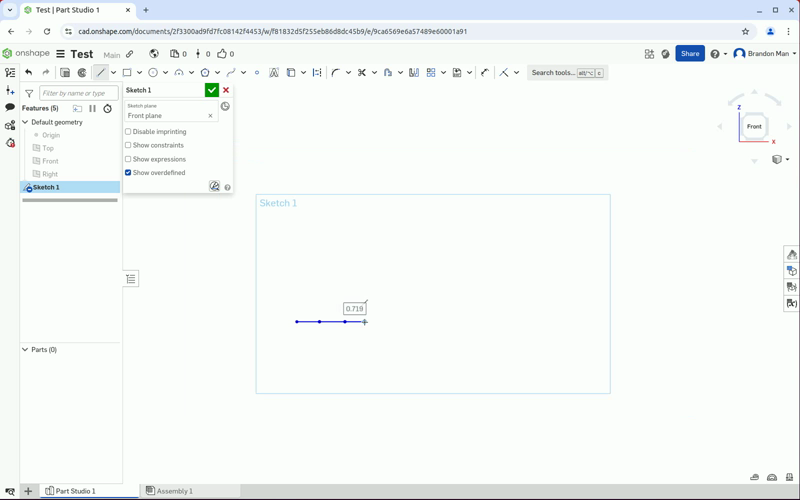
scroll(-6)
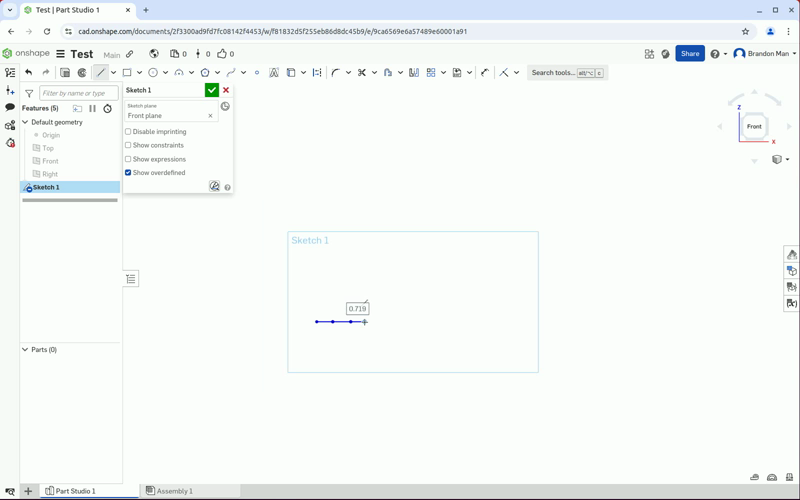
scroll(-6)
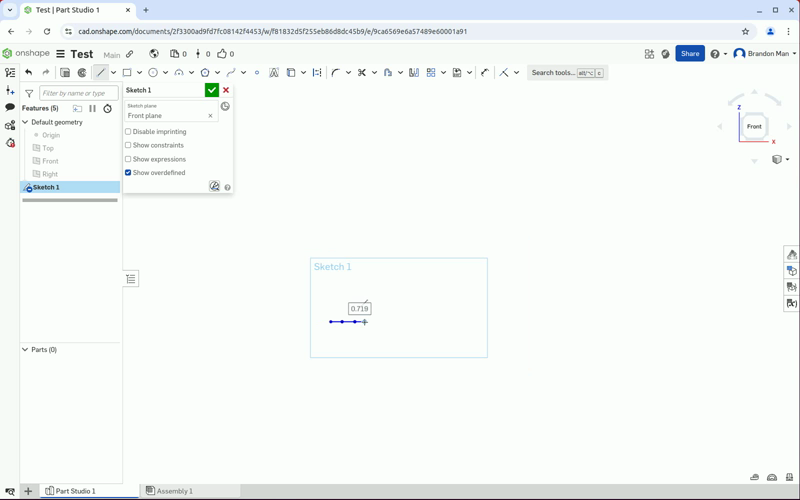
scroll(-6)
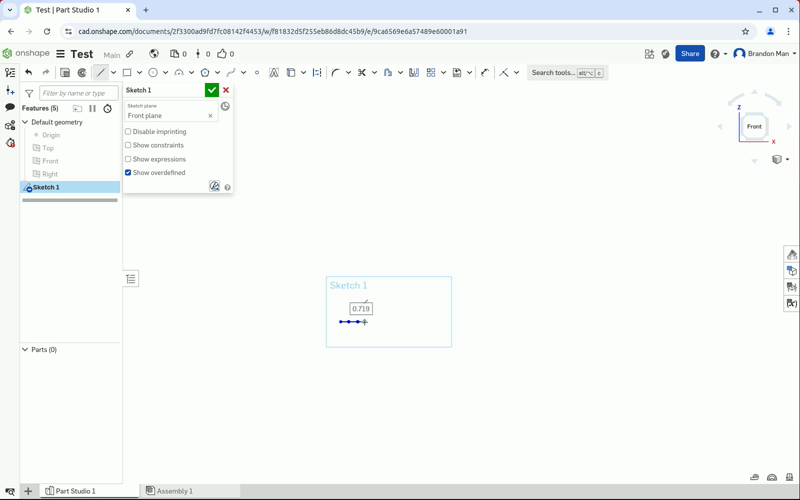
scroll(-6)
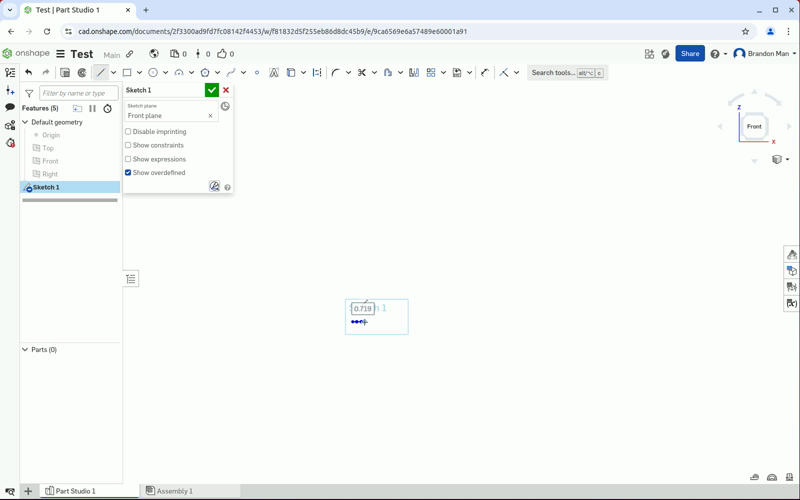
key_up(shift)
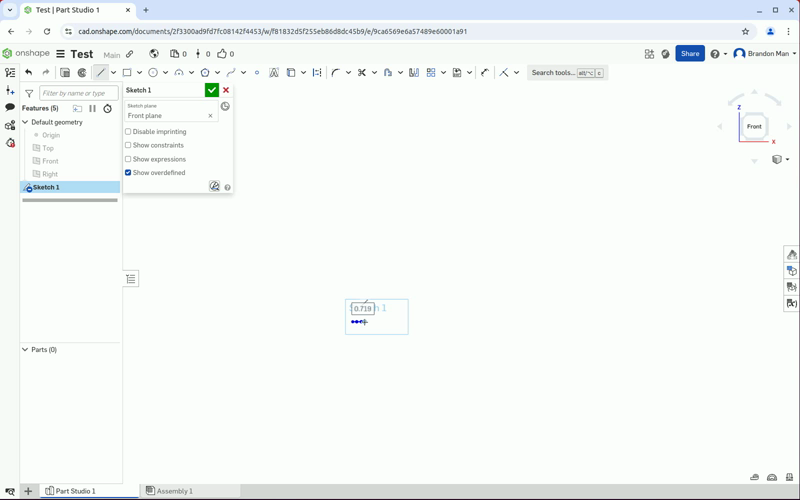
key_down(shift)
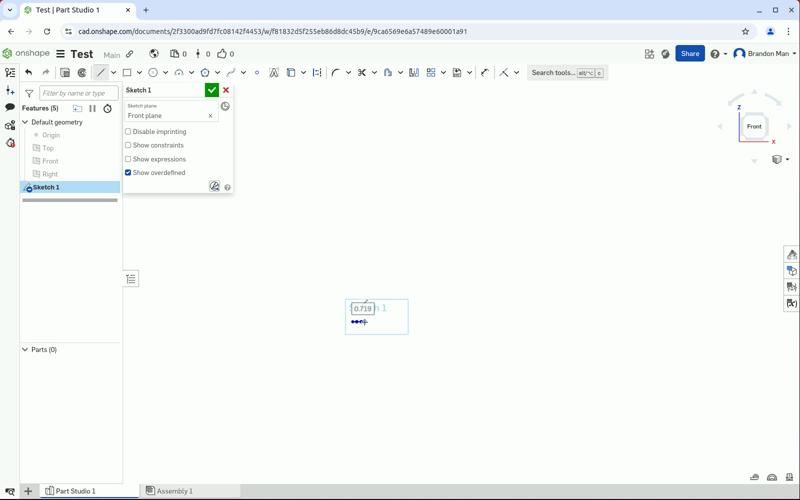
mouse_move(364, 253)
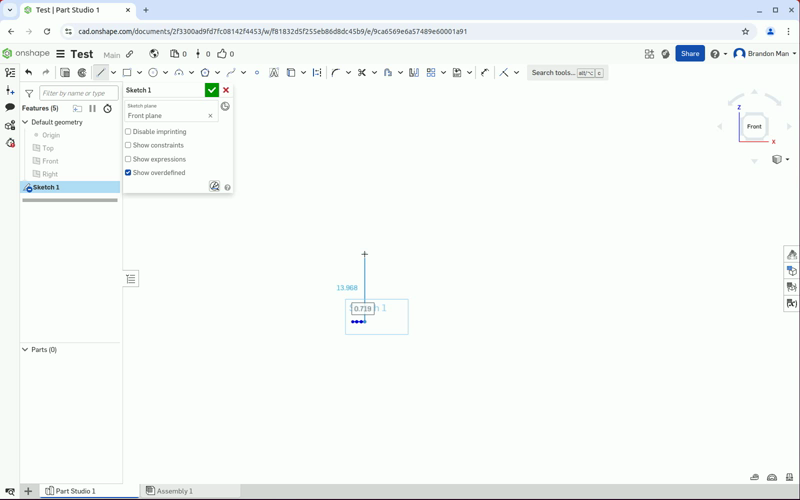
click(364, 253)
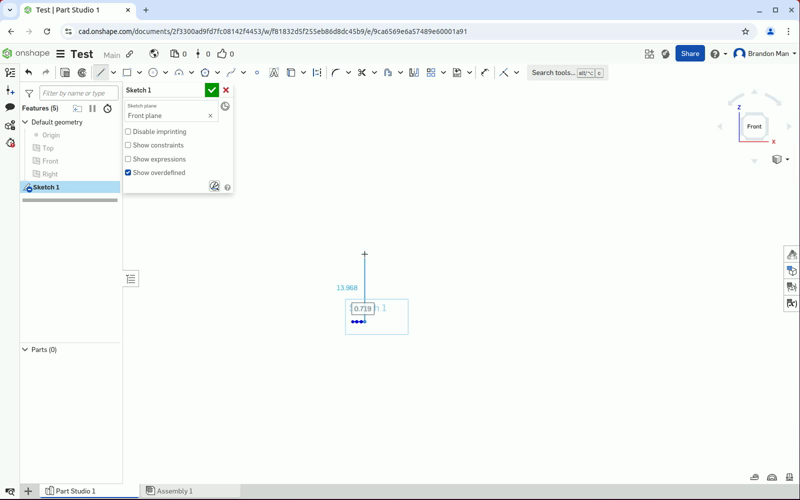
key_up(shift)
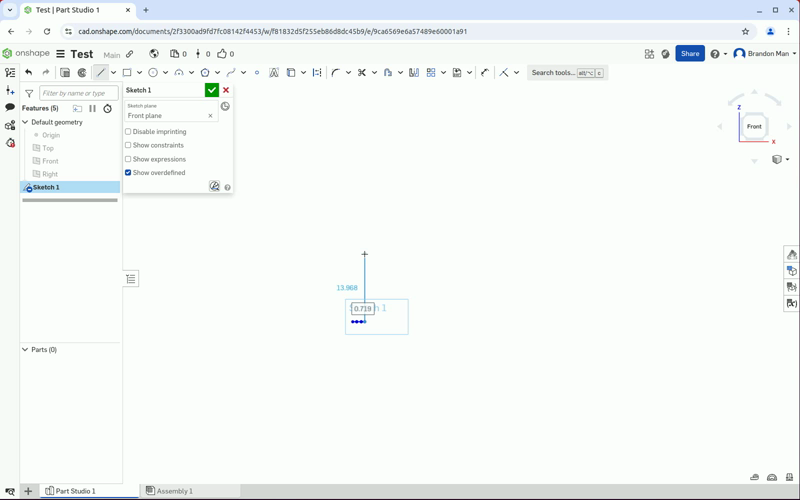
key(esc)
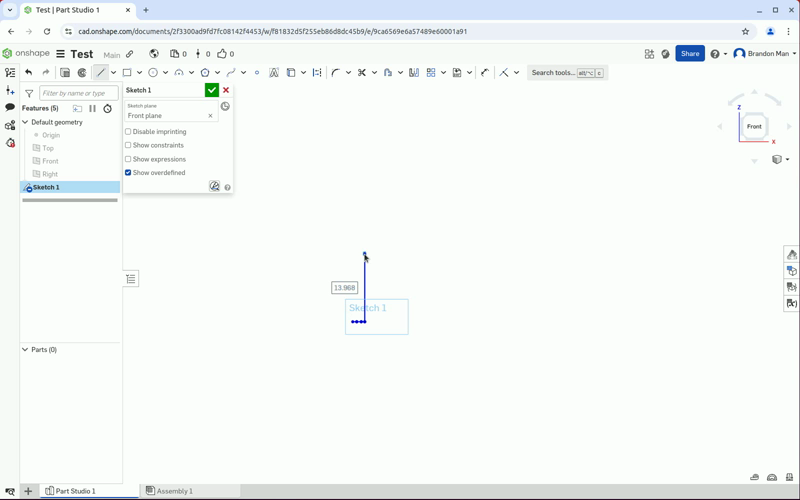
key(a)
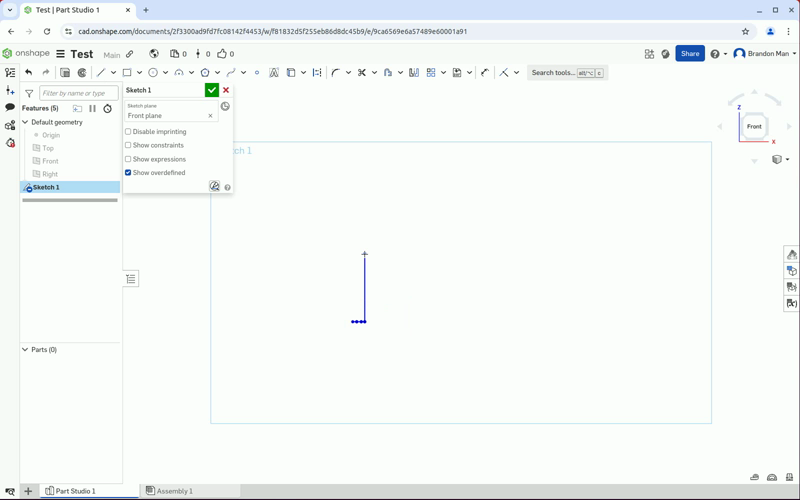
mouse_move(364, 253)
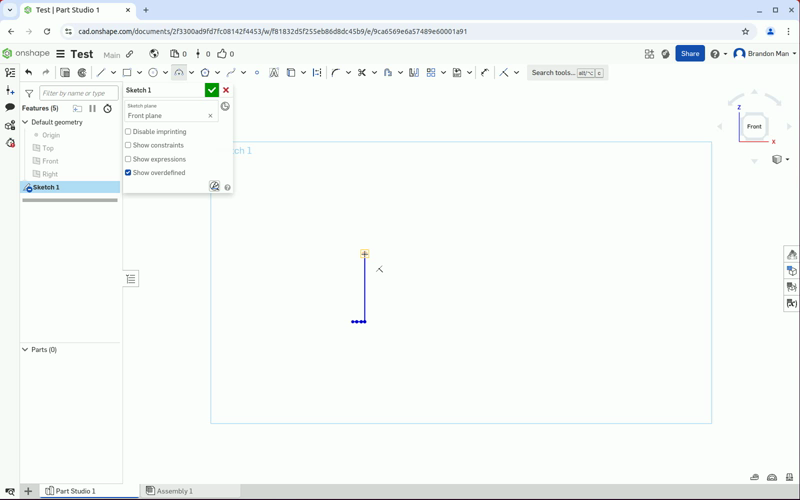
click(364, 253)
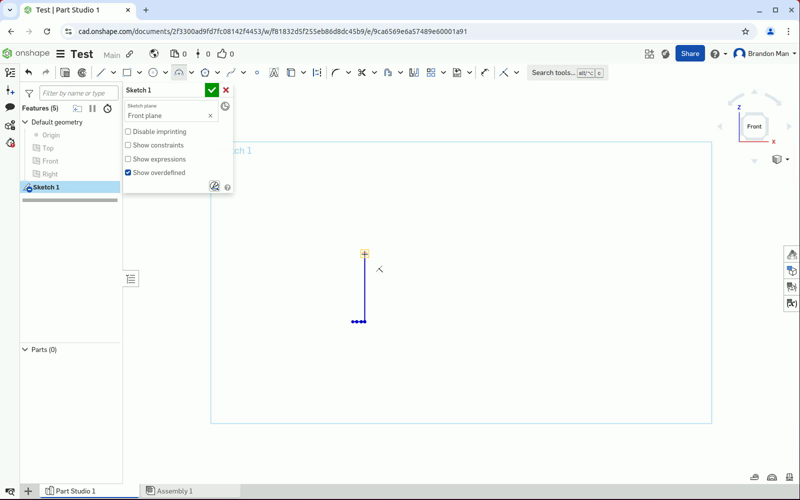
key_down(shift)
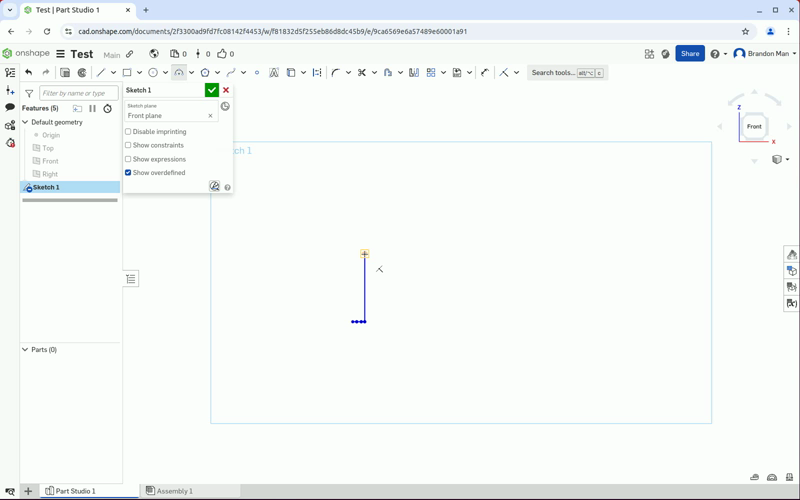
mouse_move(352, 253)
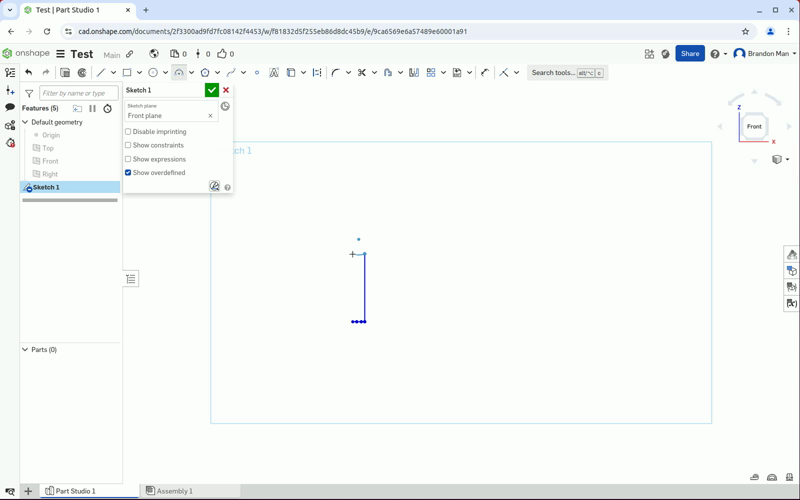
click(352, 253)
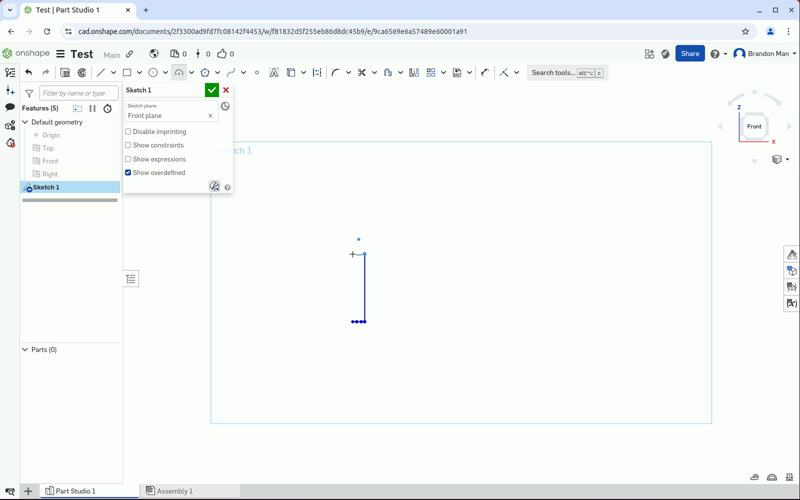
mouse_move(358, 235)
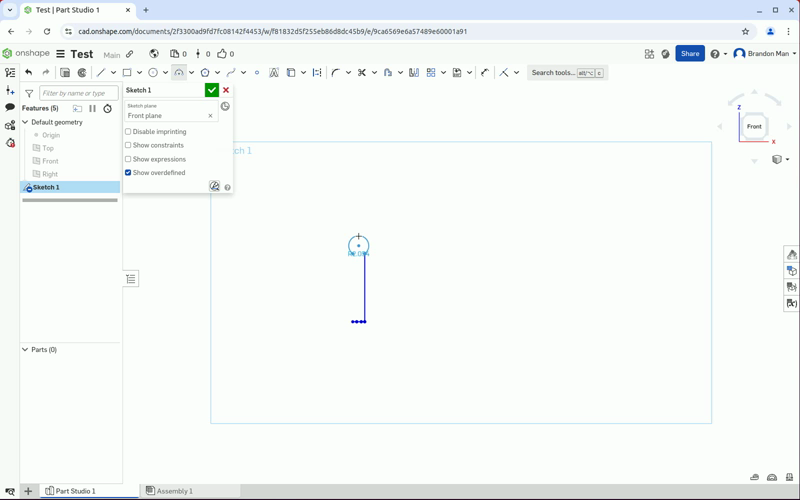
click(358, 235)
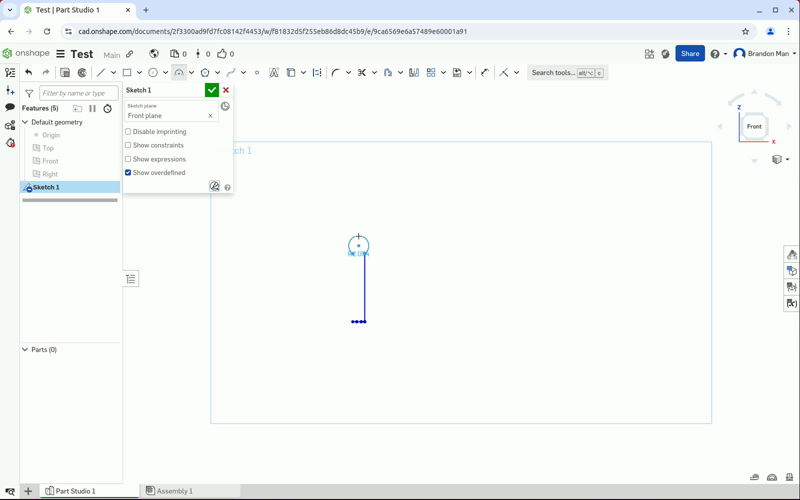
key_up(shift)
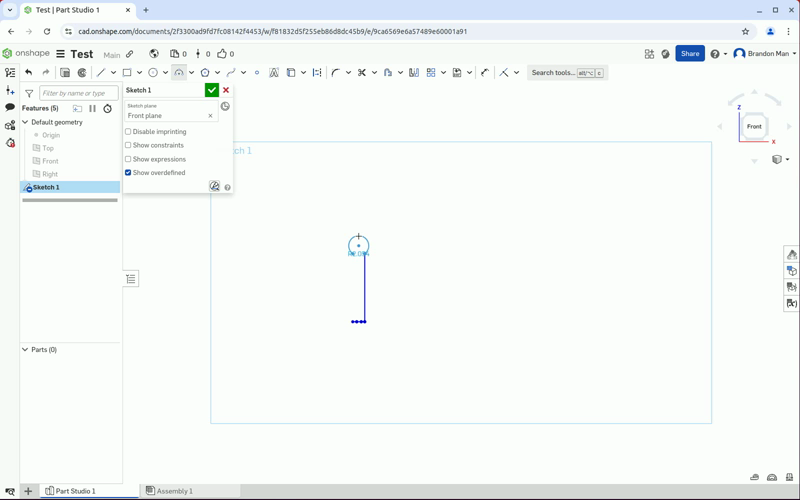
key(esc)
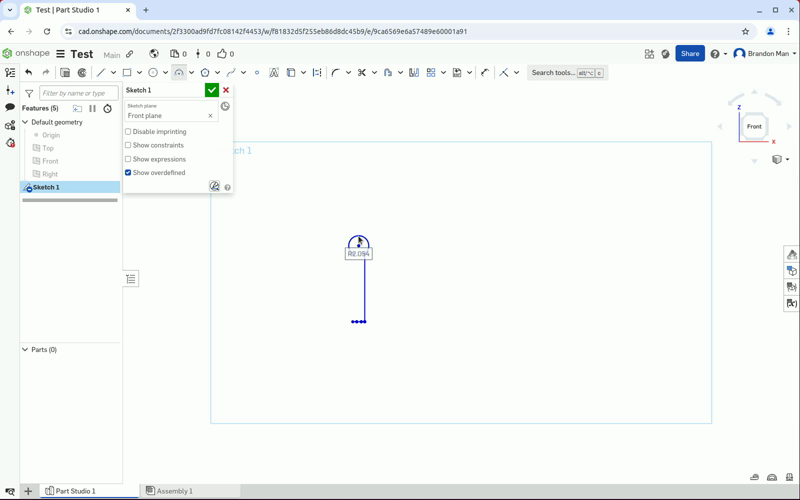
key(l)
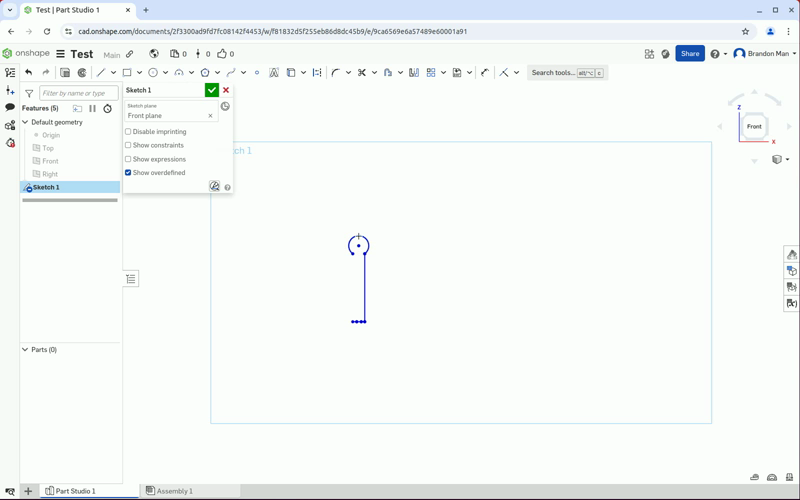
mouse_move(352, 253)
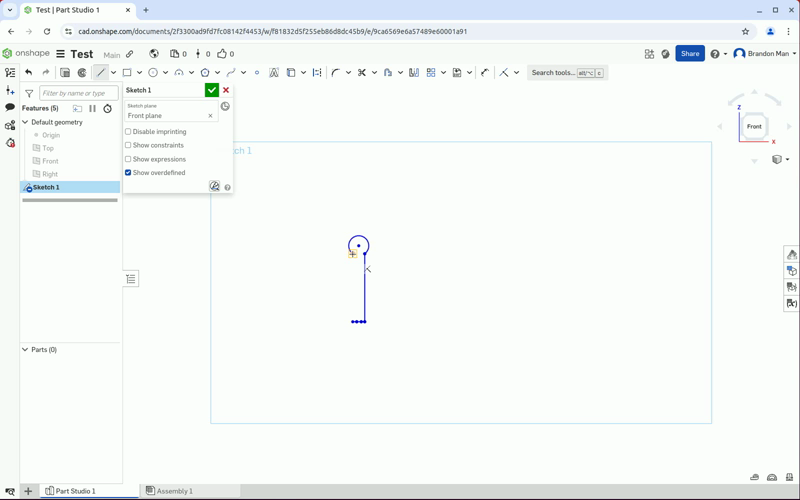
click(352, 253)
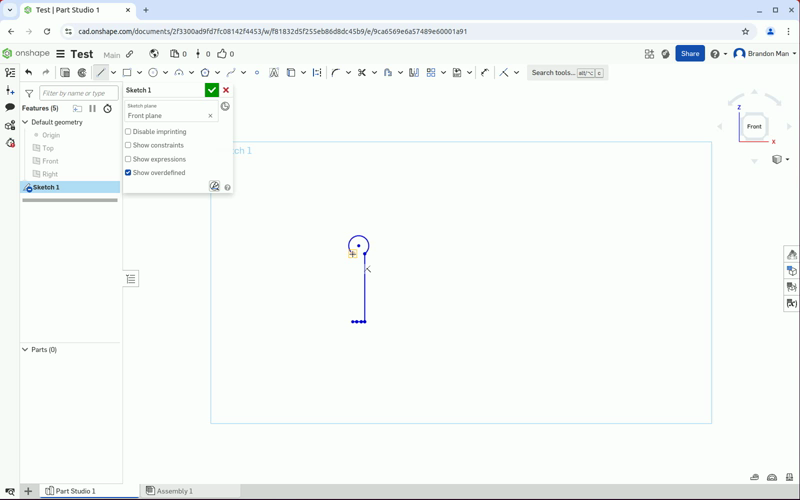
key_down(shift)
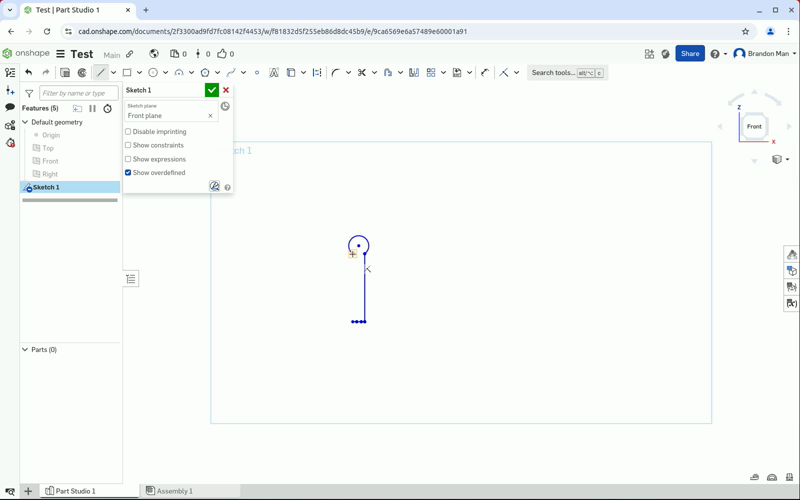
mouse_move(352, 321)
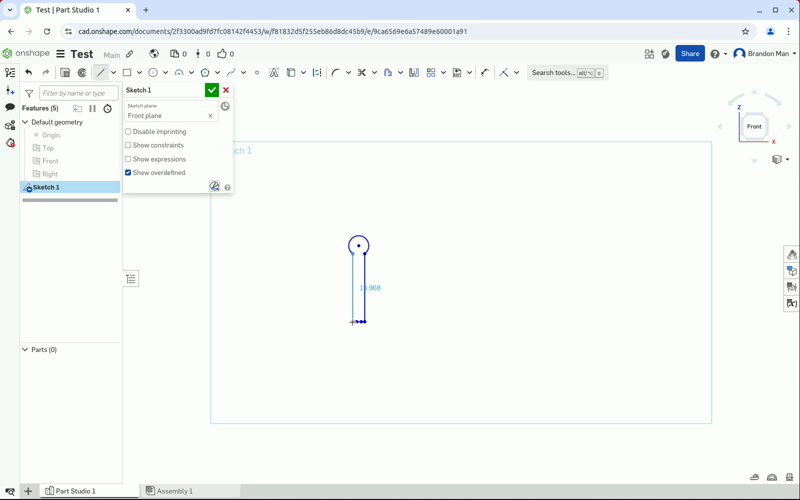
scroll(6)
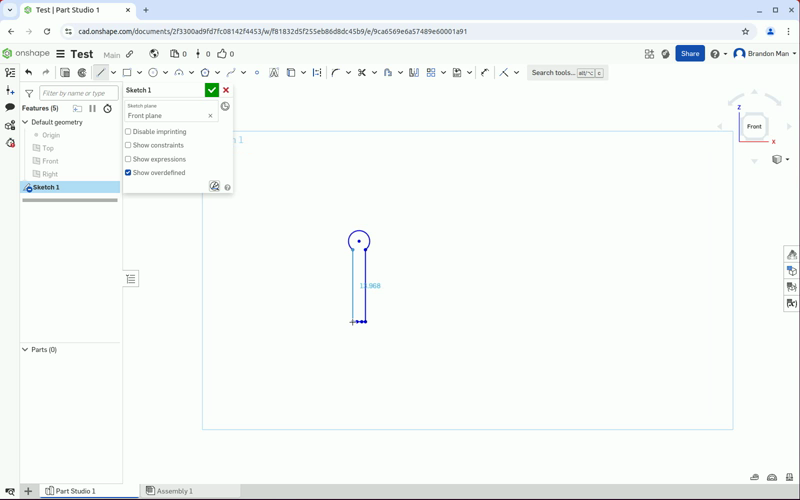
scroll(6)
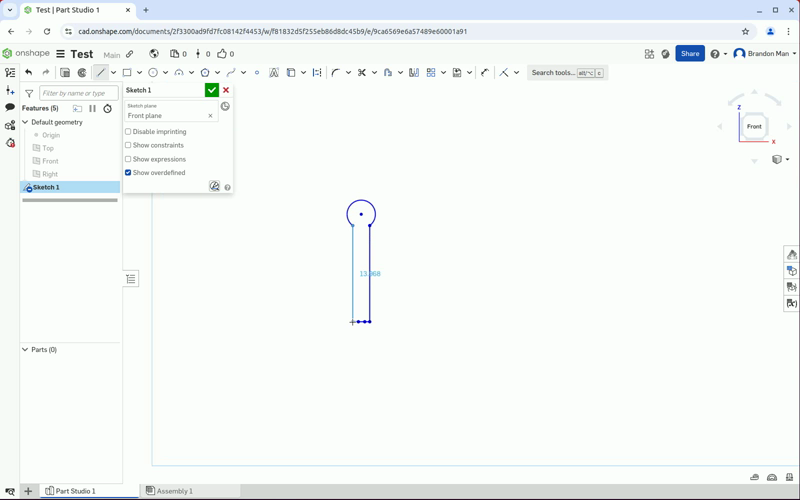
scroll(6)
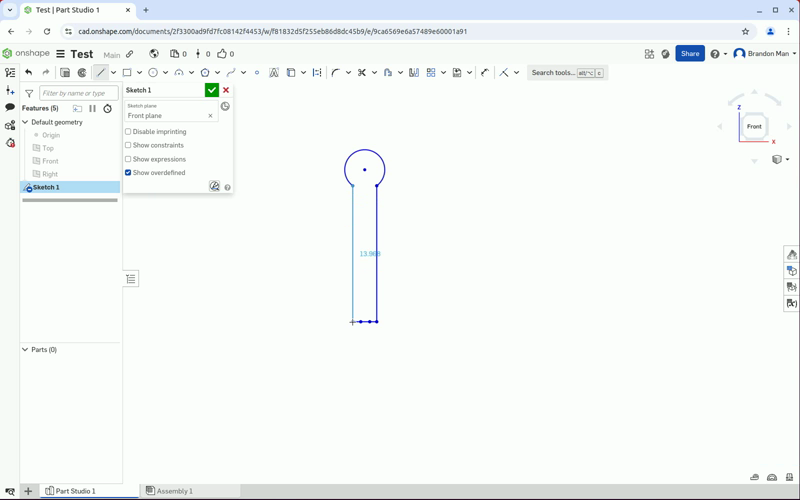
scroll(6)
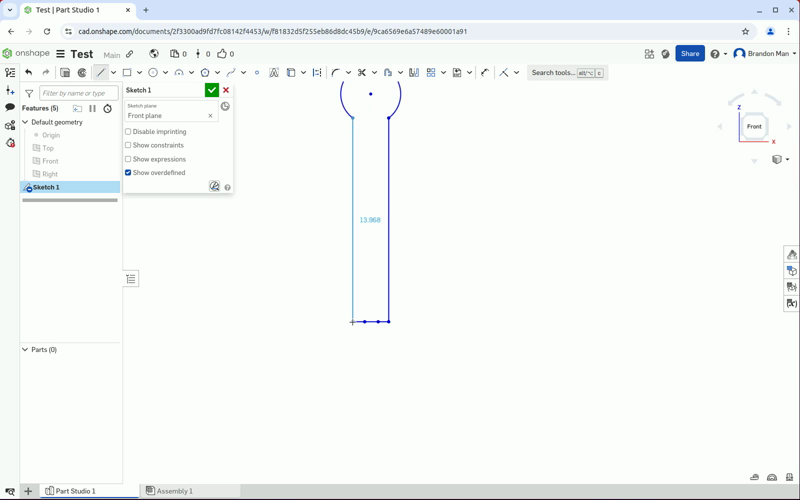
scroll(6)
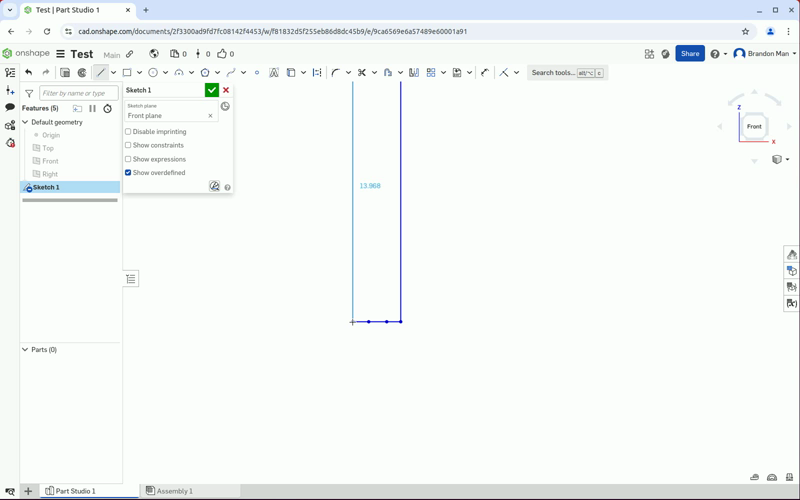
scroll(6)
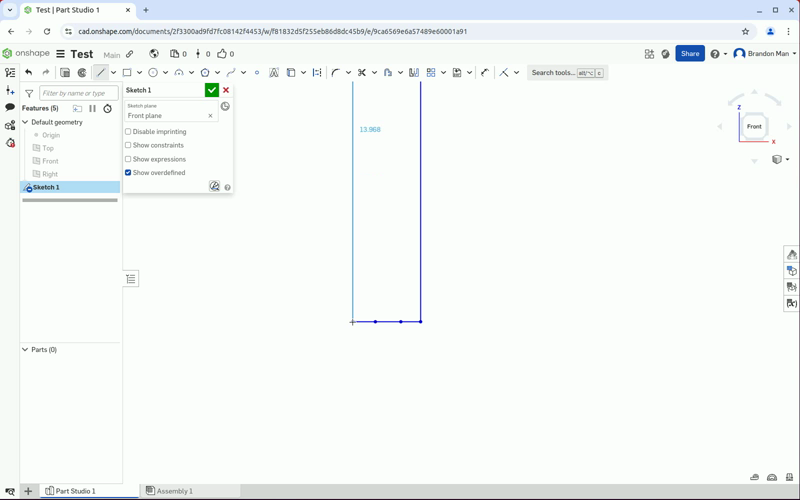
scroll(6)
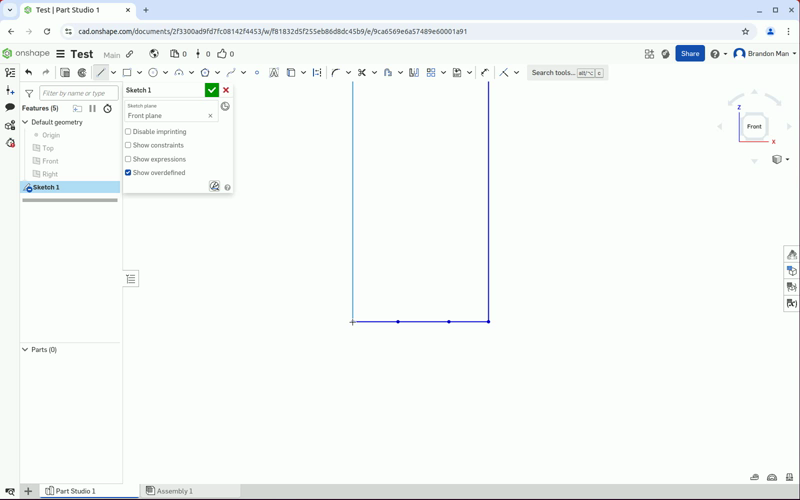
key_up(shift)
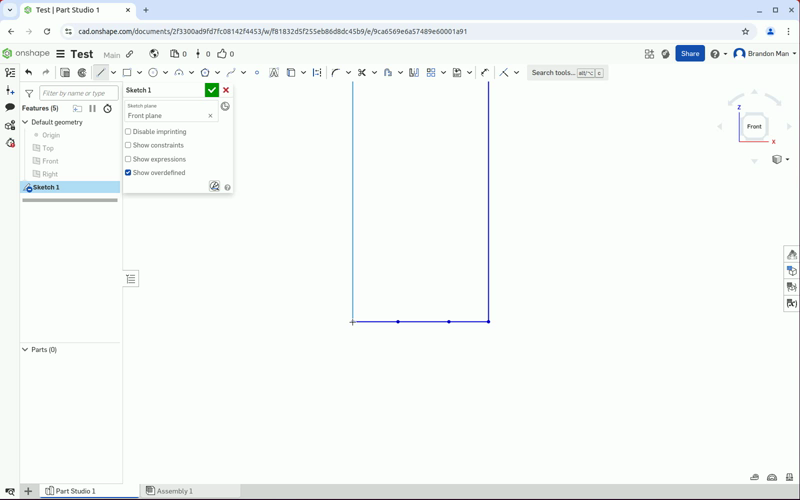
click(352, 321)
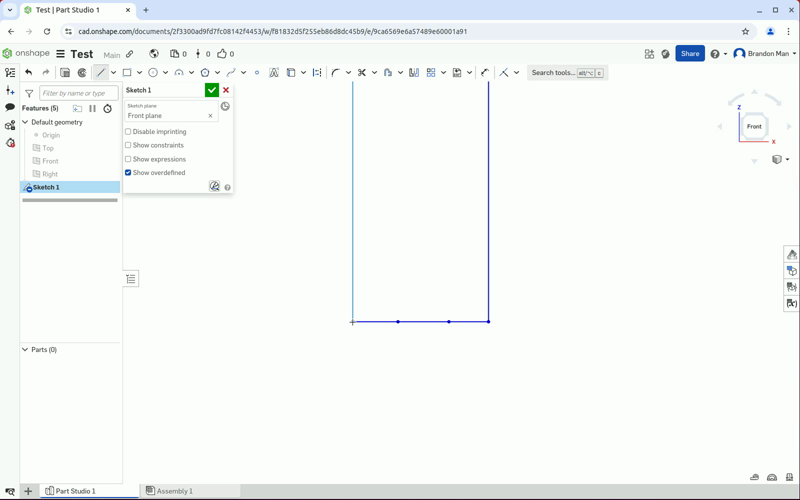
scroll(-6)
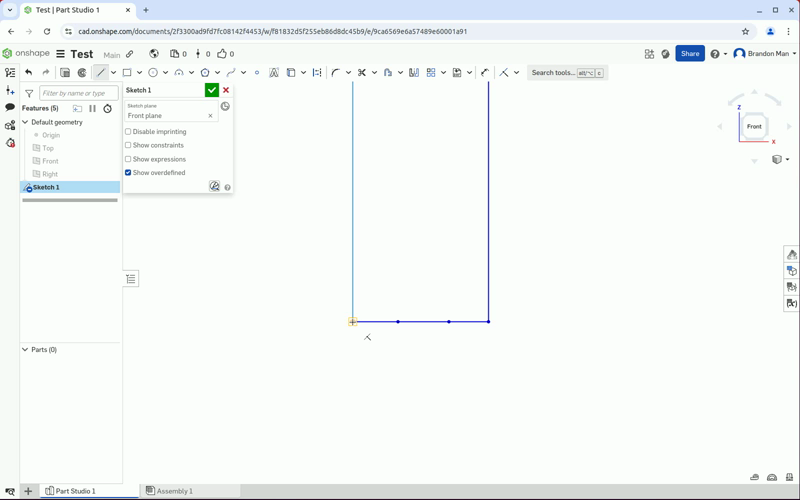
scroll(-6)
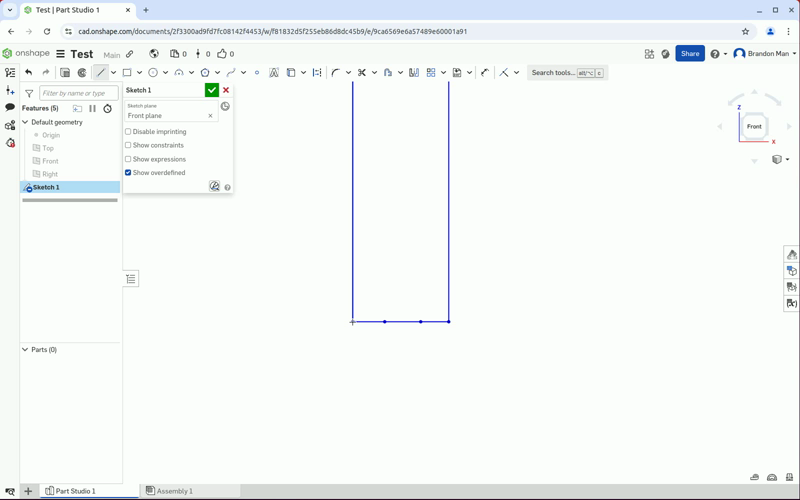
scroll(-6)
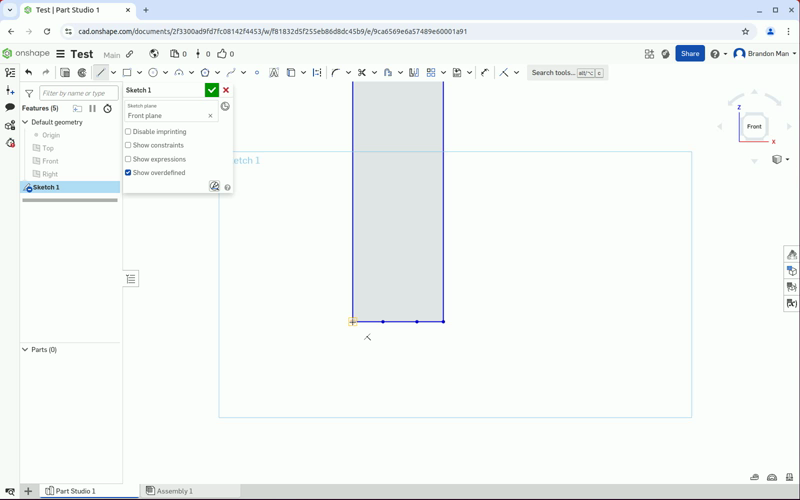
scroll(-6)
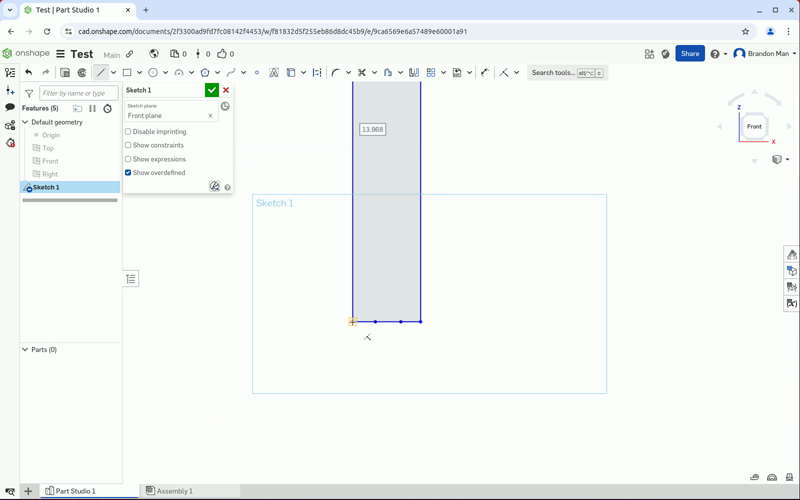
scroll(-6)
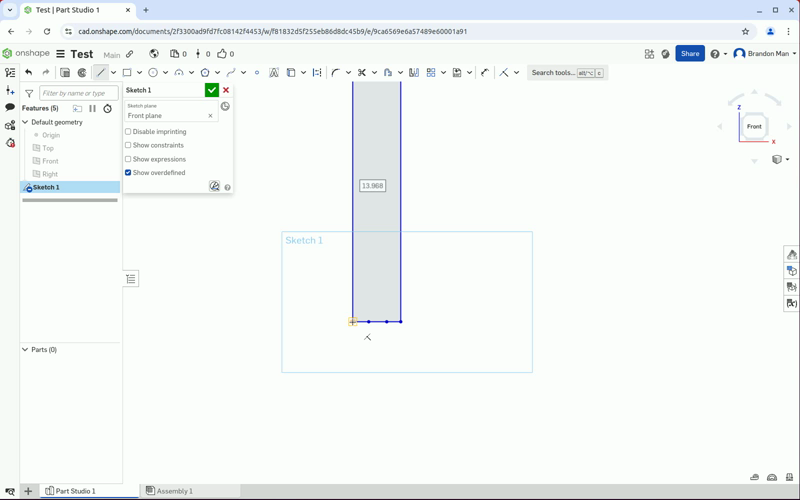
scroll(-6)
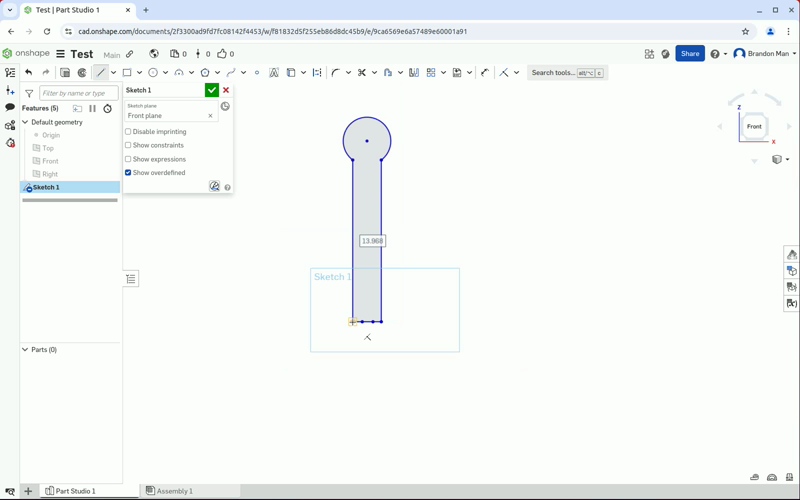
scroll(-6)
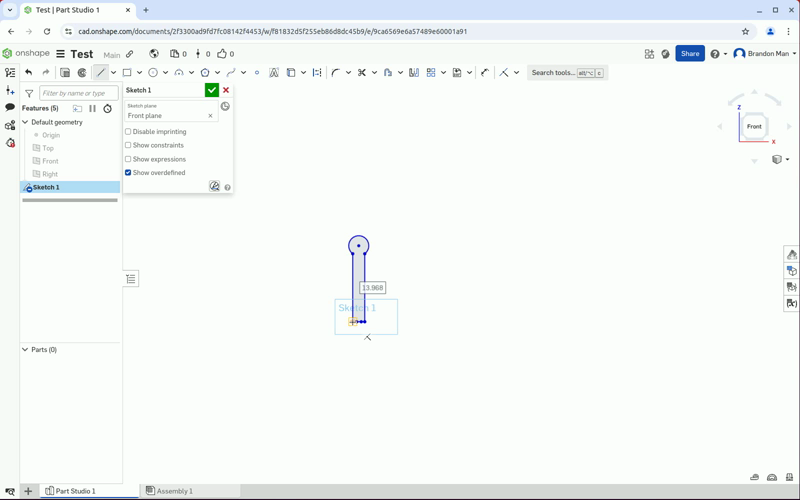
key(esc)
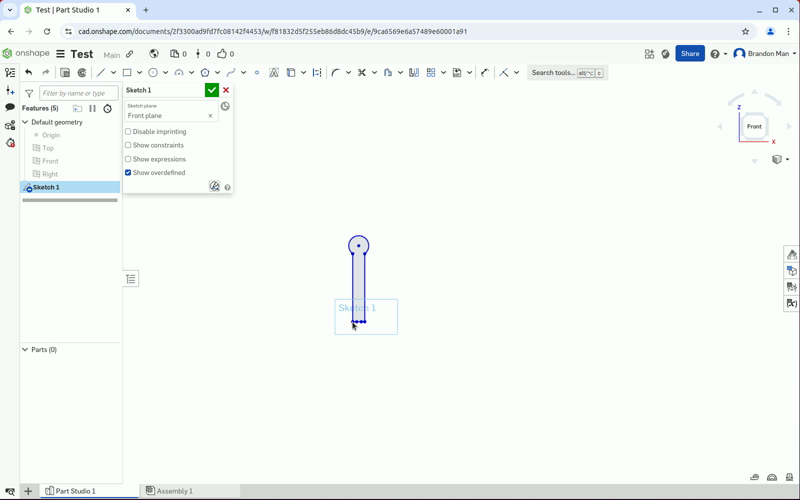
key(c)
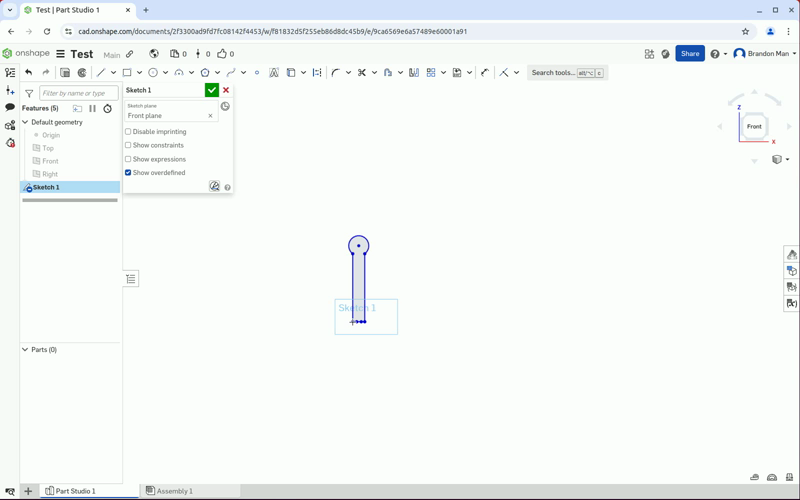
key_down(shift)
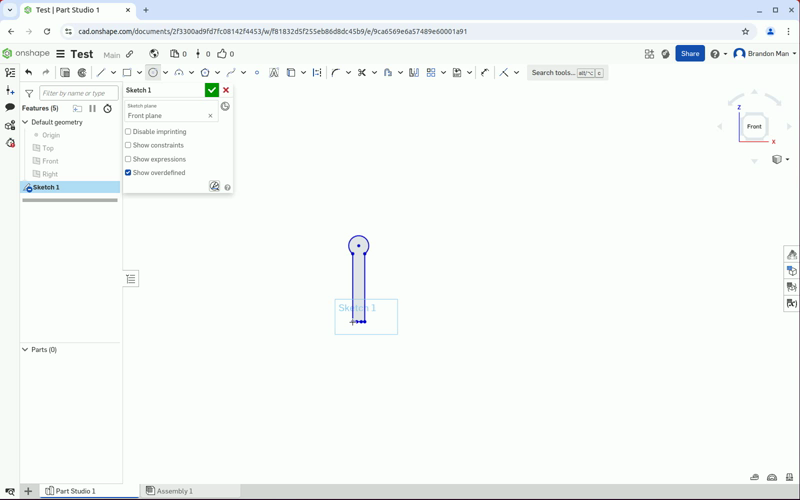
mouse_move(359, 245)
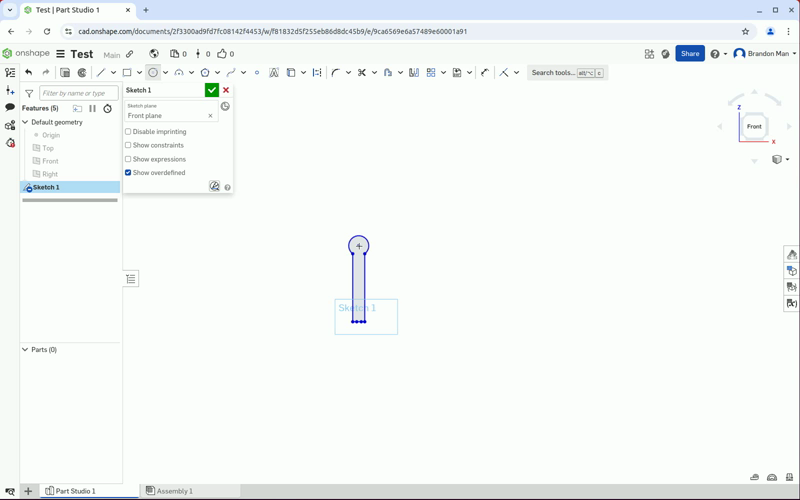
scroll(6)
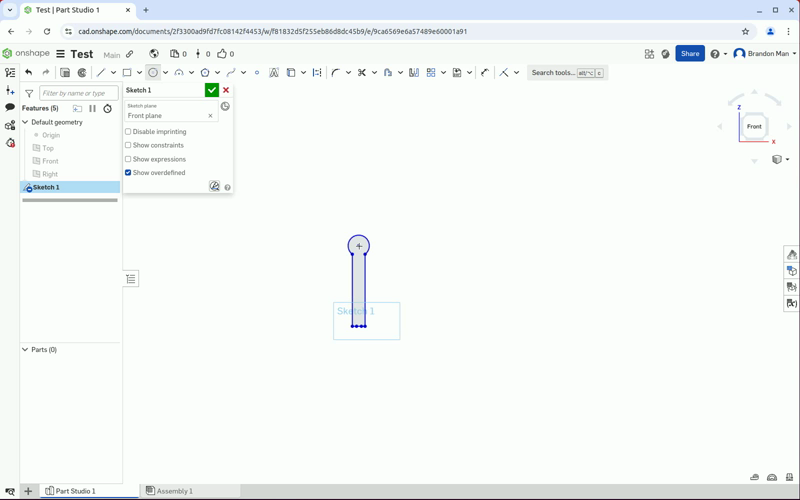
scroll(6)
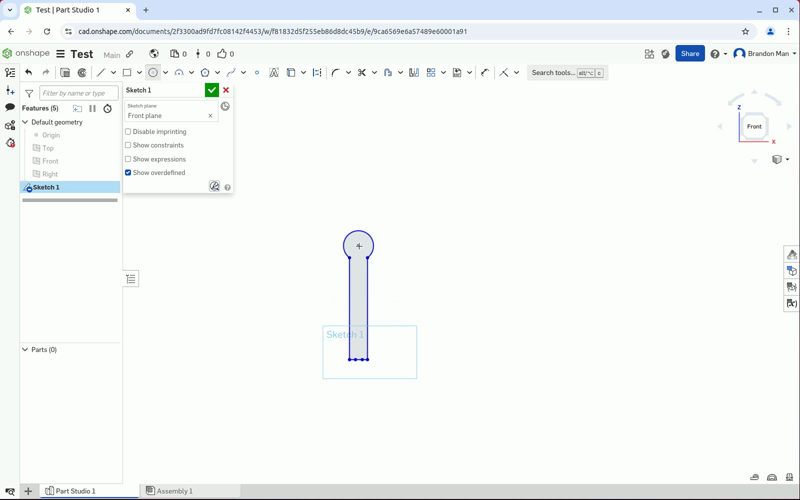
scroll(6)
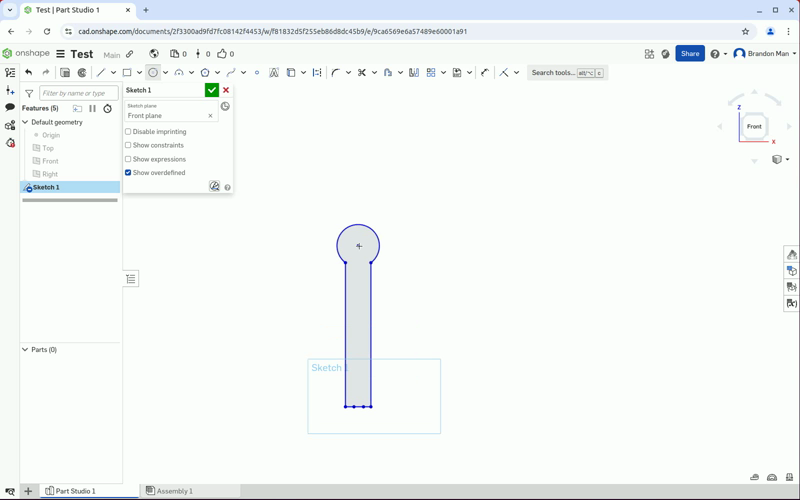
scroll(6)
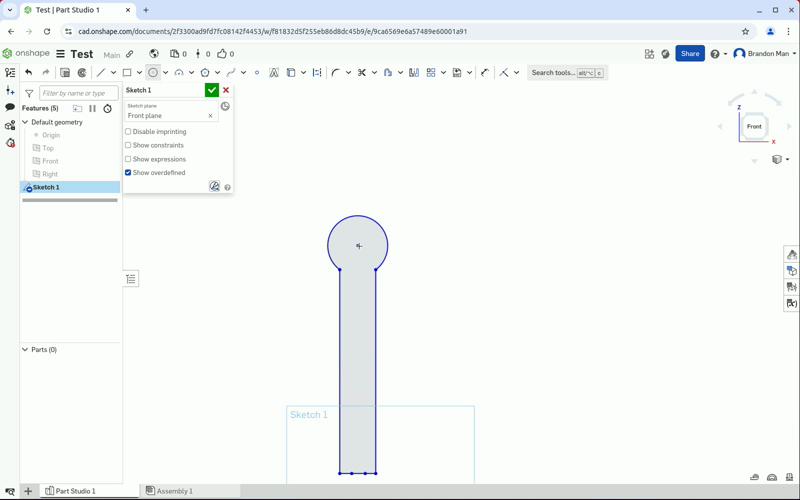
scroll(6)
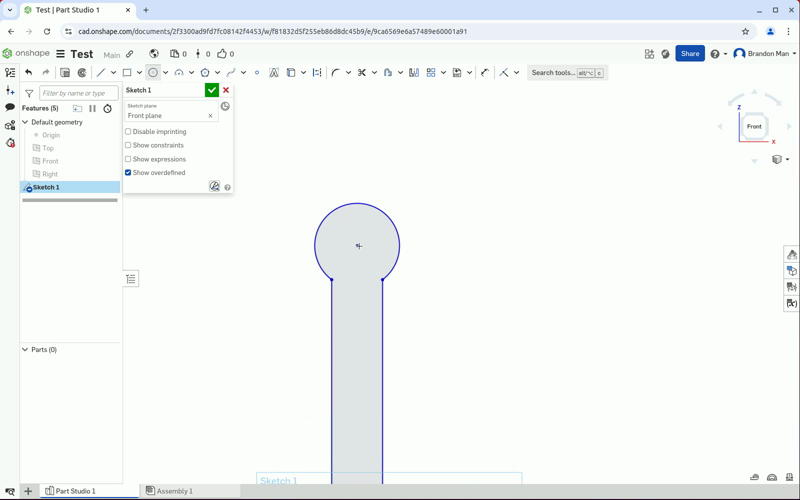
scroll(6)
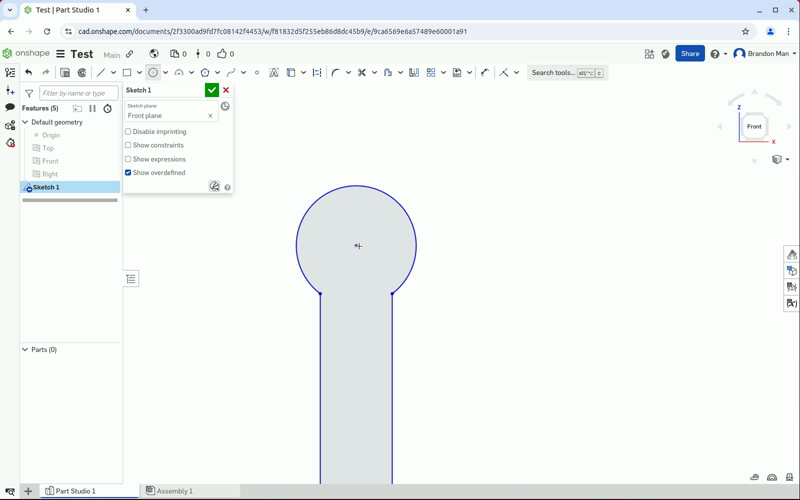
scroll(6)
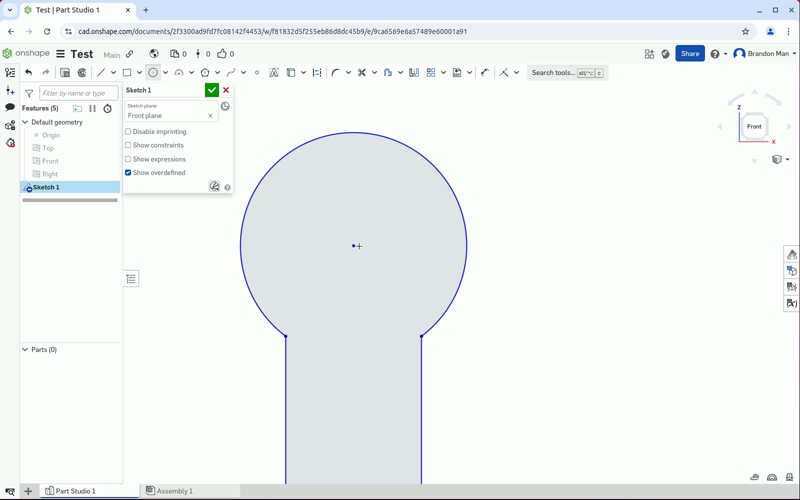
click(359, 245)
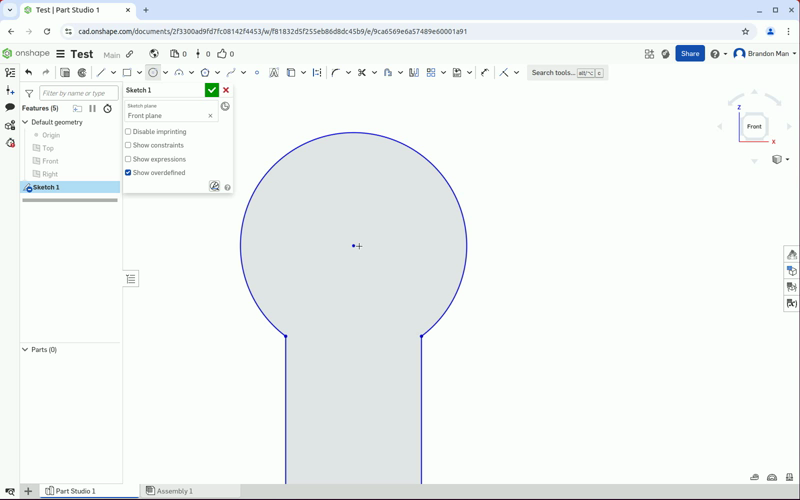
scroll(-6)
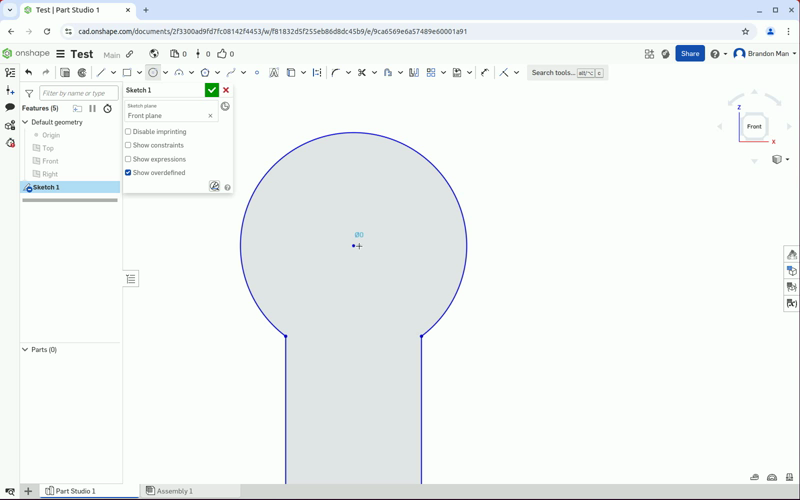
scroll(-6)
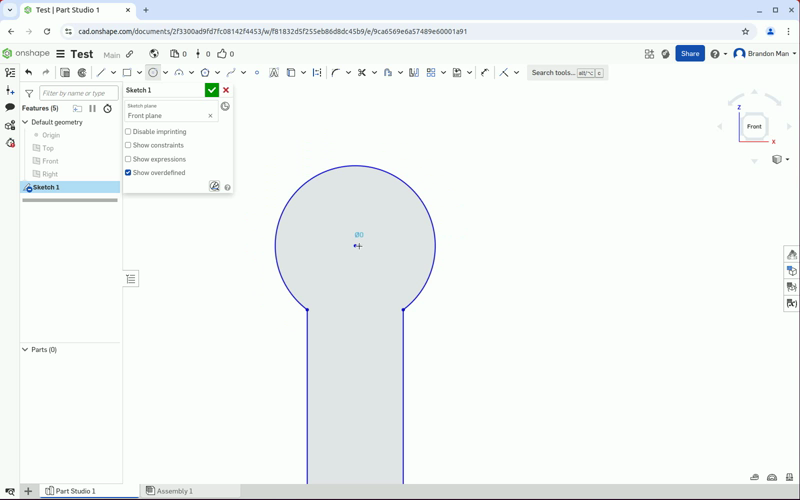
scroll(-6)
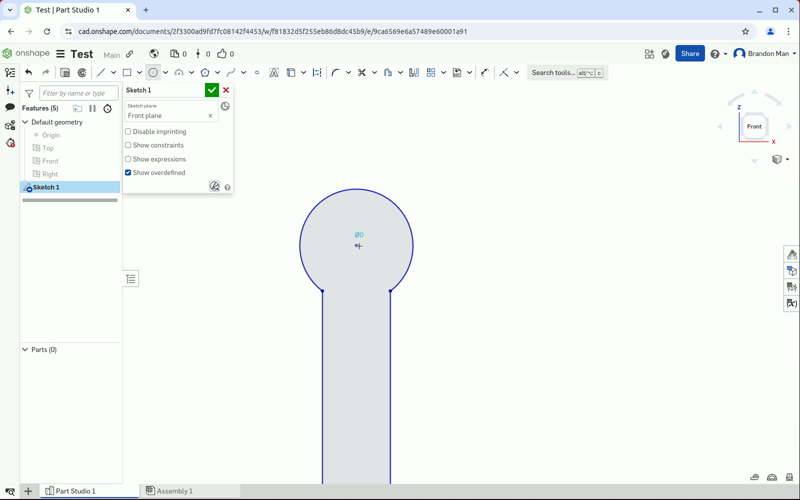
scroll(-6)
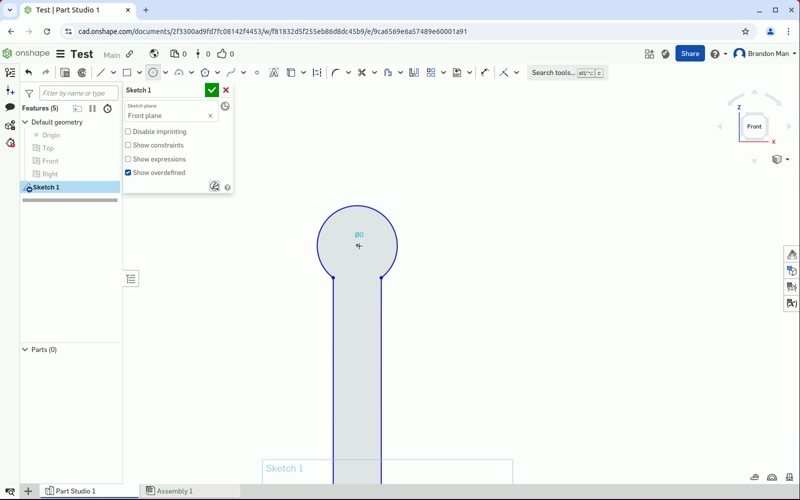
scroll(-6)
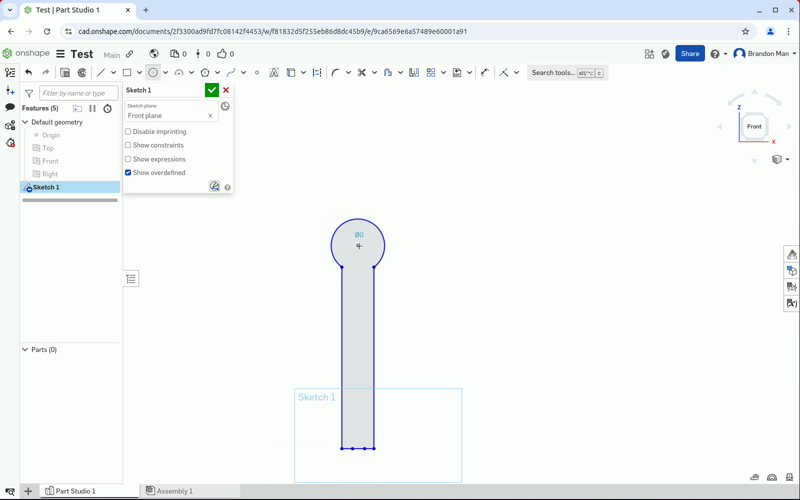
scroll(-6)
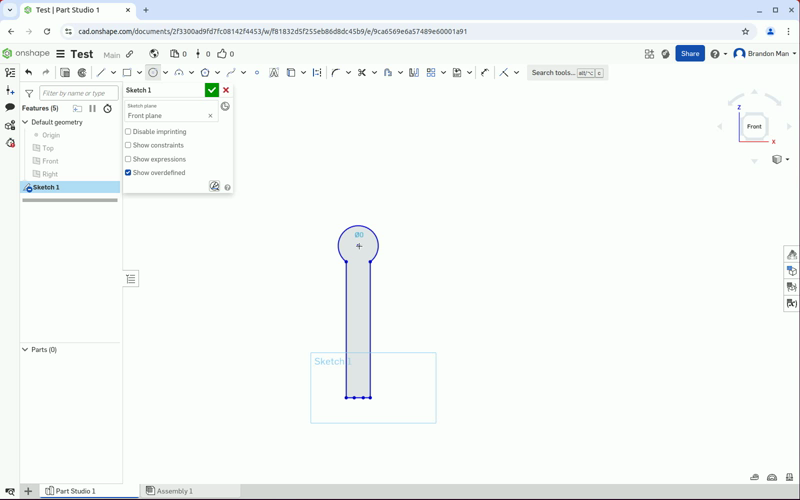
scroll(-6)
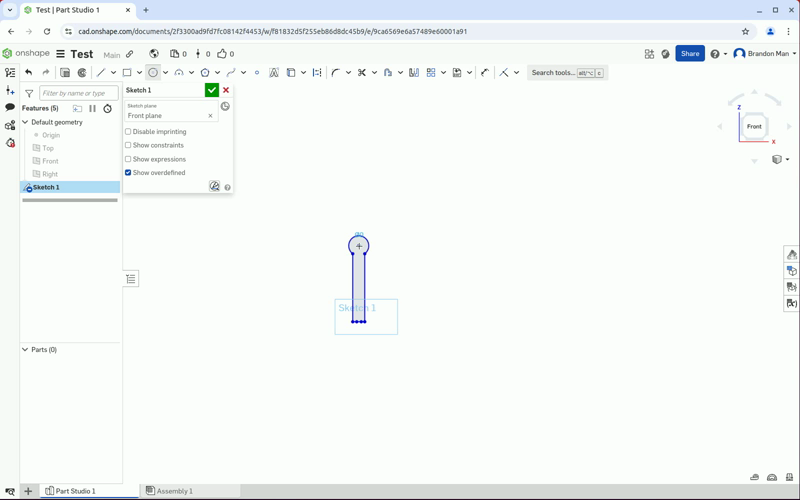
key_up(shift)
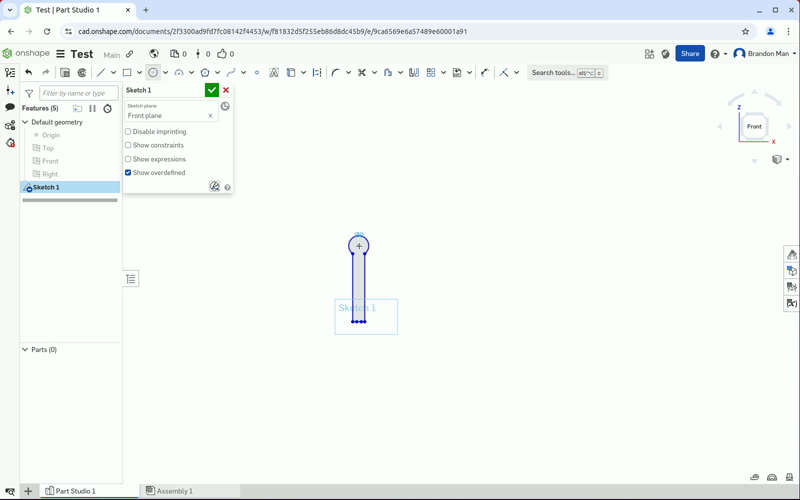
mouse_move(361, 245)
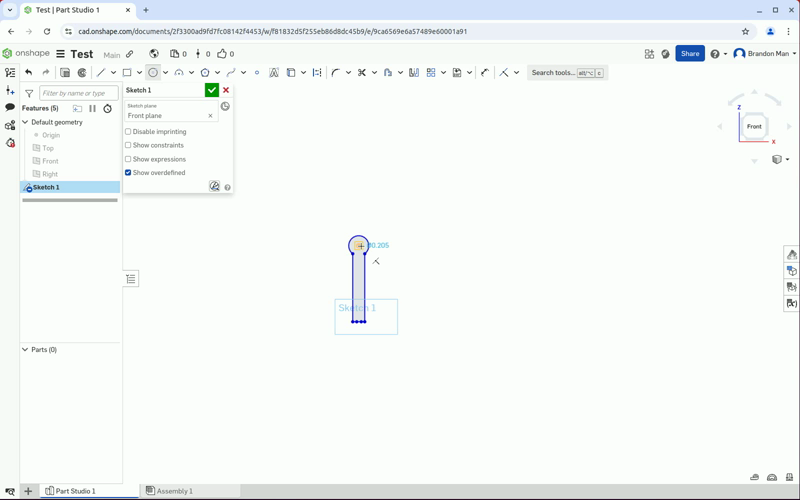
scroll(6)
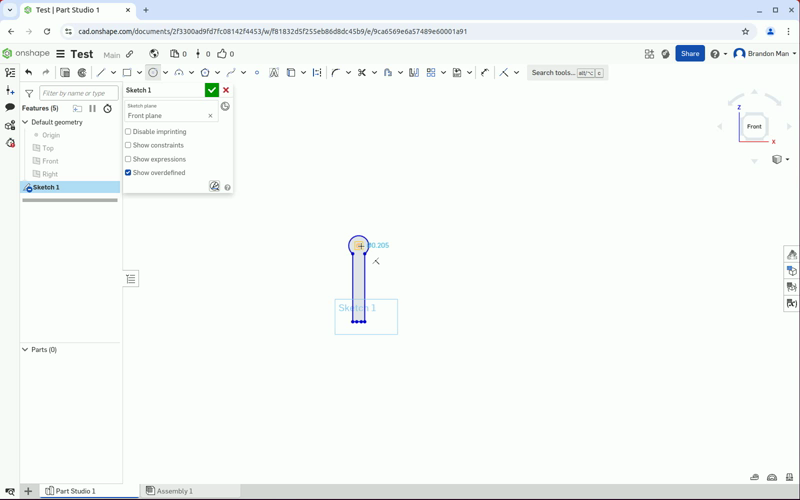
scroll(6)
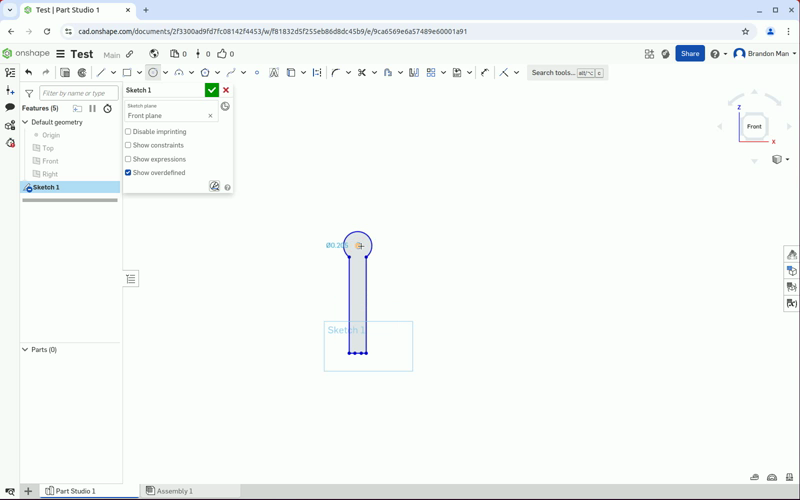
scroll(6)
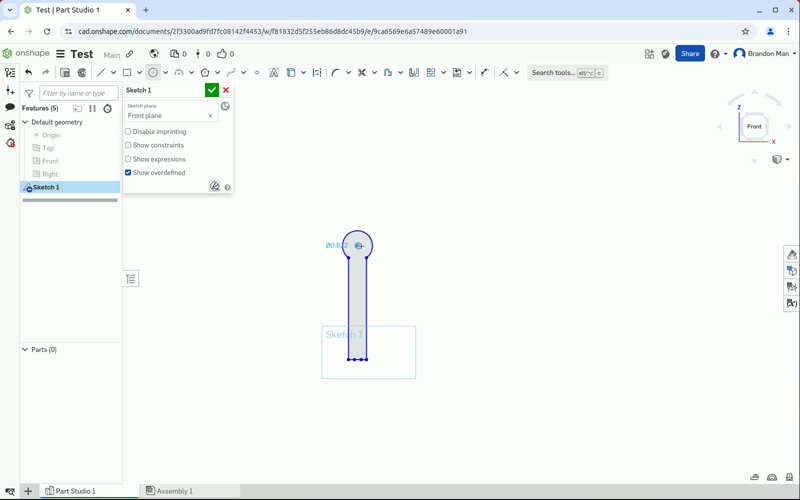
scroll(6)
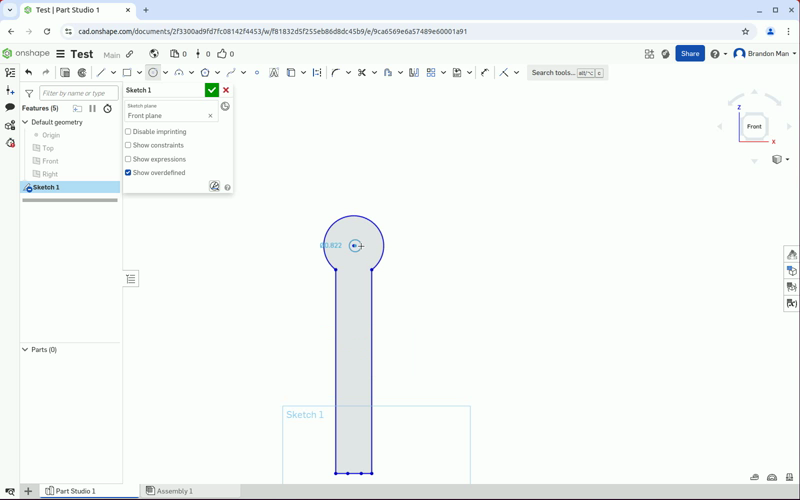
scroll(6)
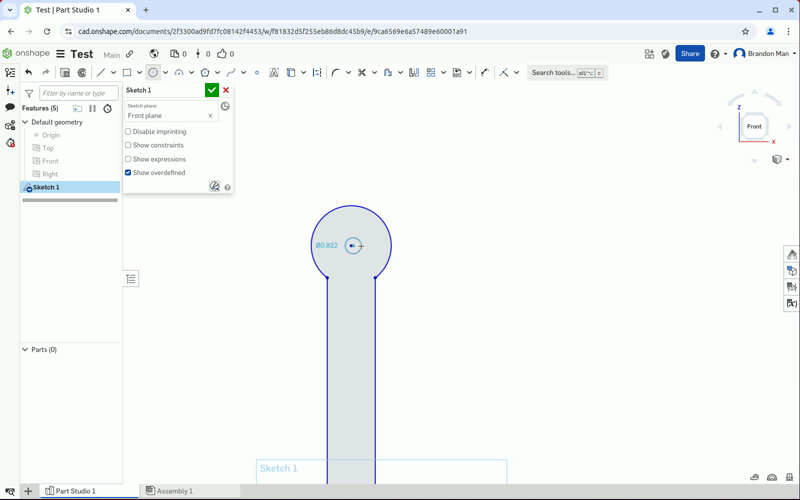
scroll(6)
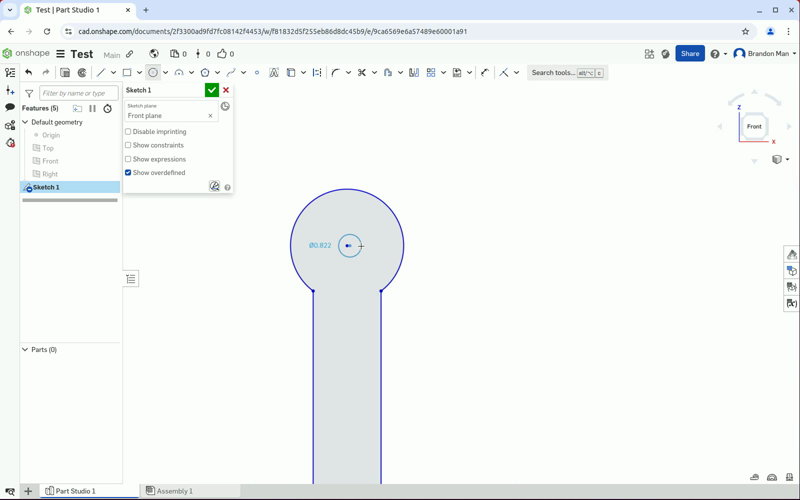
scroll(6)
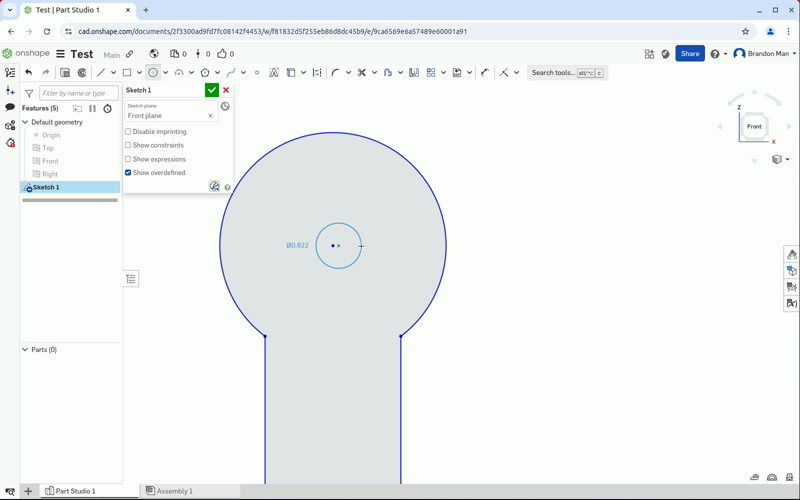
click(361, 245)
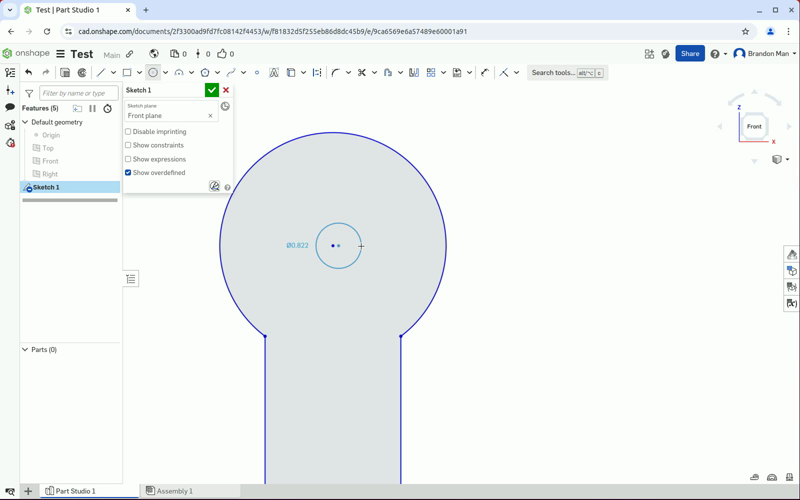
scroll(-6)
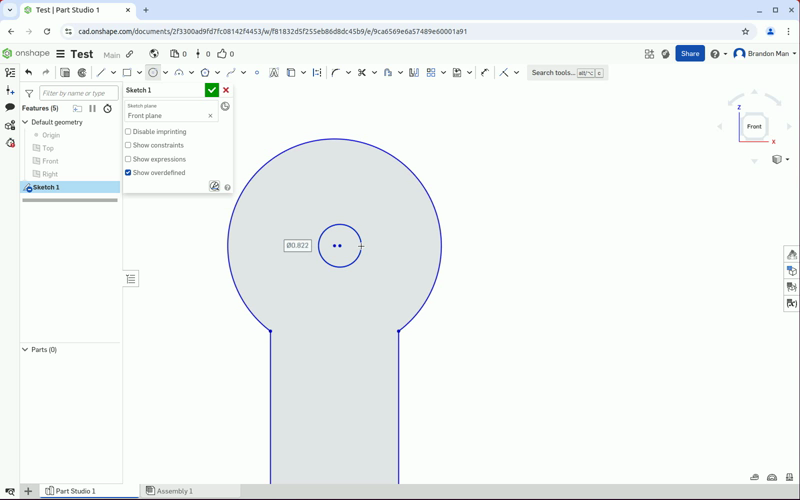
scroll(-6)
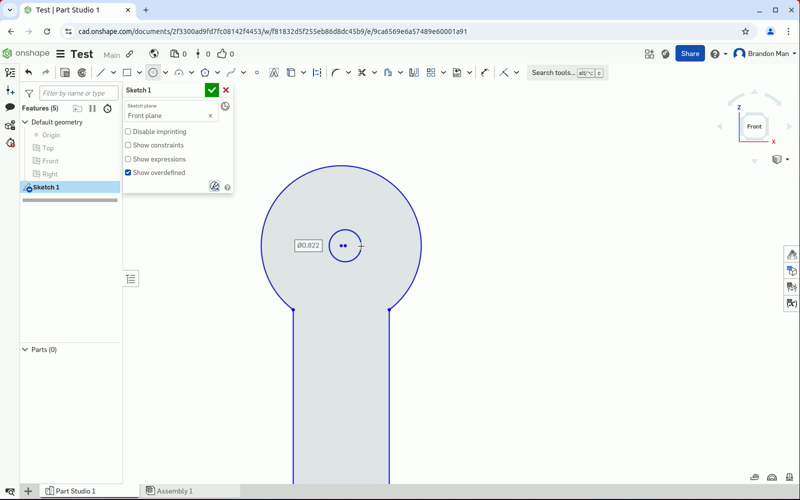
scroll(-6)
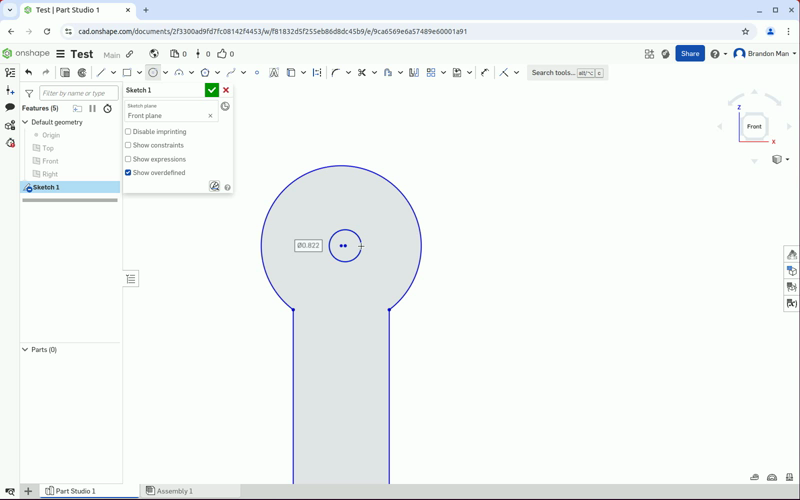
scroll(-6)
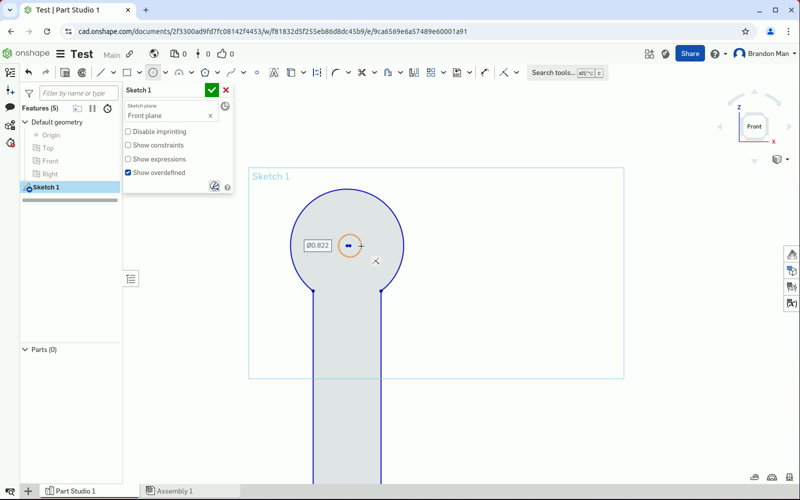
scroll(-6)
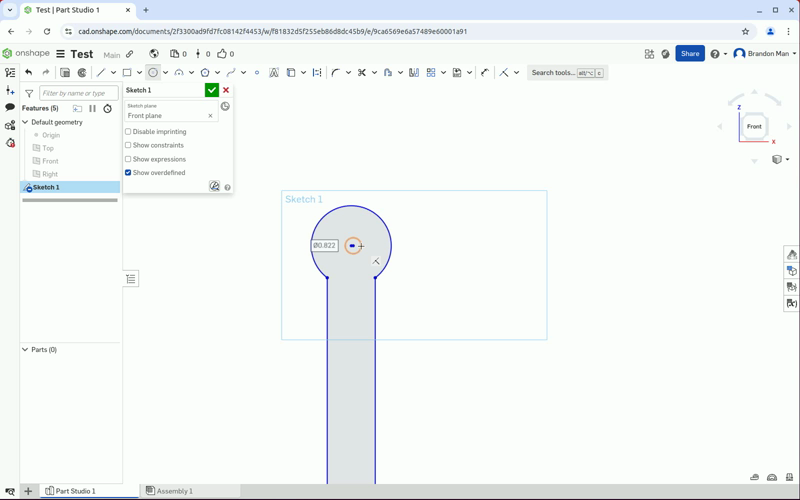
scroll(-6)
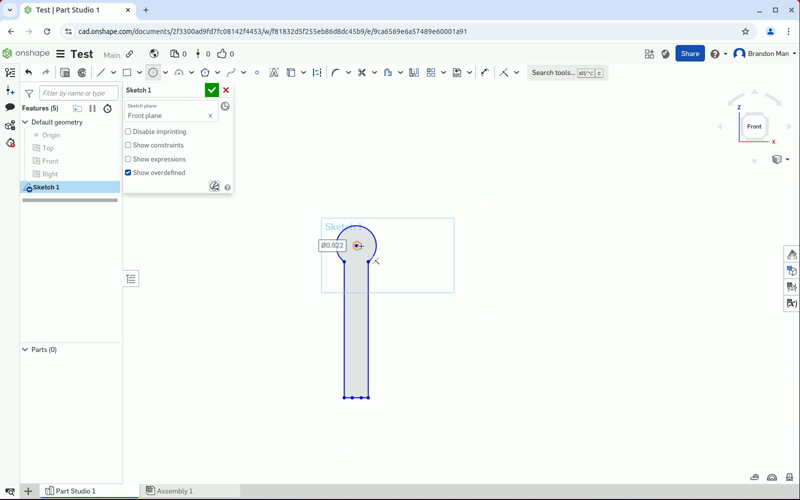
scroll(-6)
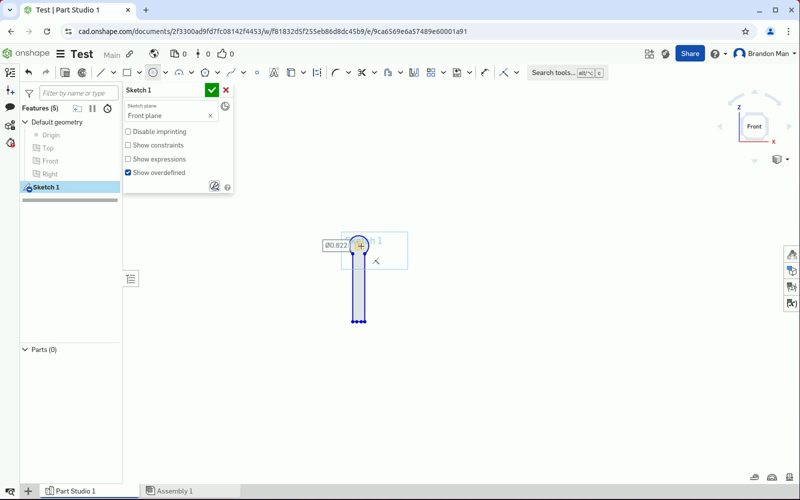
key(esc)
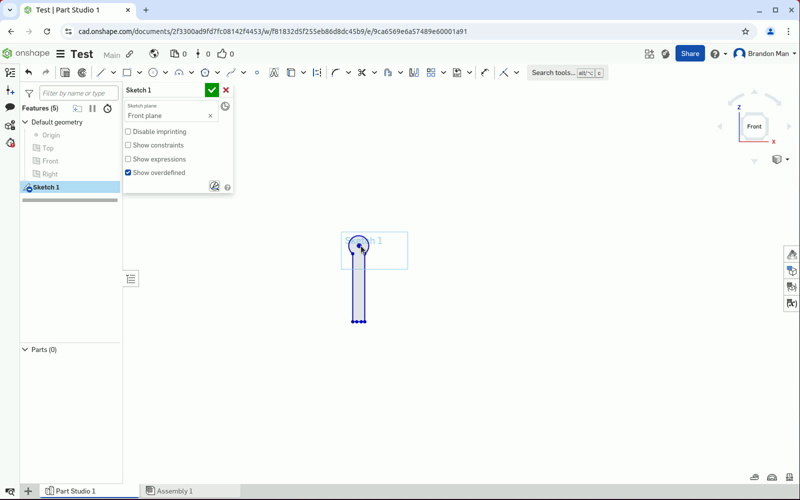
mouse_move(357, 312)
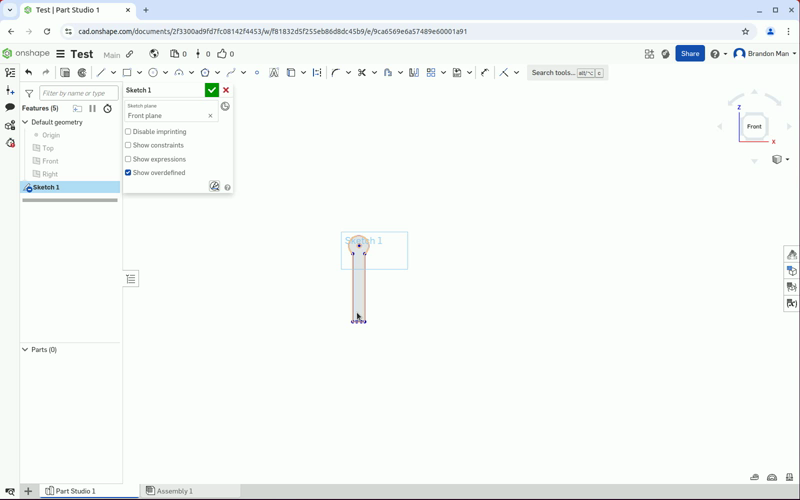
scroll(6)
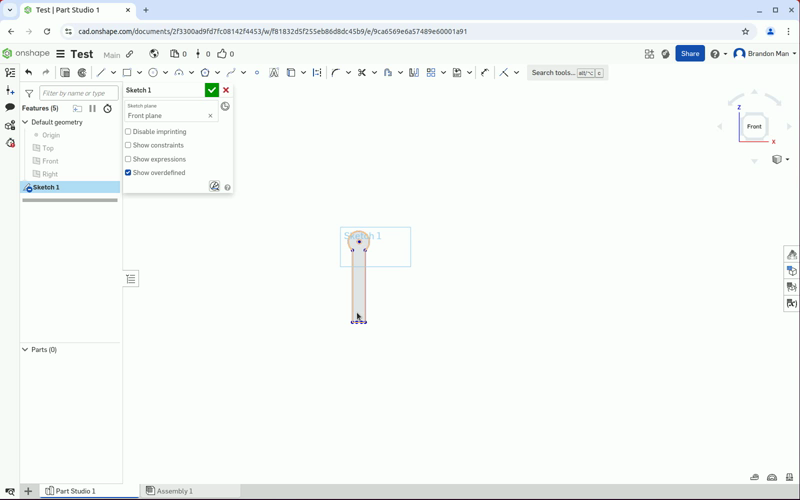
scroll(6)
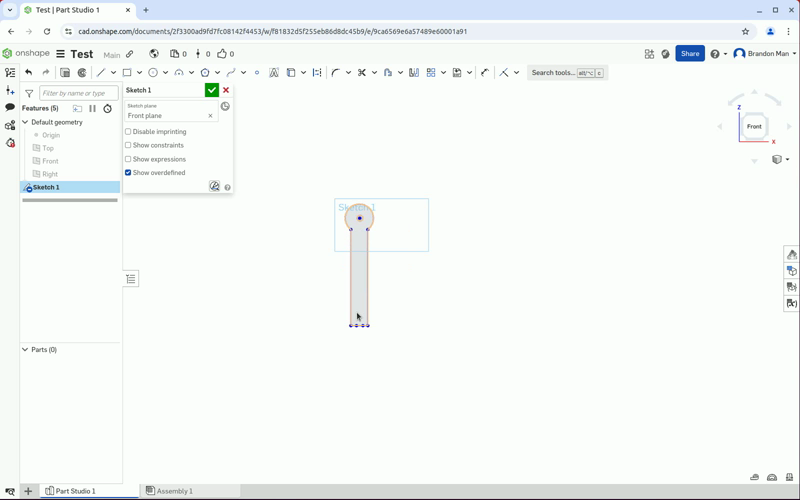
scroll(6)
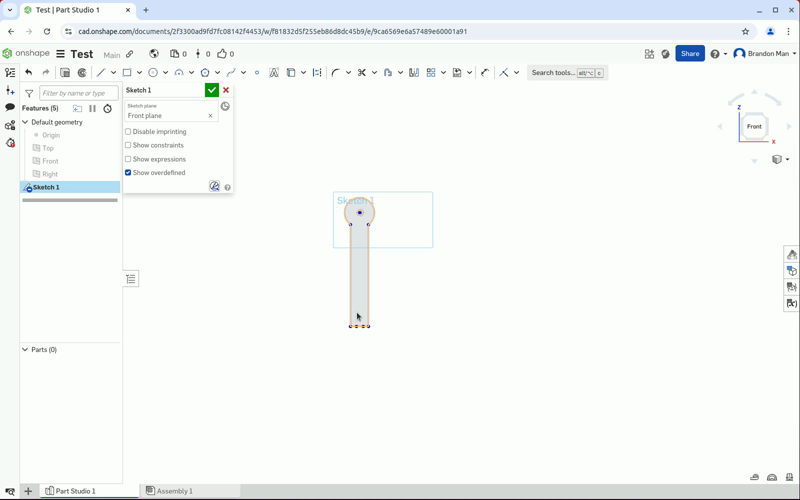
scroll(6)
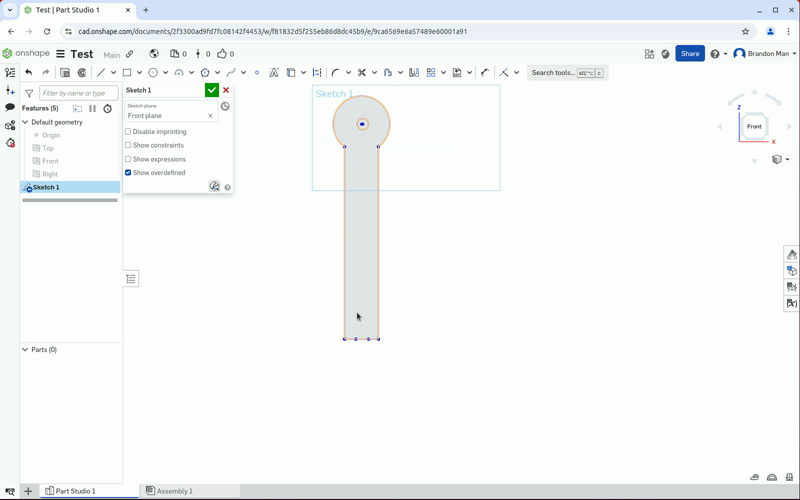
scroll(6)
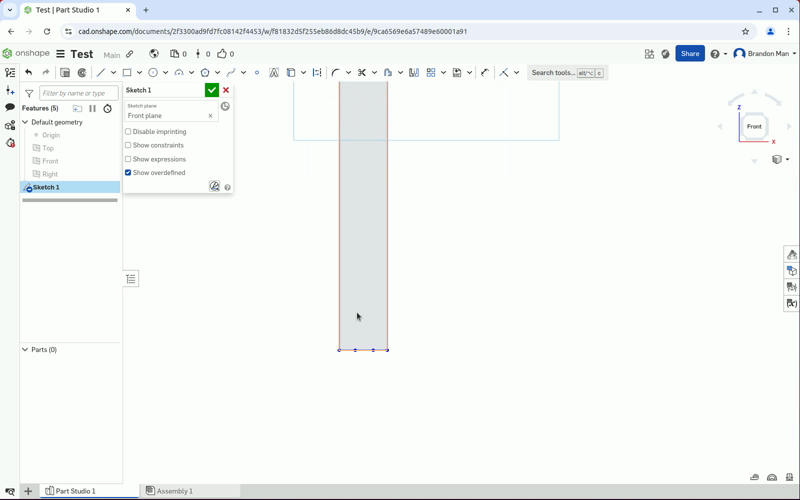
scroll(6)
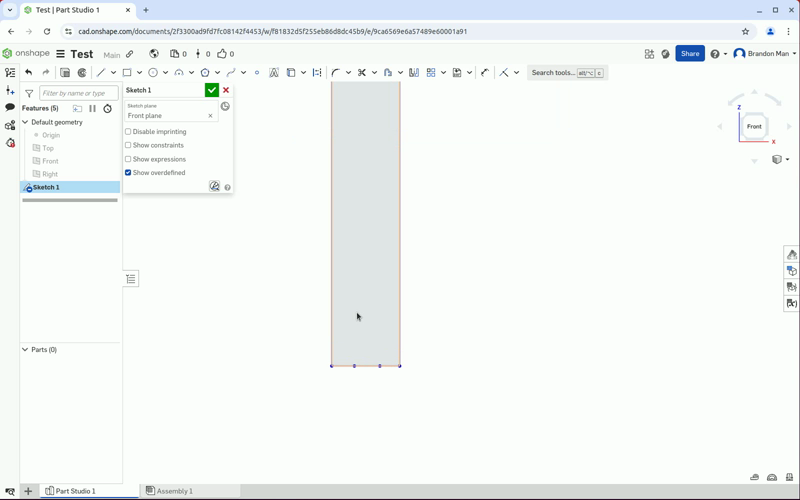
scroll(6)
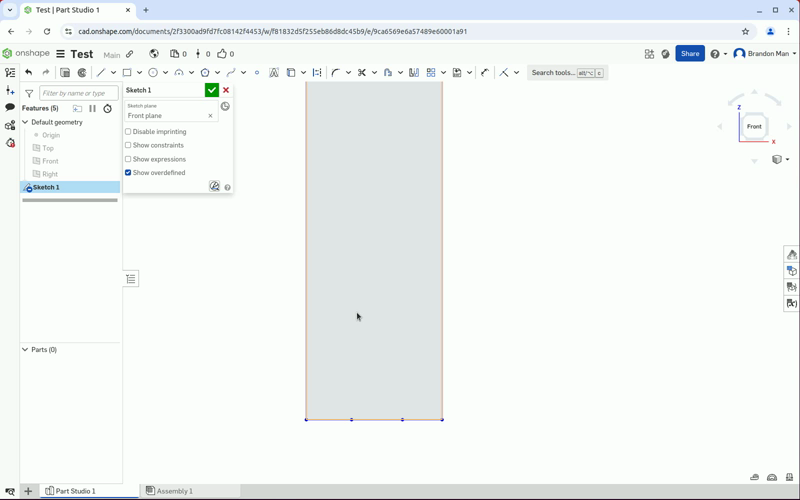
click(357, 312)
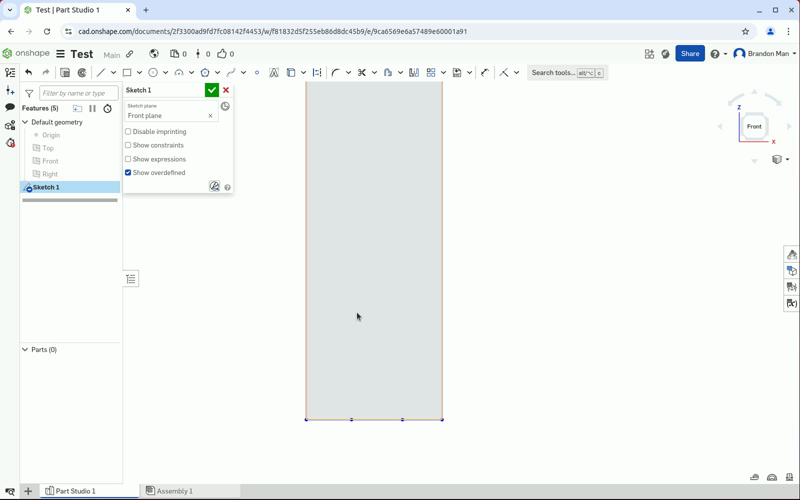
scroll(-6)
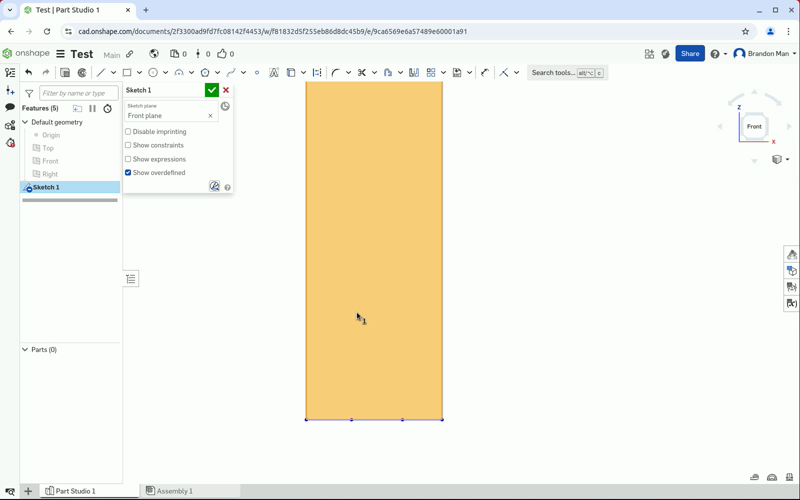
scroll(-6)
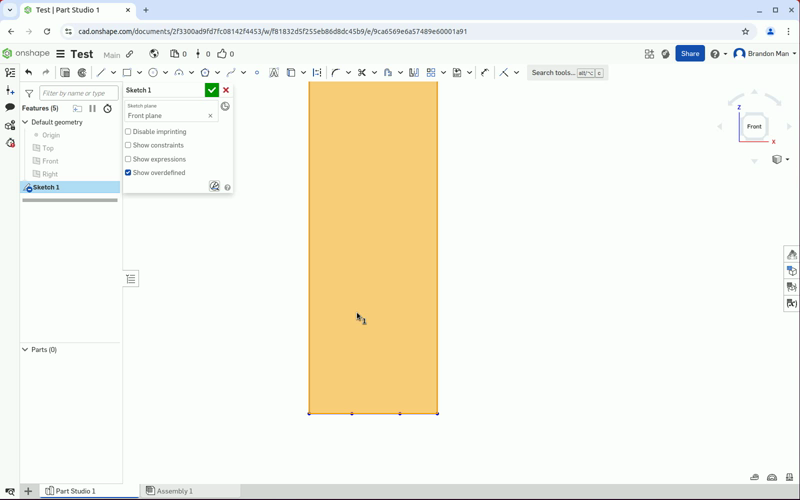
scroll(-6)
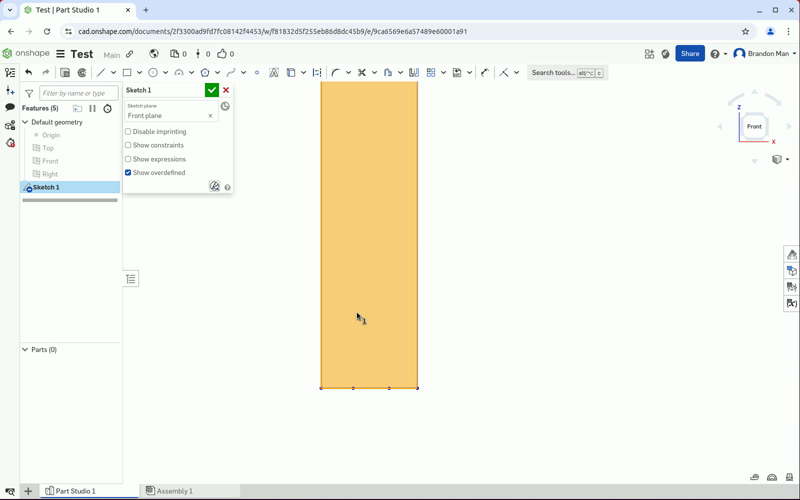
scroll(-6)
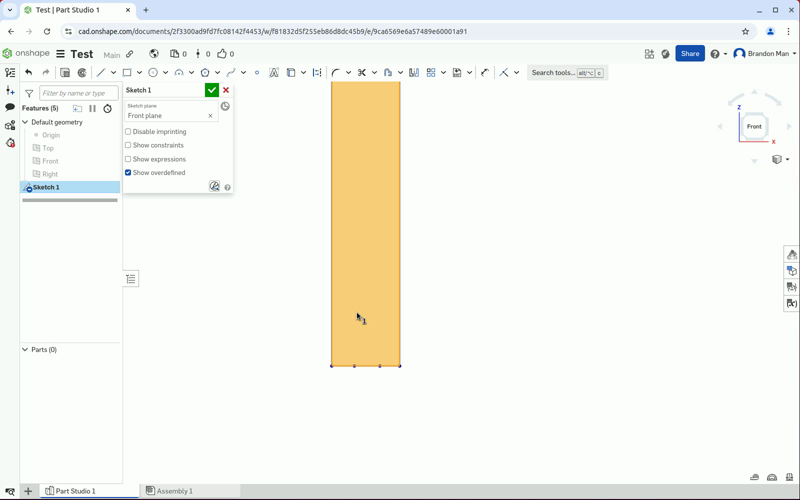
scroll(-6)
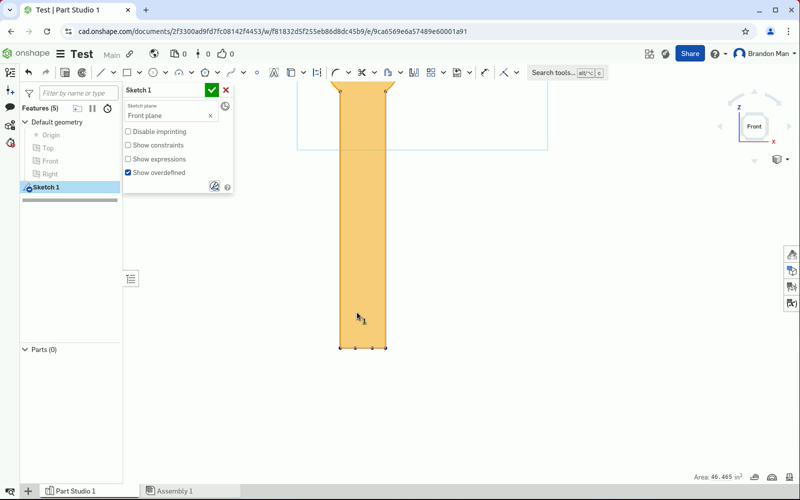
scroll(-6)
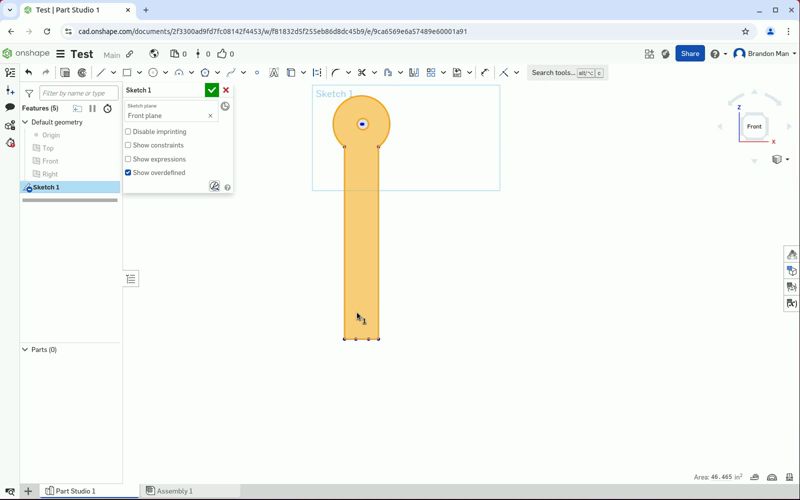
scroll(-6)
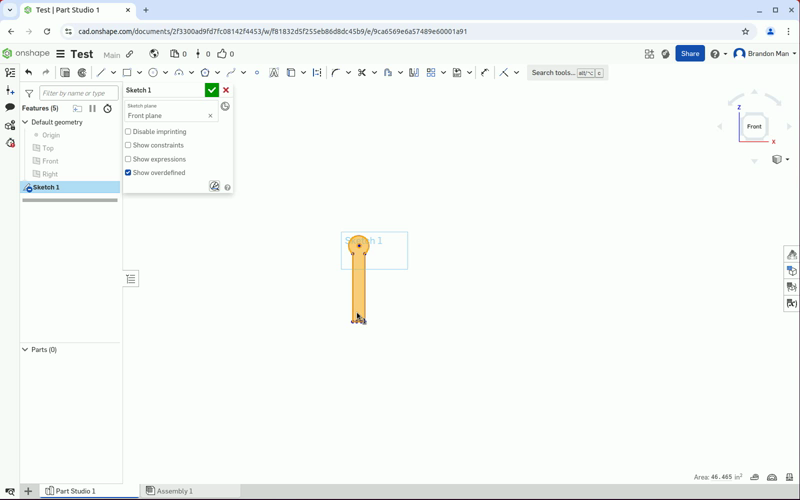
mouse_move(73, 352)
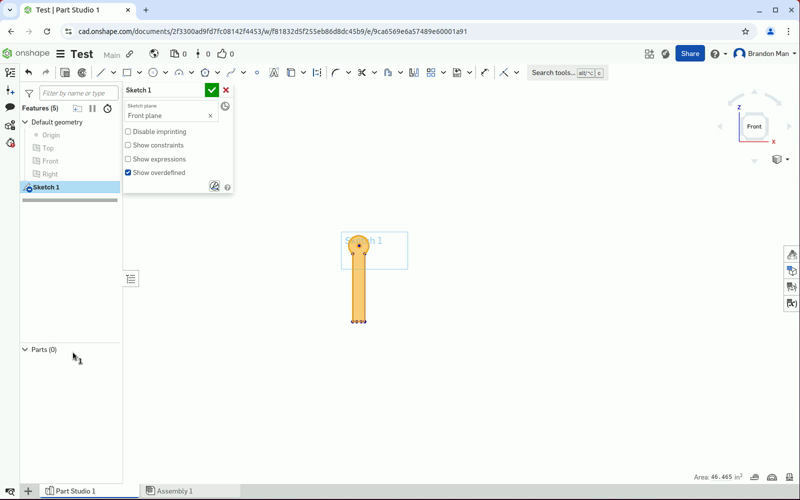
key(shift+y)
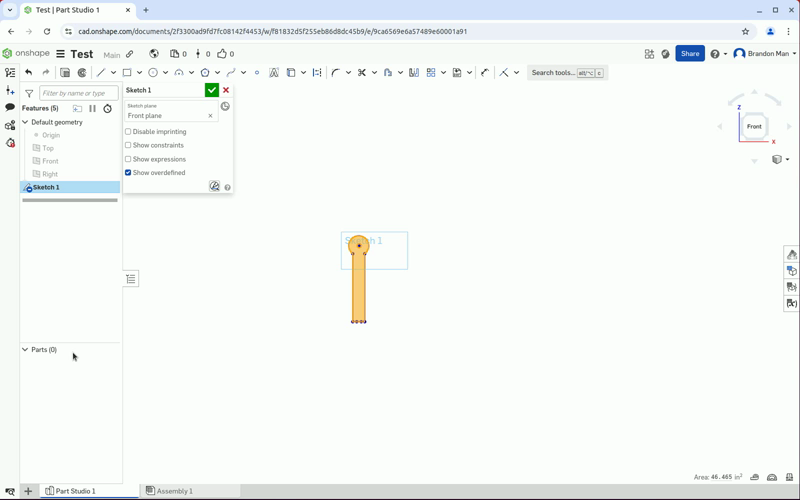
key(shift+e)
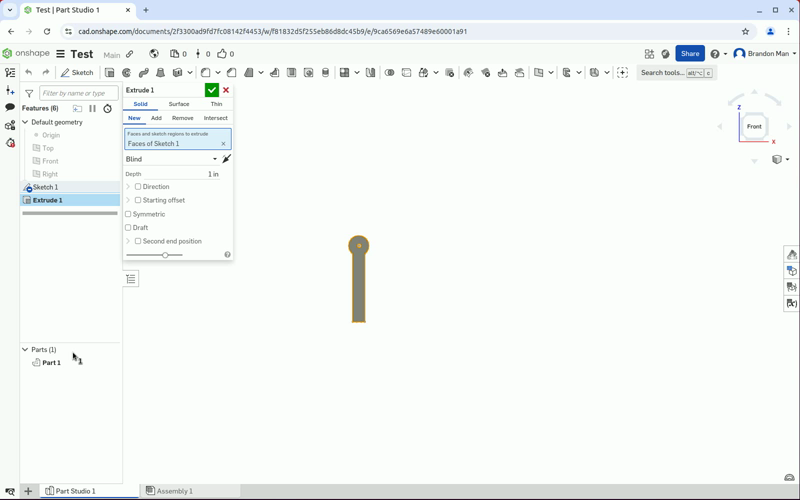
mouse_move(143, 106)
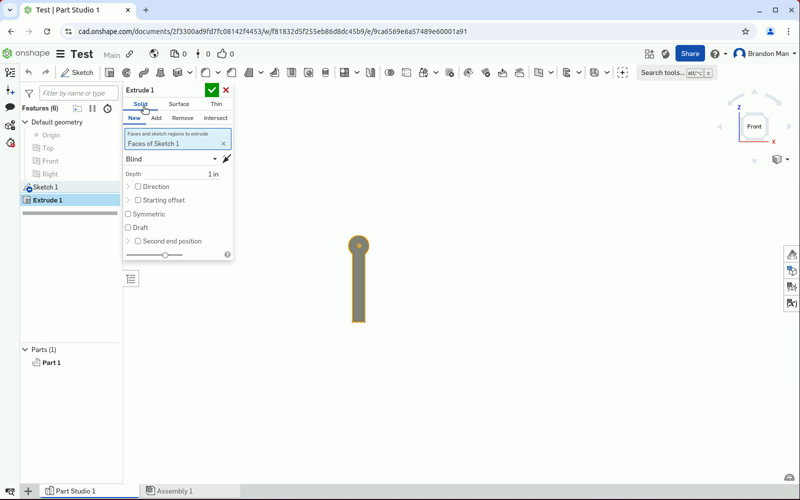
click(143, 106)
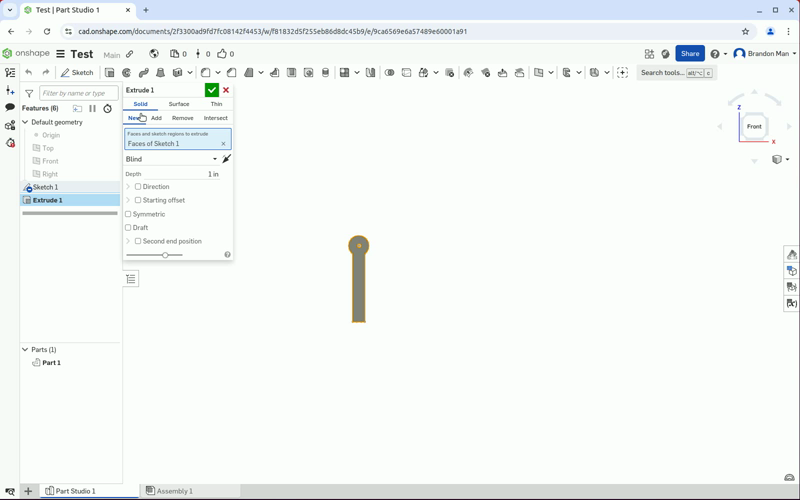
mouse_move(137, 120)
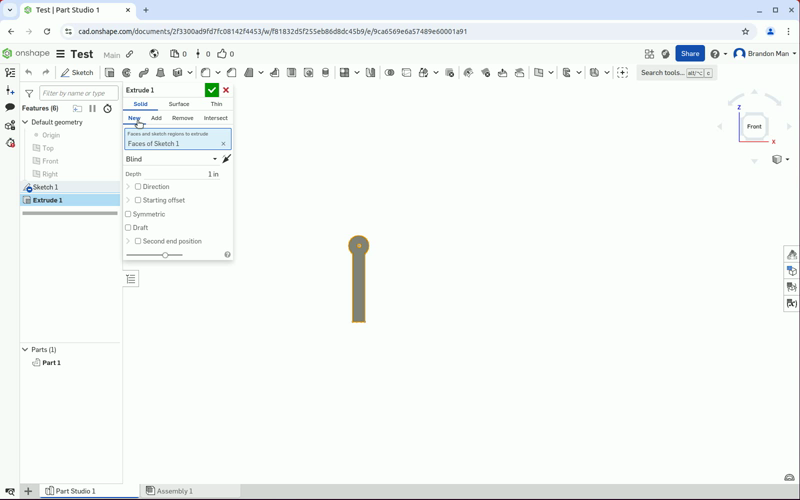
click(137, 120)
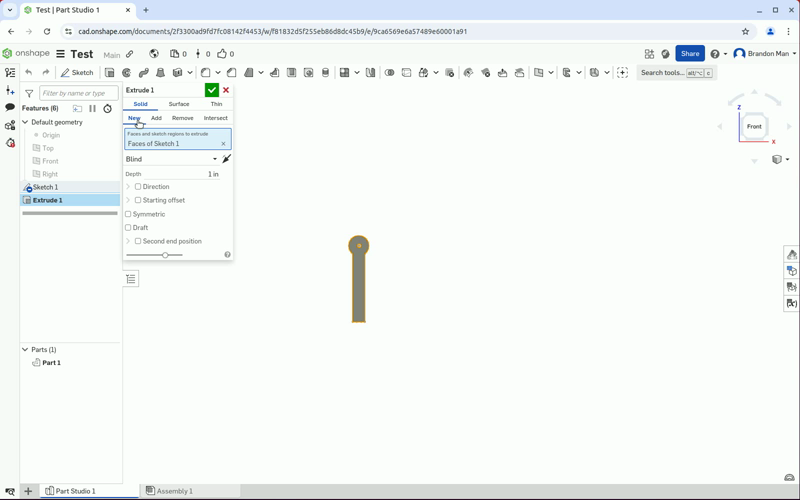
key(tab, 4)
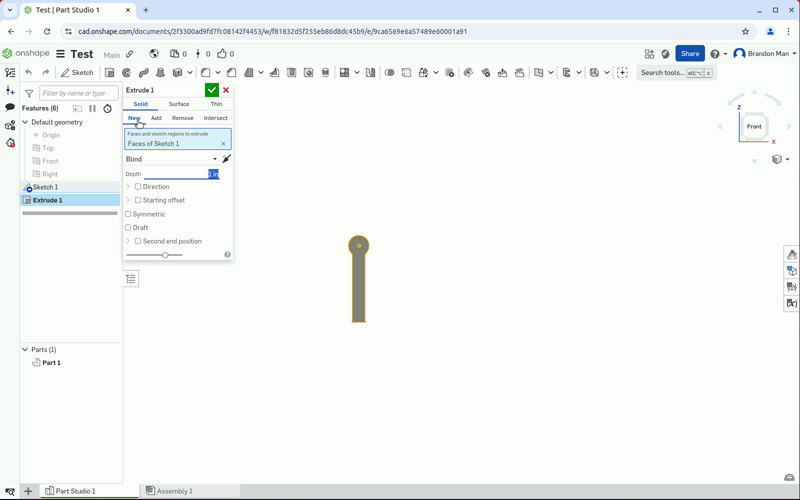
text(0.722)
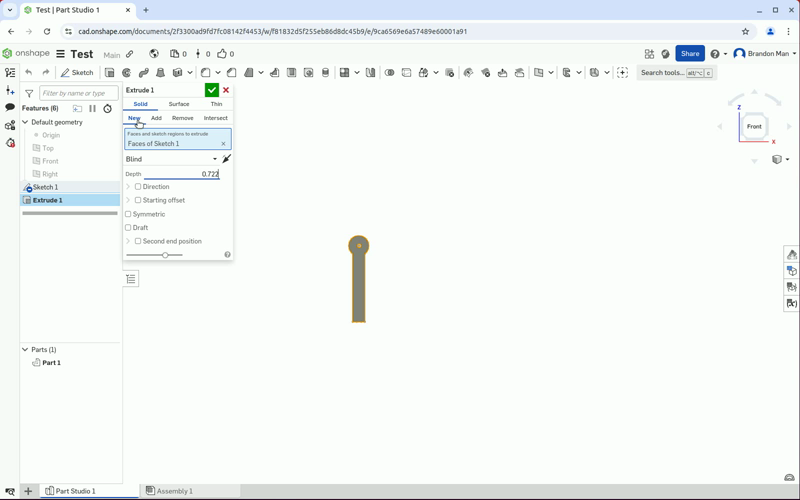
key(enter)
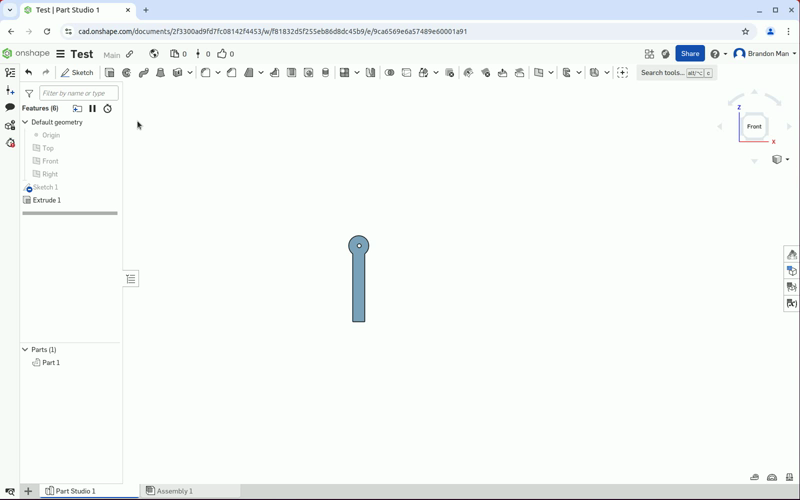
key(shift+h)
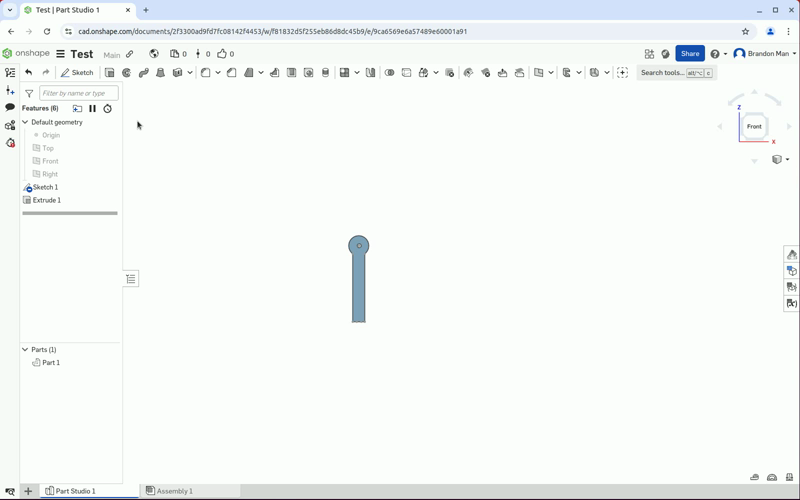
key(shift+h)
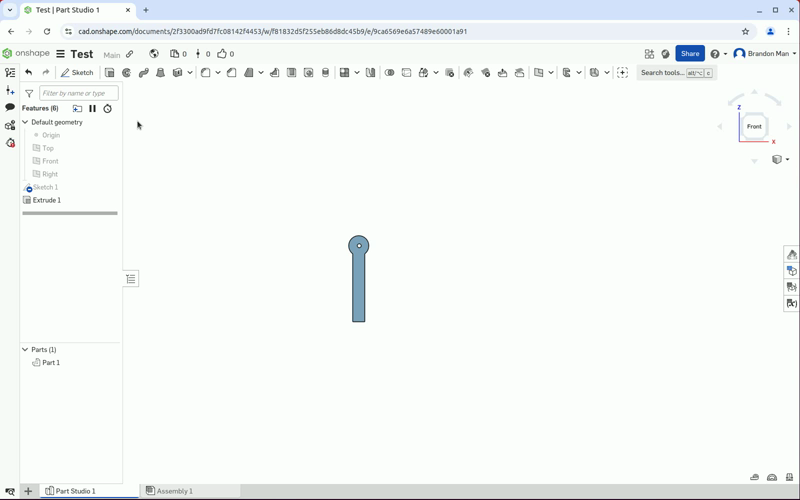
mouse_move(73, 189)
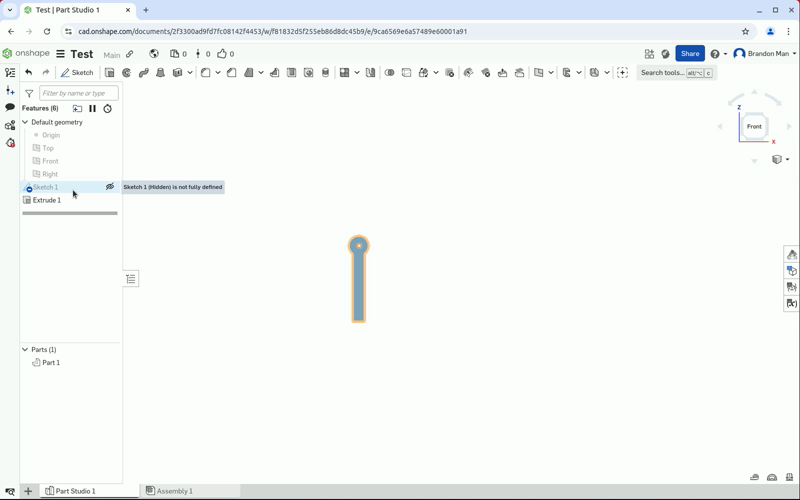
click(73, 189)
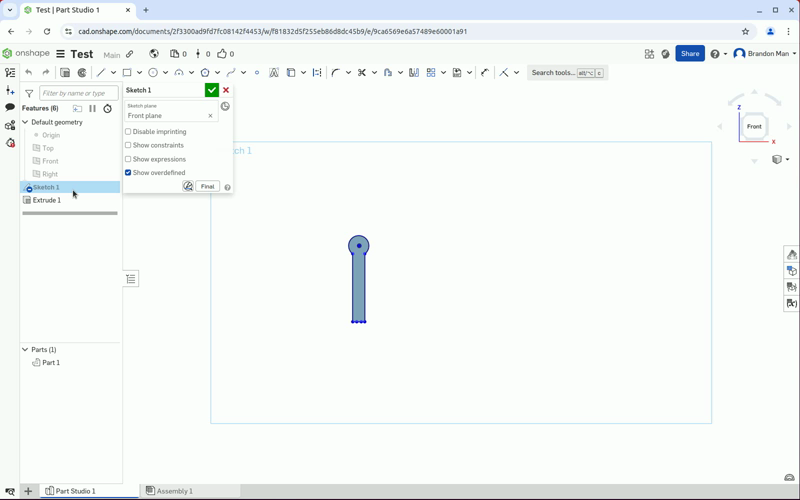
mouse_move(229, 92)
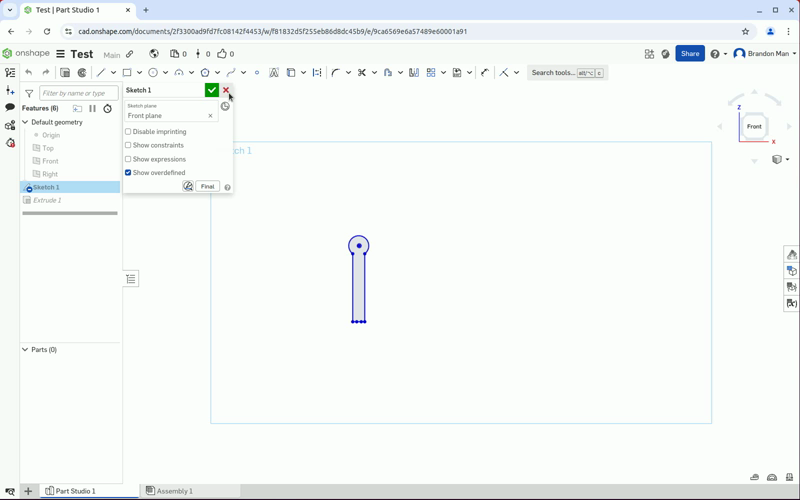
click(229, 92)
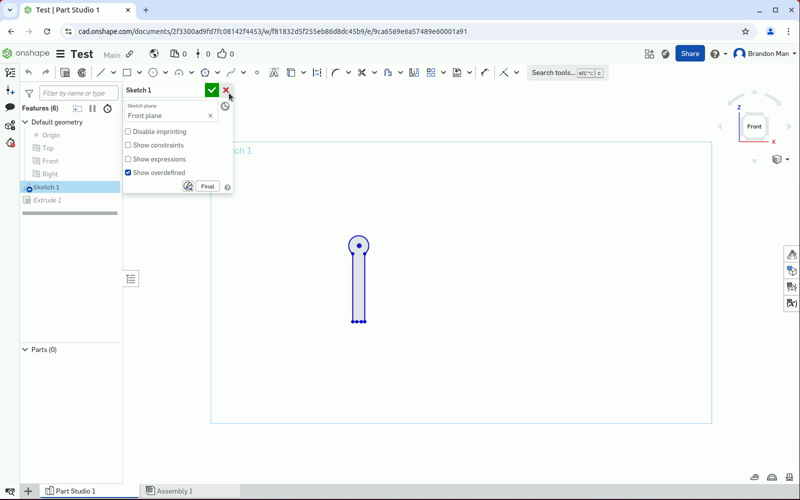
key(shift+s)
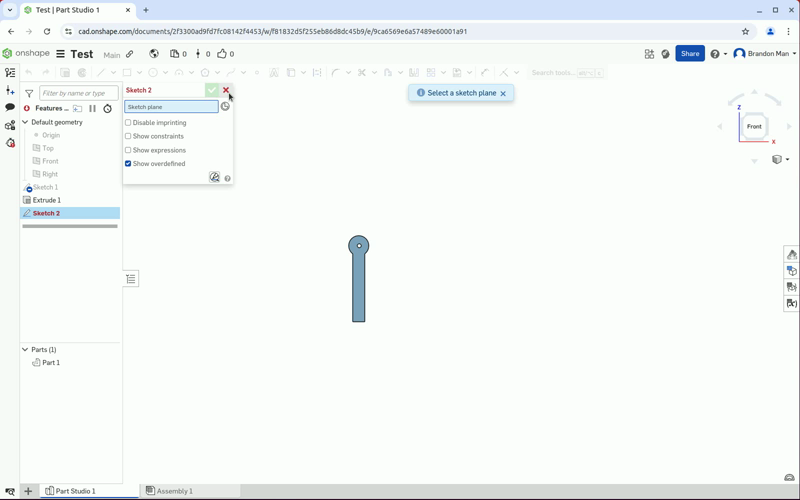
mouse_move(73, 163)
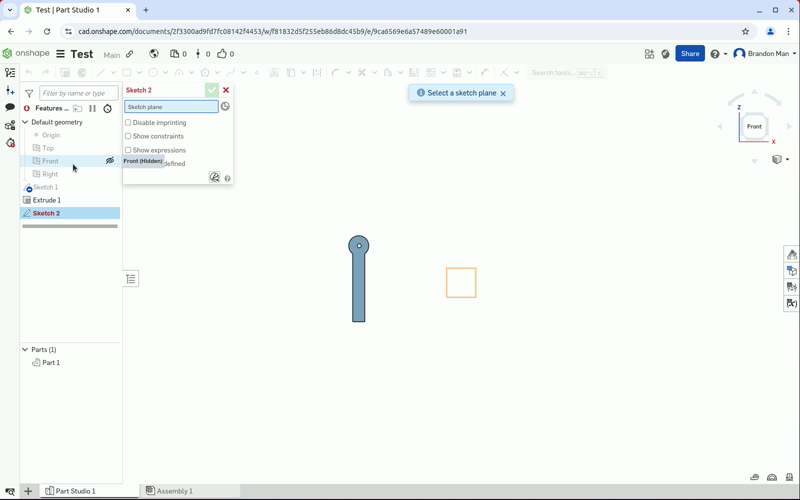
click(73, 163)
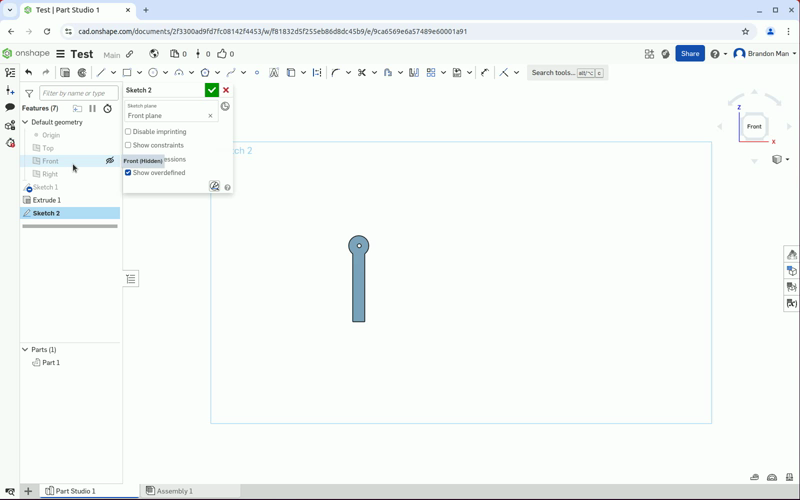
mouse_move(73, 352)
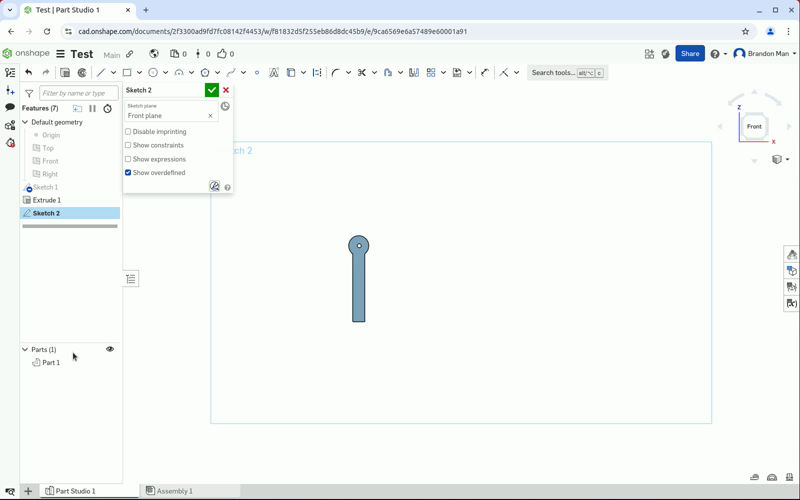
key(y)
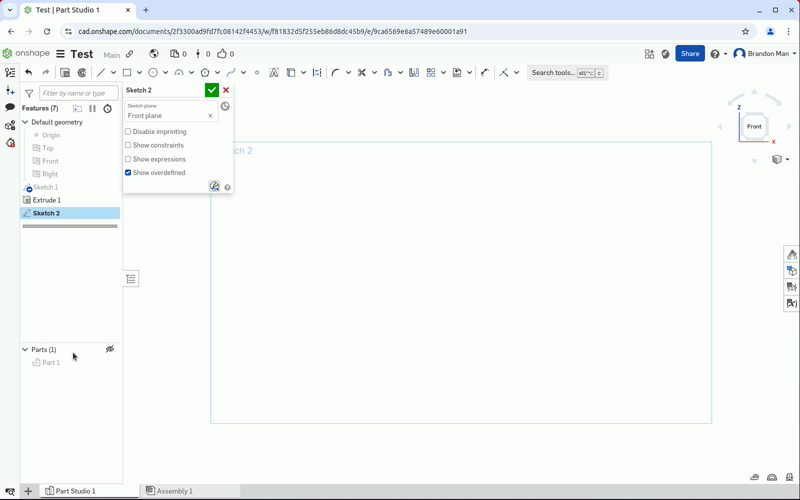
key(l)
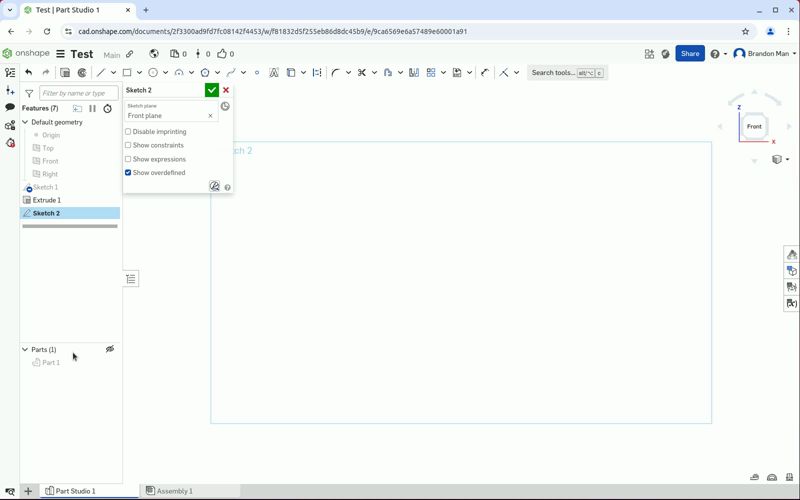
key_down(shift)
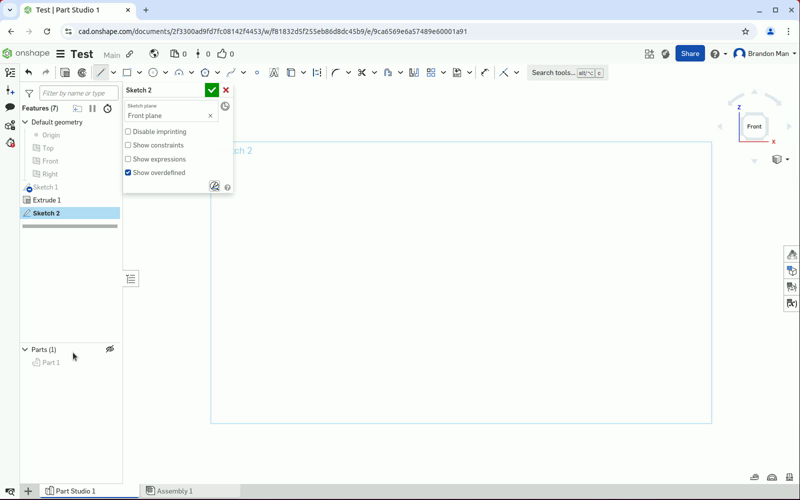
mouse_move(352, 325)
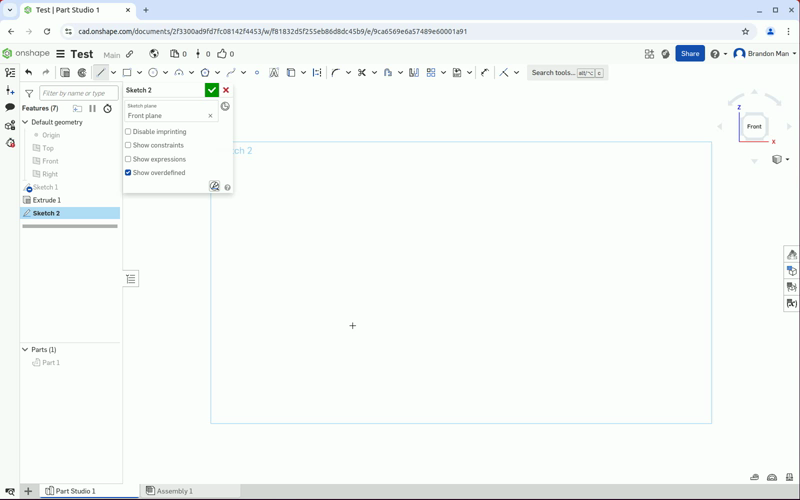
click(352, 325)
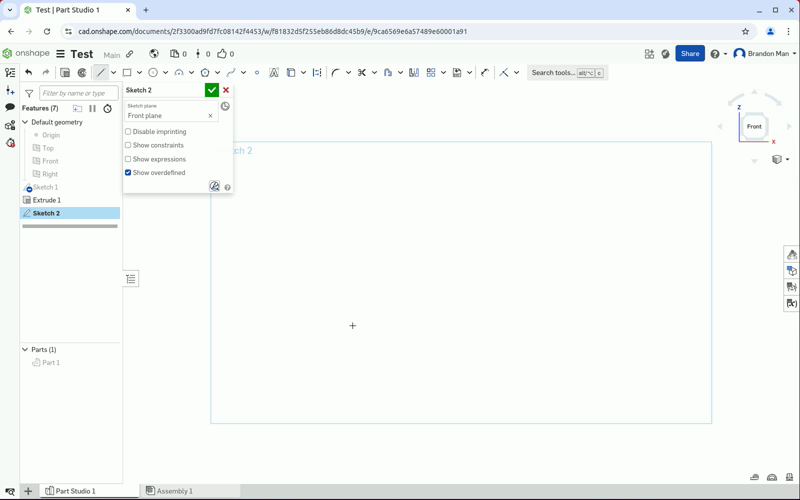
key_up(shift)
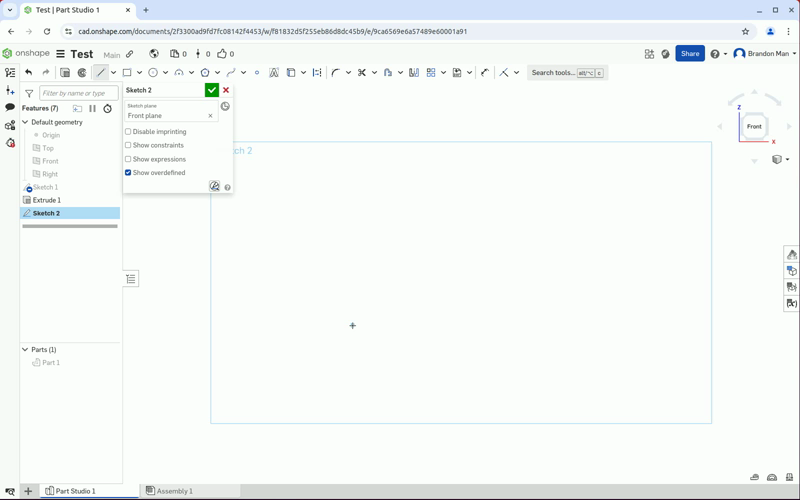
key_down(shift)
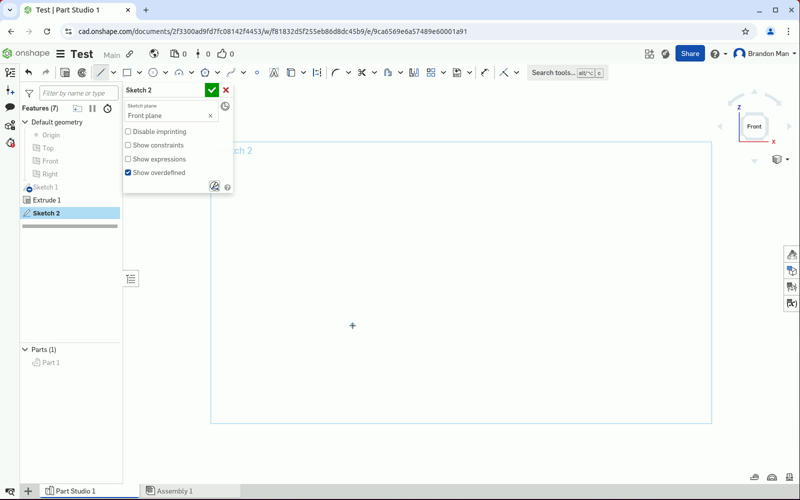
mouse_move(382, 325)
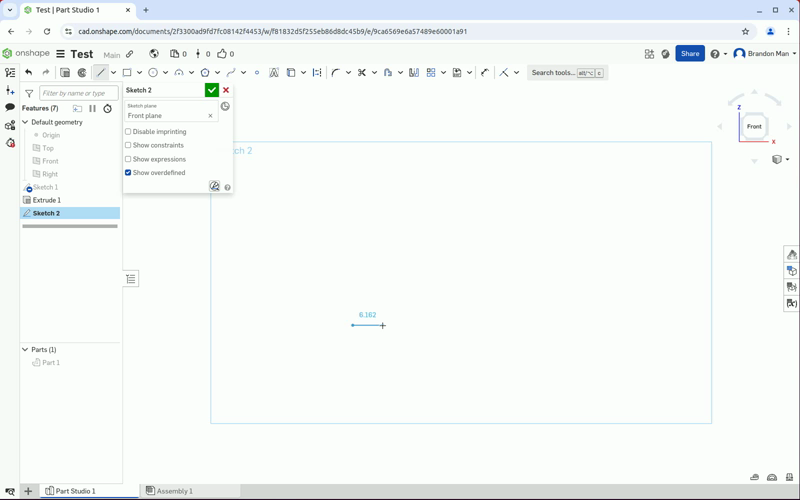
mouse_move(357, 325)
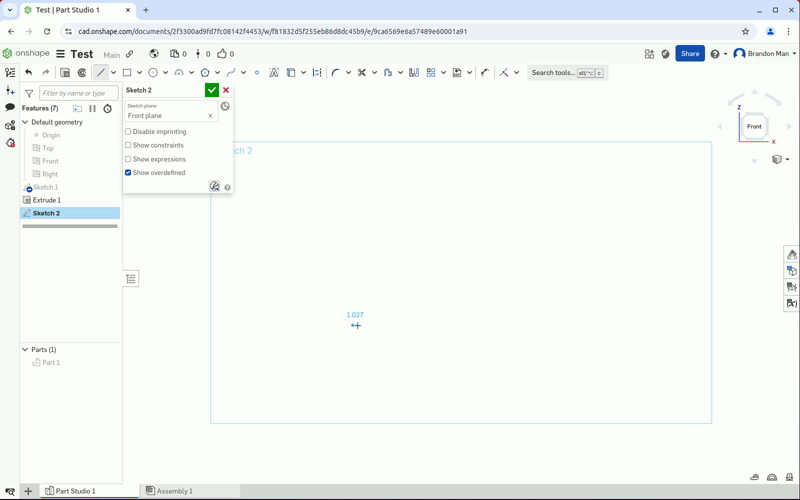
scroll(6)
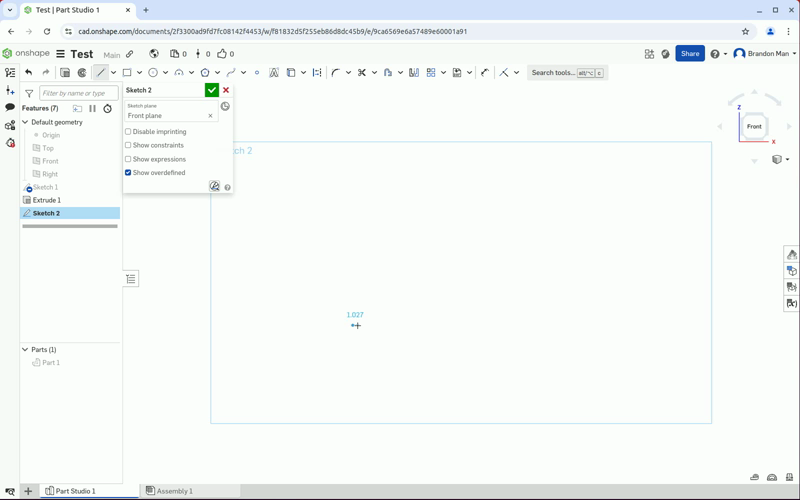
scroll(6)
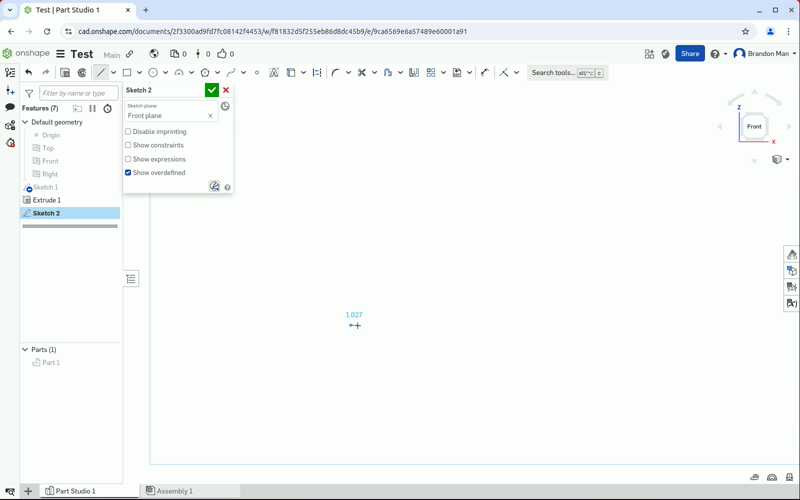
scroll(6)
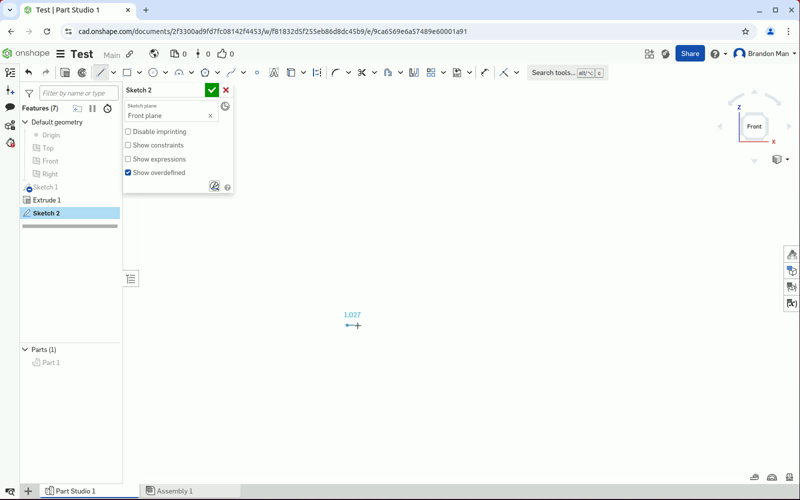
scroll(6)
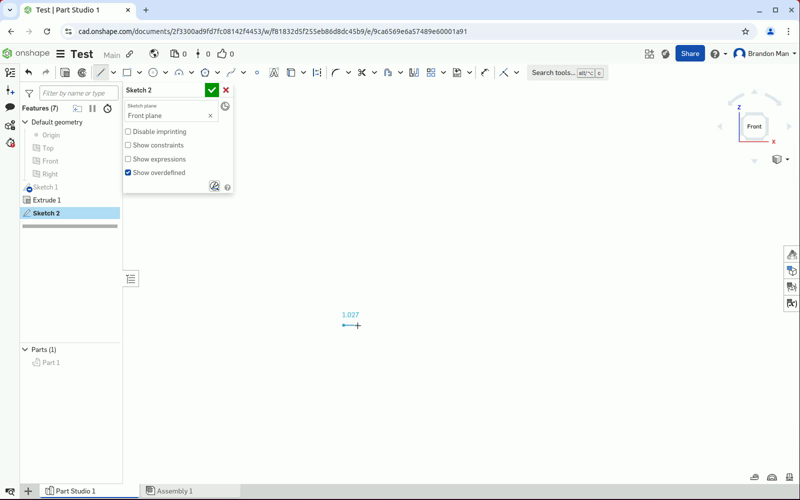
scroll(6)
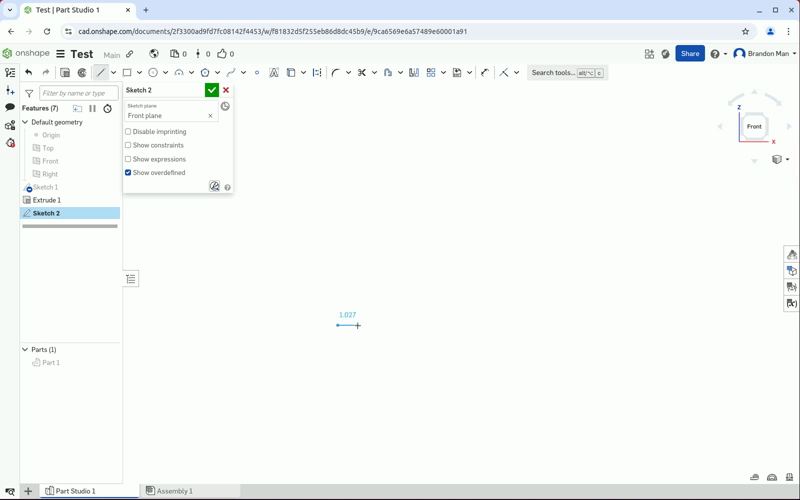
scroll(6)
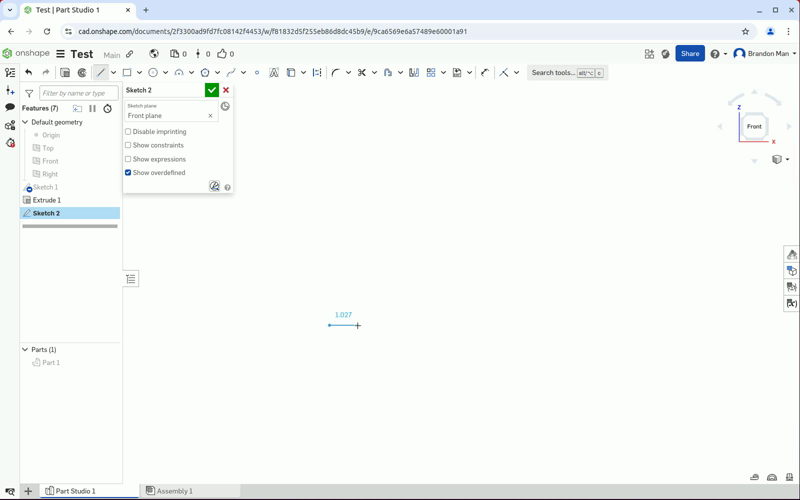
scroll(6)
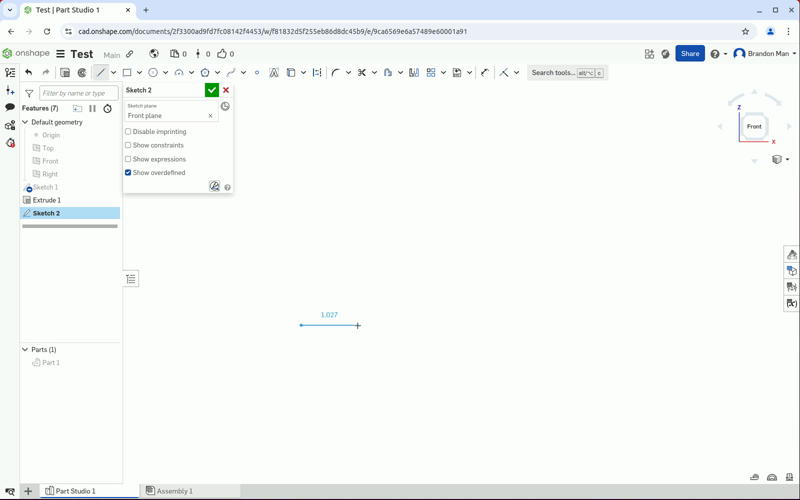
click(357, 325)
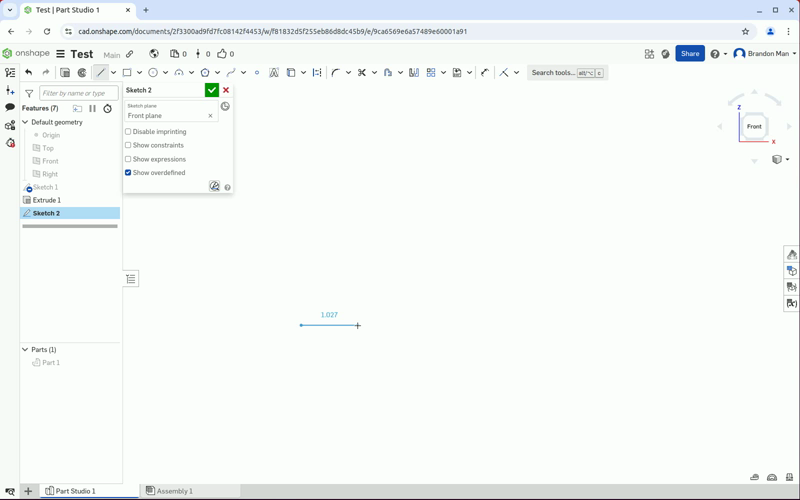
scroll(-6)
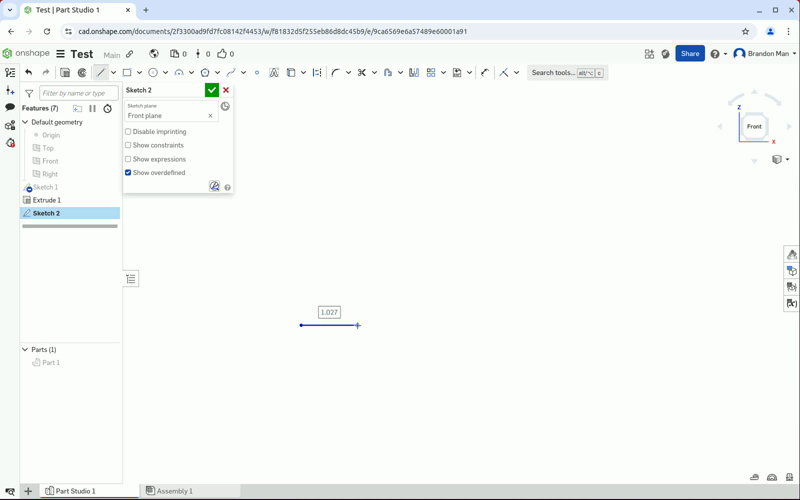
scroll(-6)
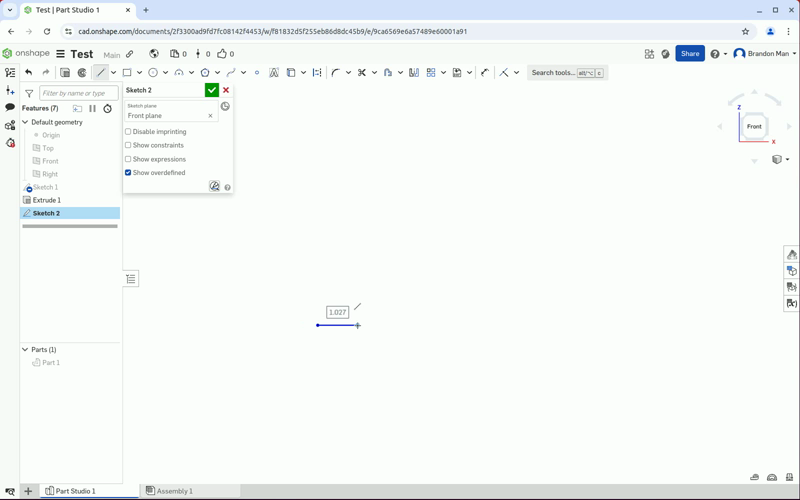
scroll(-6)
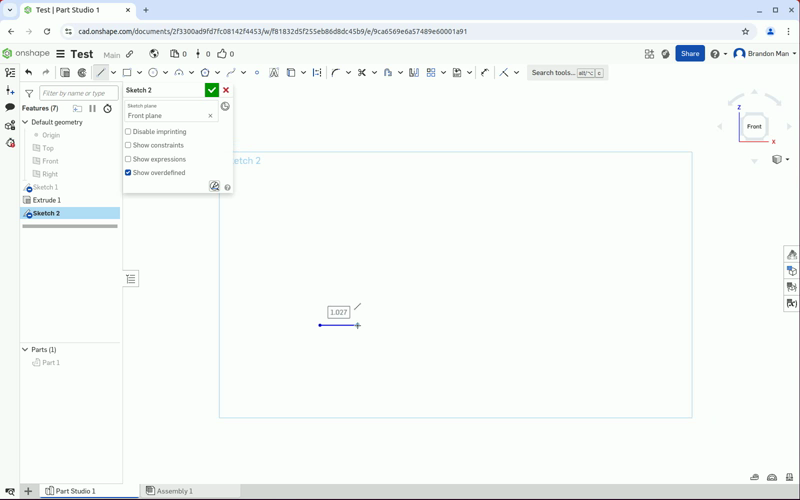
scroll(-6)
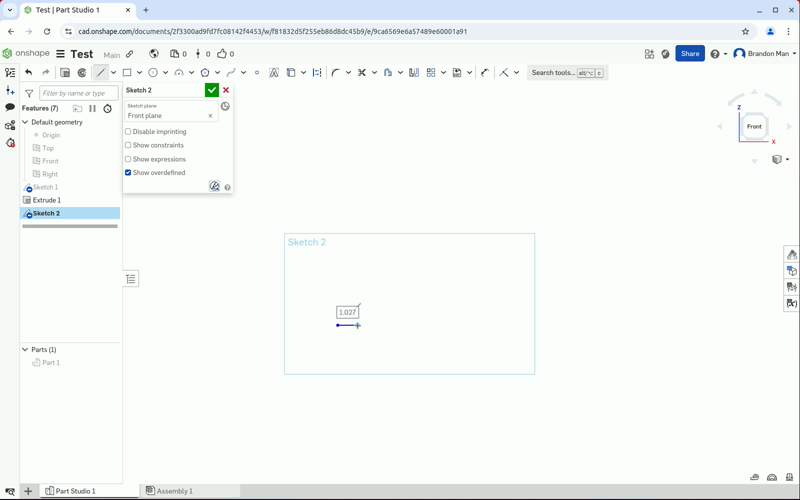
scroll(-6)
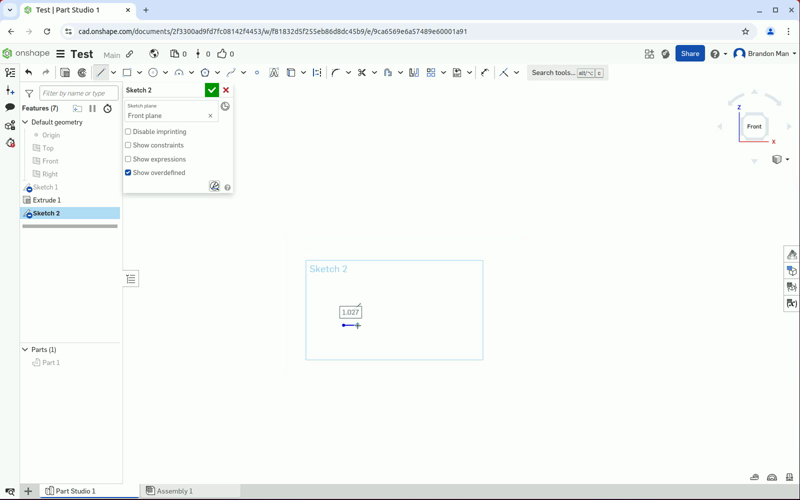
scroll(-6)
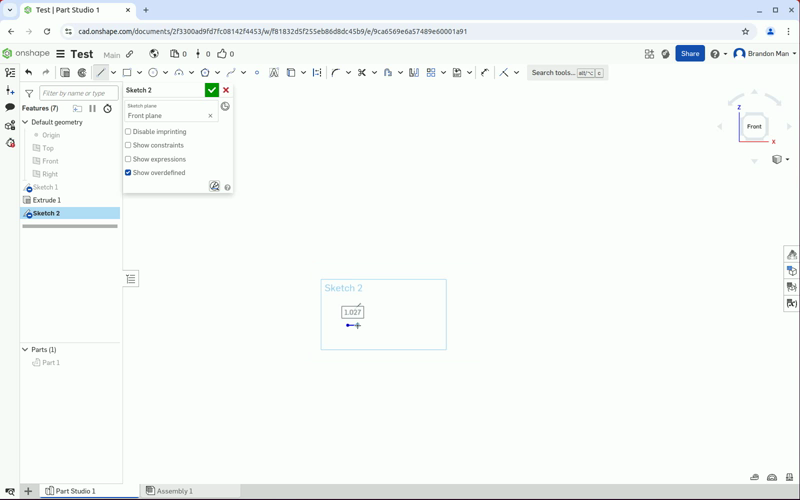
scroll(-6)
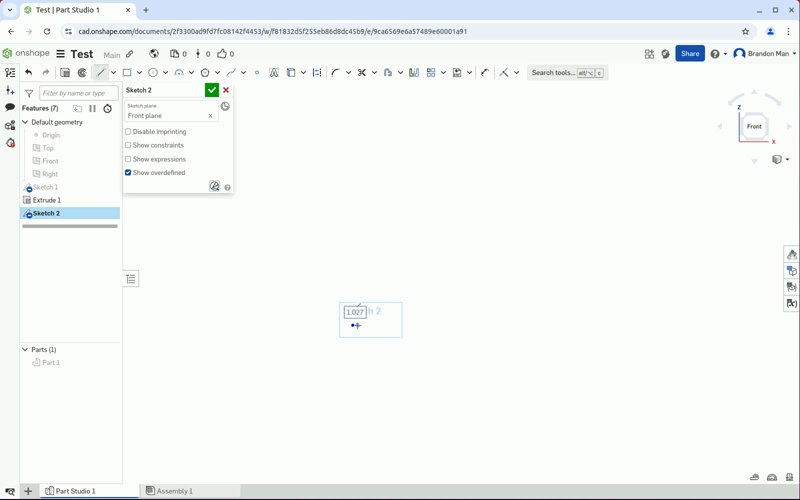
key_up(shift)
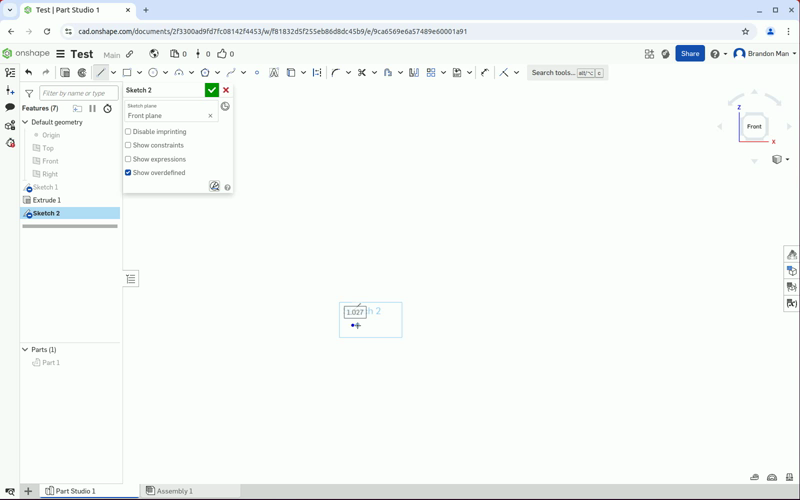
key_down(shift)
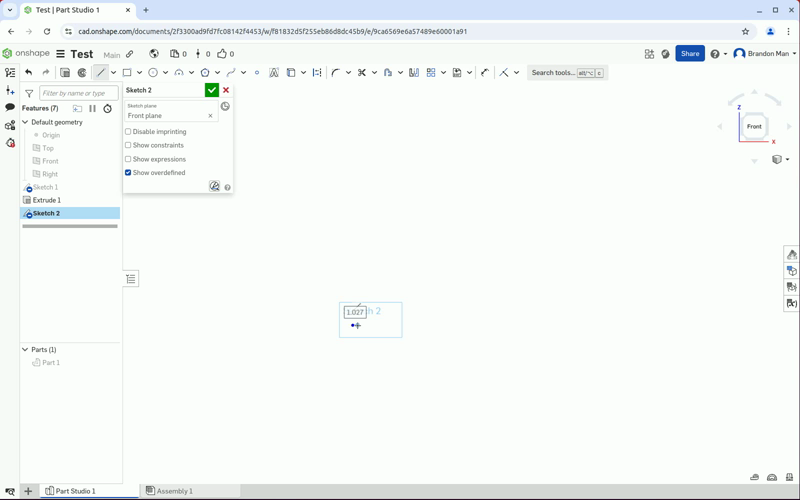
mouse_move(387, 325)
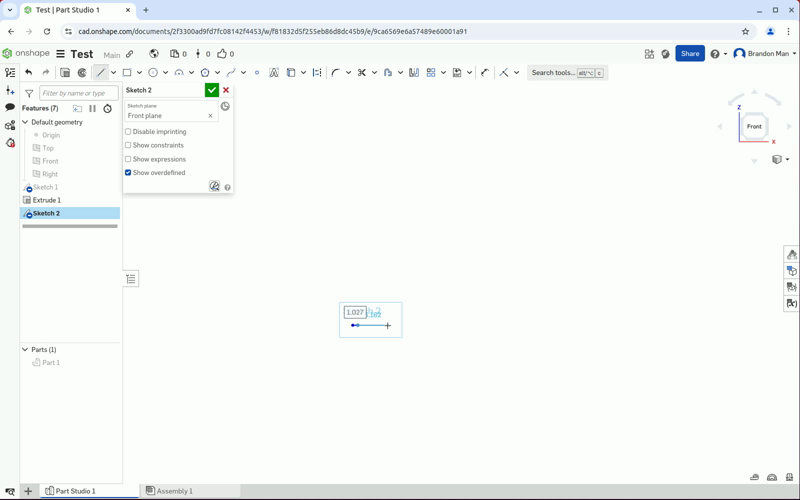
mouse_move(357, 320)
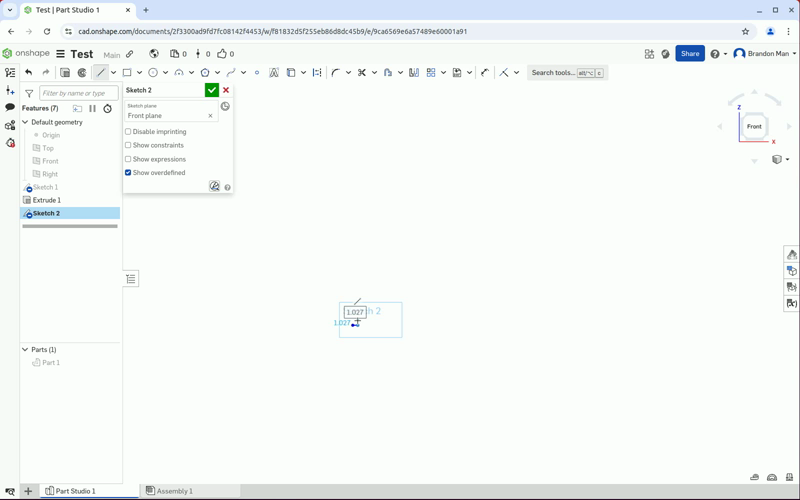
scroll(6)
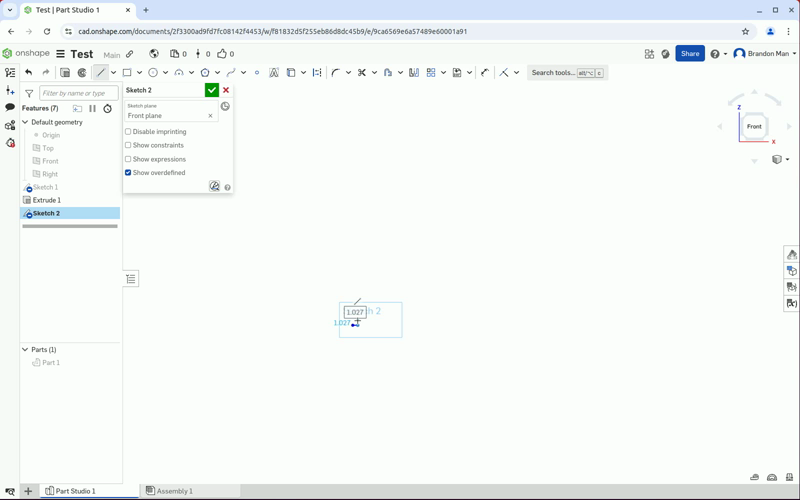
scroll(6)
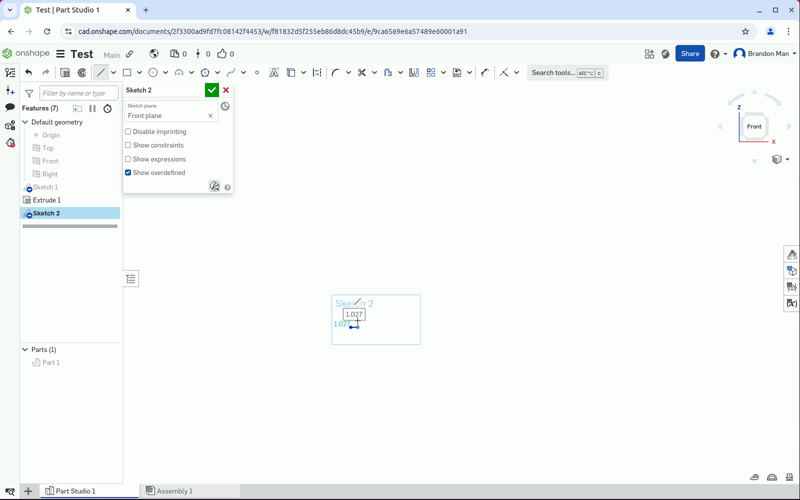
scroll(6)
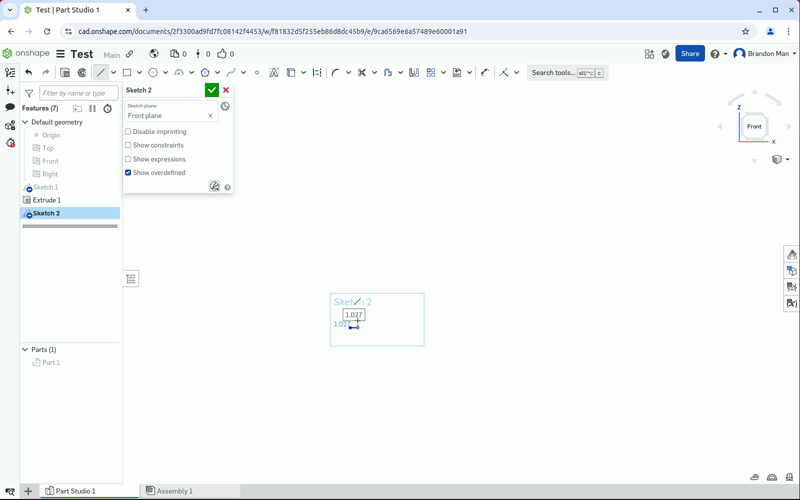
scroll(6)
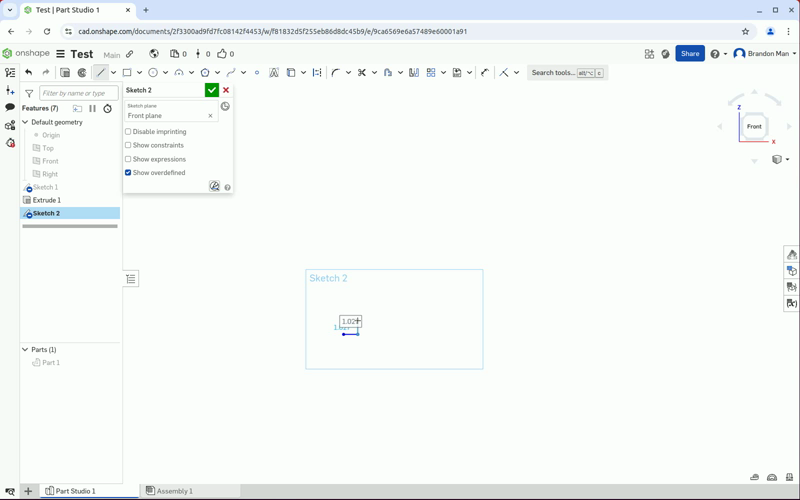
scroll(6)
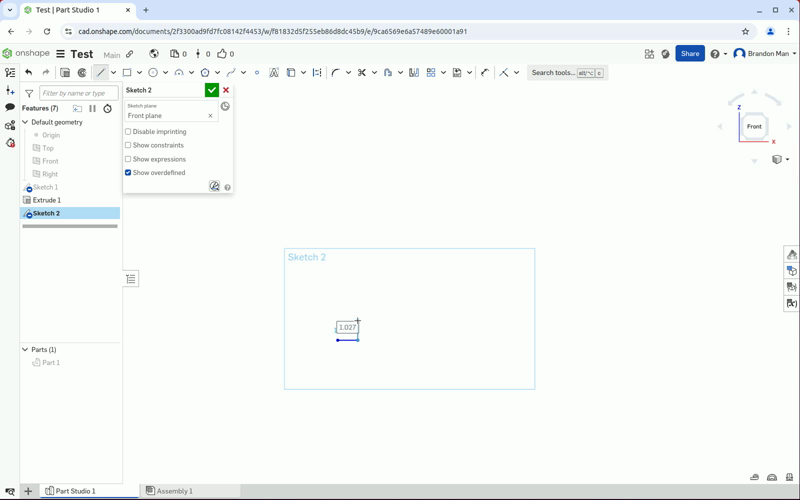
scroll(6)
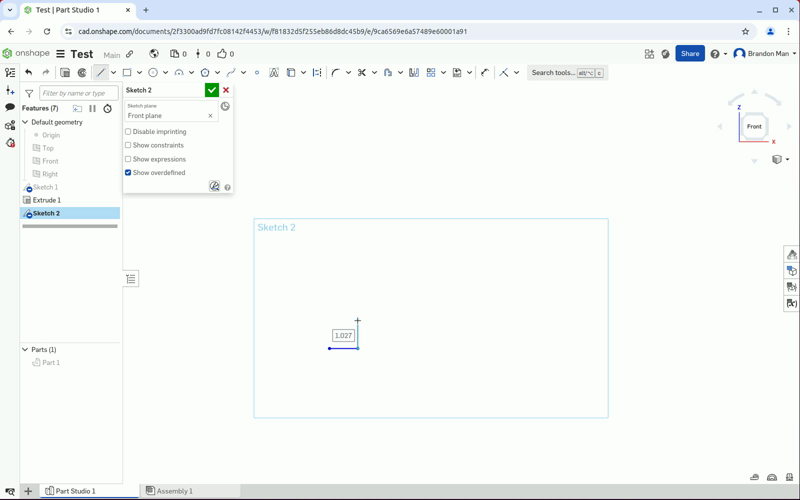
scroll(6)
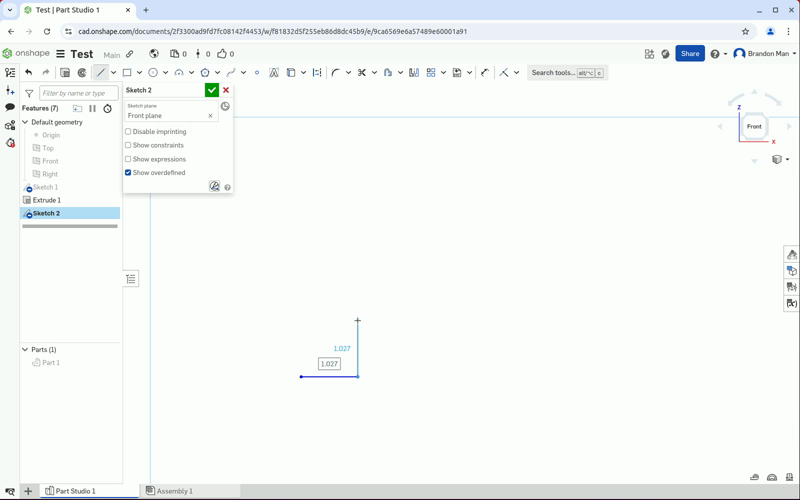
click(357, 320)
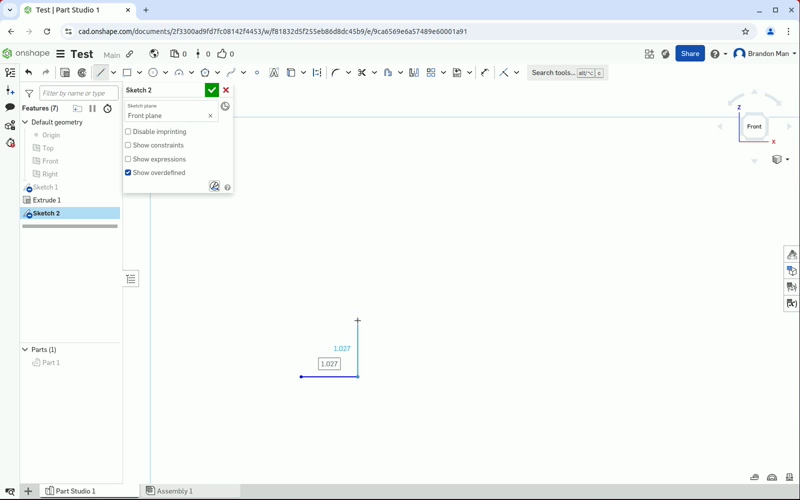
scroll(-6)
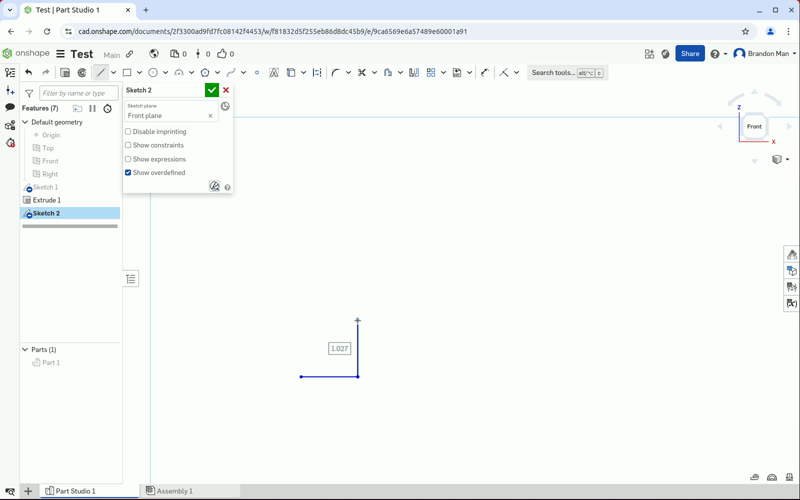
scroll(-6)
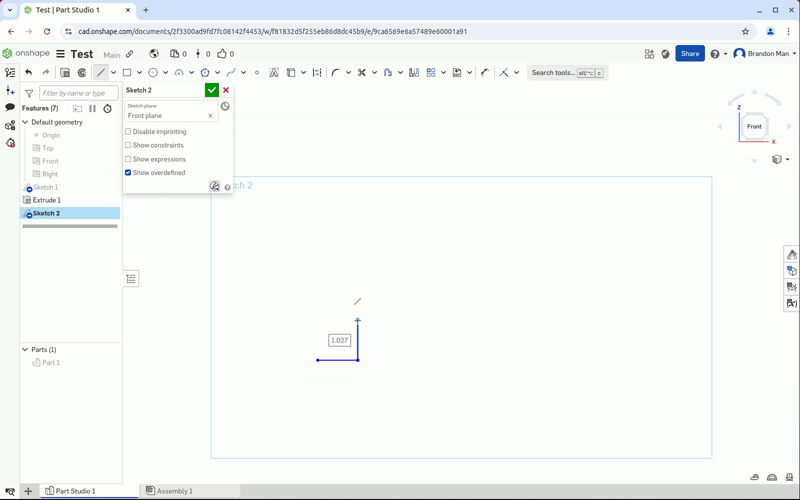
scroll(-6)
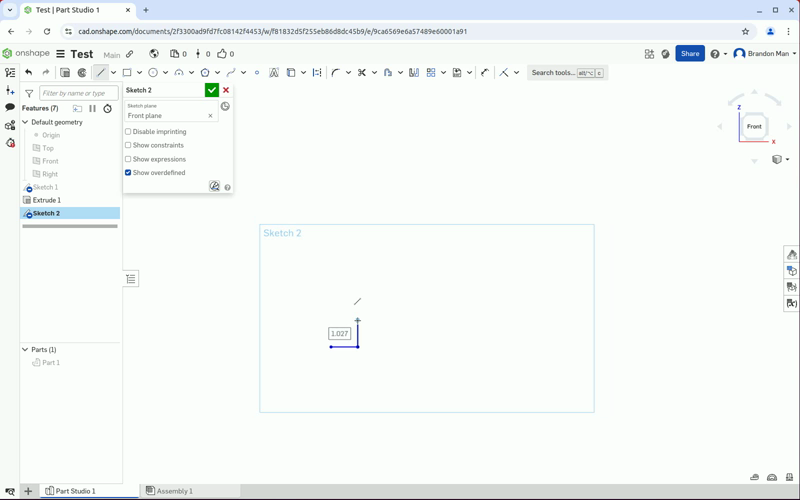
scroll(-6)
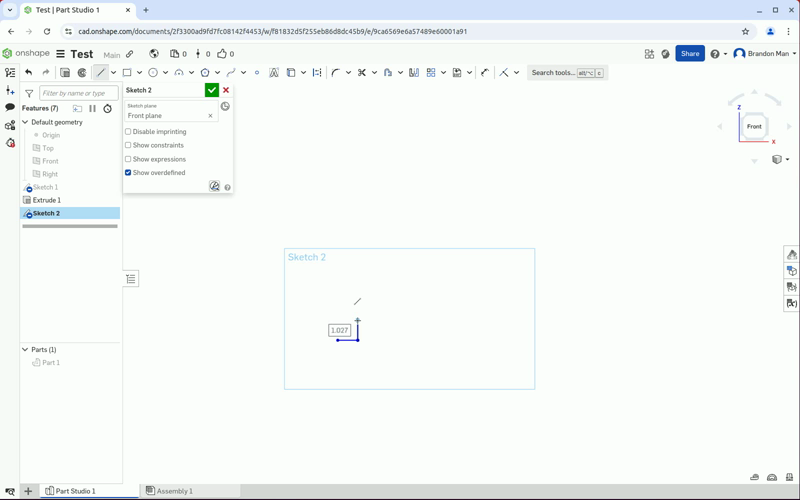
scroll(-6)
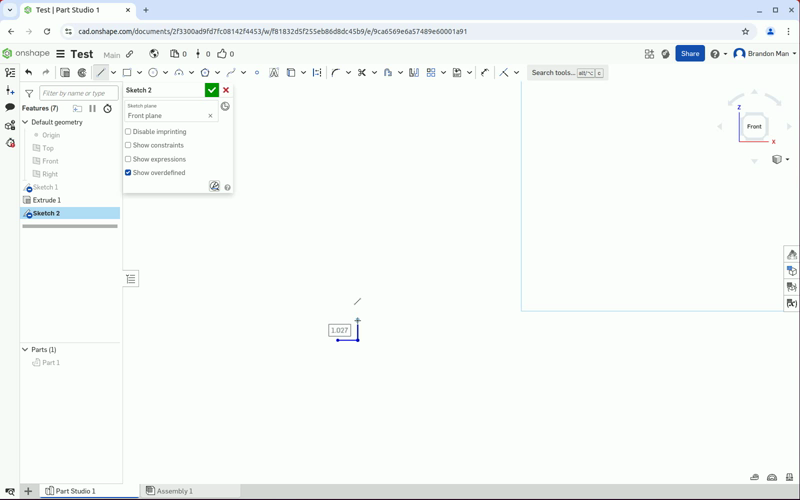
scroll(-6)
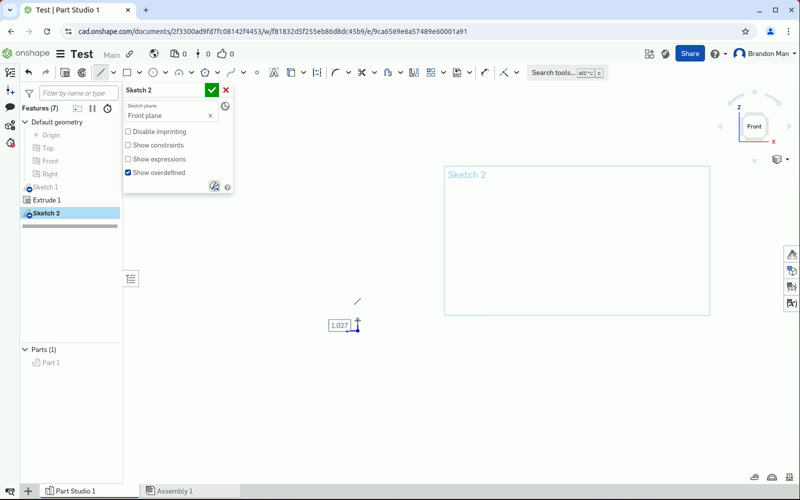
scroll(-6)
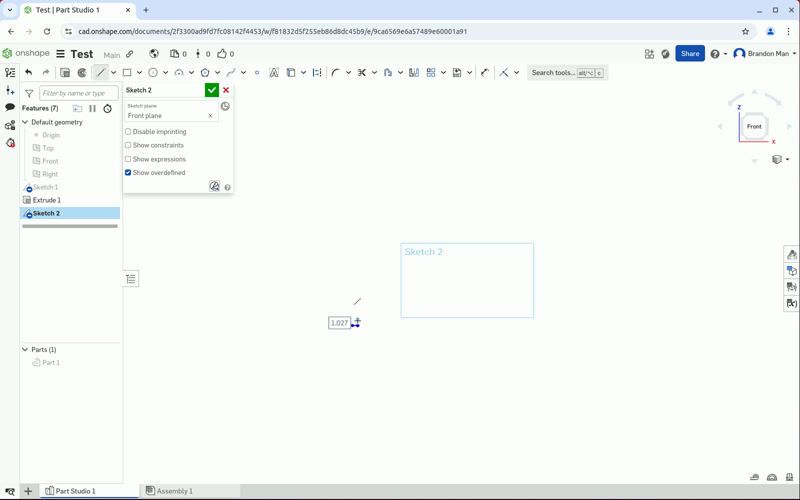
key_up(shift)
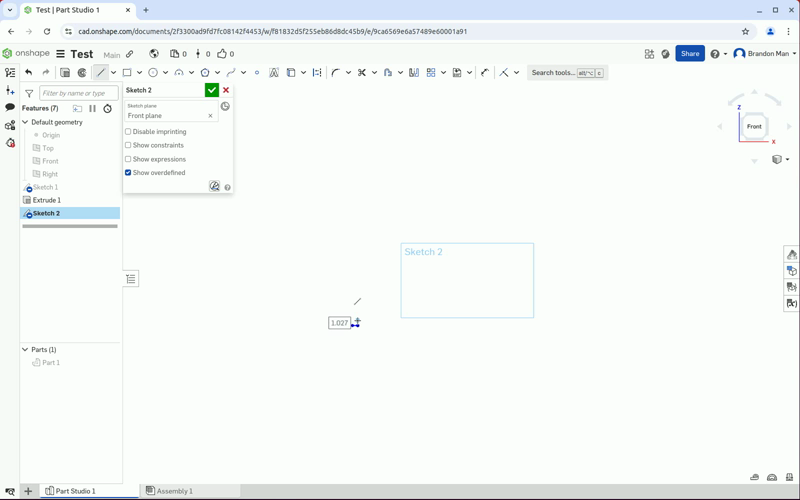
key_down(shift)
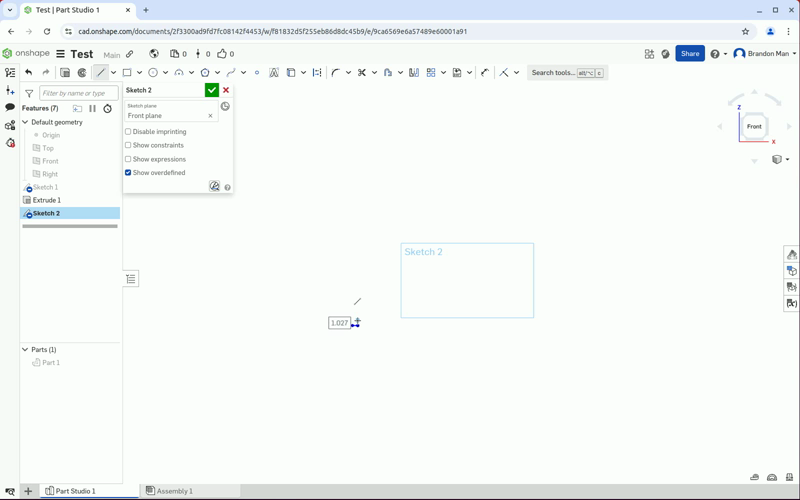
mouse_move(387, 320)
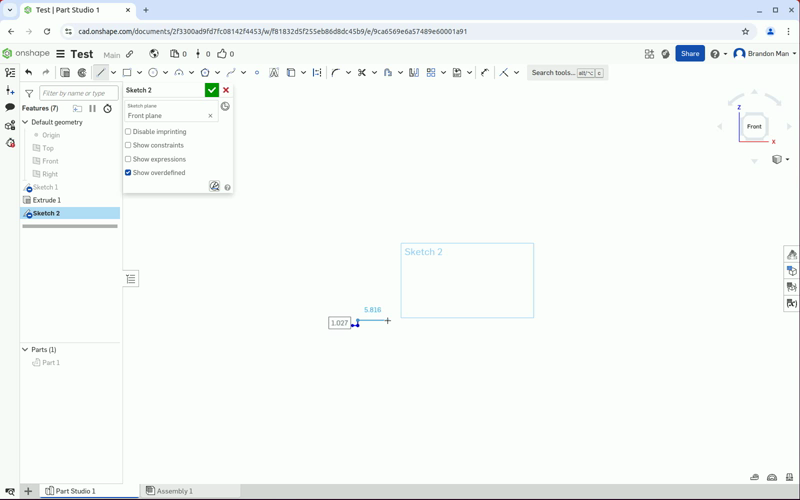
mouse_move(352, 320)
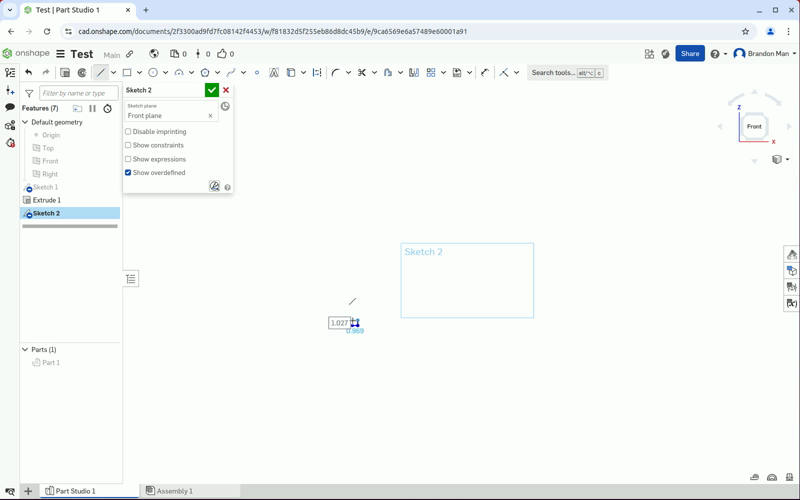
scroll(6)
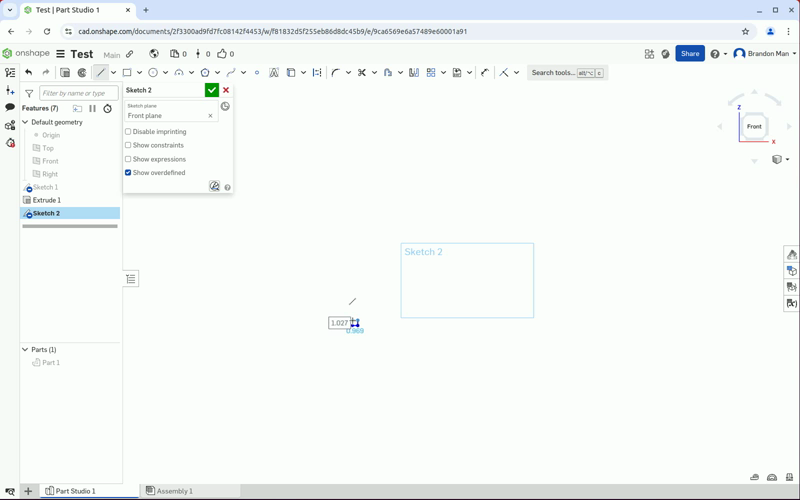
scroll(6)
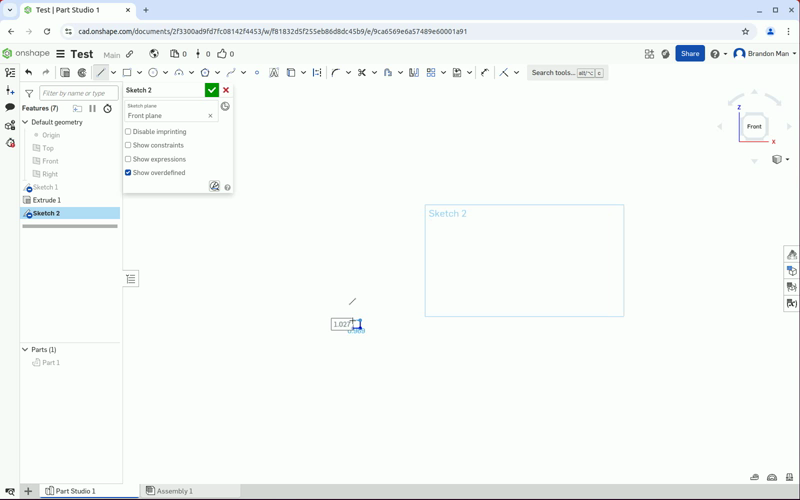
scroll(6)
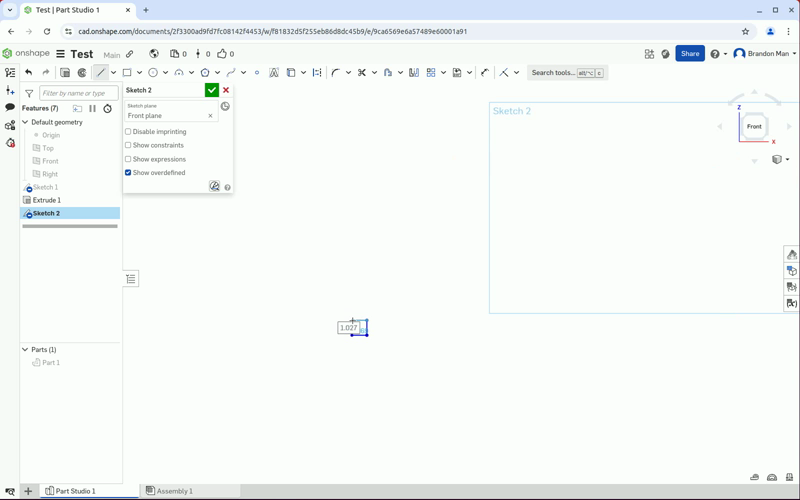
scroll(6)
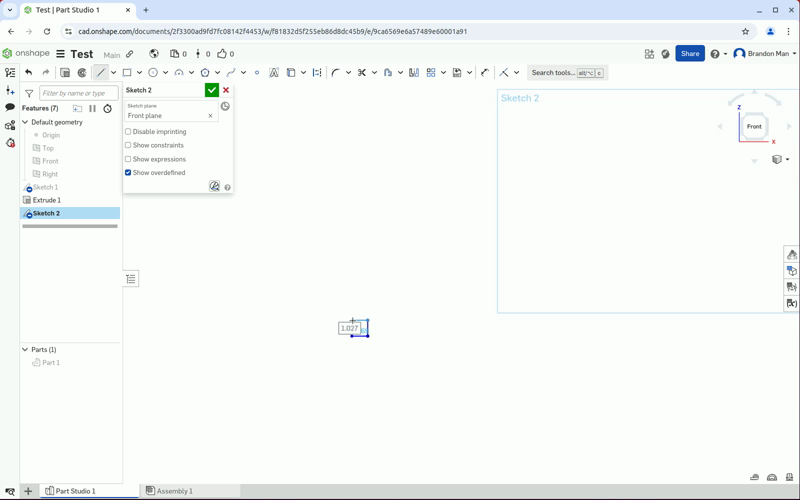
scroll(6)
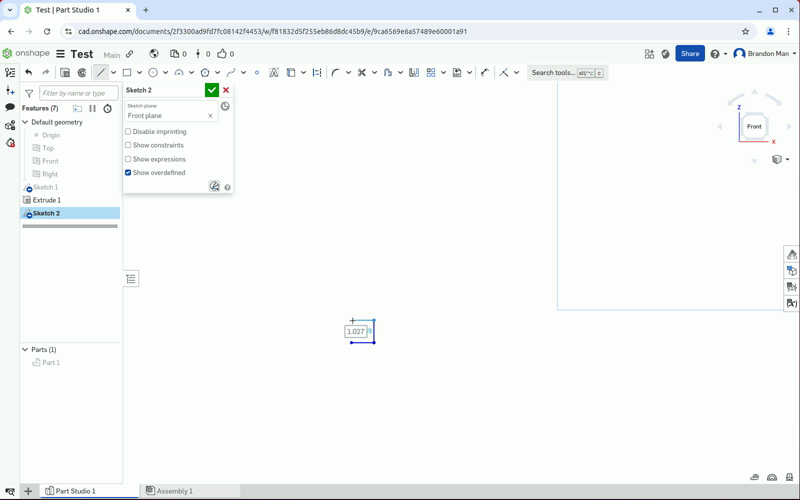
scroll(6)
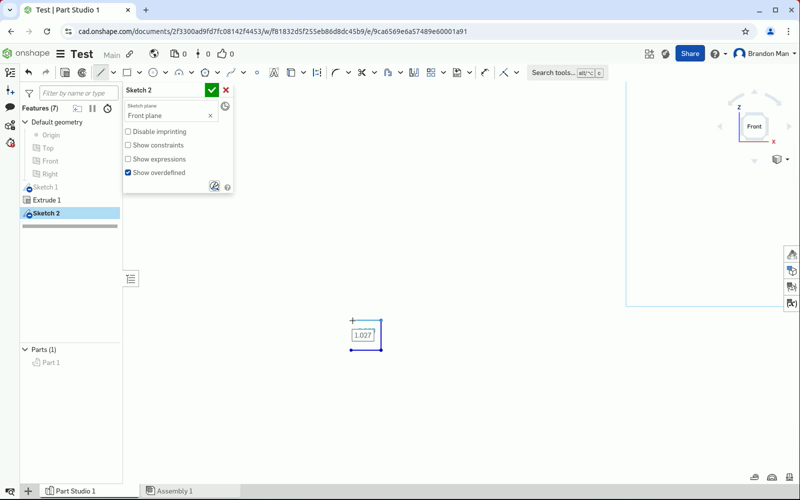
scroll(6)
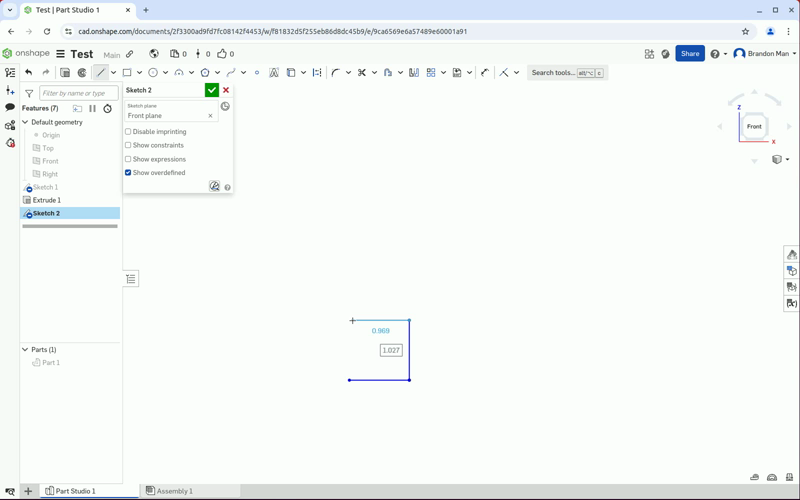
click(352, 320)
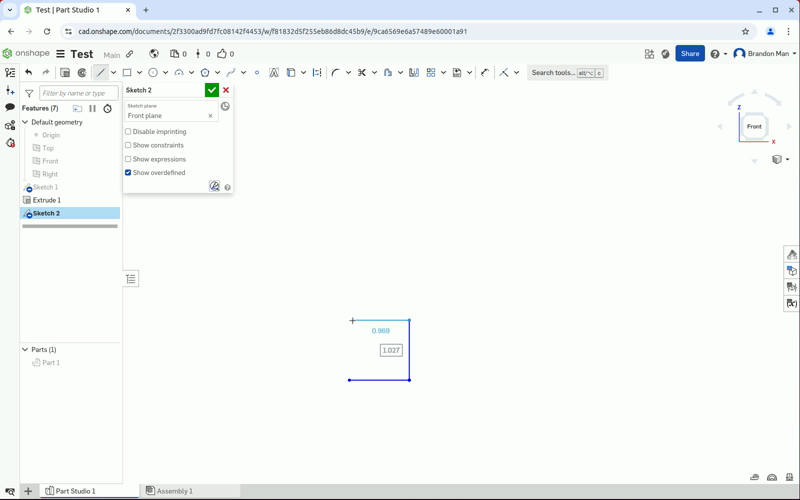
scroll(-6)
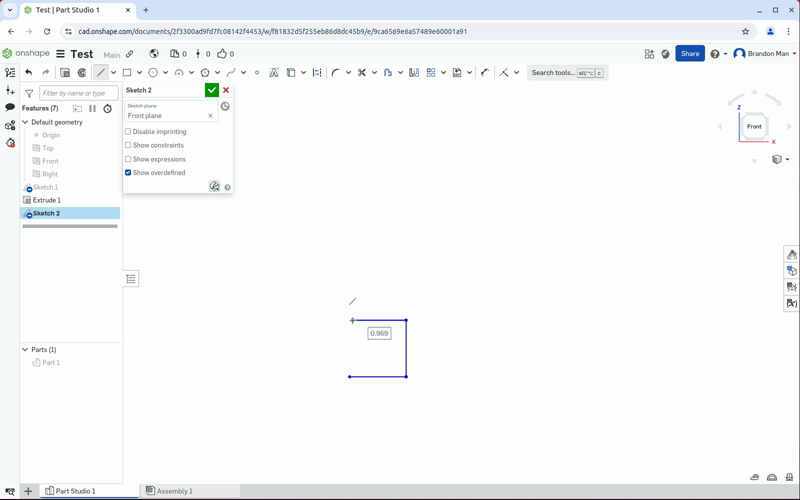
scroll(-6)
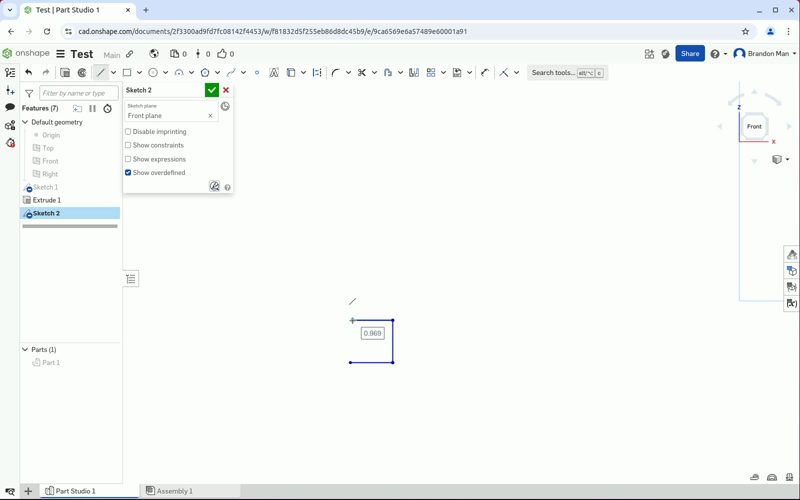
scroll(-6)
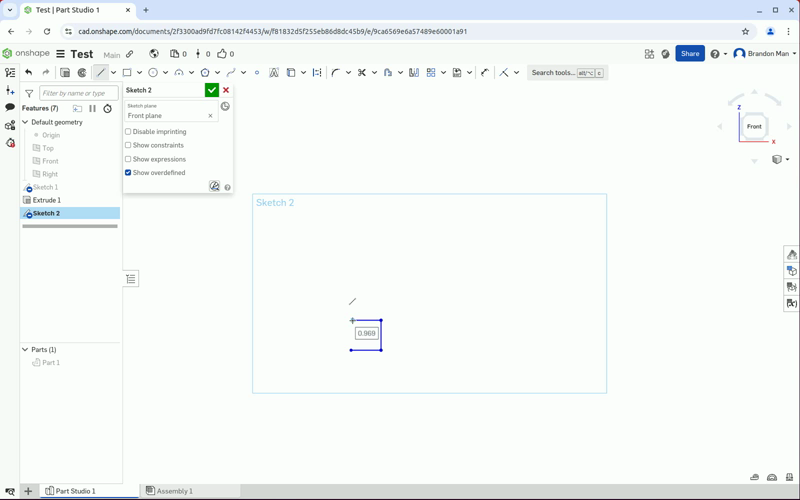
scroll(-6)
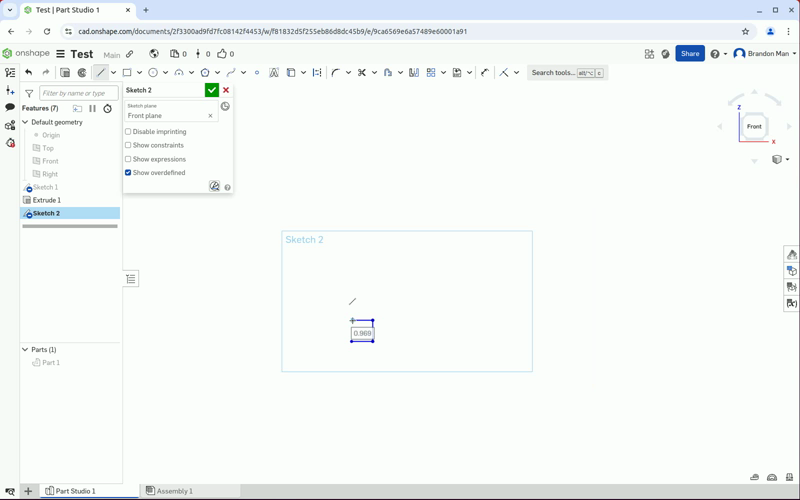
scroll(-6)
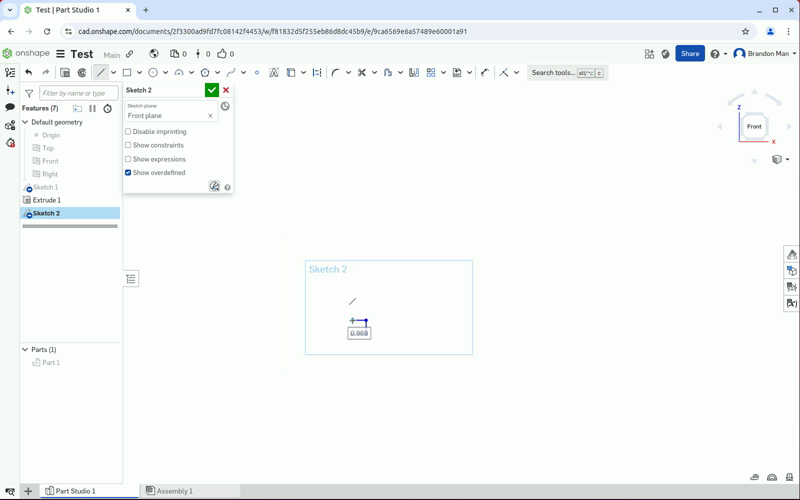
scroll(-6)
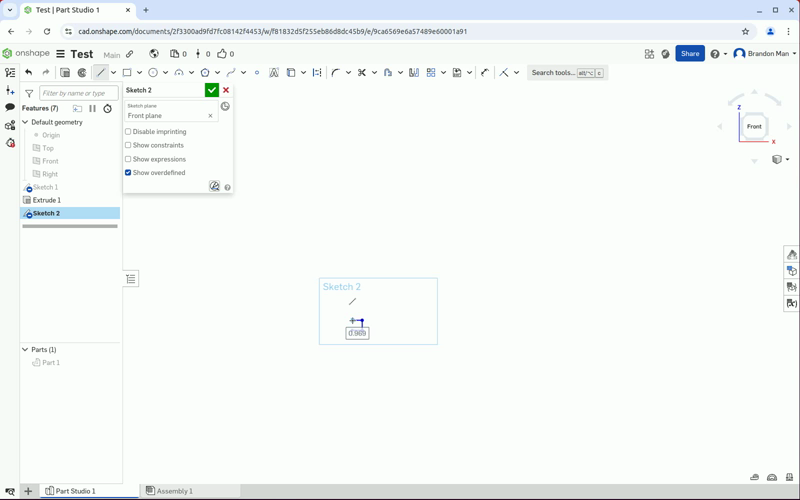
scroll(-6)
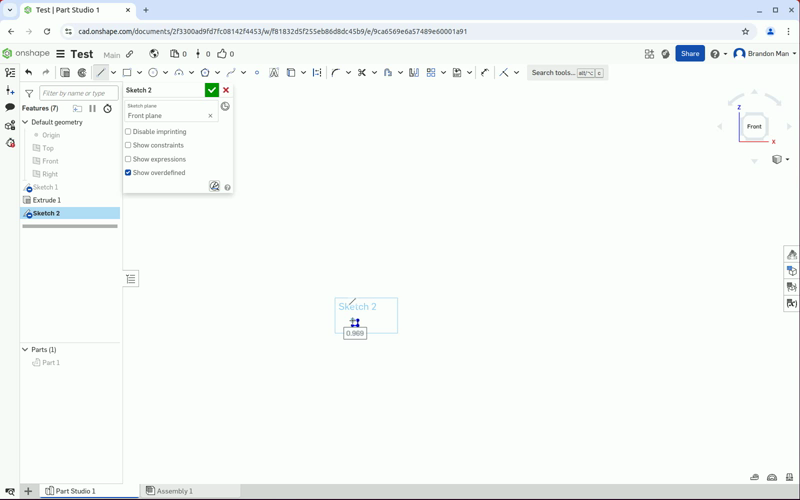
key_up(shift)
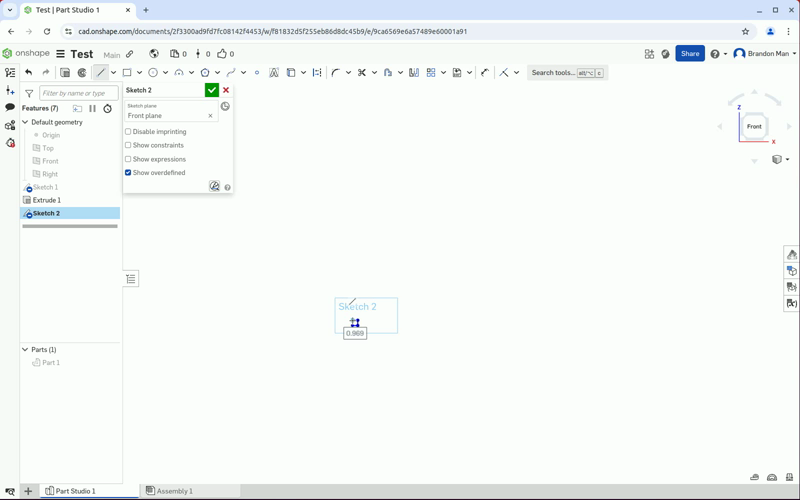
mouse_move(382, 320)
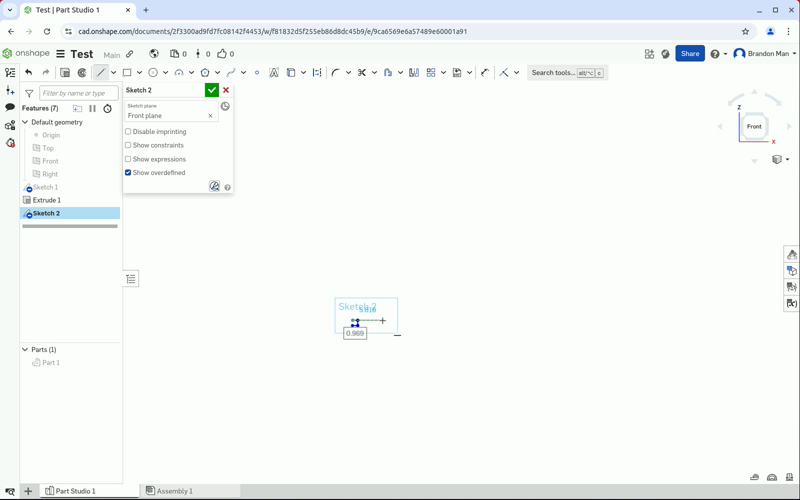
key_down(shift)
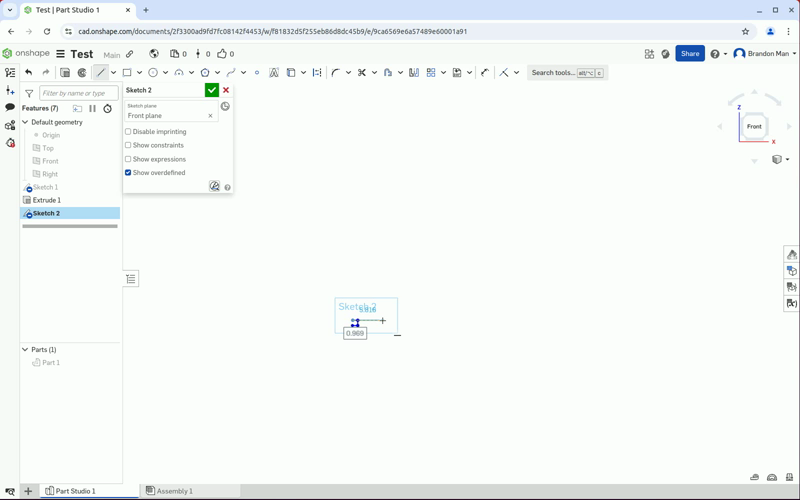
mouse_move(352, 325)
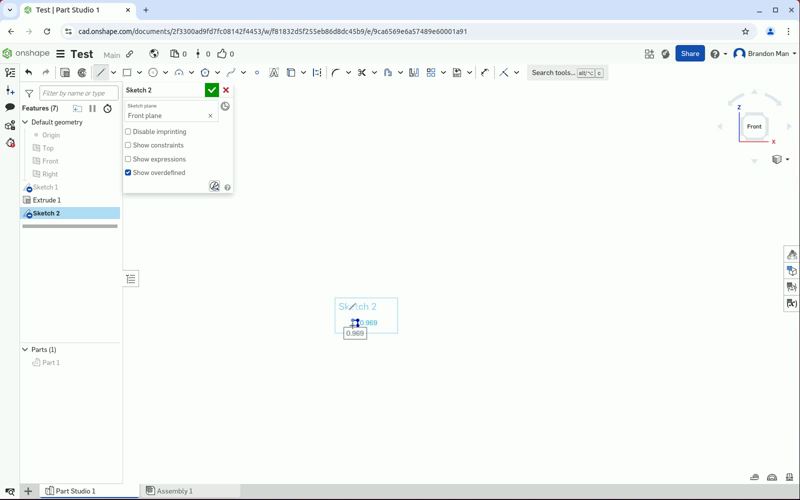
scroll(6)
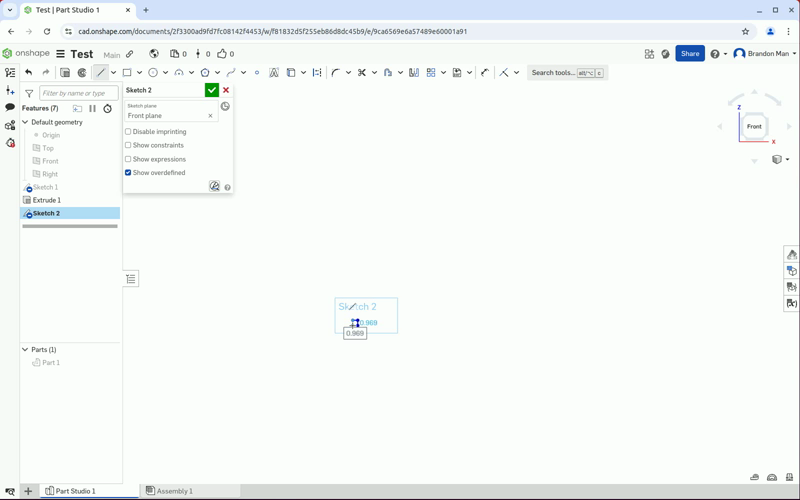
scroll(6)
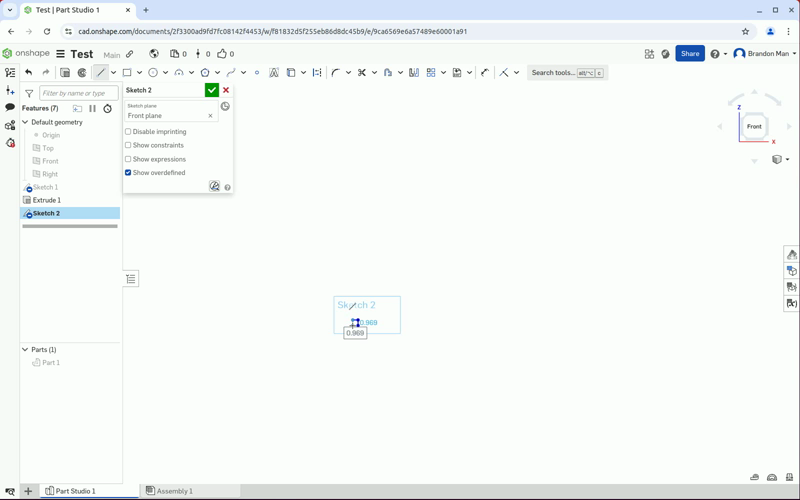
scroll(6)
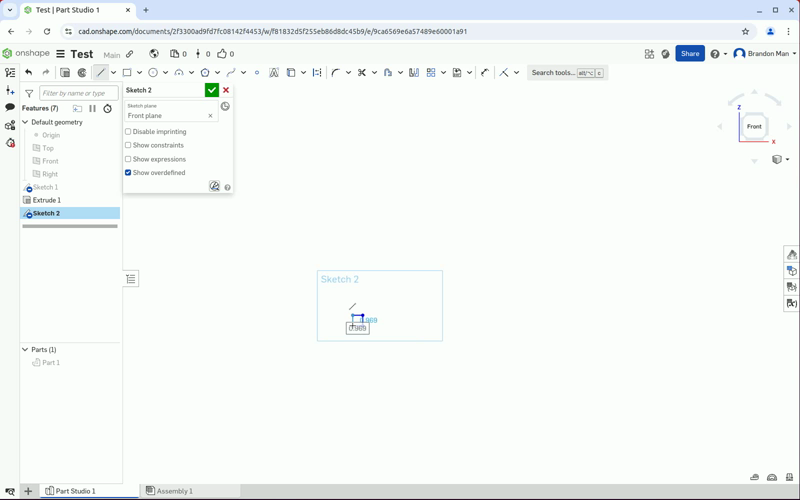
scroll(6)
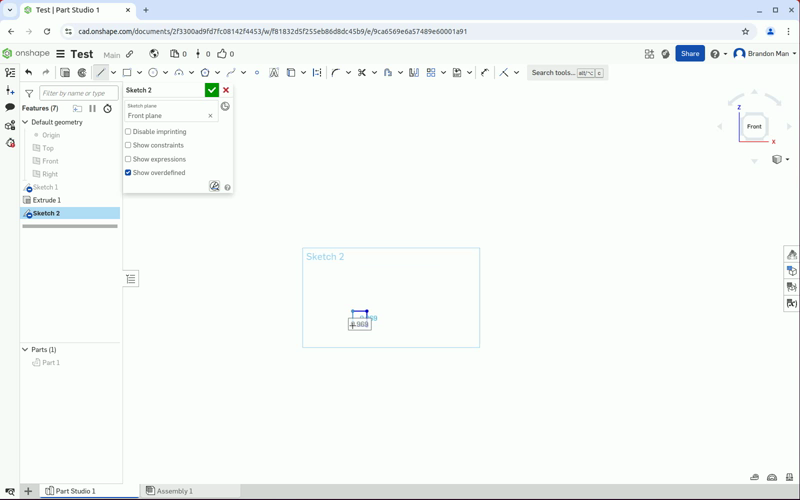
scroll(6)
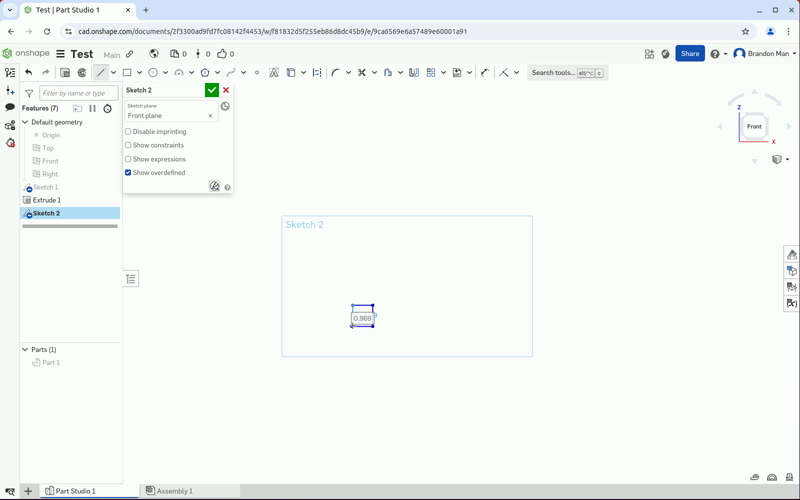
scroll(6)
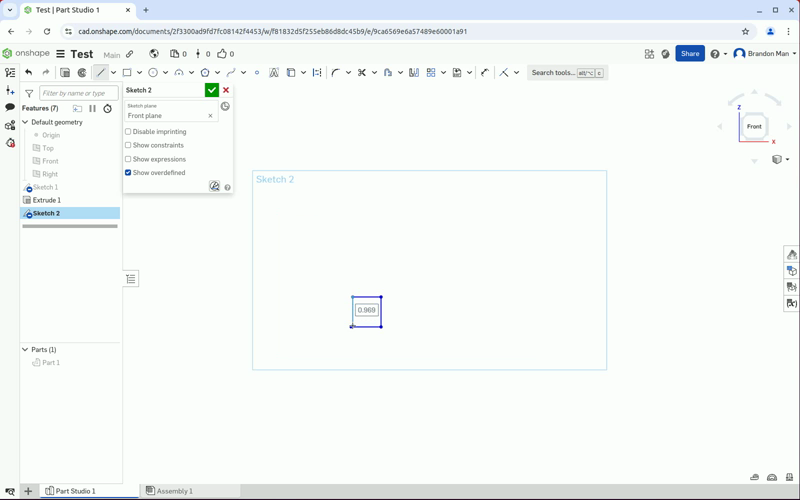
scroll(6)
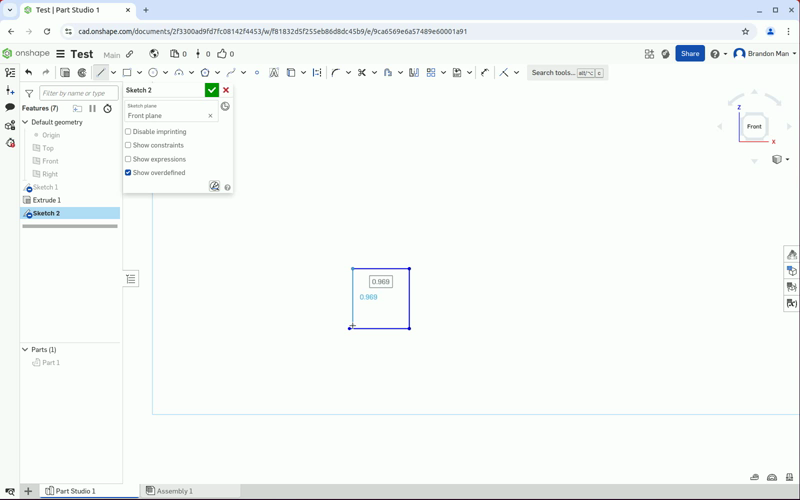
key_up(shift)
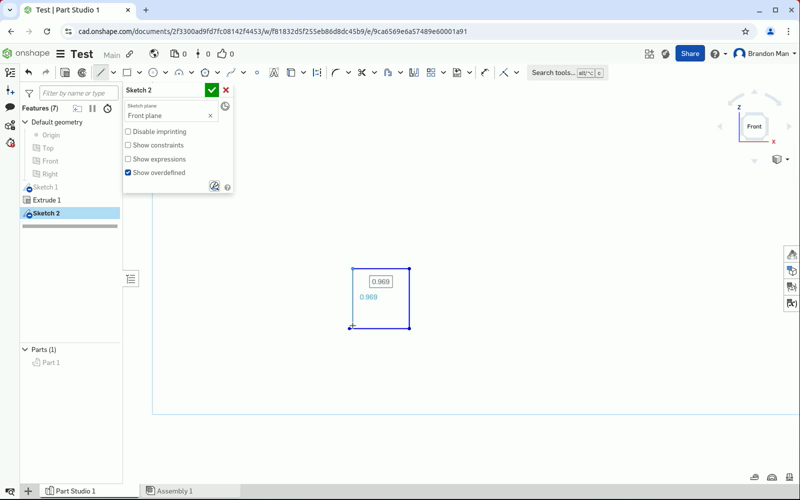
click(352, 325)
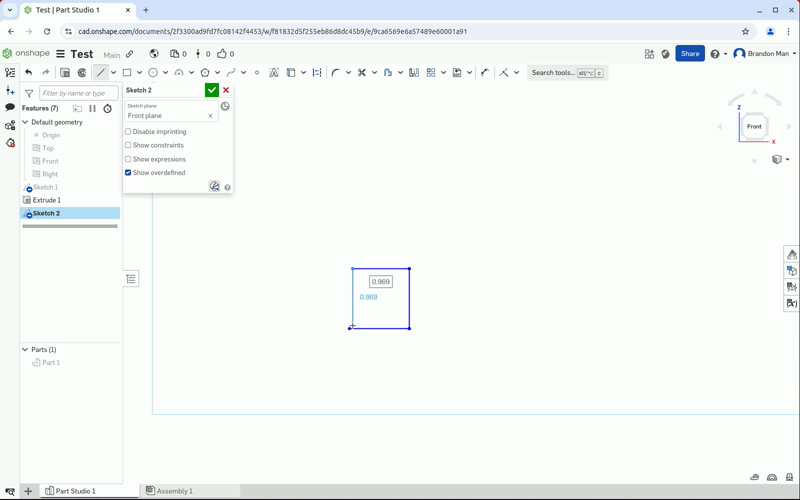
scroll(-6)
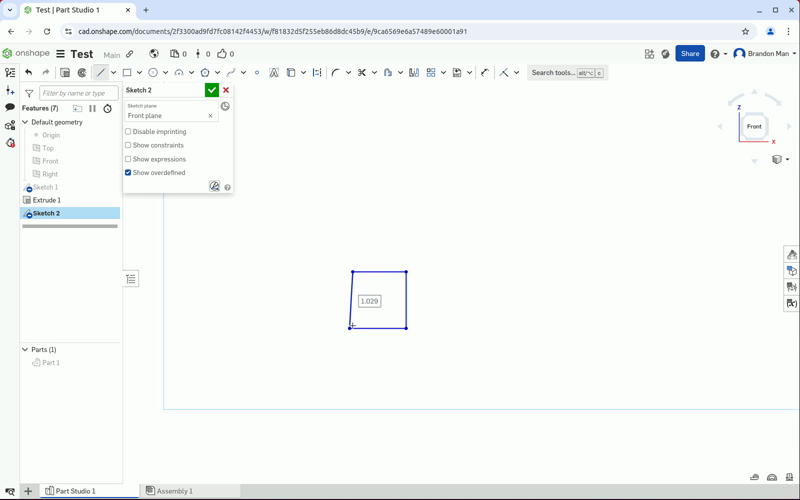
scroll(-6)
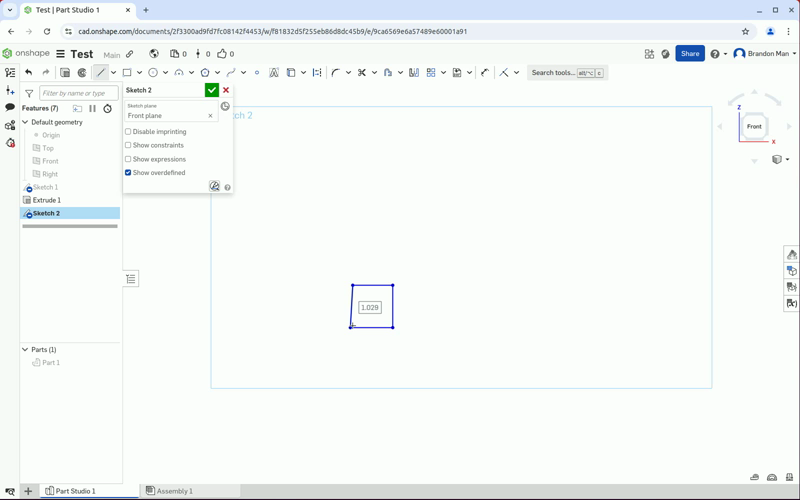
scroll(-6)
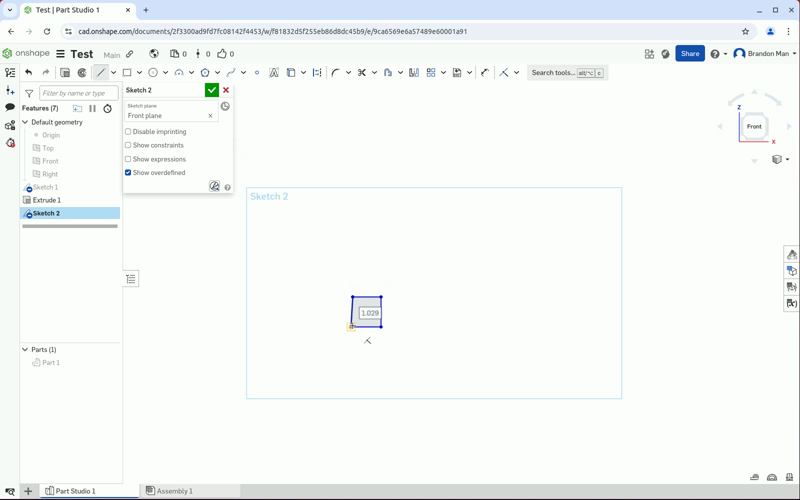
scroll(-6)
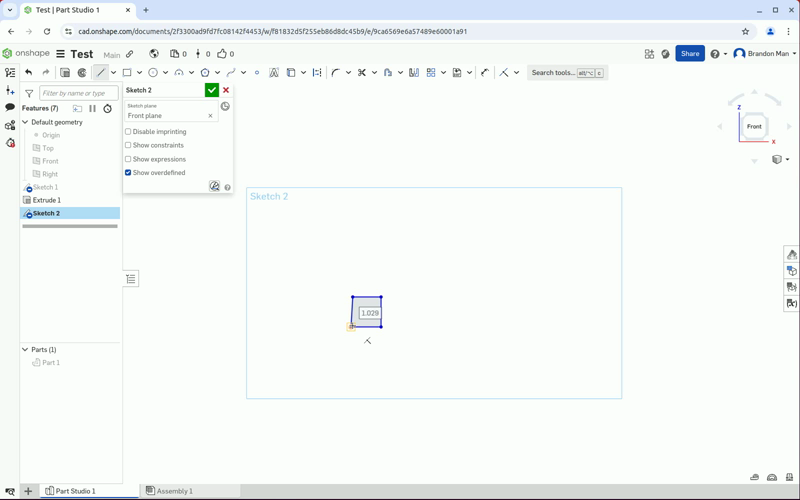
scroll(-6)
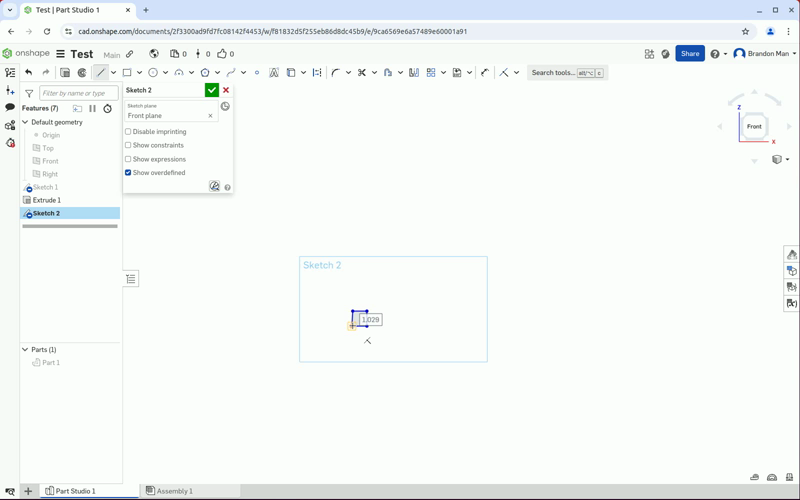
scroll(-6)
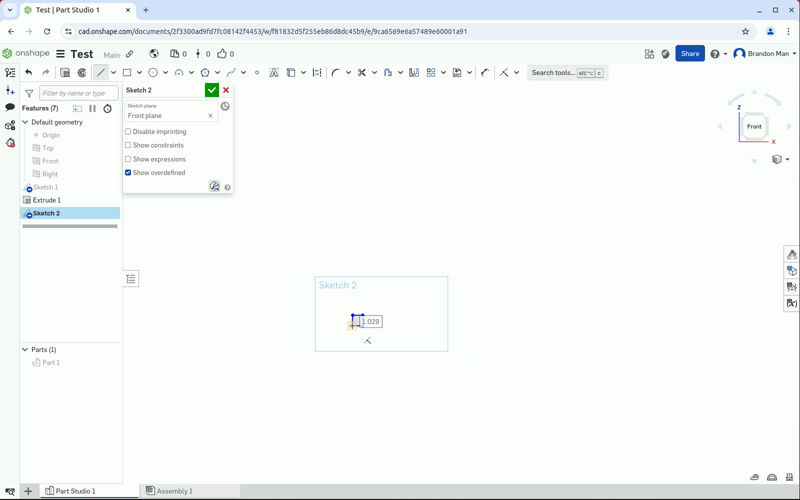
scroll(-6)
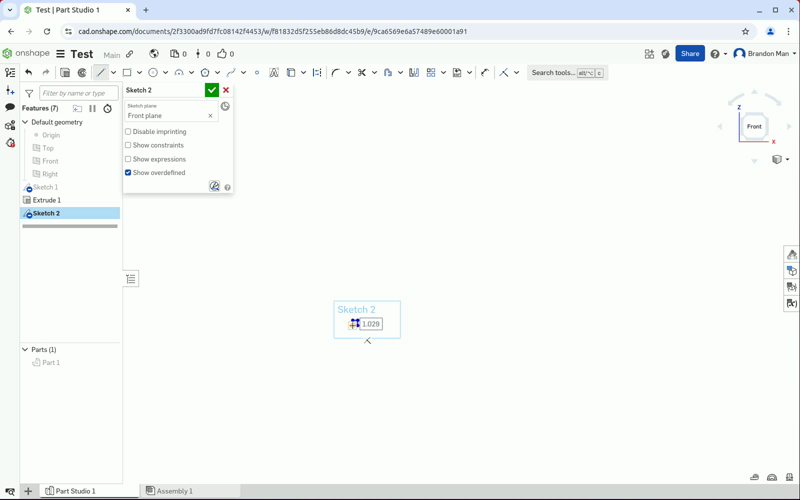
key(esc)
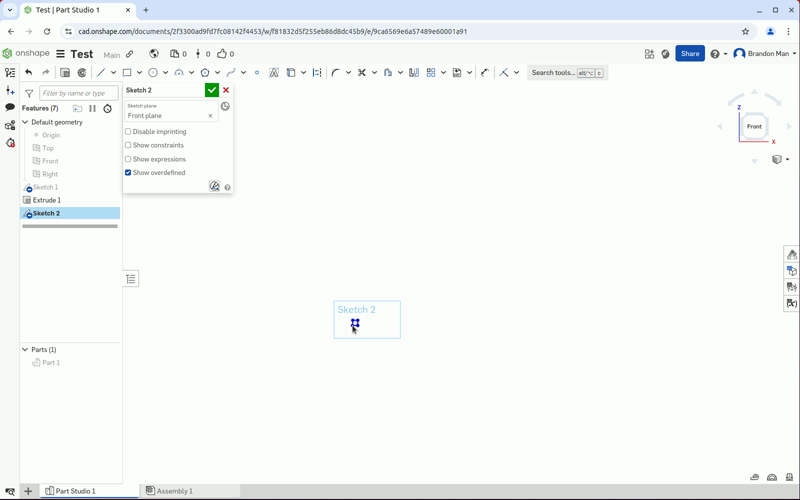
mouse_move(354, 321)
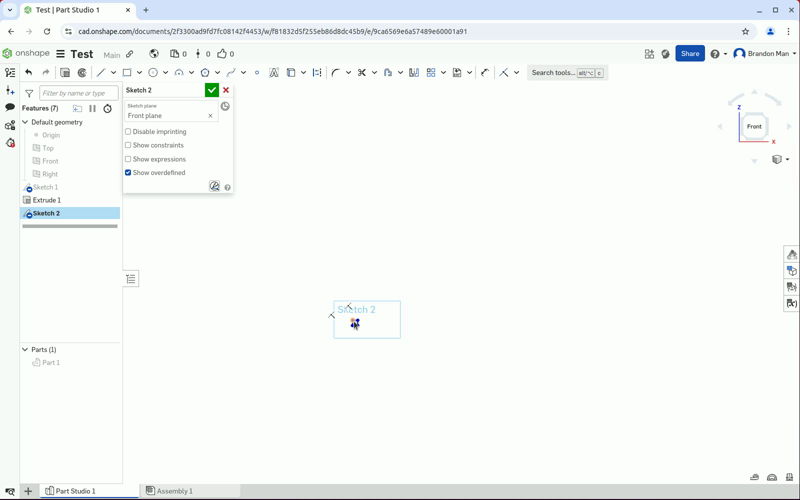
scroll(6)
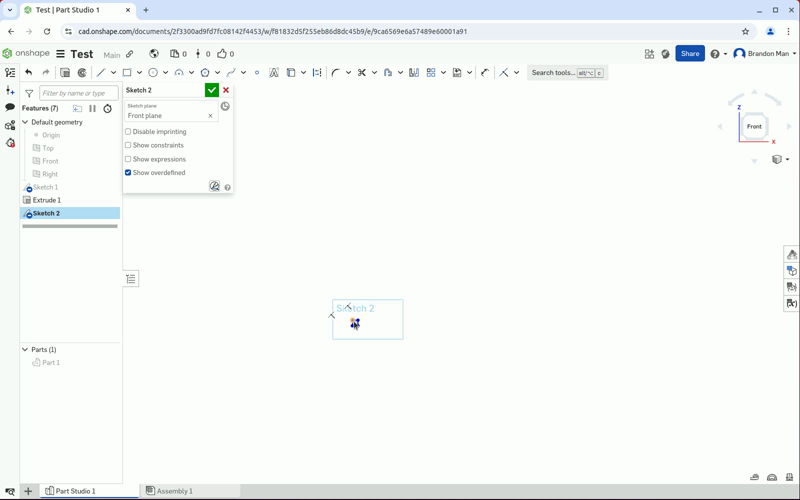
scroll(6)
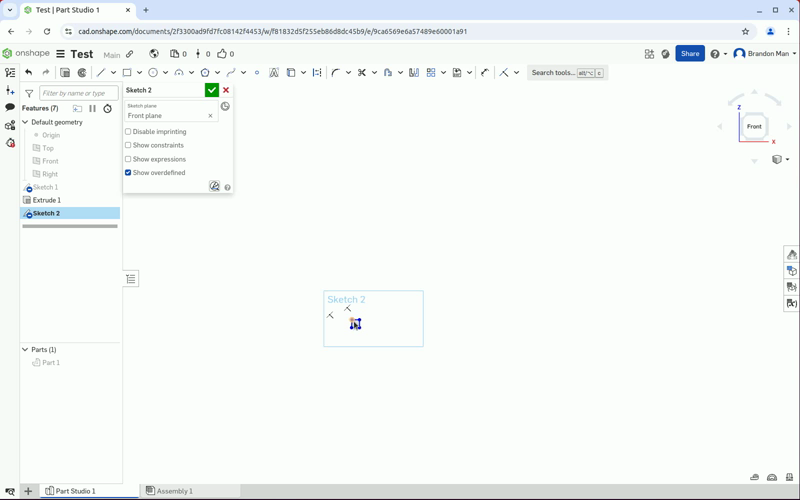
scroll(6)
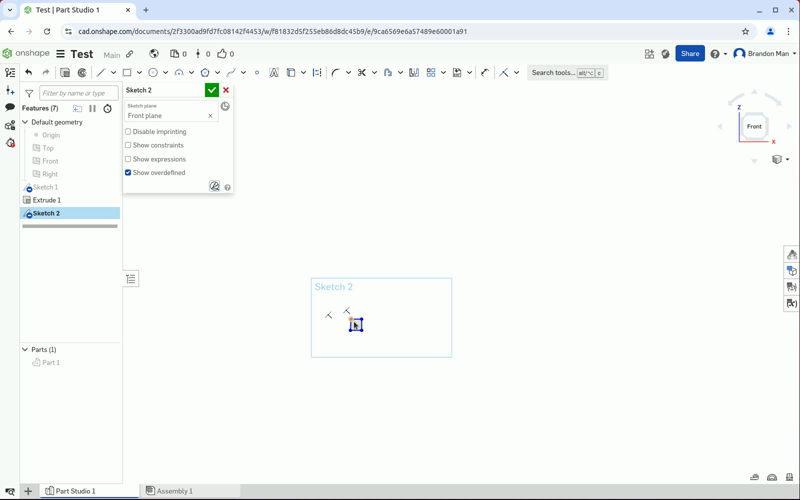
scroll(6)
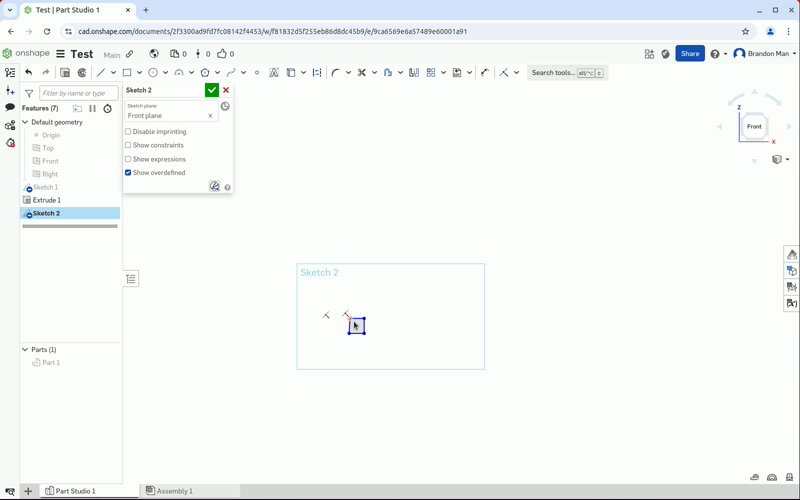
scroll(6)
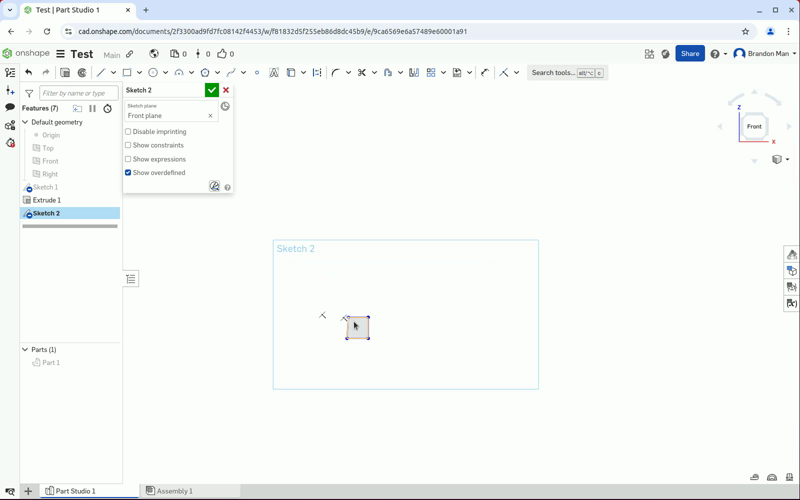
scroll(6)
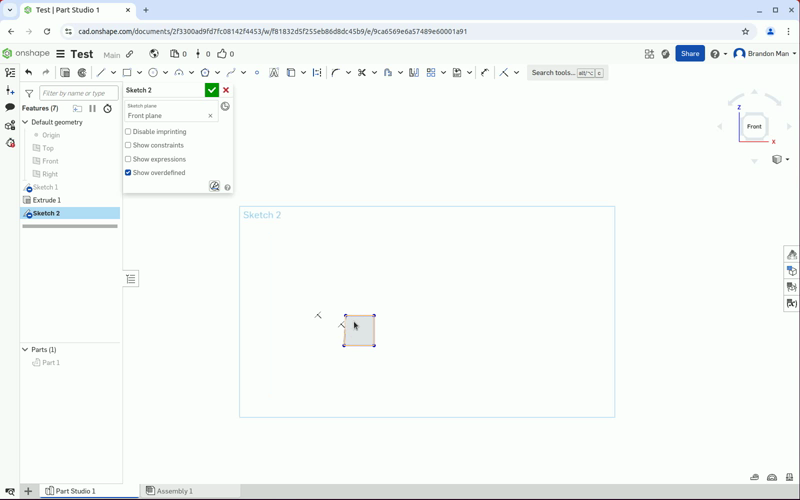
scroll(6)
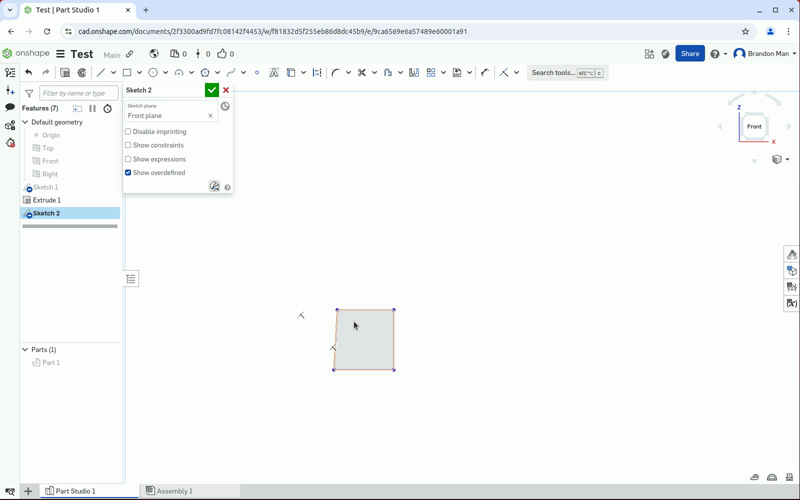
click(354, 321)
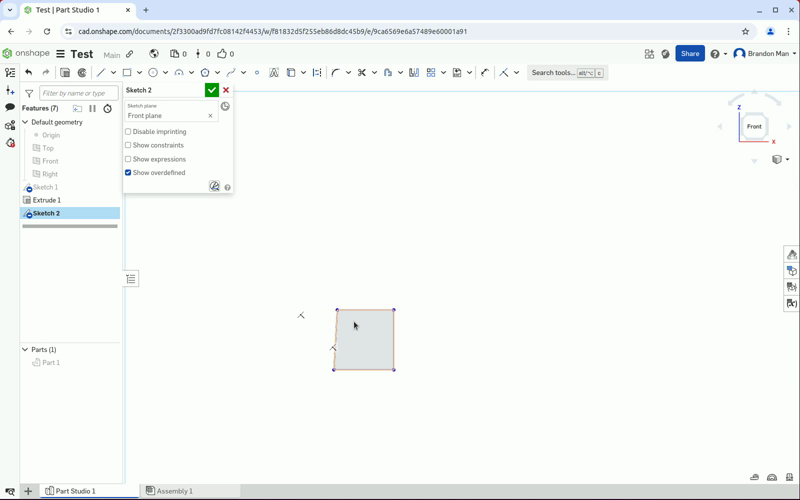
scroll(-6)
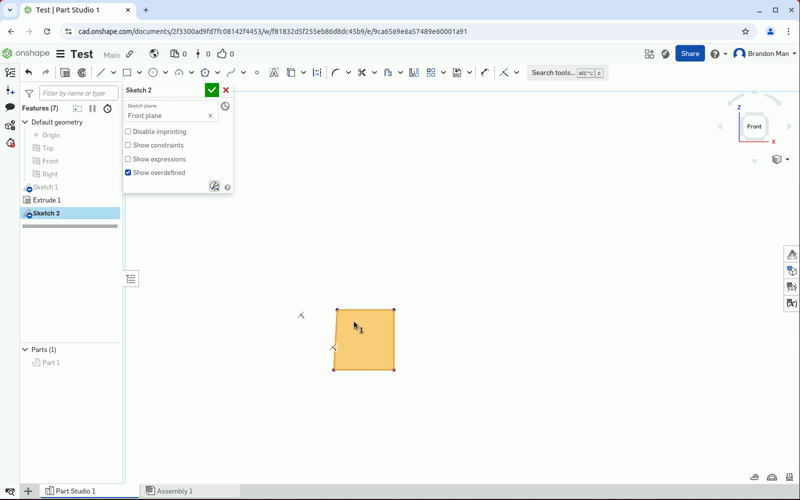
scroll(-6)
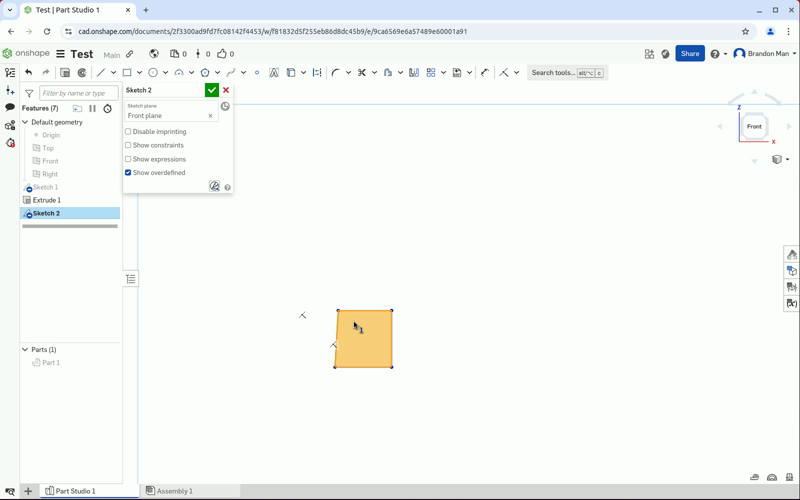
scroll(-6)
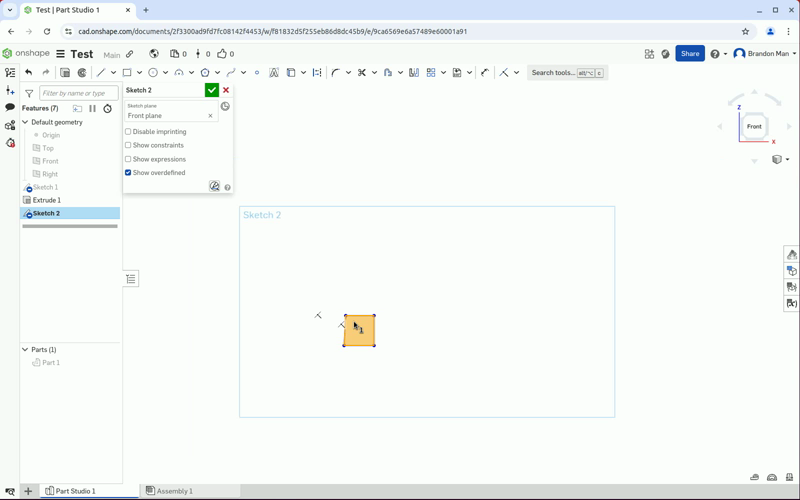
scroll(-6)
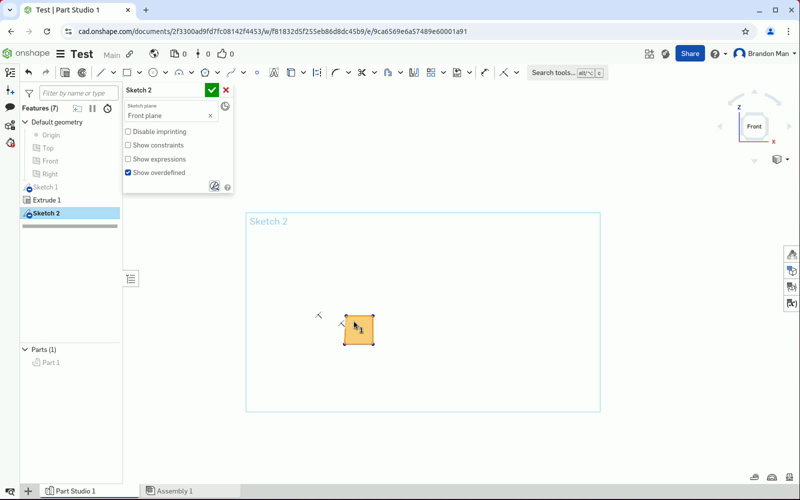
scroll(-6)
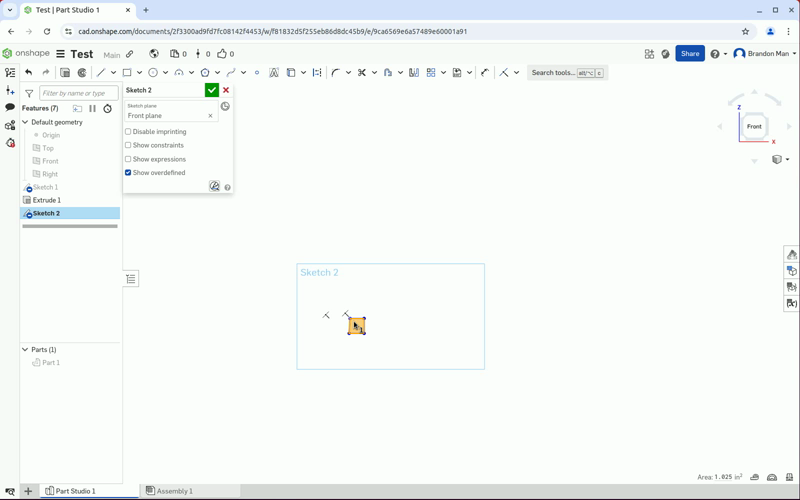
scroll(-6)
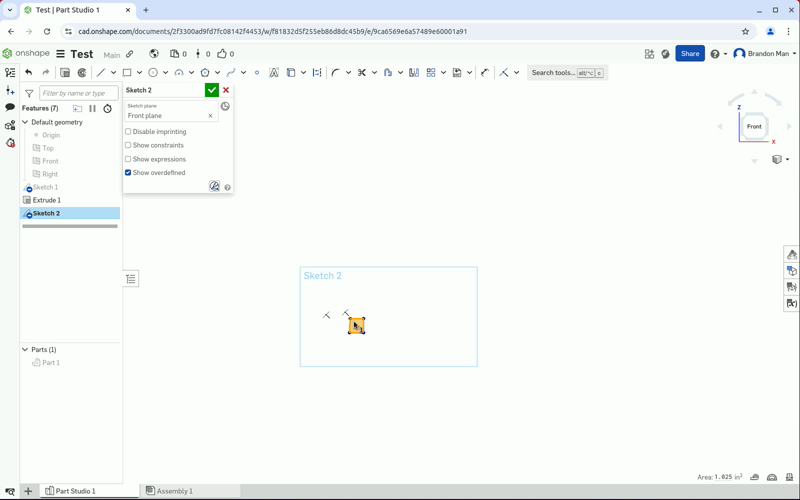
scroll(-6)
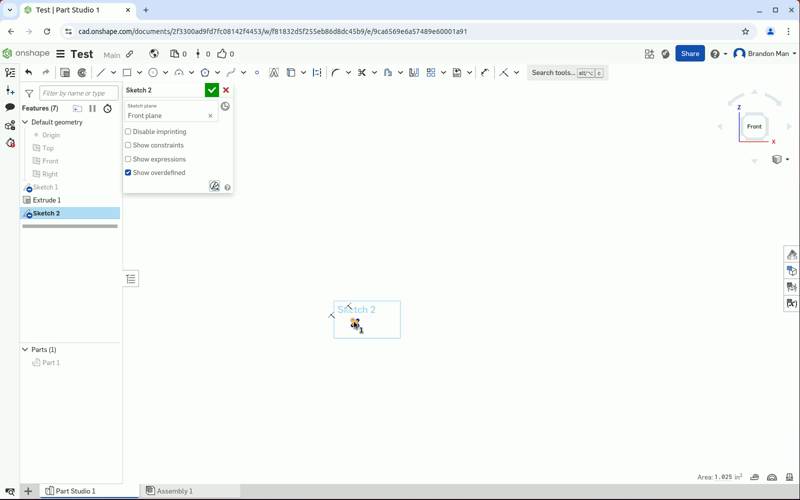
mouse_move(73, 352)
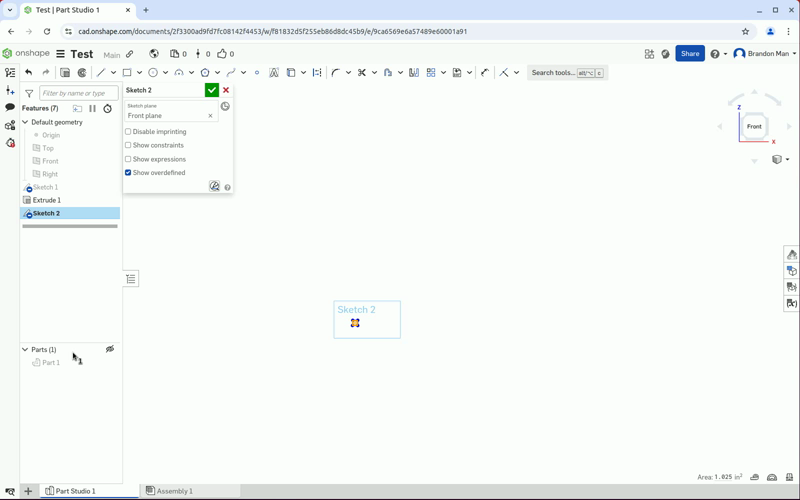
key(shift+y)
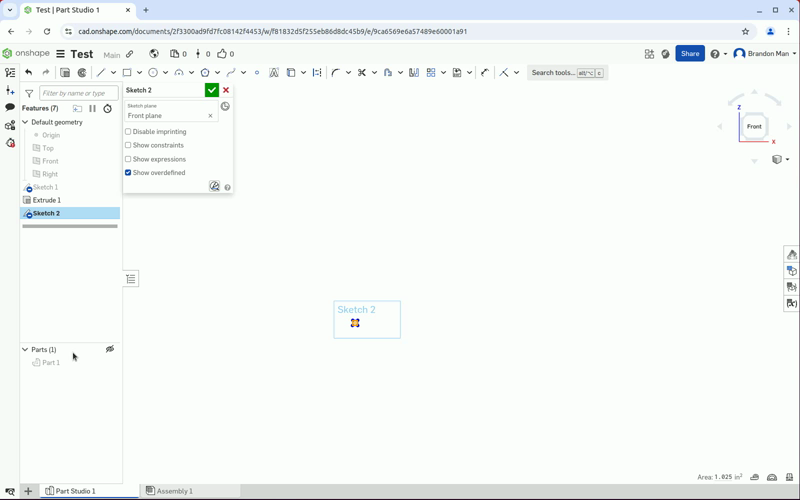
key(shift+e)
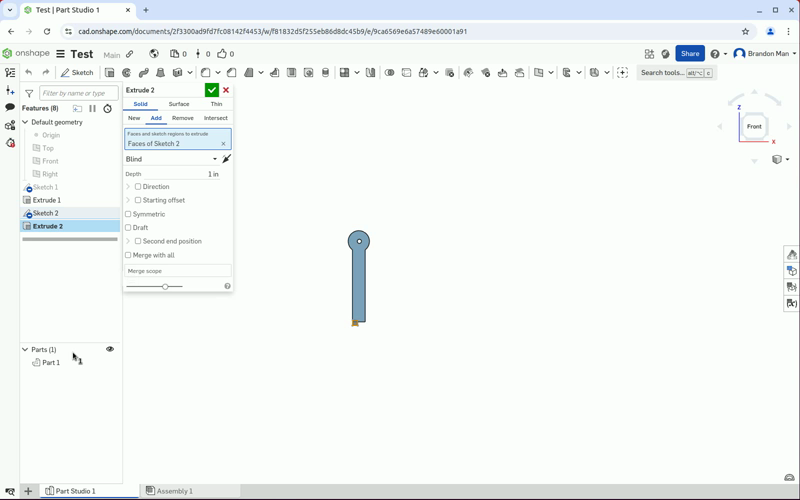
mouse_move(143, 106)
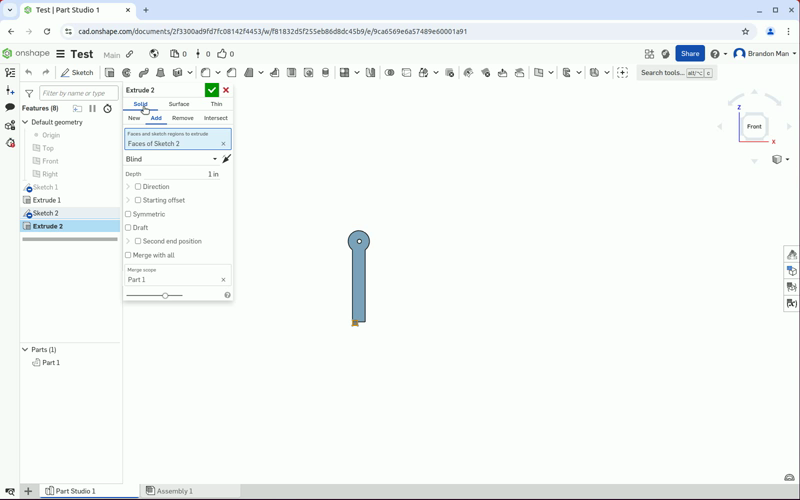
click(143, 106)
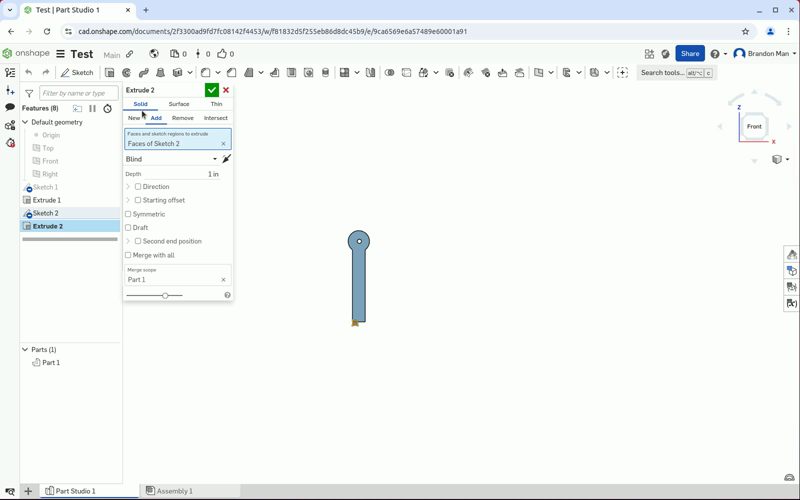
mouse_move(137, 120)
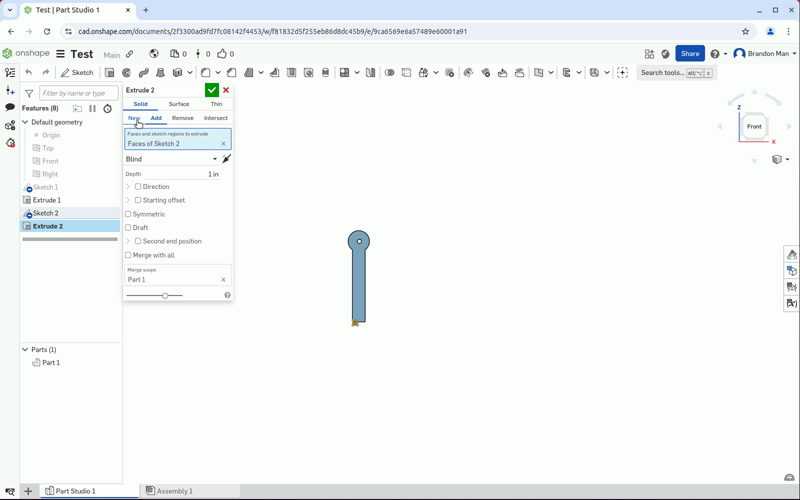
click(137, 120)
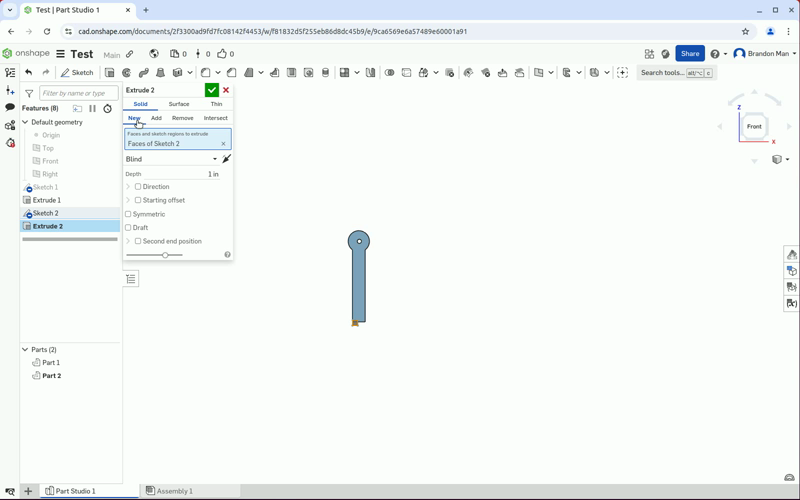
key(tab, 4)
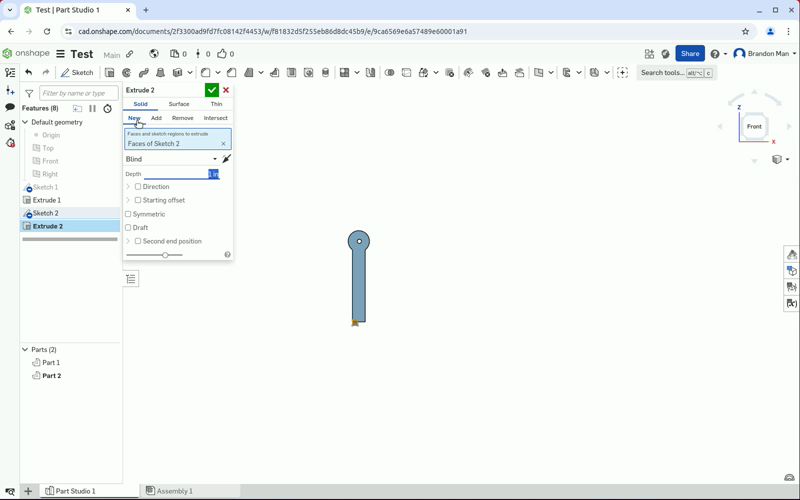
text(2.648)
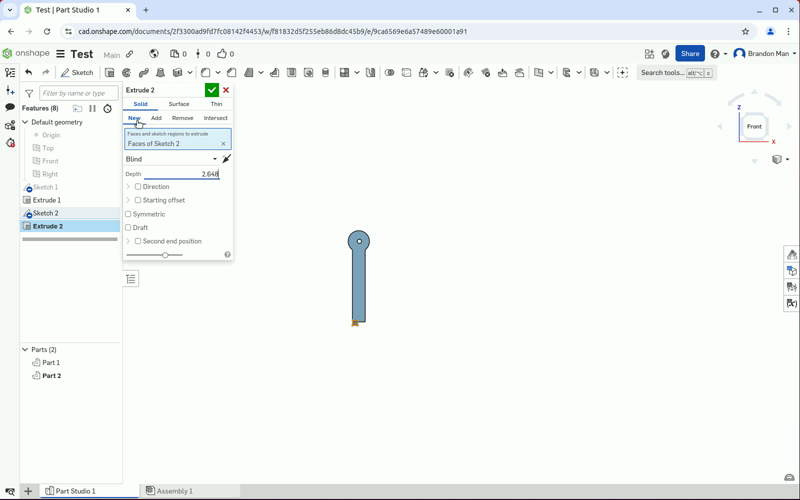
key(enter)
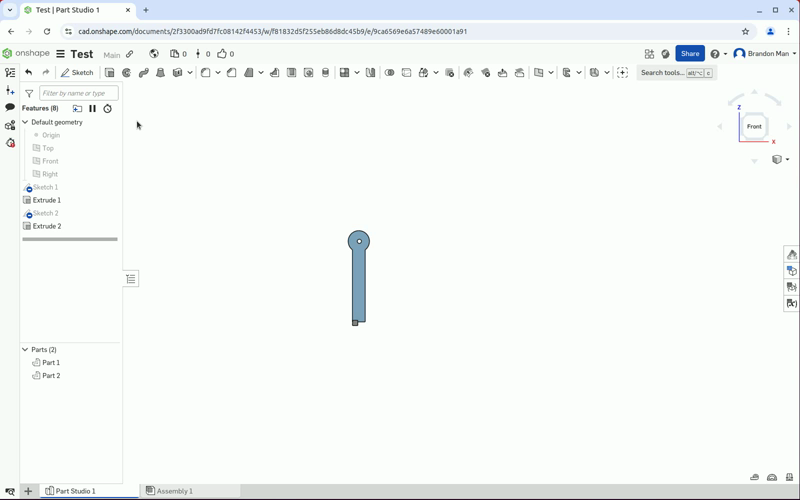
key(shift+h)
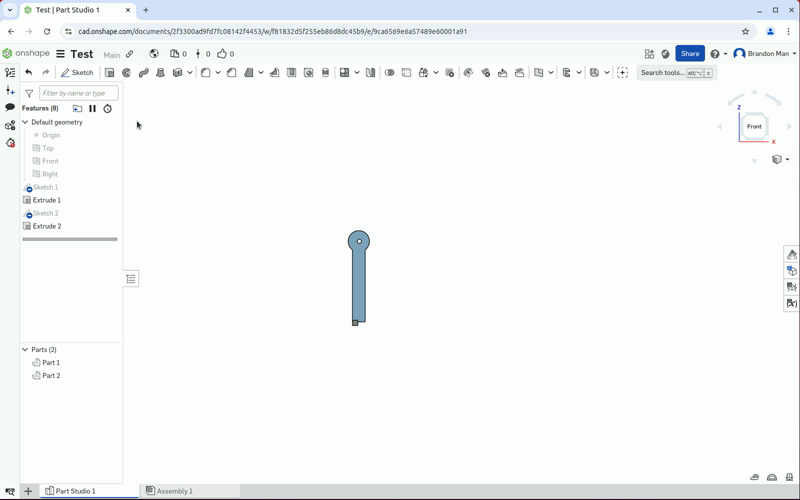
key(shift+h)
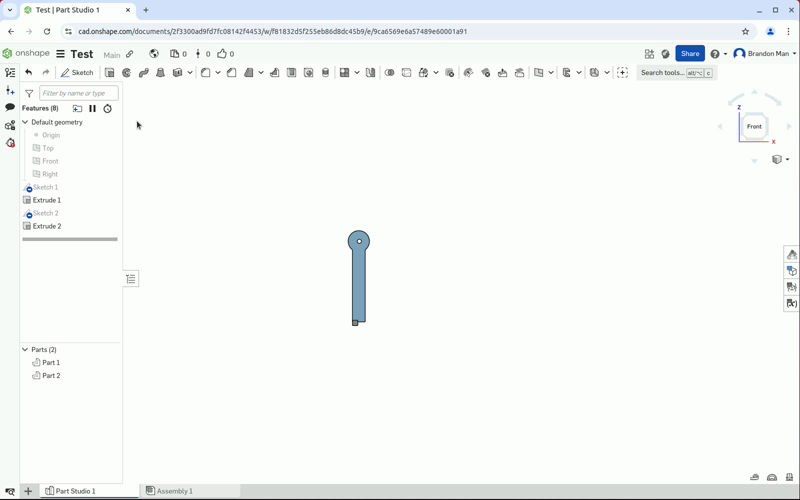
mouse_move(73, 189)
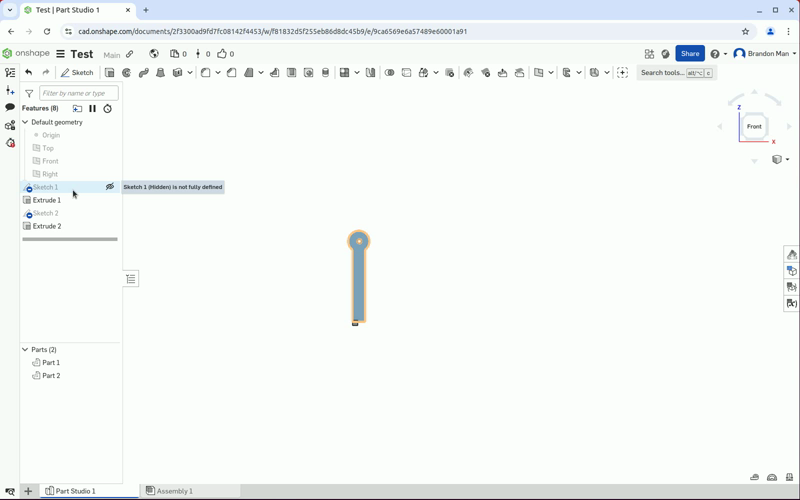
click(73, 189)
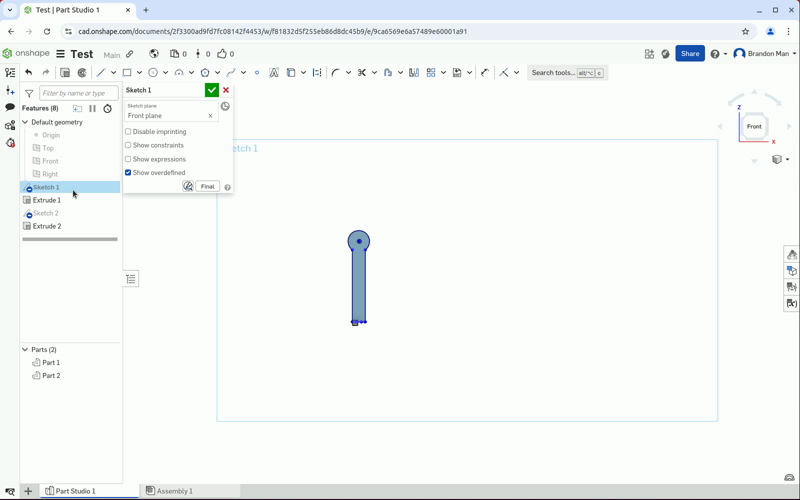
mouse_move(229, 92)
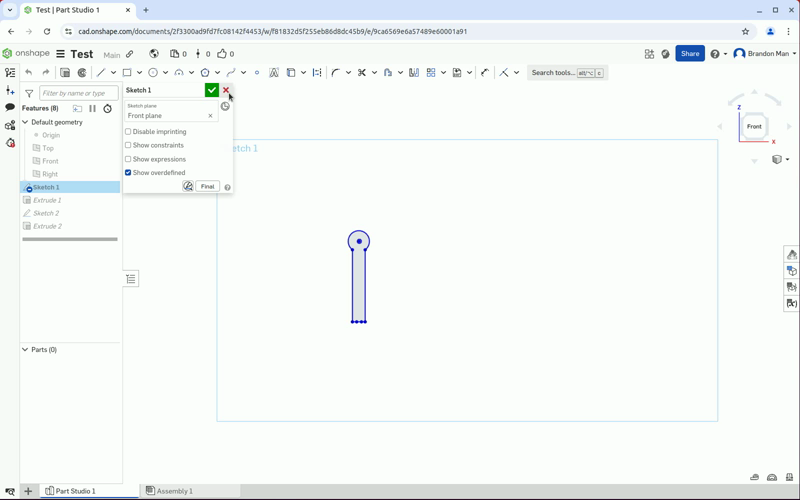
click(229, 92)
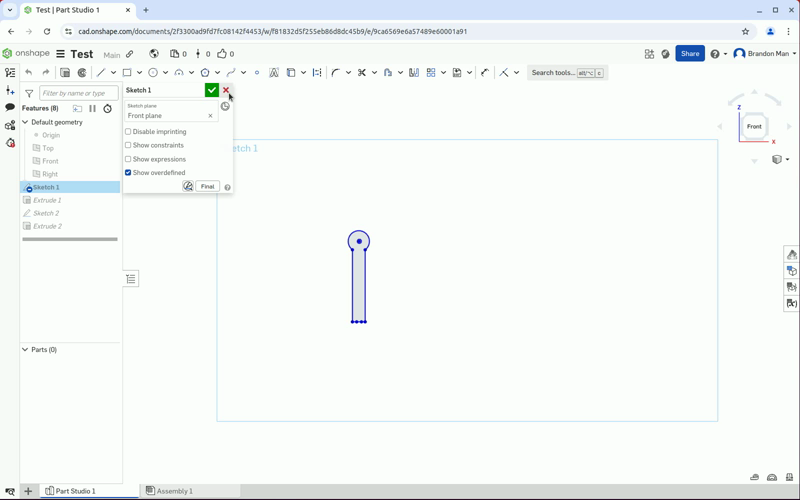
key(shift+s)
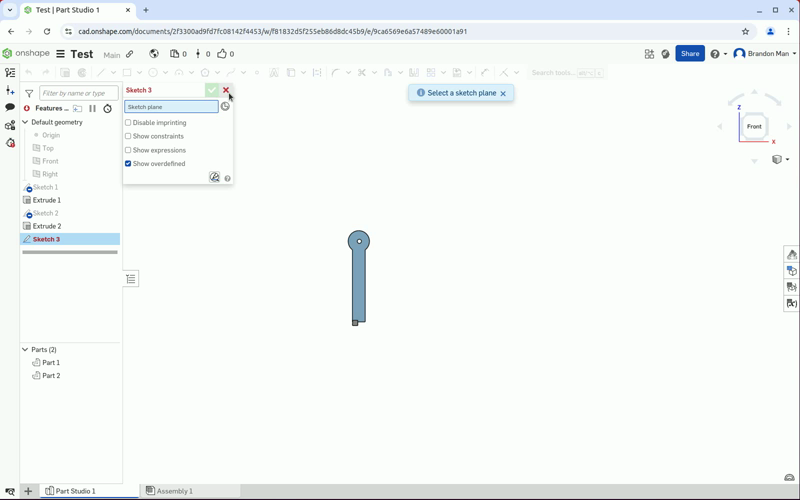
mouse_move(73, 163)
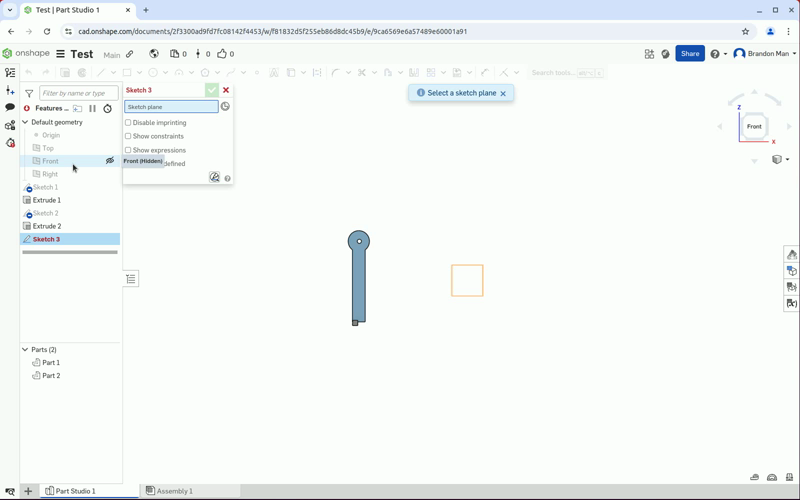
click(73, 163)
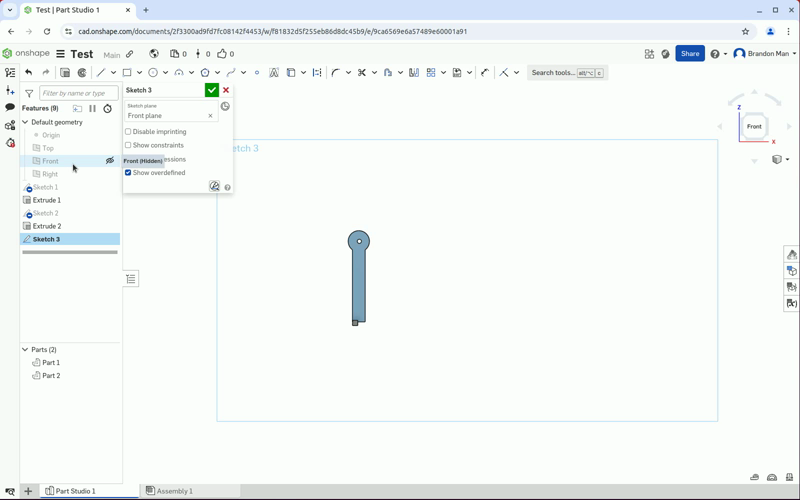
mouse_move(73, 352)
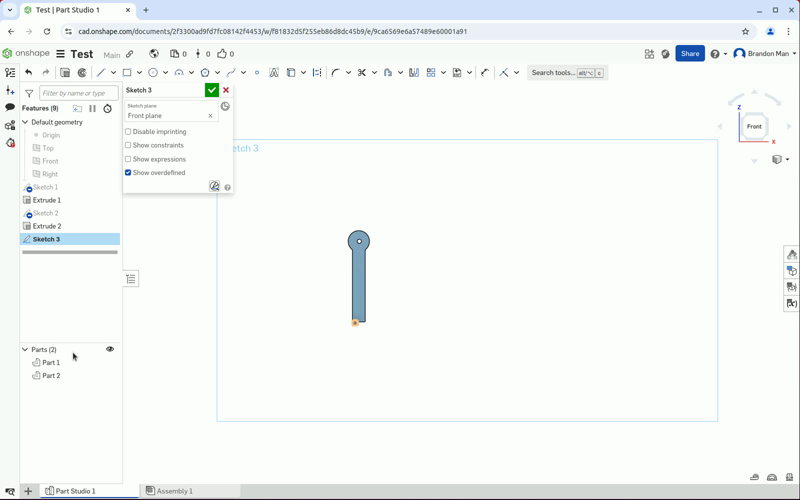
key(y)
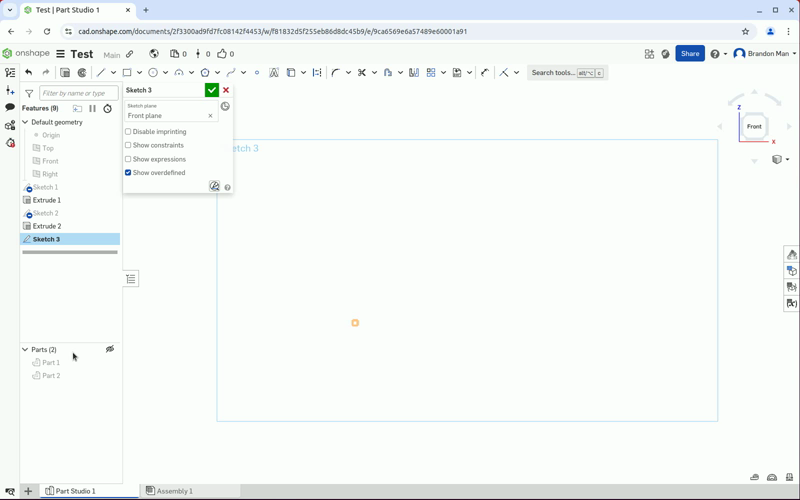
key(l)
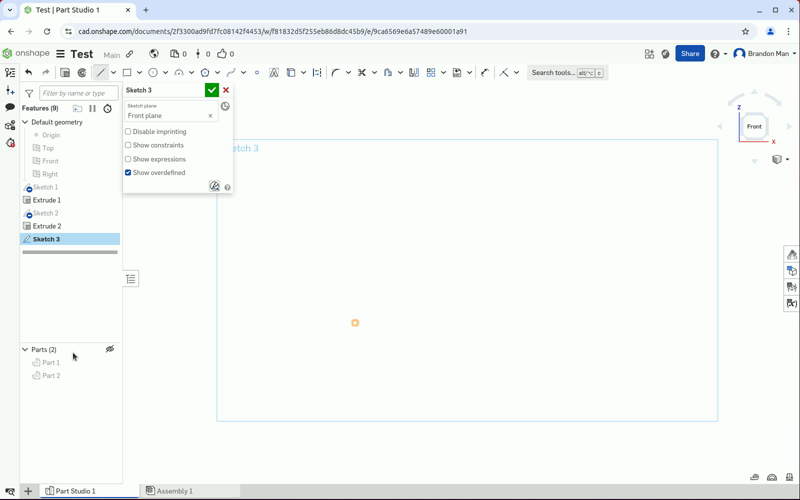
key_down(shift)
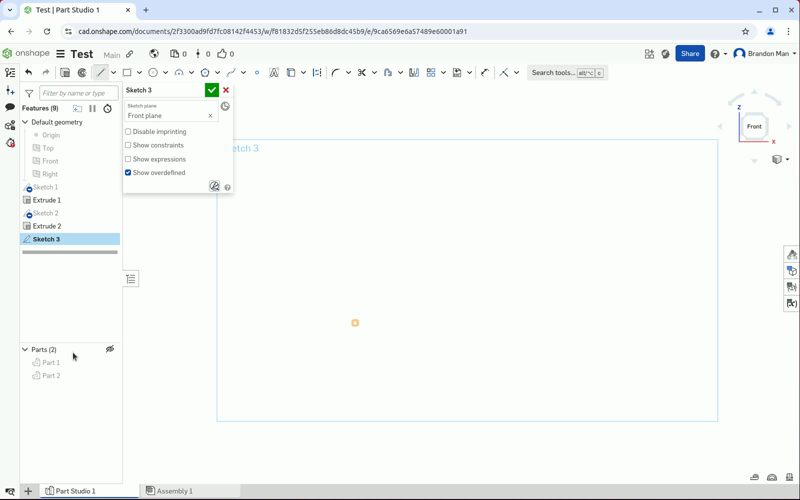
mouse_move(361, 325)
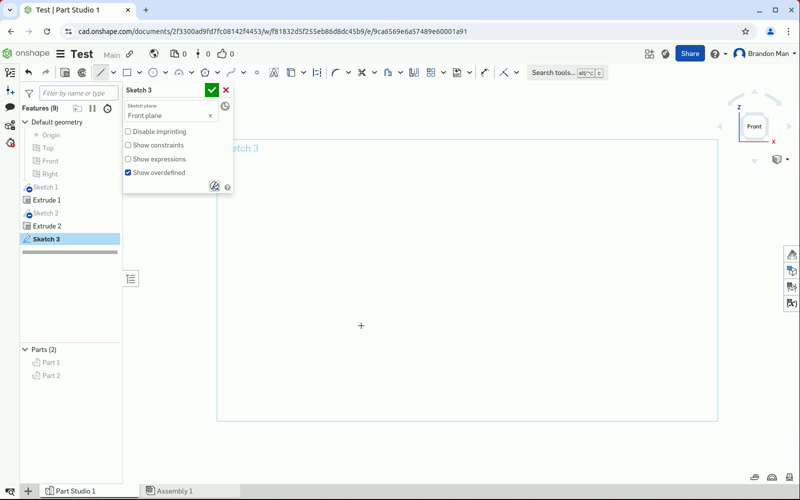
click(361, 325)
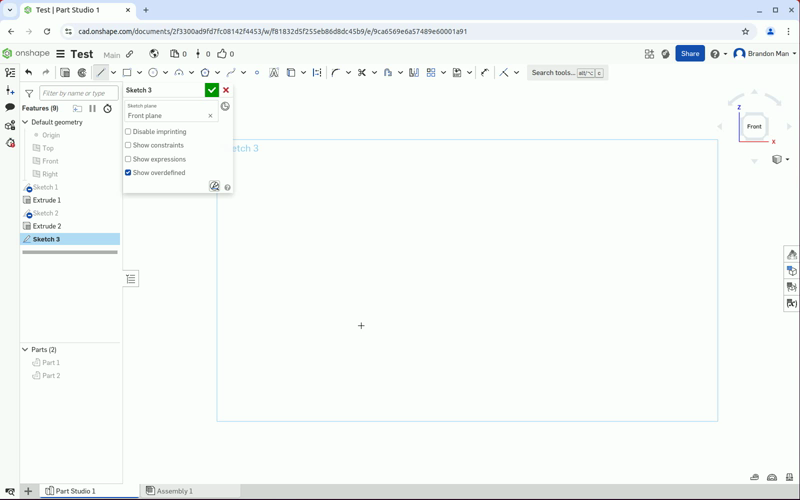
key_up(shift)
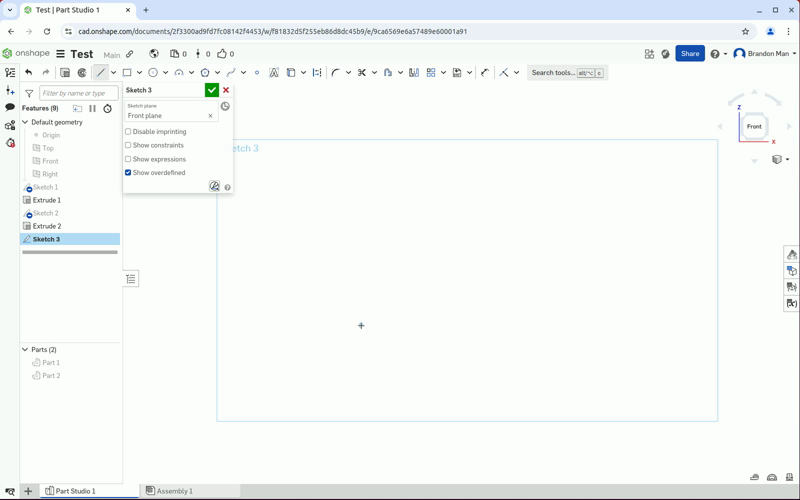
key_down(shift)
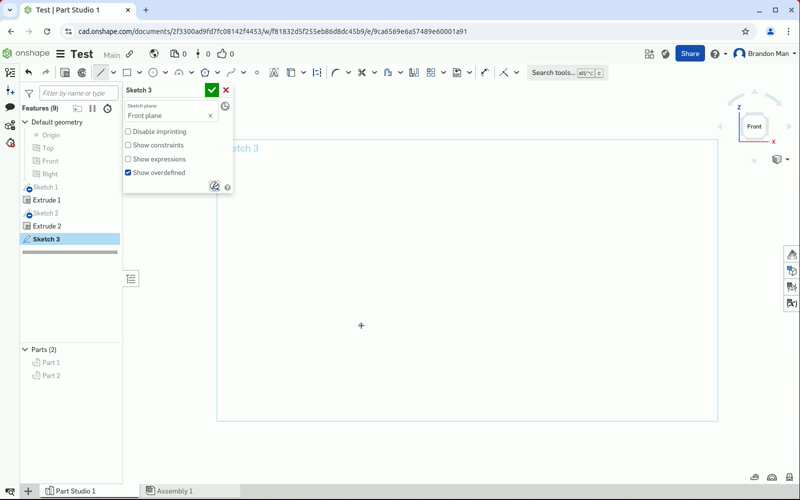
mouse_move(391, 325)
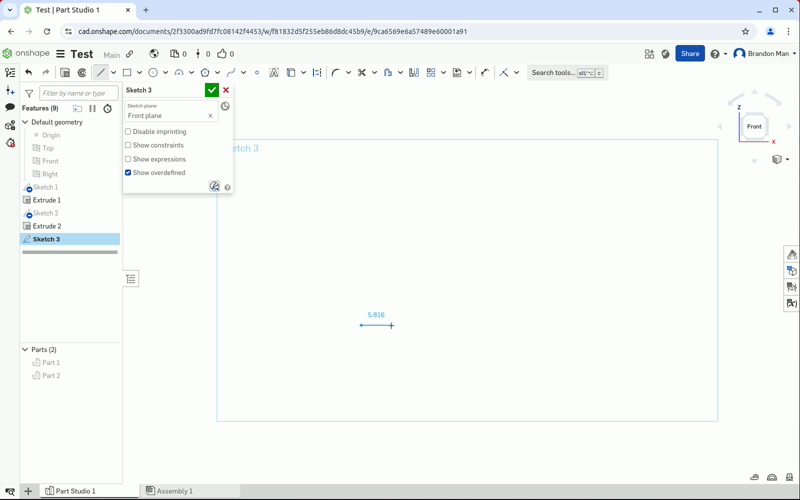
mouse_move(365, 325)
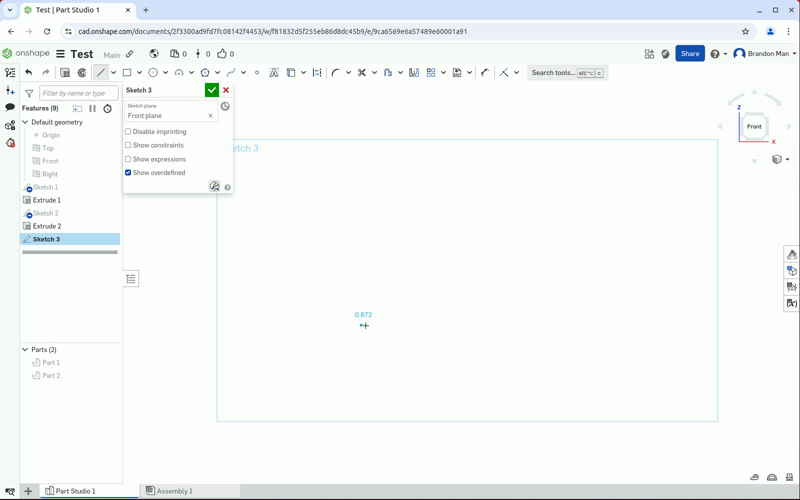
scroll(6)
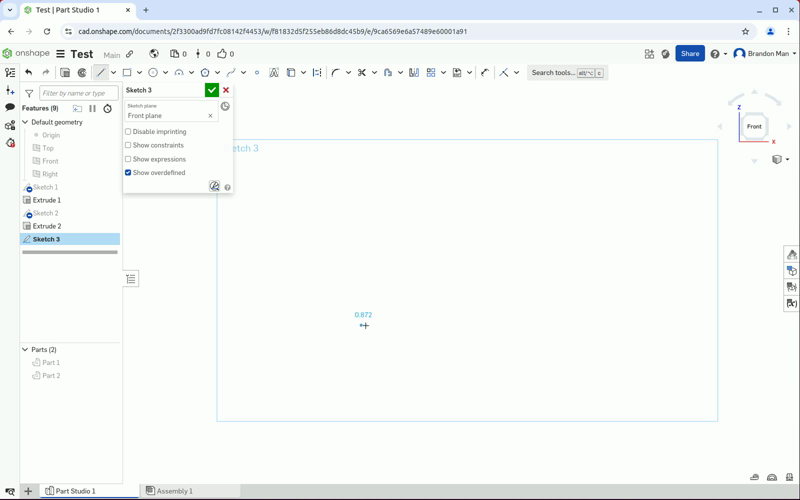
scroll(6)
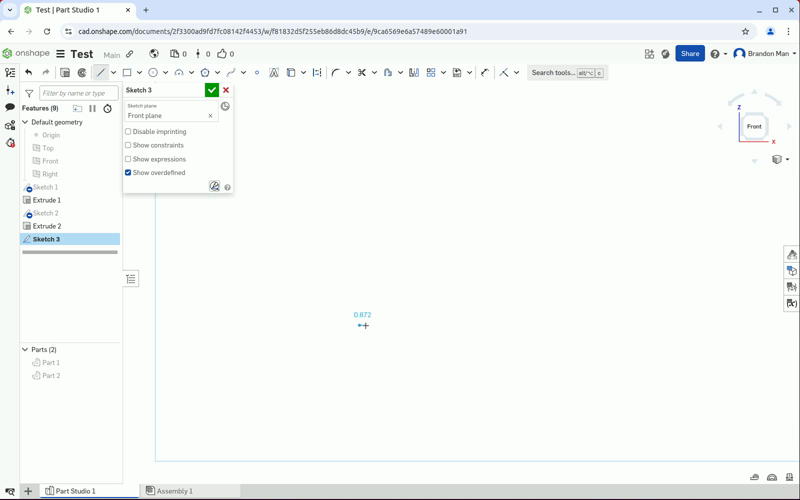
scroll(6)
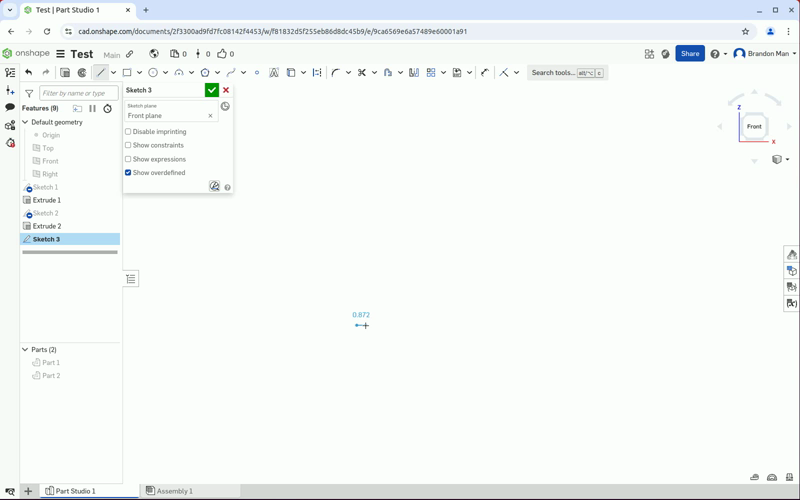
scroll(6)
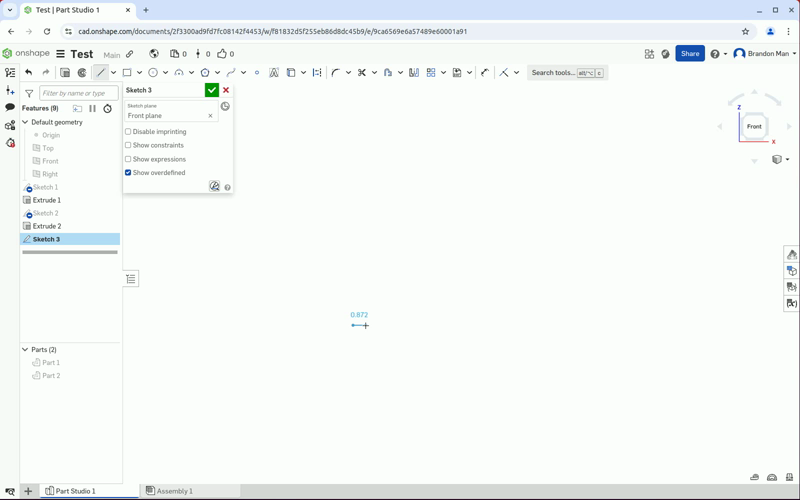
scroll(6)
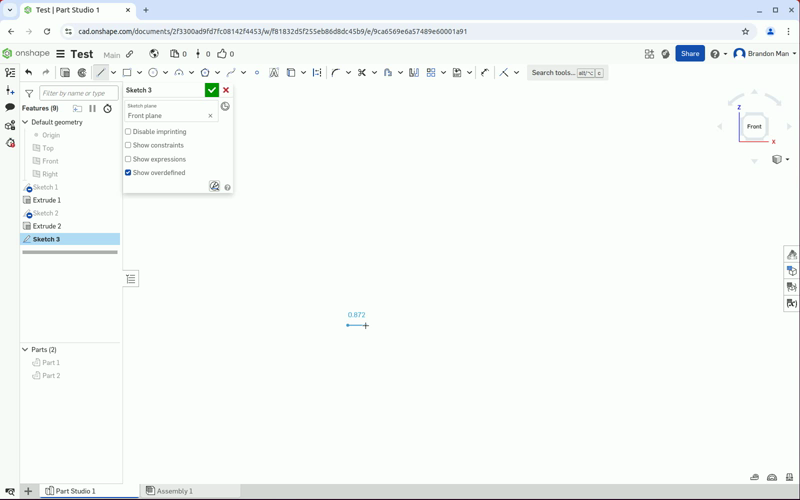
scroll(6)
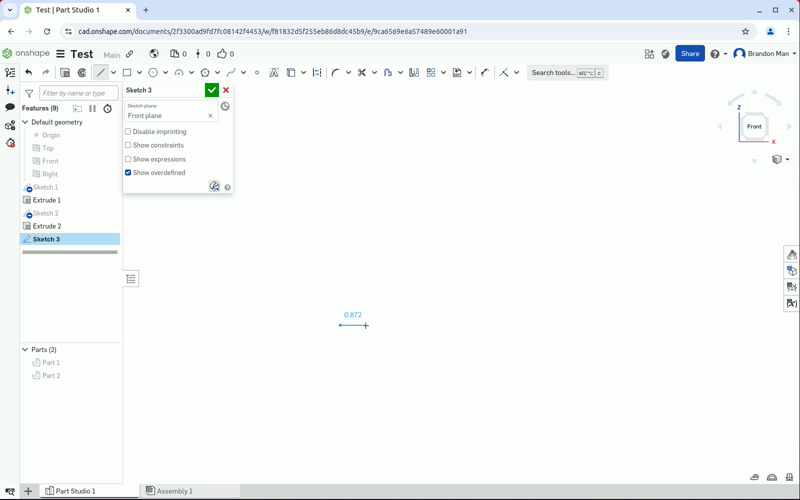
scroll(6)
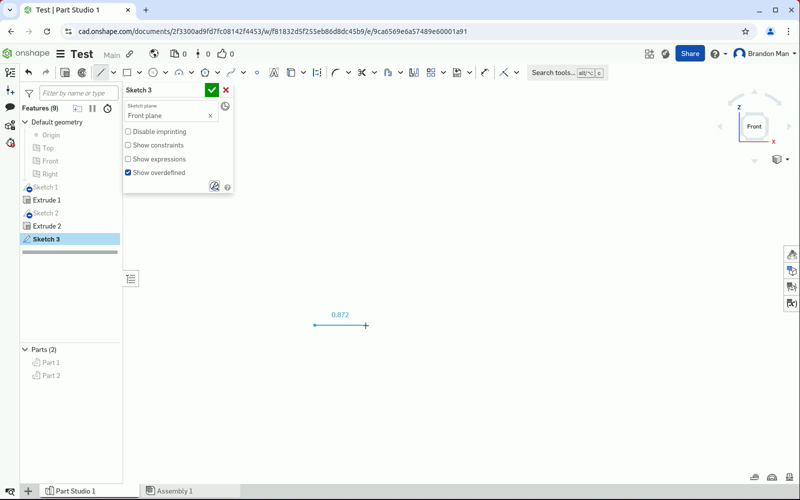
click(365, 325)
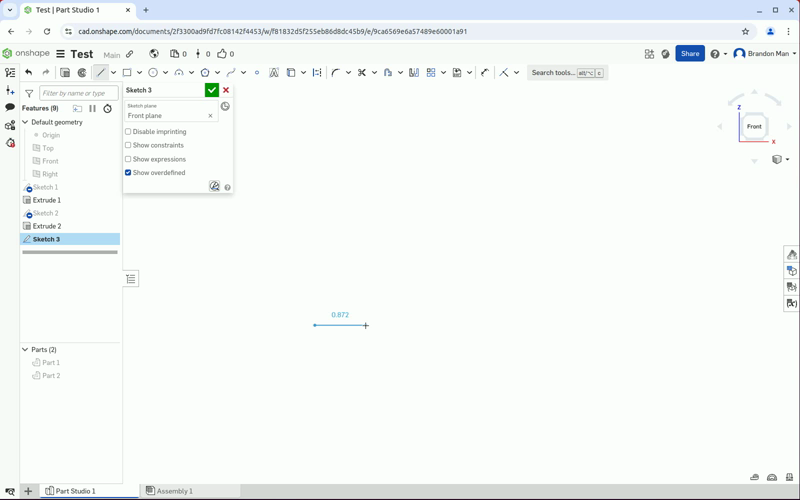
scroll(-6)
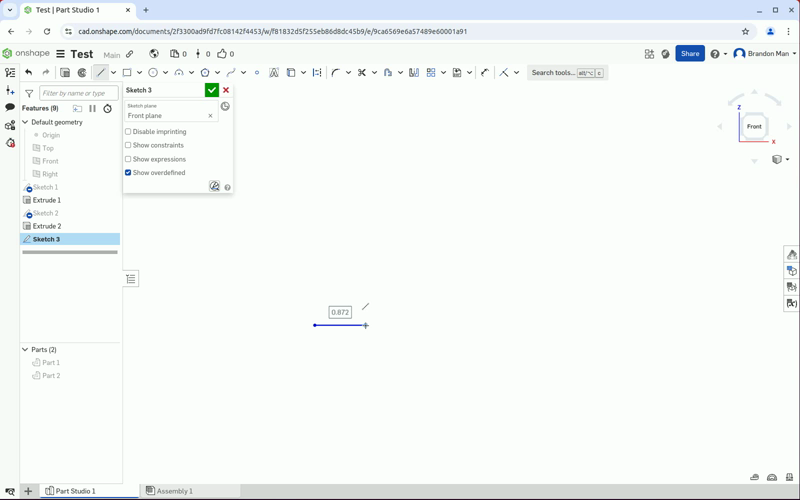
scroll(-6)
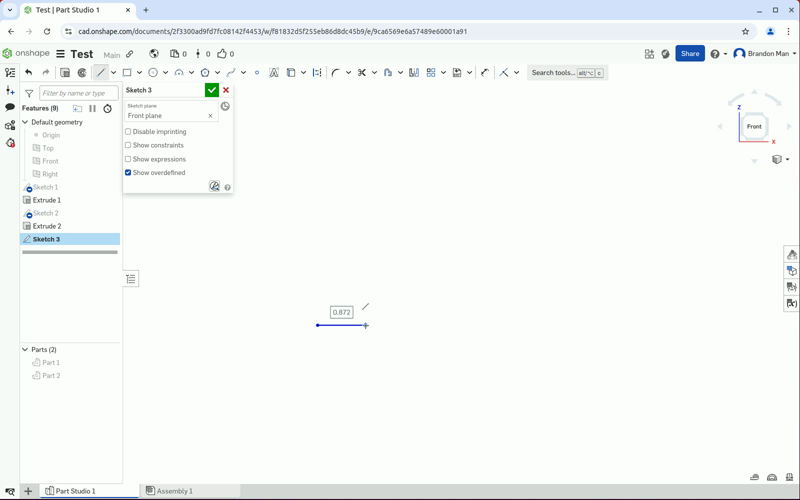
scroll(-6)
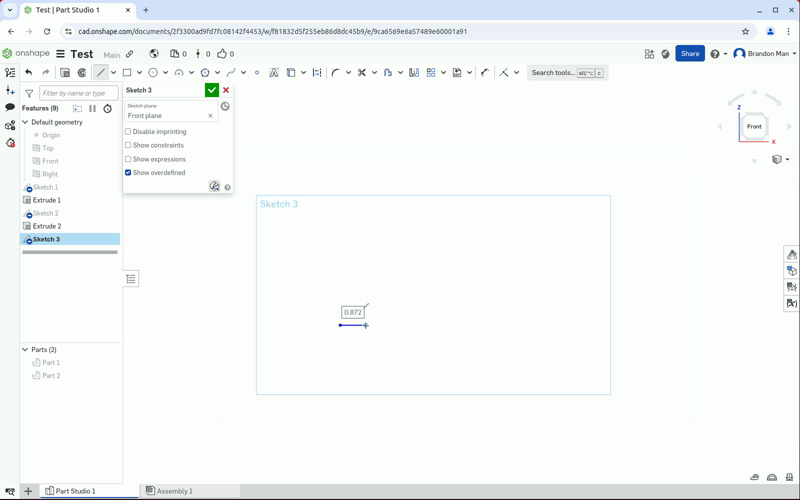
scroll(-6)
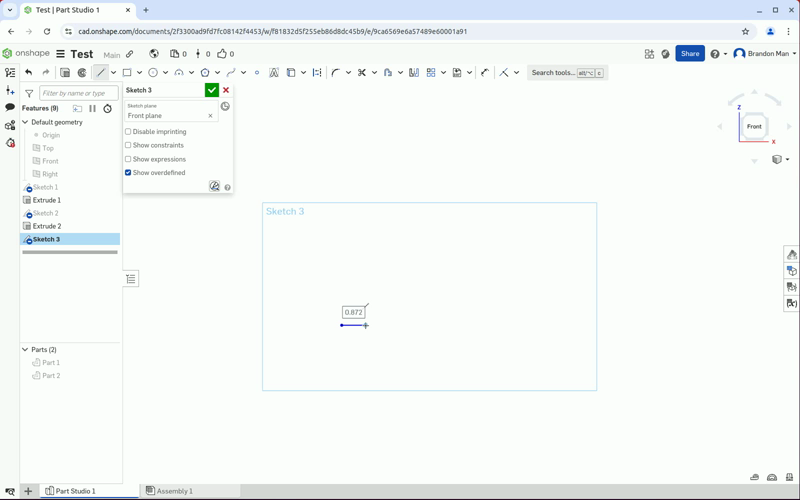
scroll(-6)
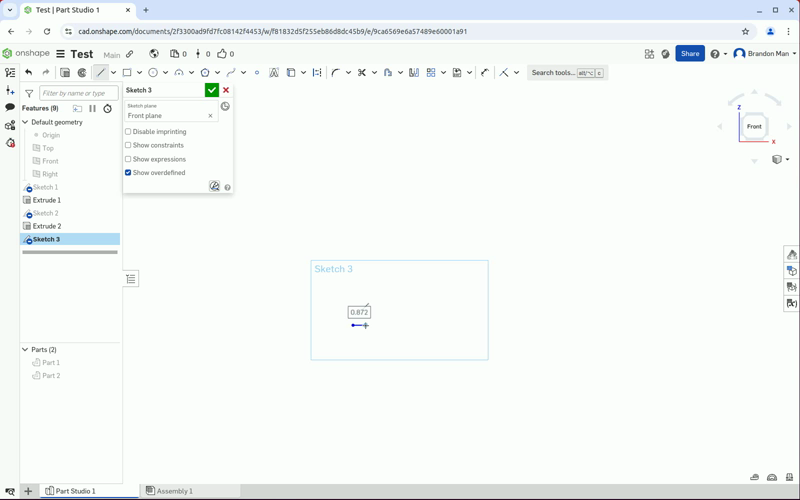
scroll(-6)
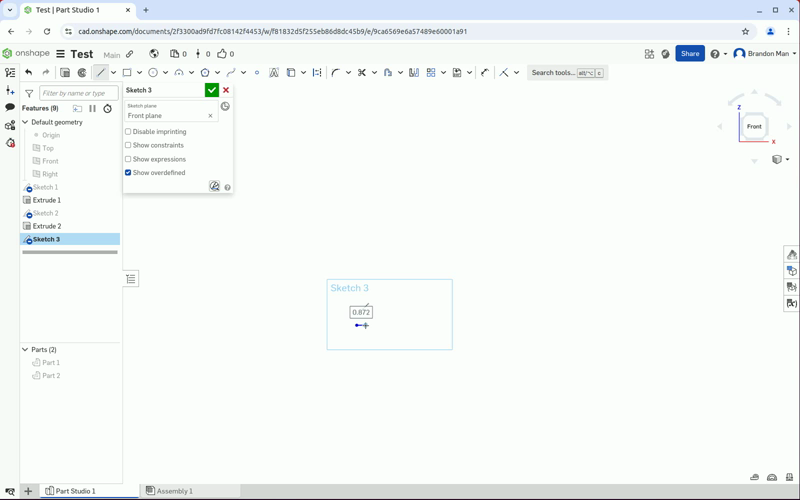
scroll(-6)
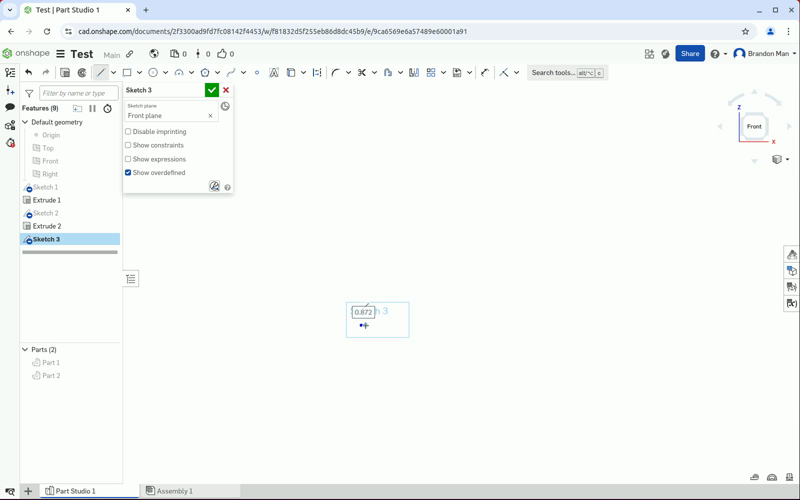
key_up(shift)
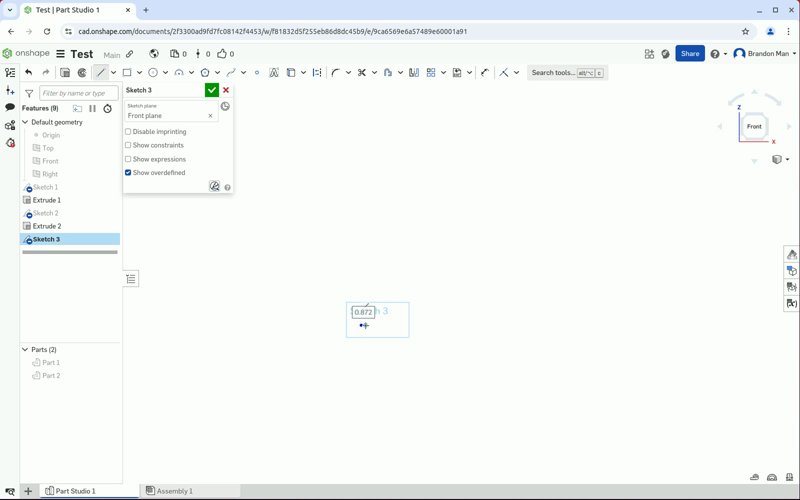
key_down(shift)
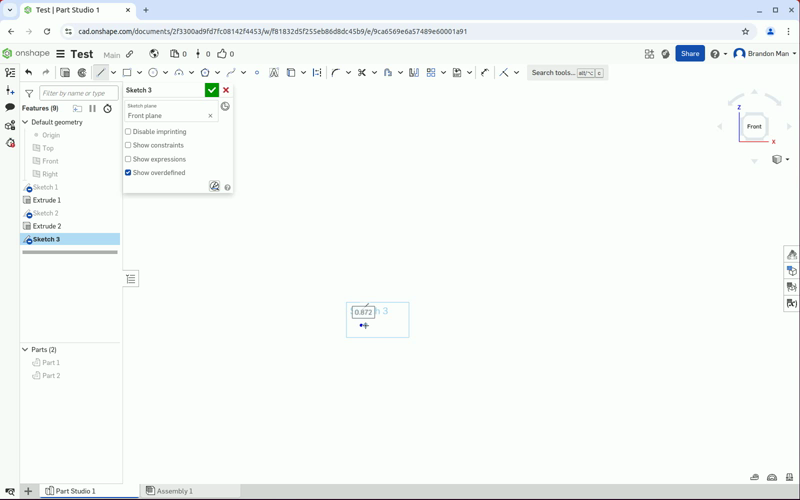
mouse_move(395, 325)
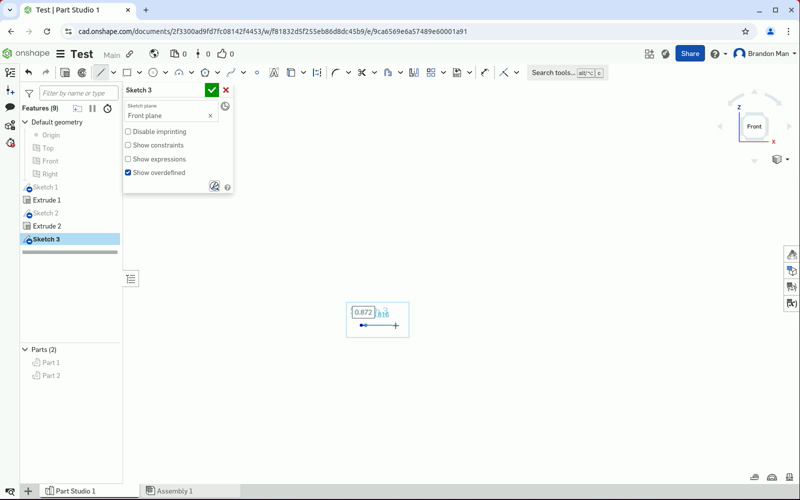
mouse_move(365, 320)
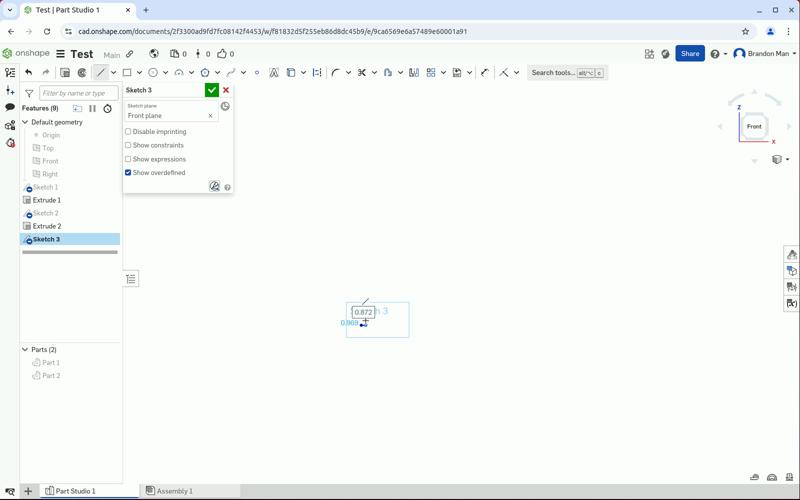
scroll(6)
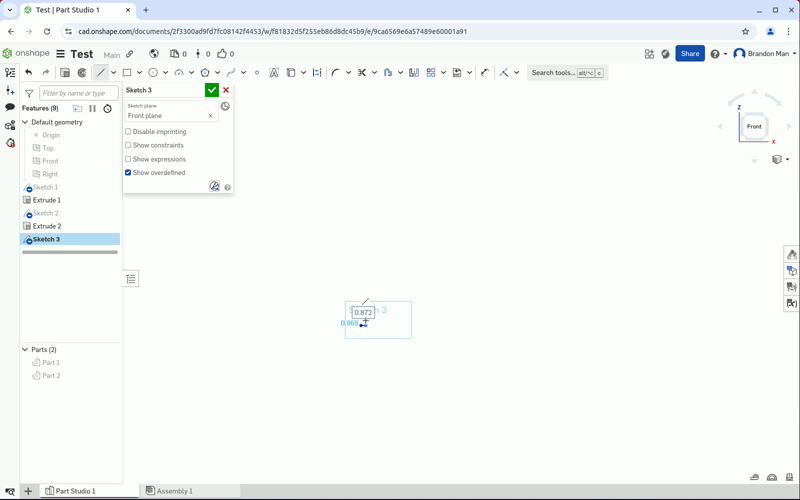
scroll(6)
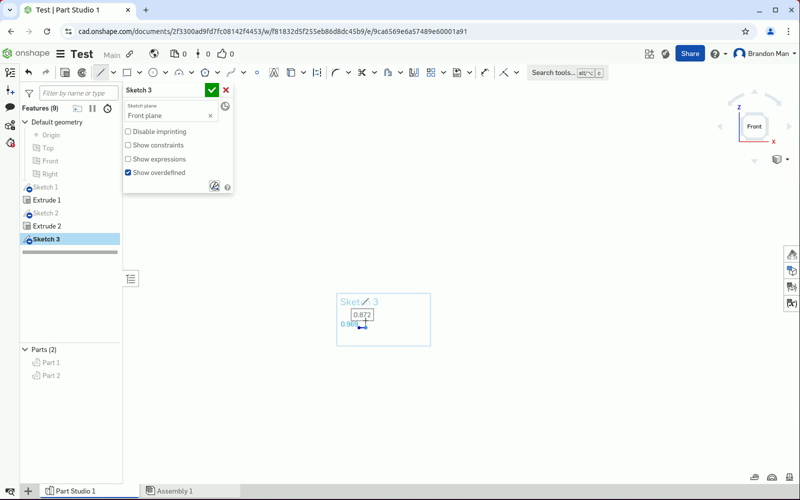
scroll(6)
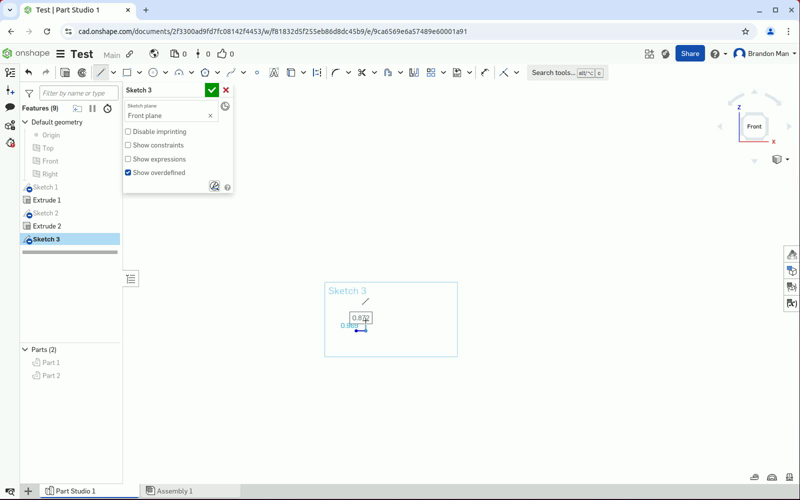
scroll(6)
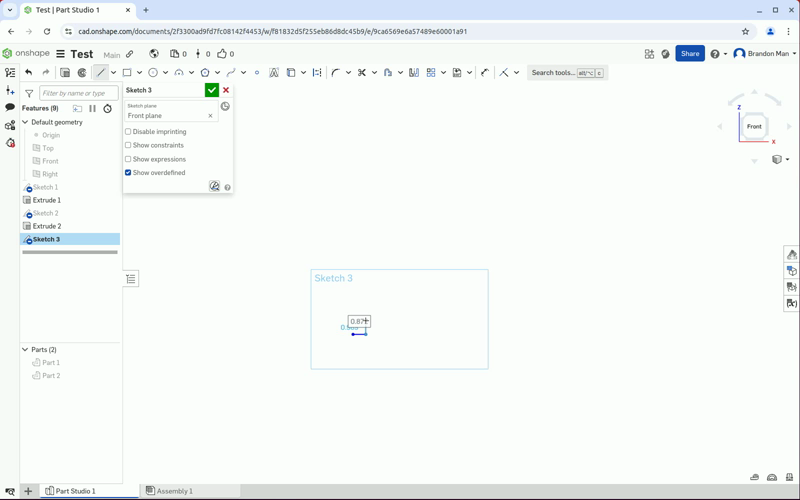
scroll(6)
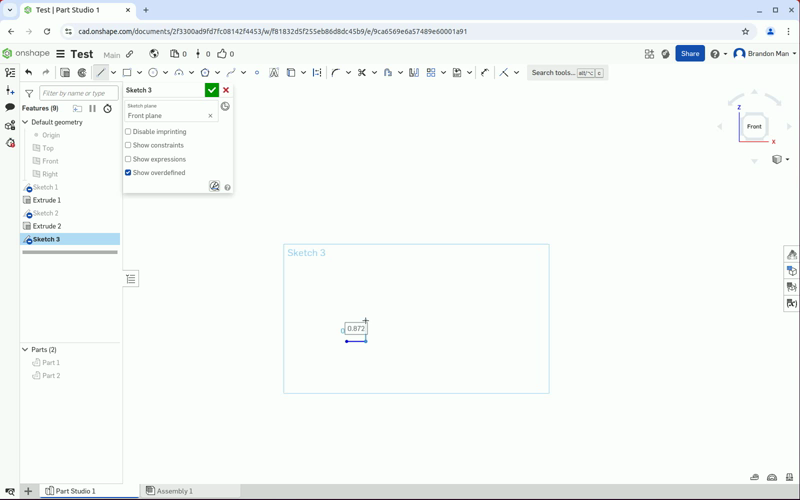
scroll(6)
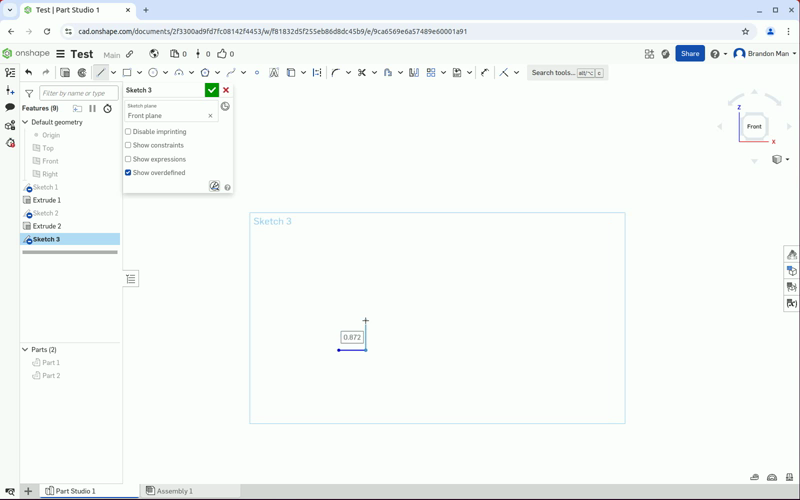
scroll(6)
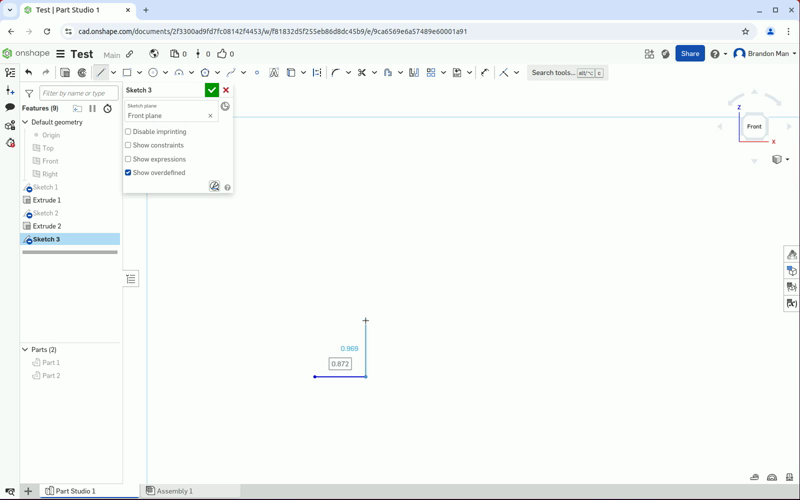
click(365, 320)
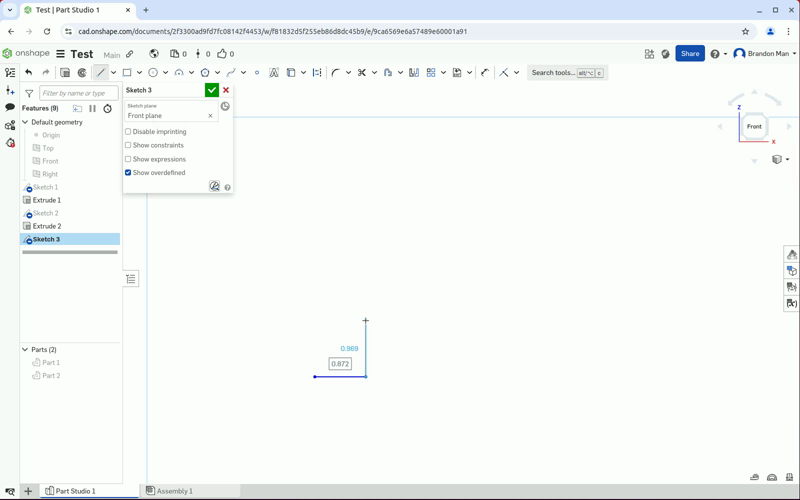
scroll(-6)
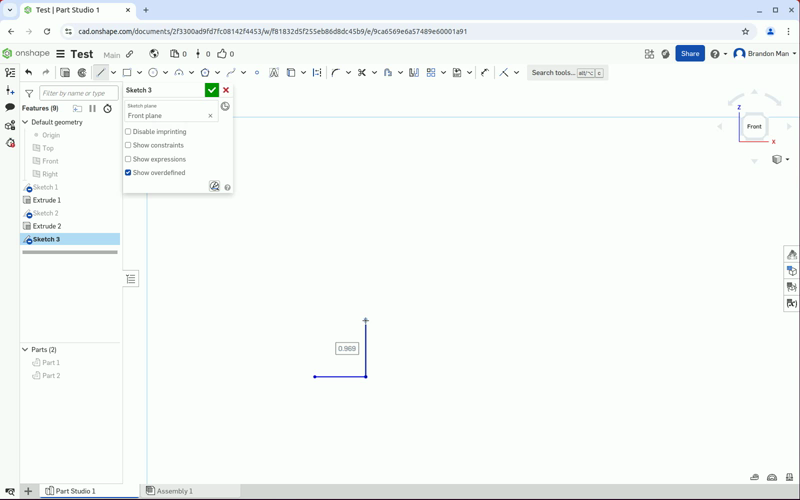
scroll(-6)
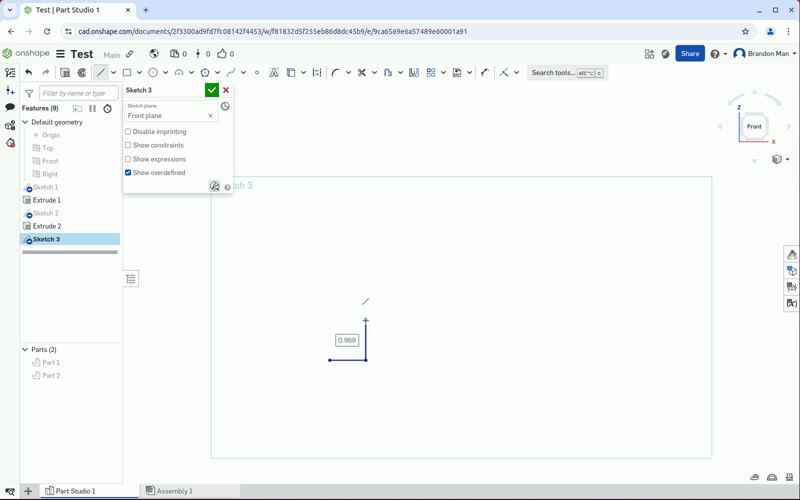
scroll(-6)
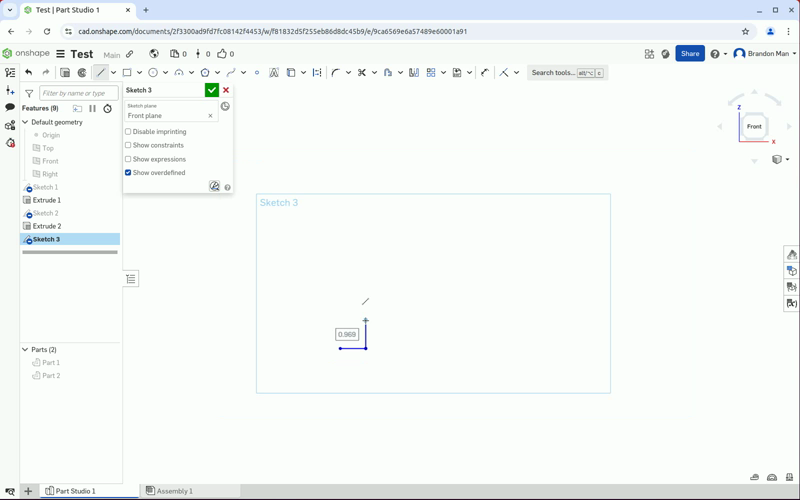
scroll(-6)
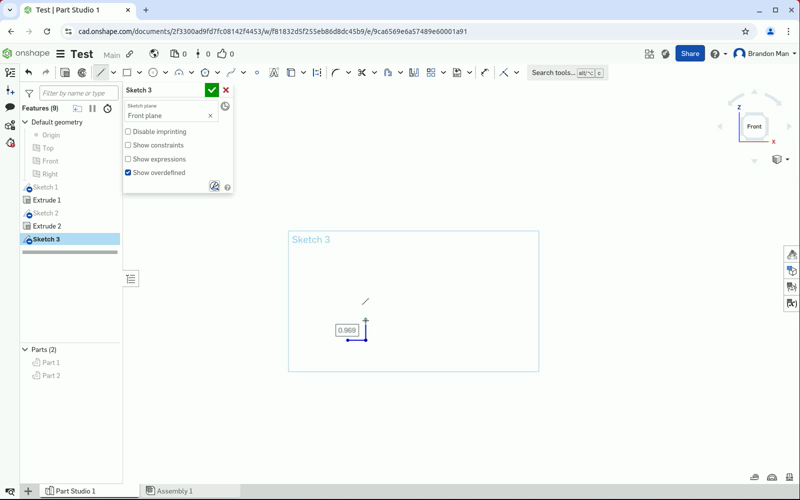
scroll(-6)
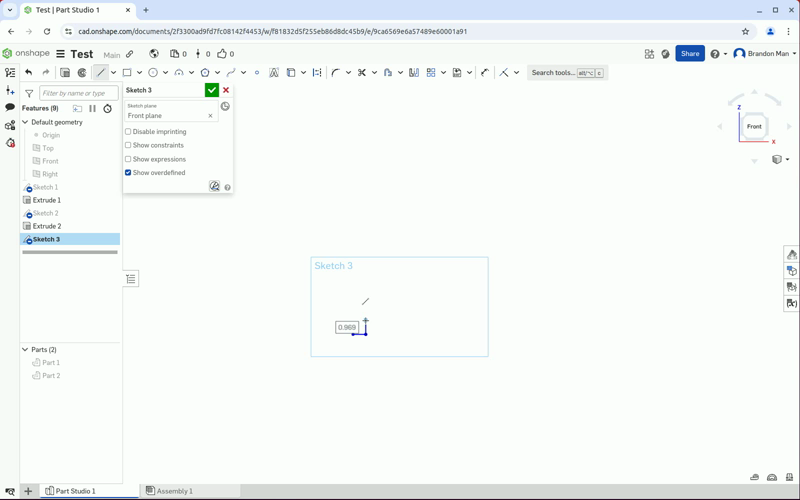
scroll(-6)
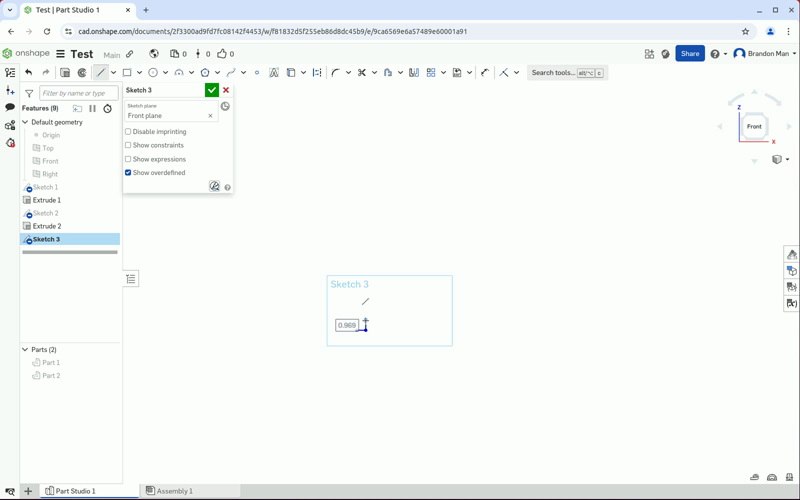
scroll(-6)
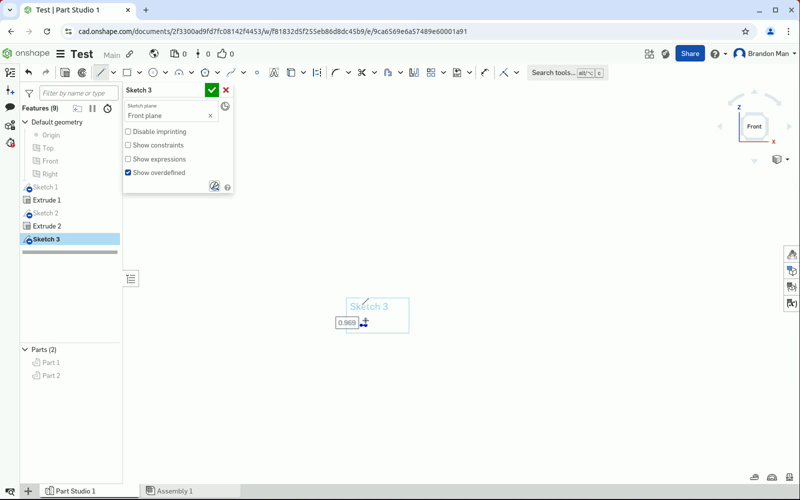
key_up(shift)
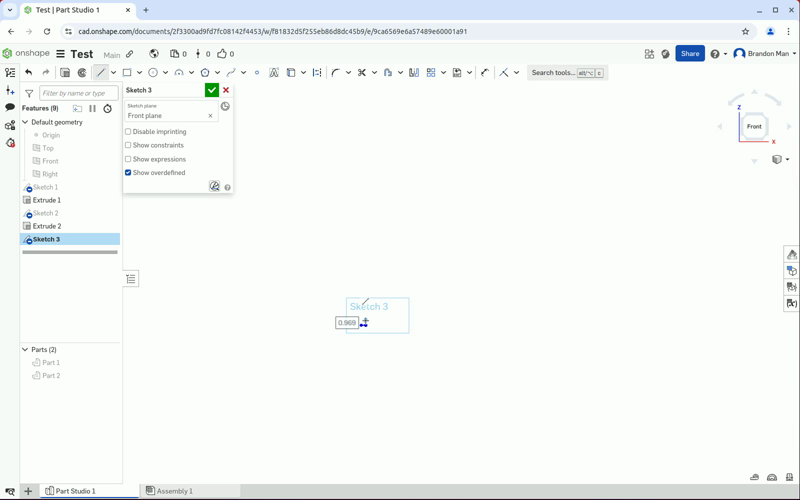
key_down(shift)
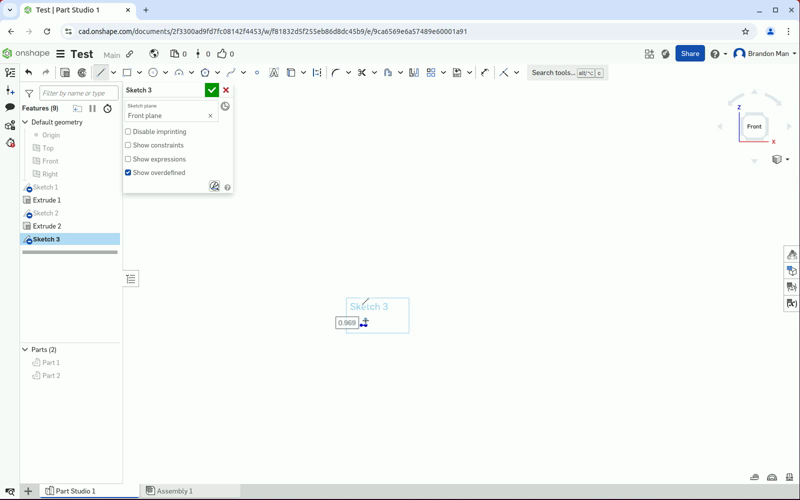
mouse_move(395, 320)
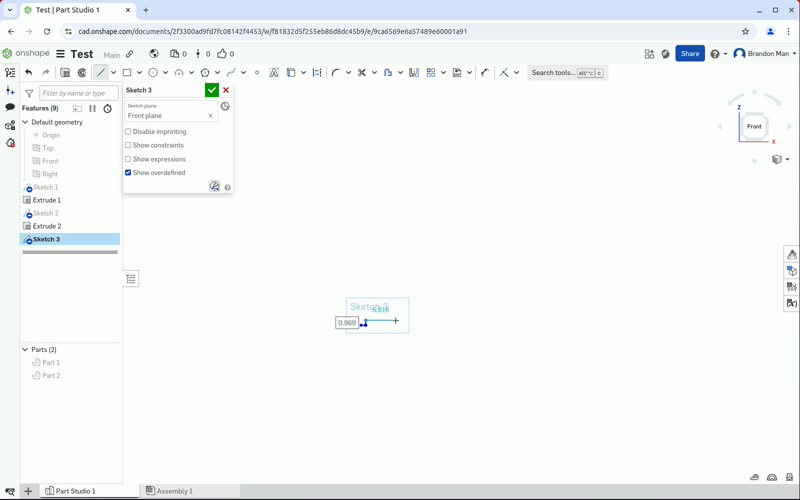
mouse_move(361, 320)
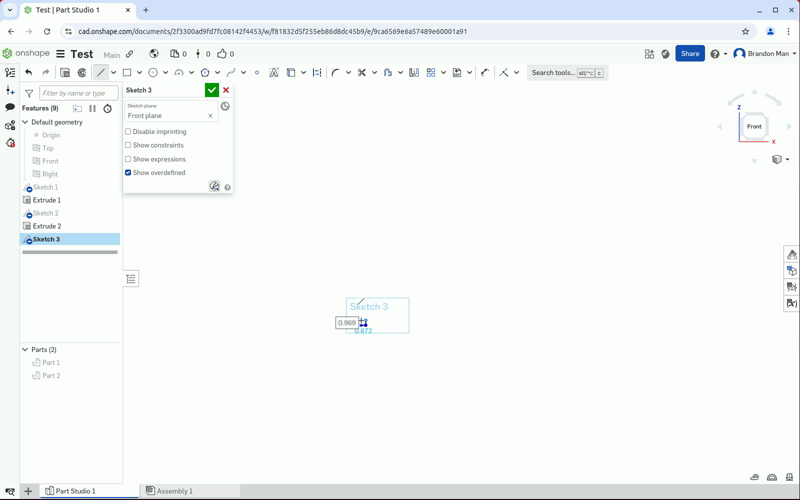
scroll(6)
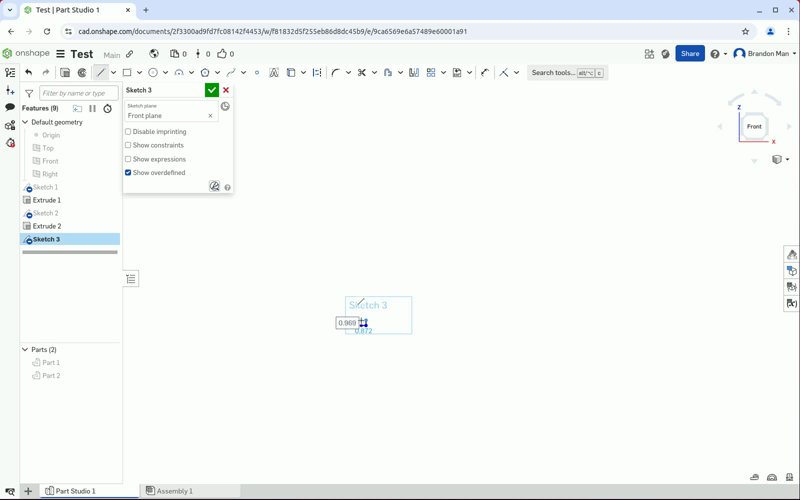
scroll(6)
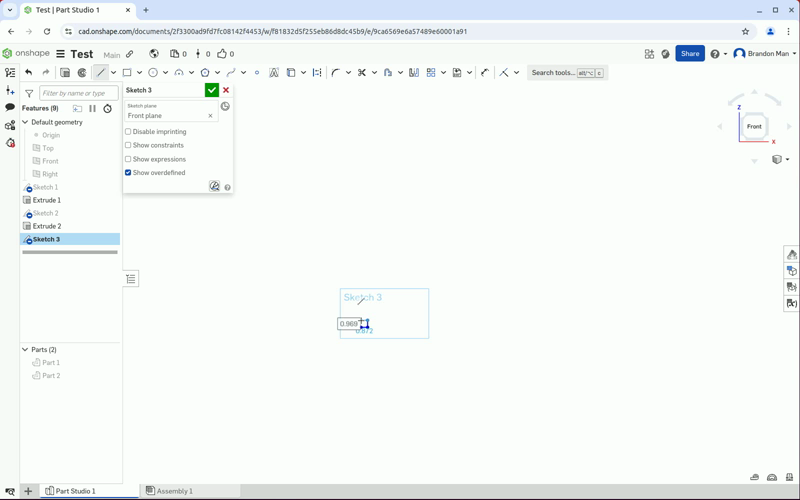
scroll(6)
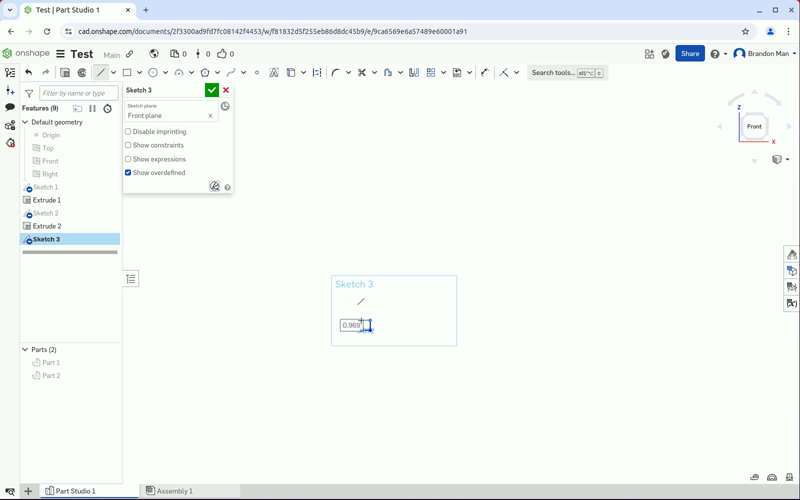
scroll(6)
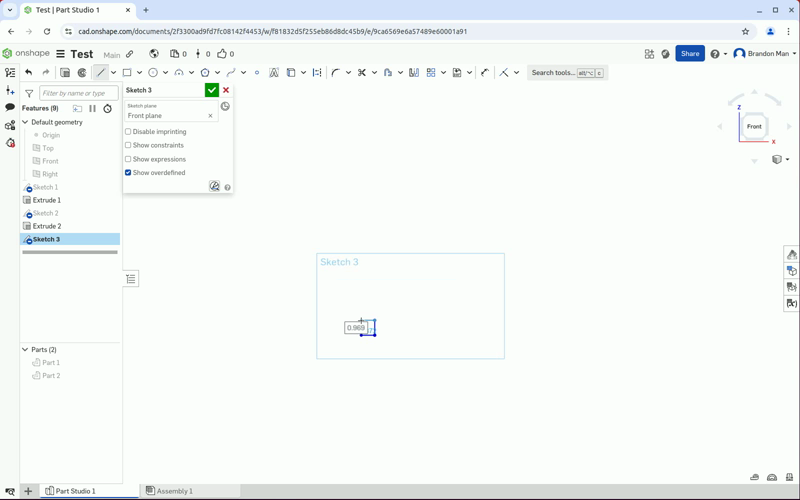
scroll(6)
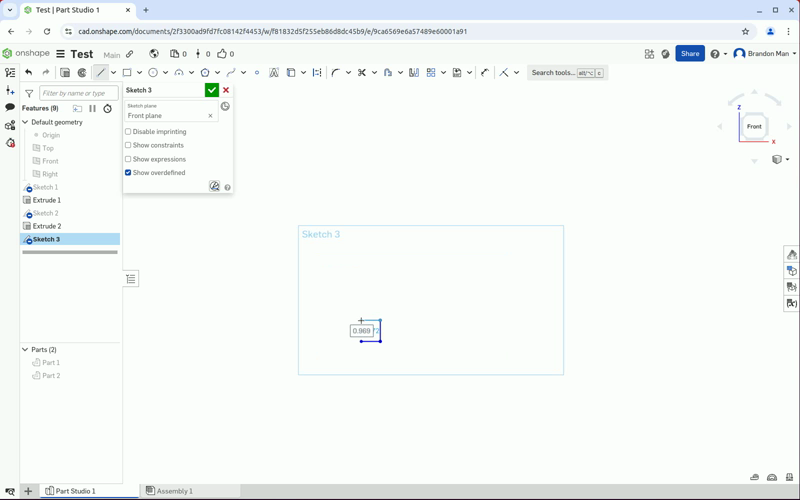
scroll(6)
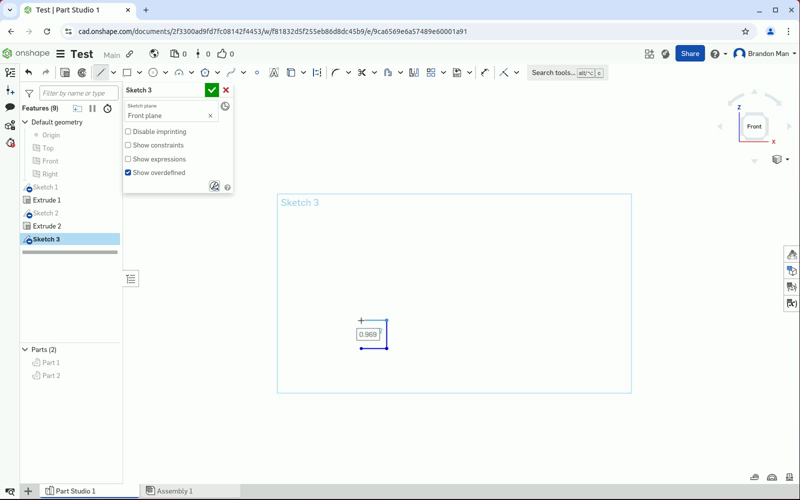
scroll(6)
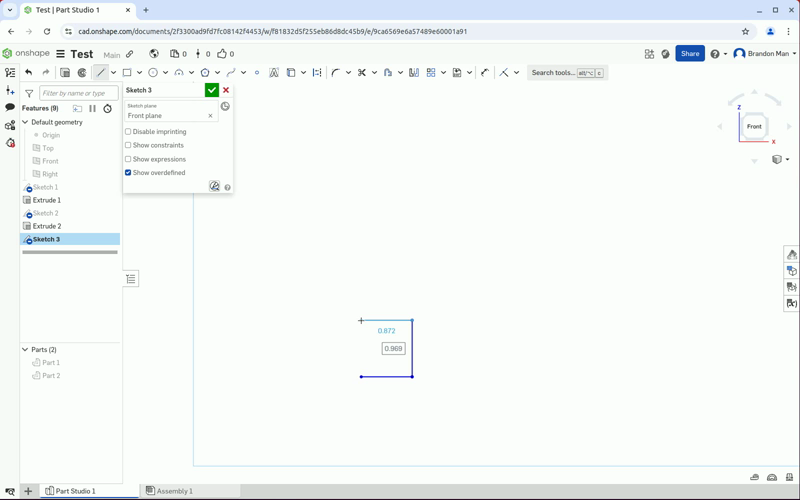
click(361, 320)
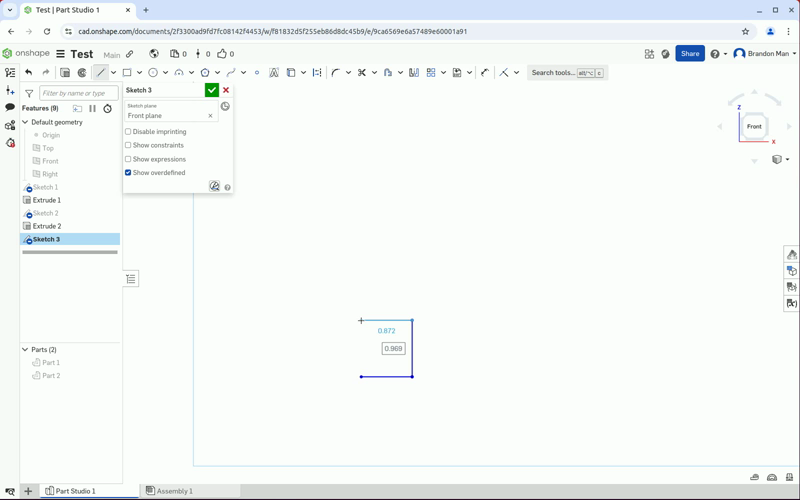
scroll(-6)
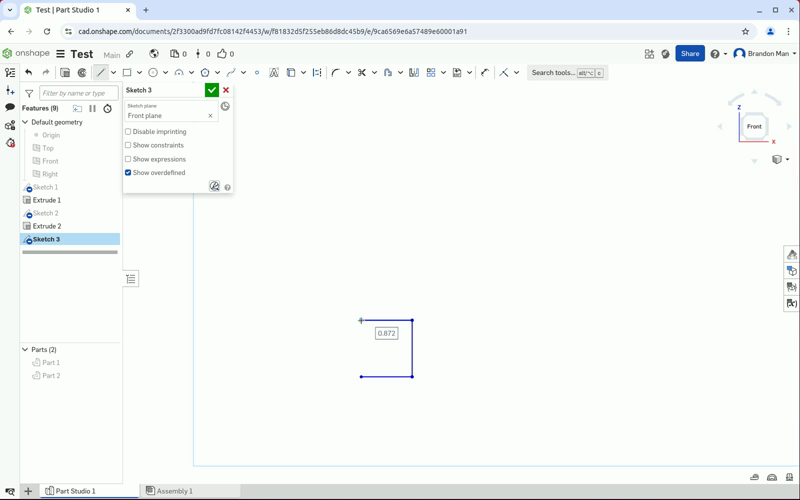
scroll(-6)
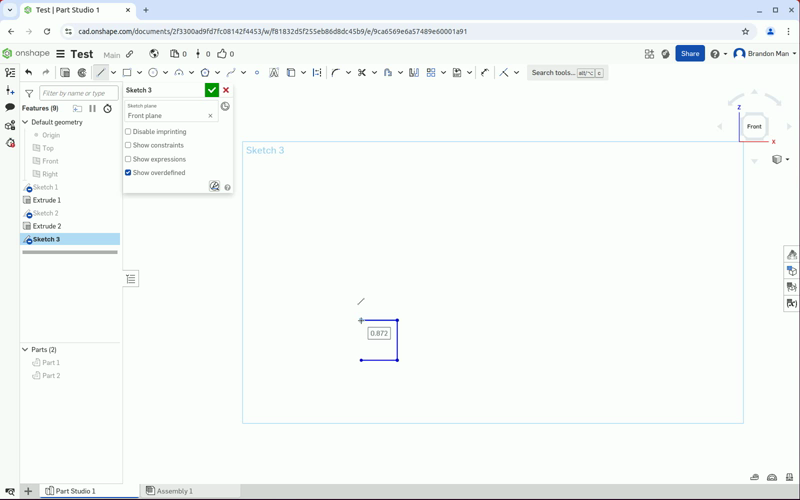
scroll(-6)
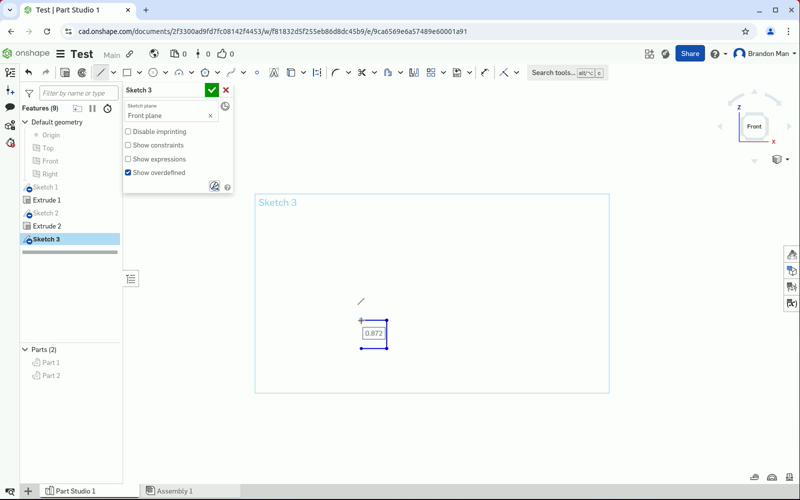
scroll(-6)
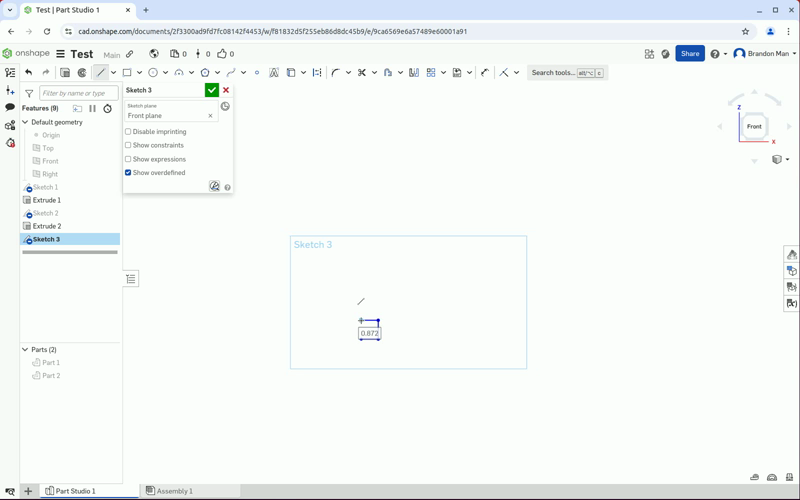
scroll(-6)
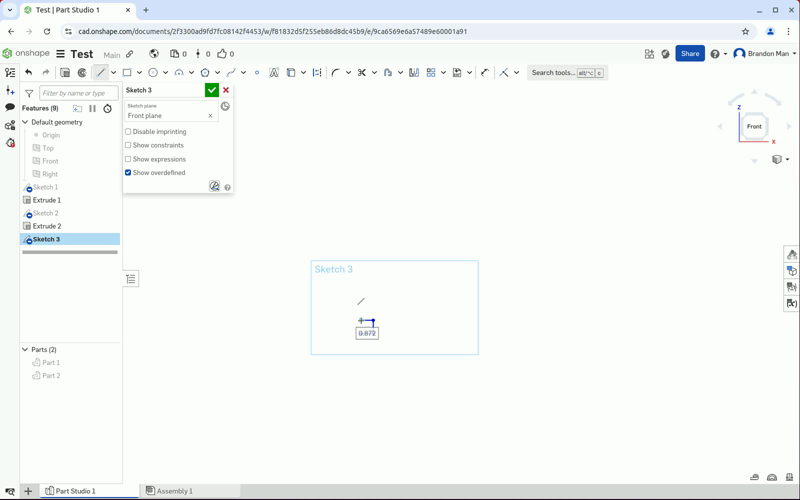
scroll(-6)
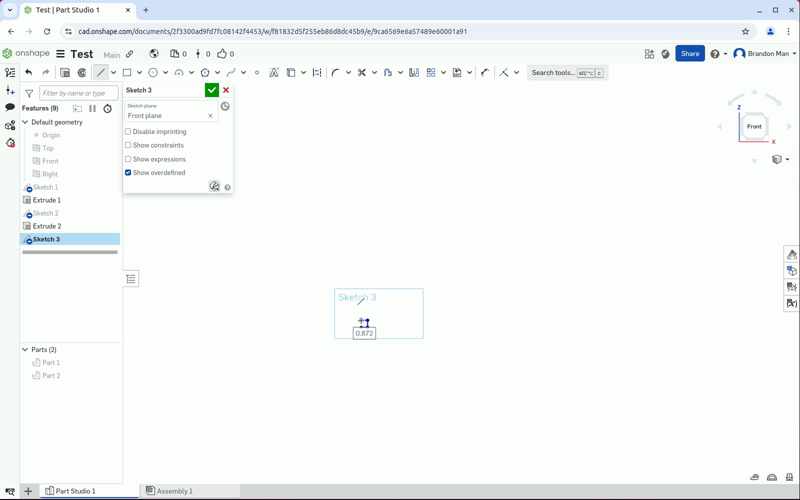
scroll(-6)
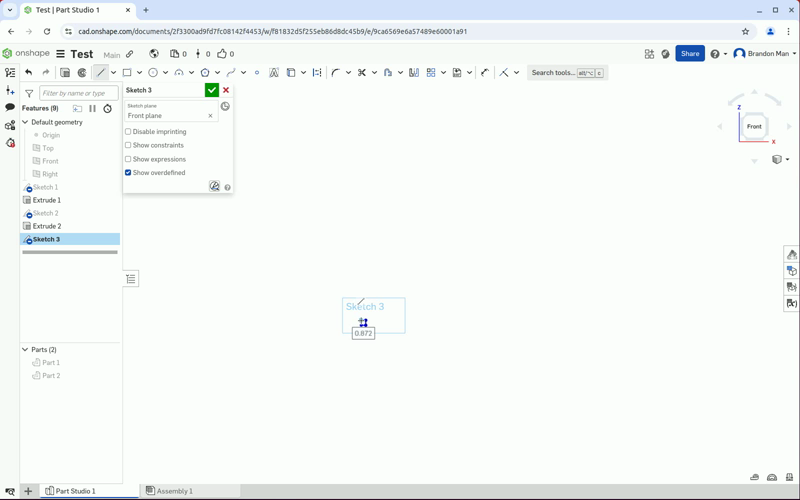
key_up(shift)
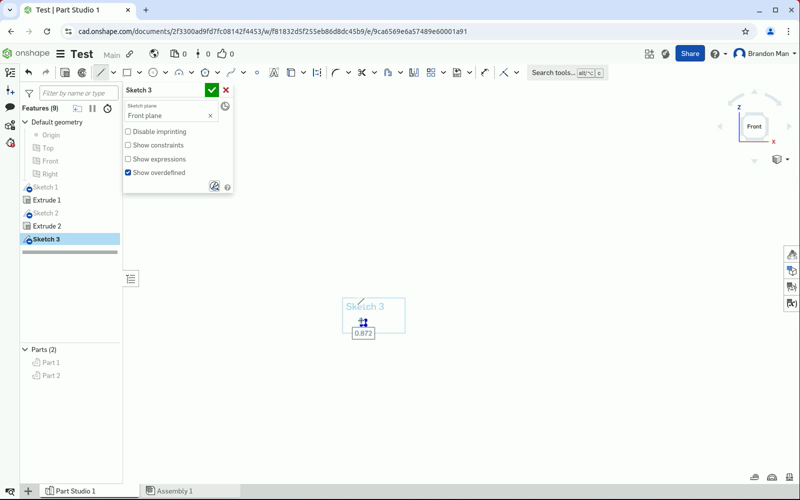
mouse_move(391, 320)
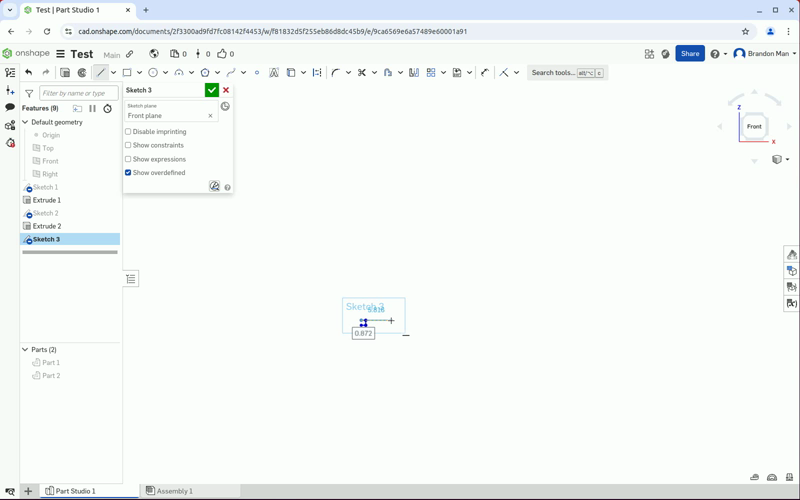
key_down(shift)
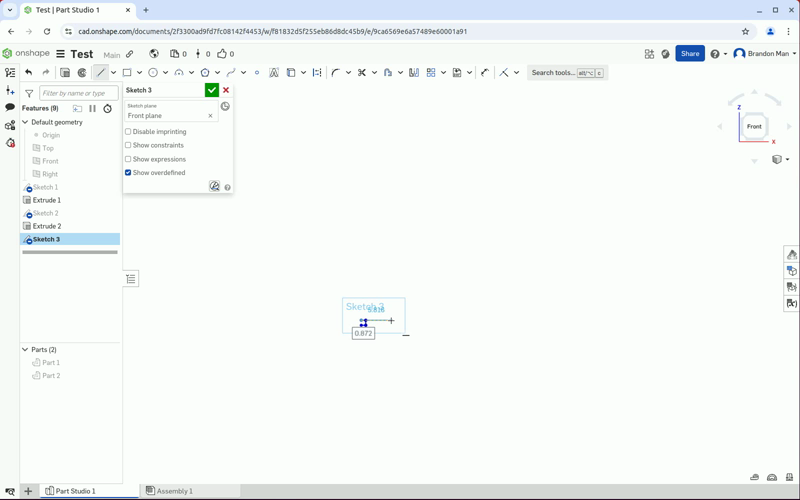
mouse_move(361, 325)
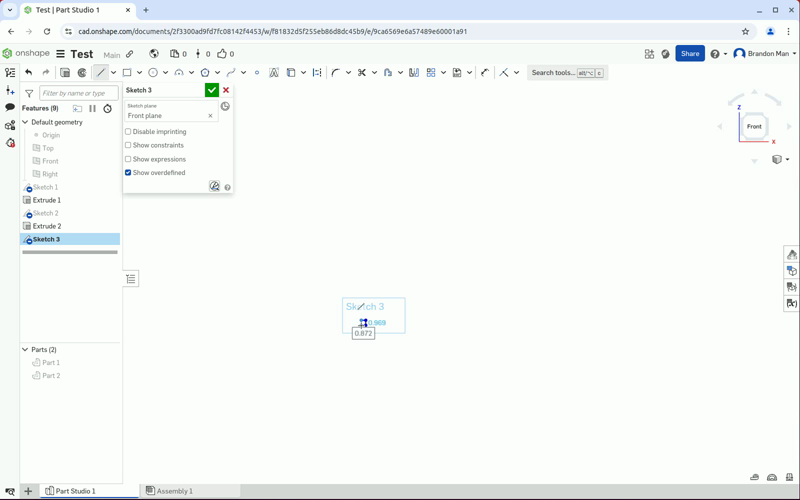
scroll(6)
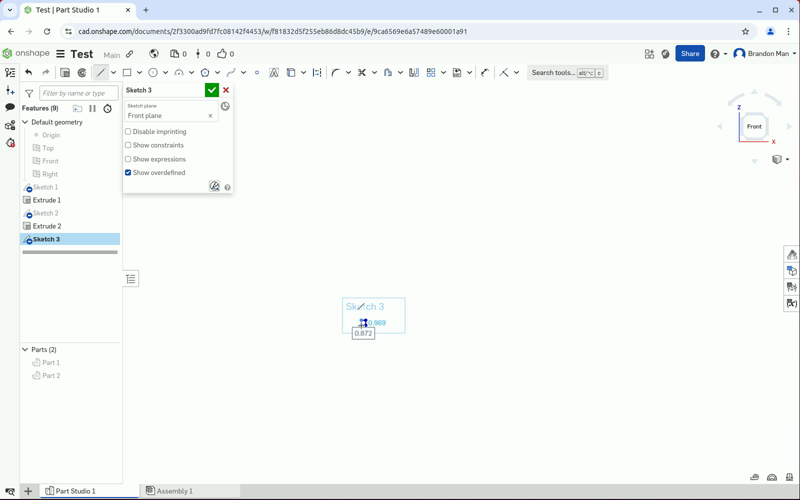
scroll(6)
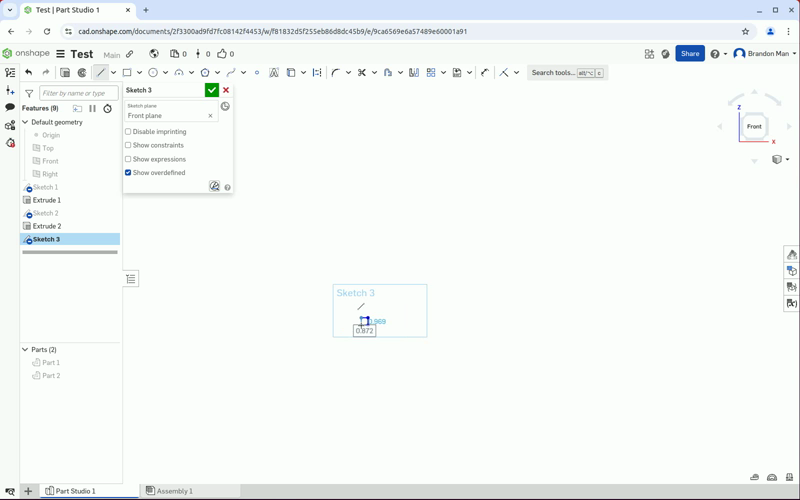
scroll(6)
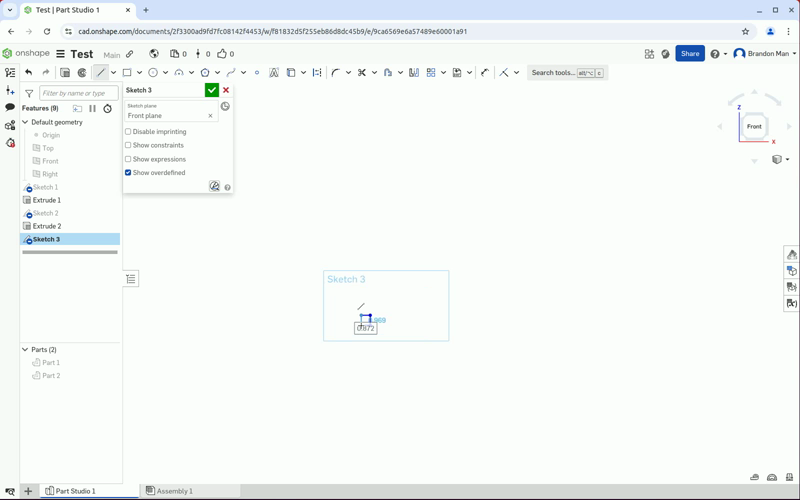
scroll(6)
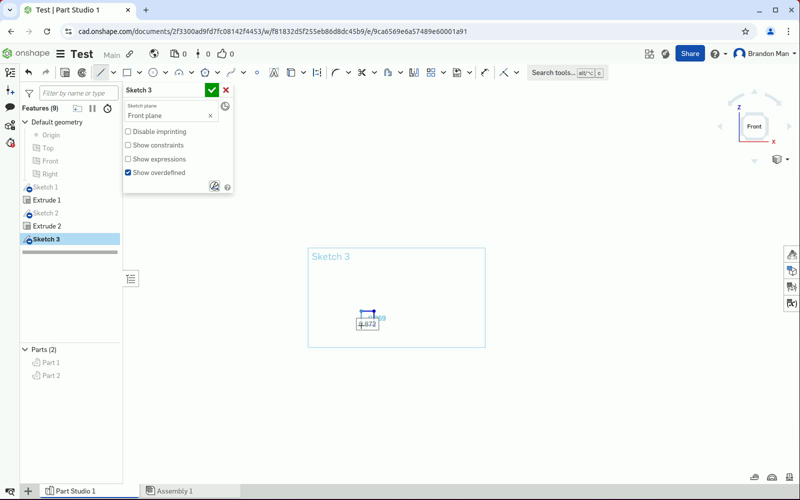
scroll(6)
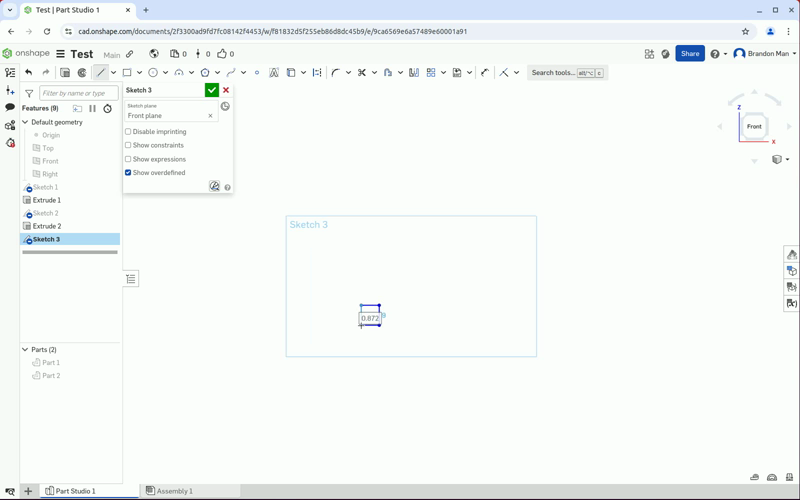
scroll(6)
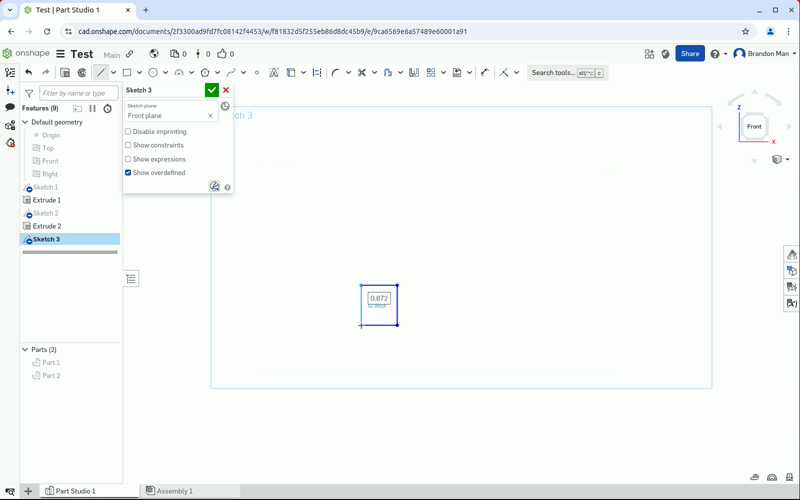
scroll(6)
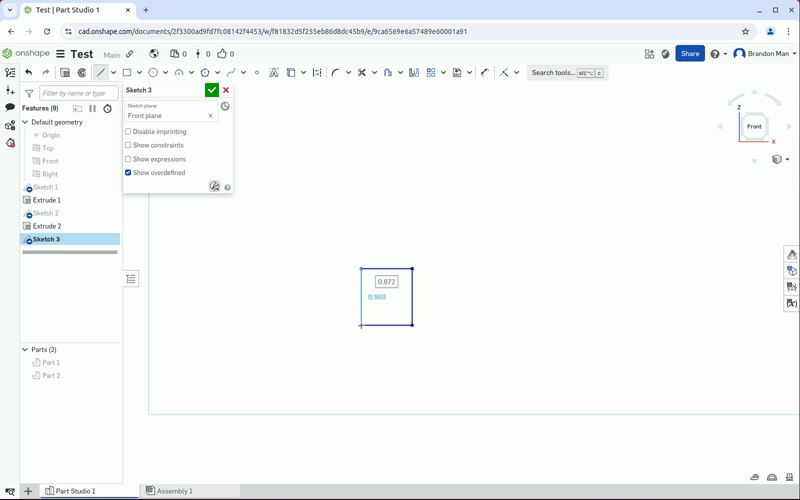
key_up(shift)
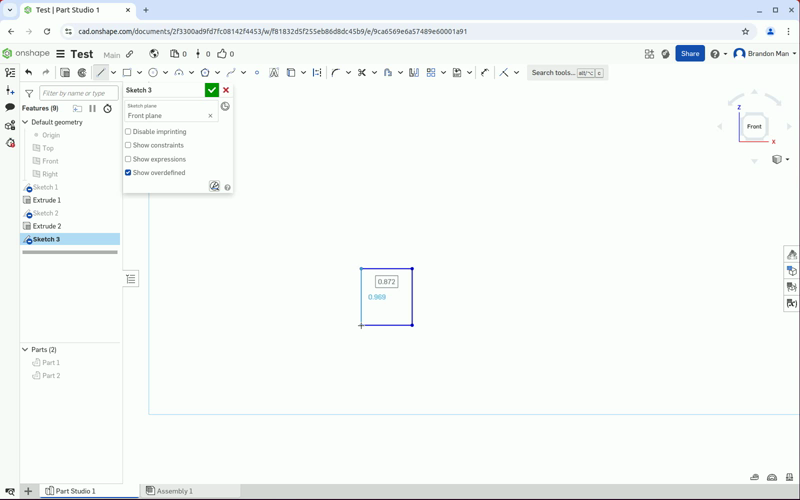
click(361, 325)
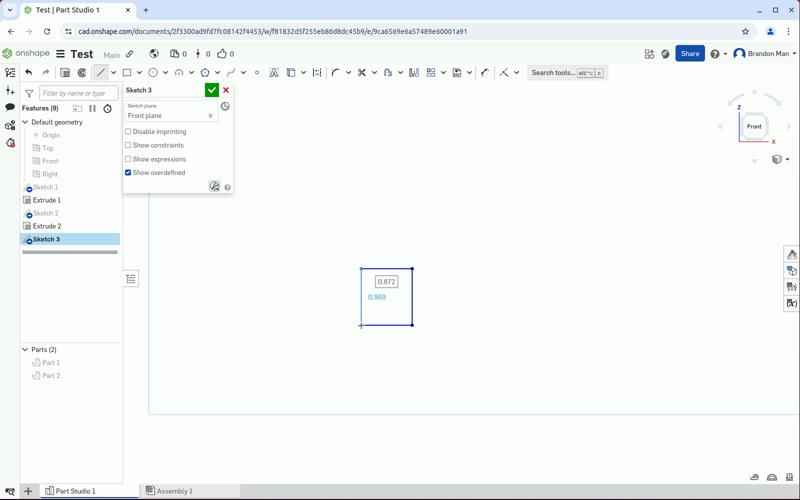
scroll(-6)
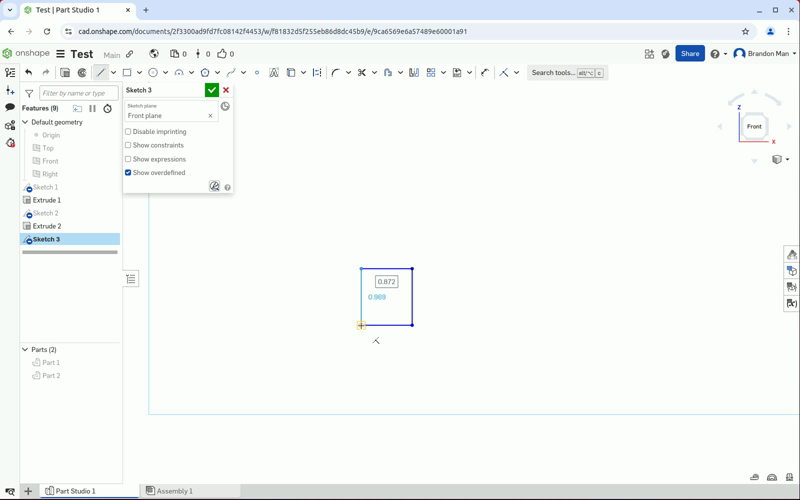
scroll(-6)
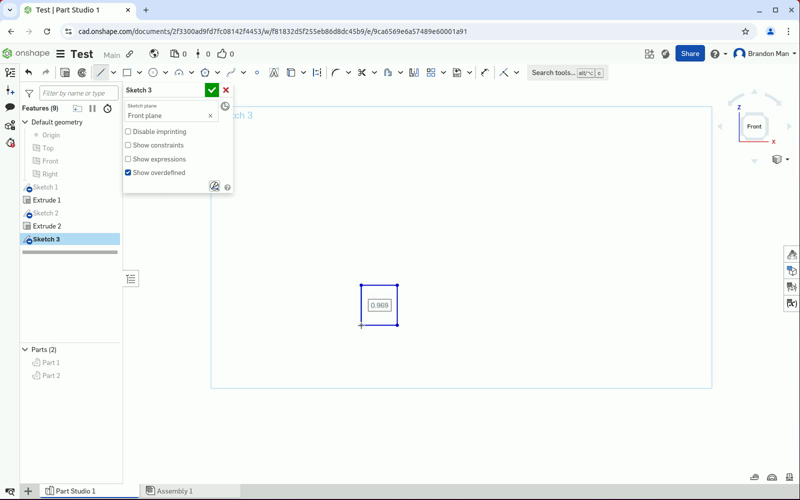
scroll(-6)
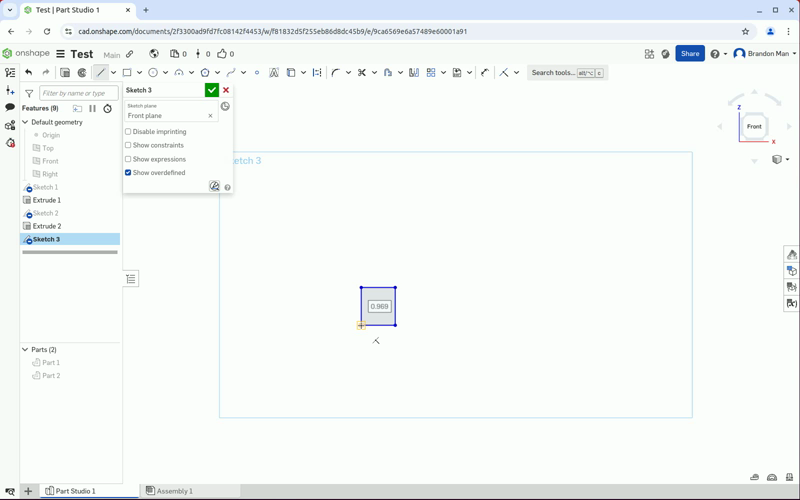
scroll(-6)
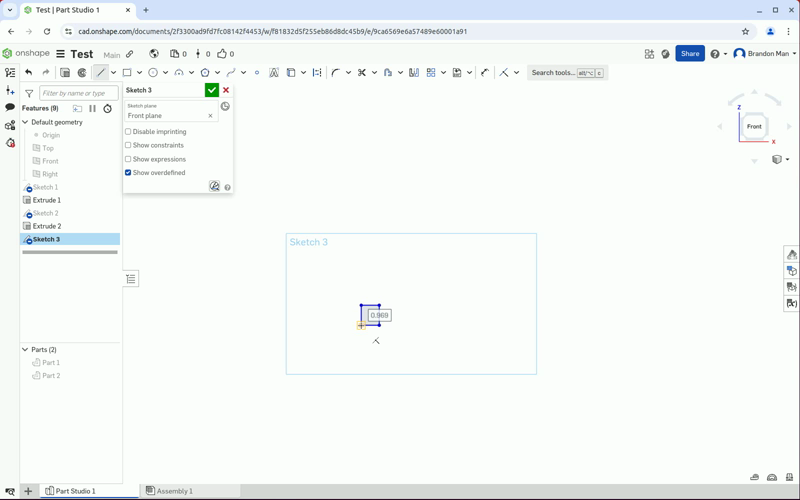
scroll(-6)
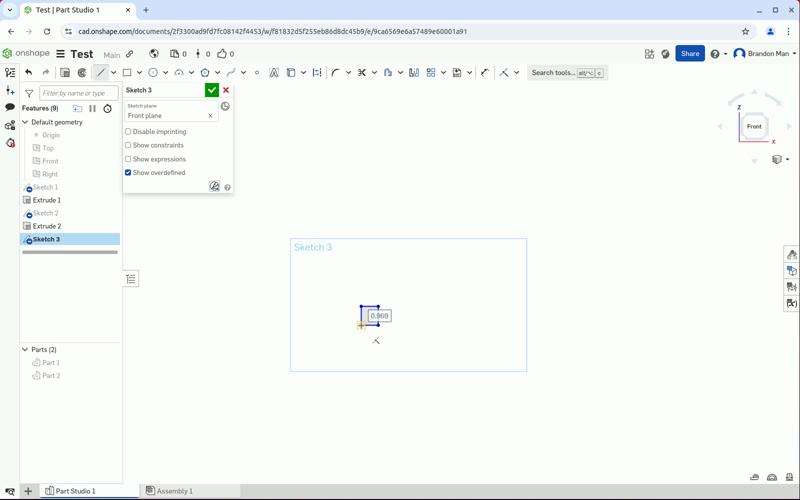
scroll(-6)
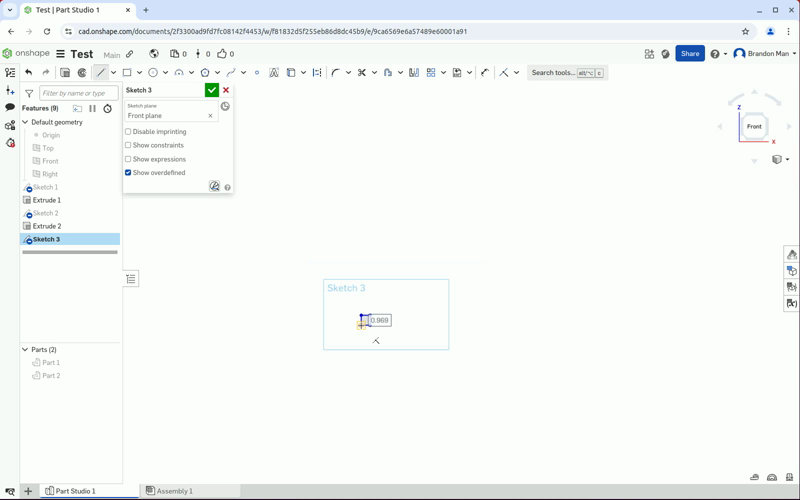
scroll(-6)
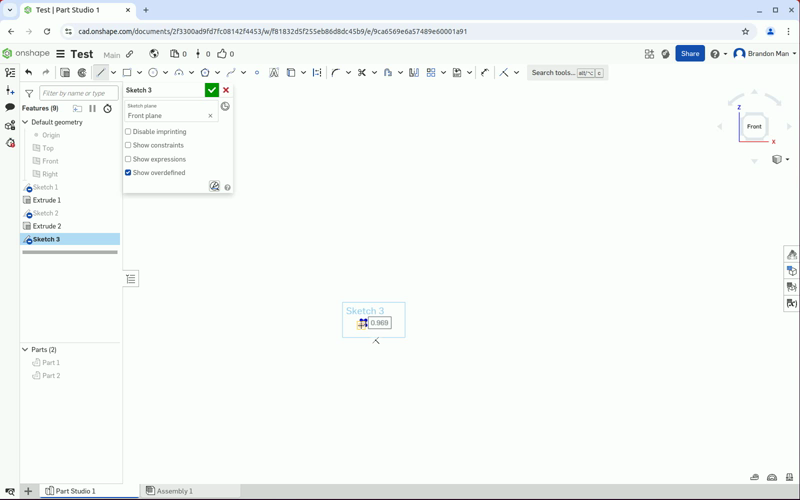
key(esc)
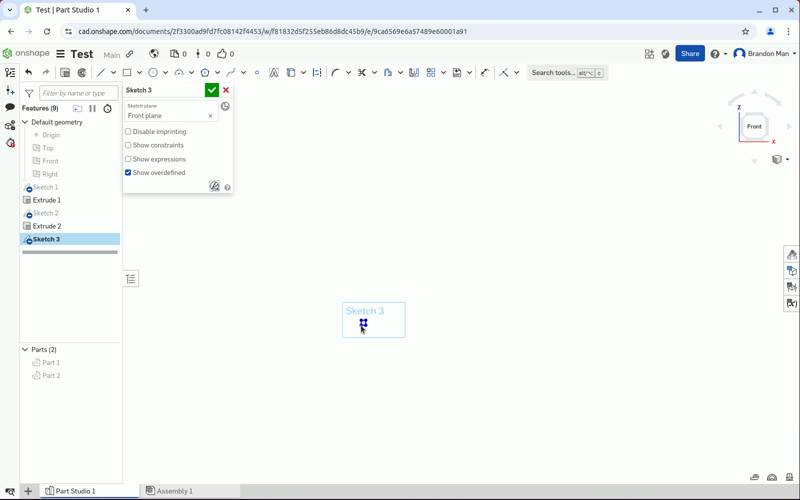
mouse_move(365, 324)
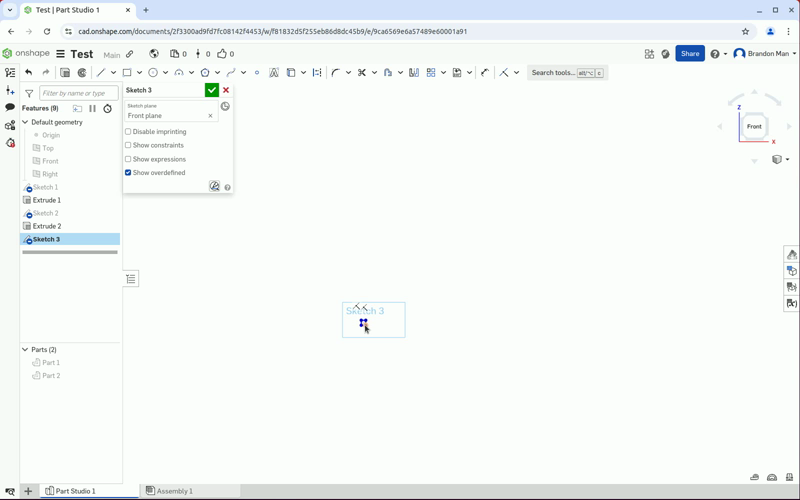
scroll(6)
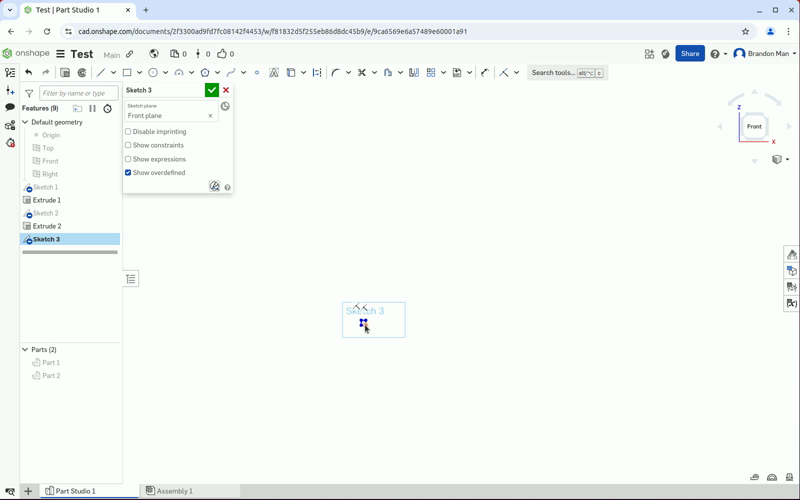
scroll(6)
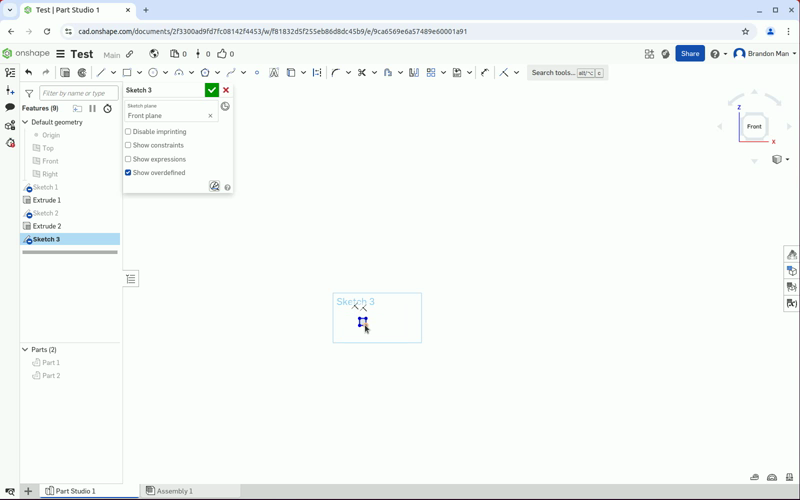
scroll(6)
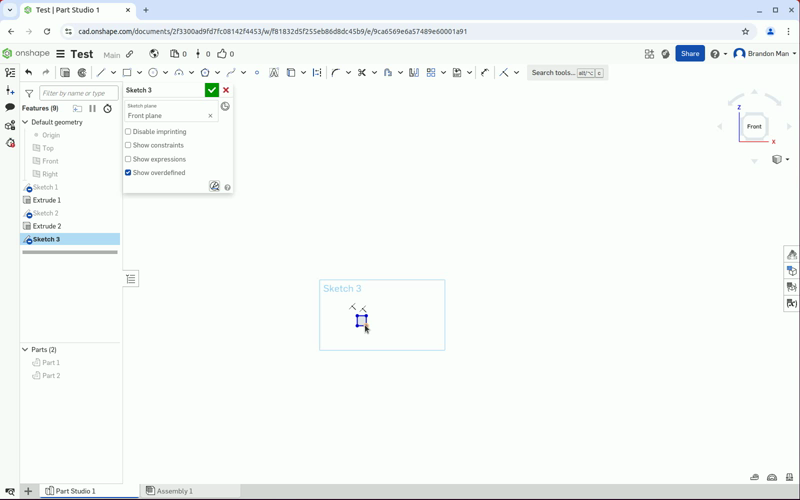
scroll(6)
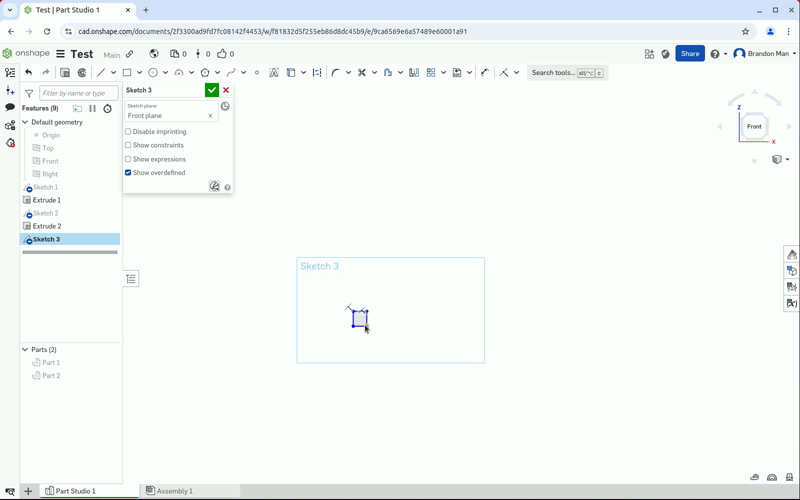
scroll(6)
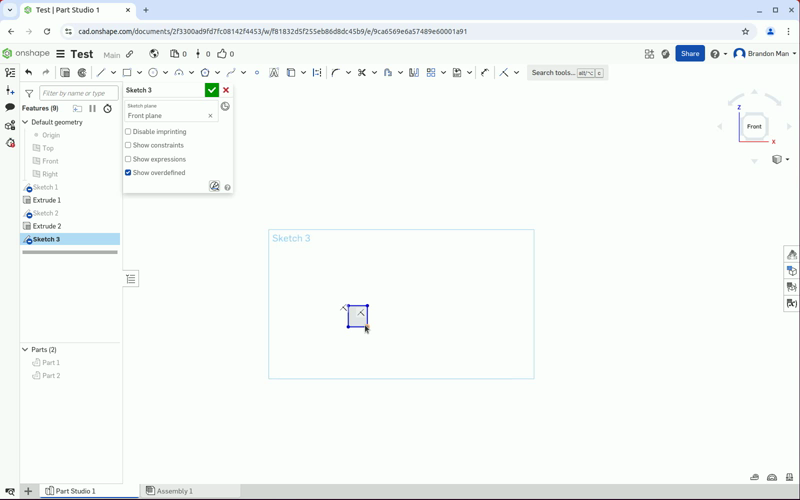
scroll(6)
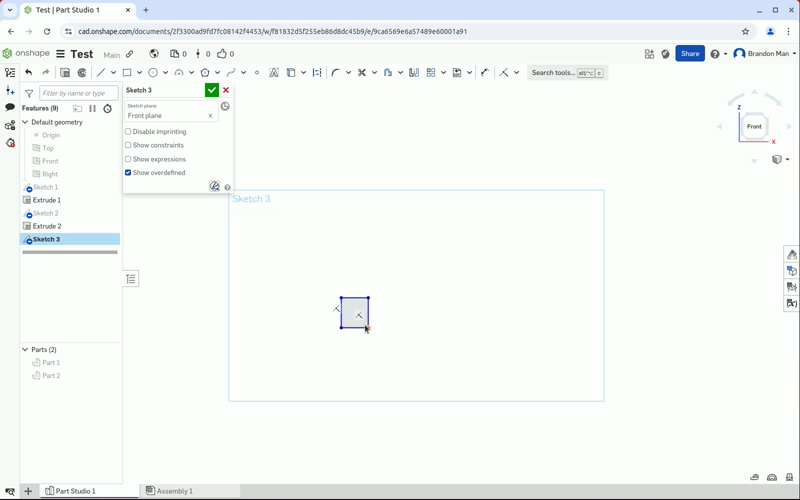
scroll(6)
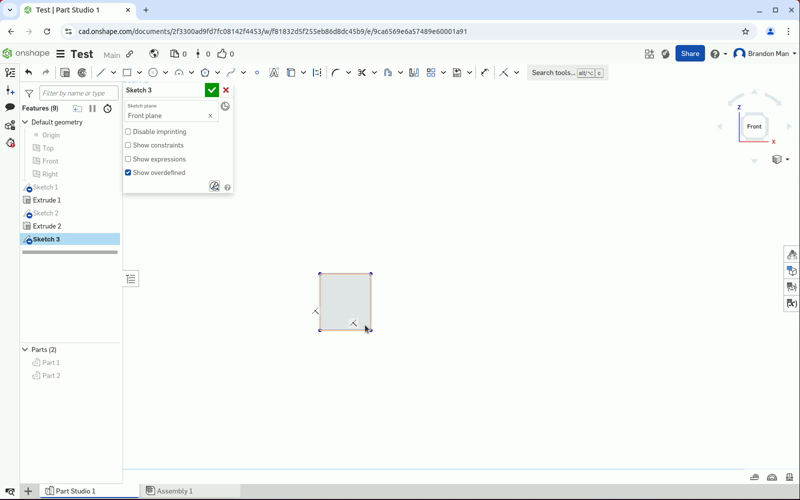
click(365, 324)
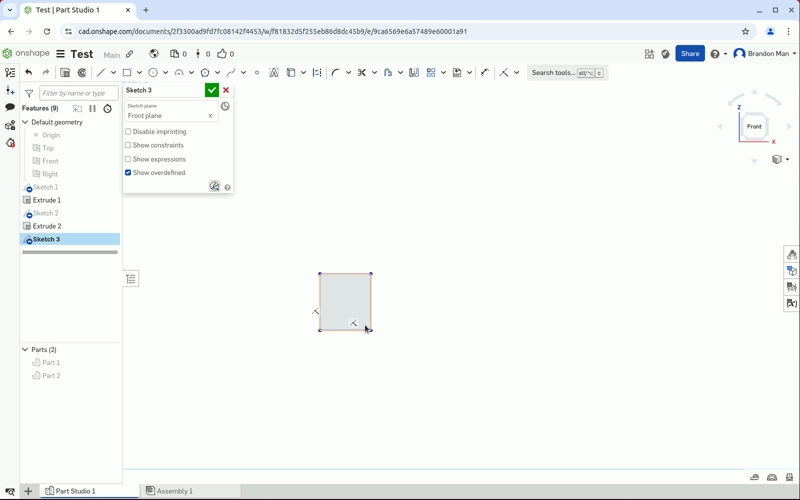
scroll(-6)
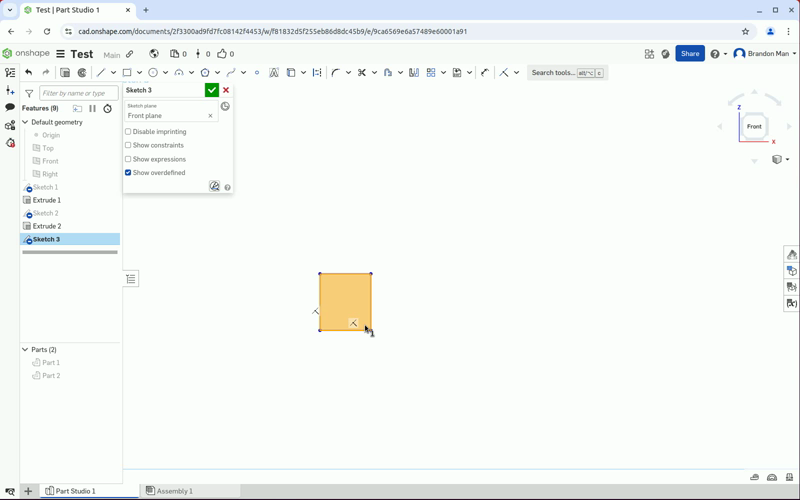
scroll(-6)
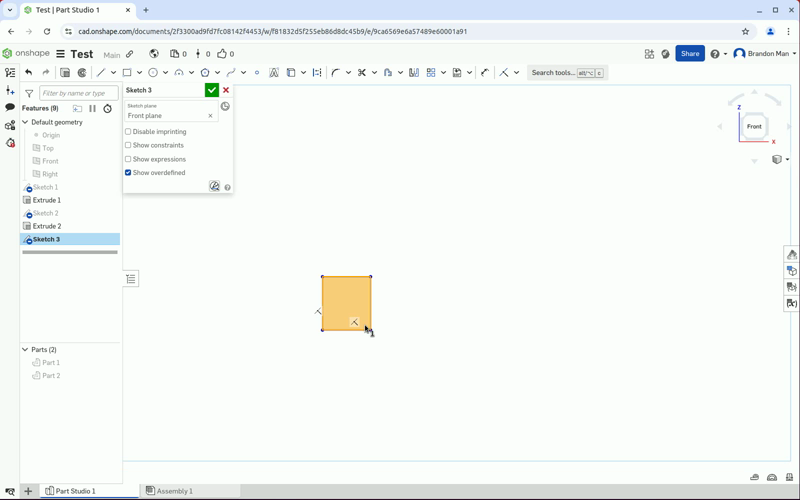
scroll(-6)
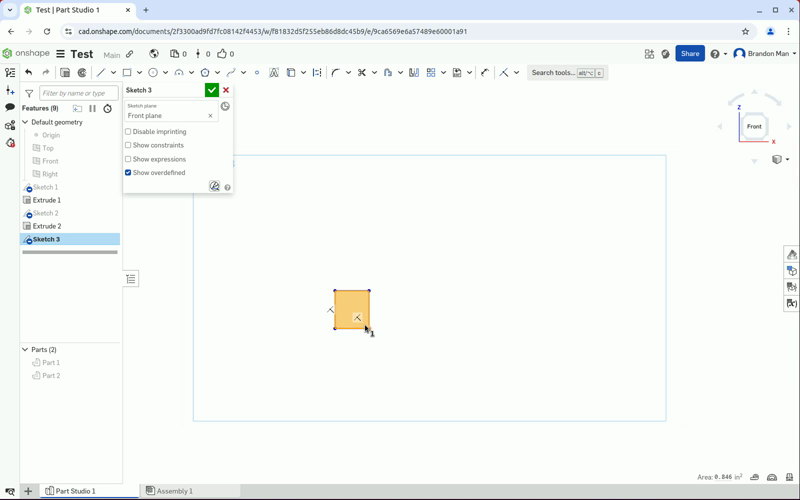
scroll(-6)
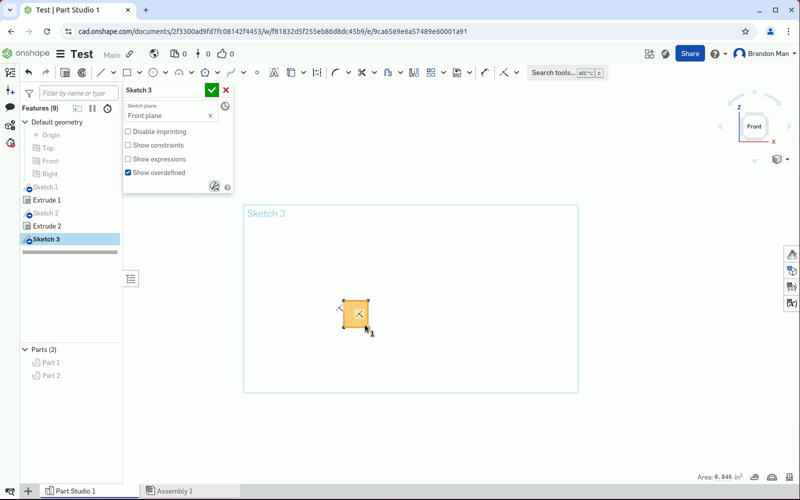
scroll(-6)
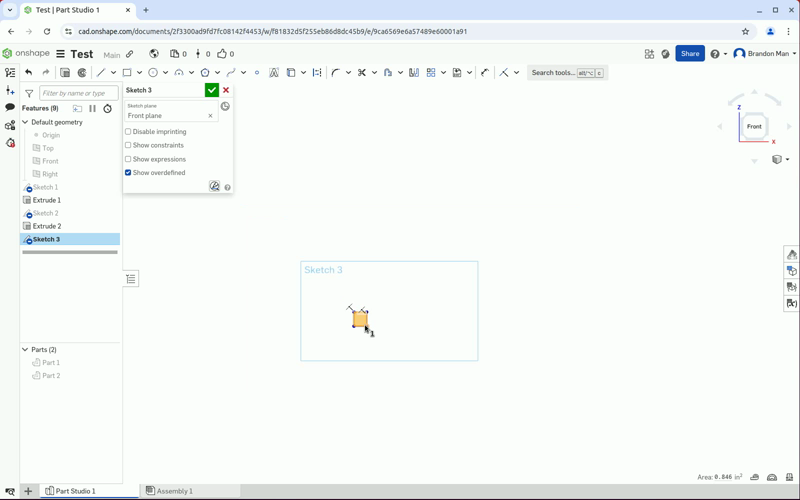
scroll(-6)
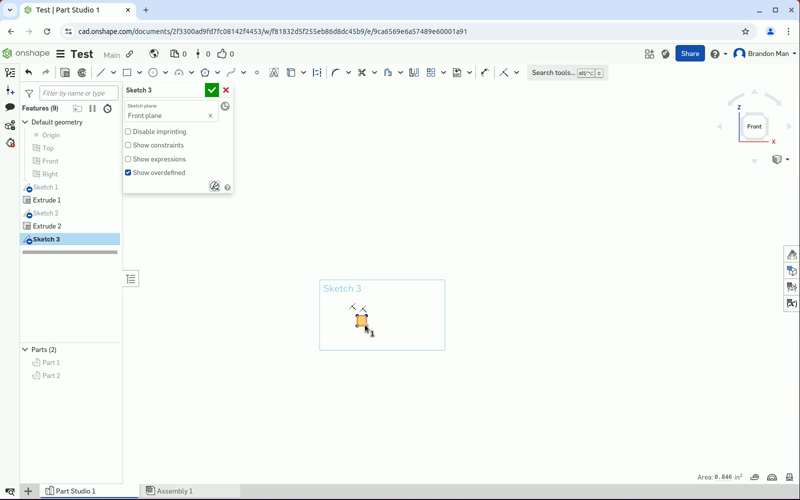
scroll(-6)
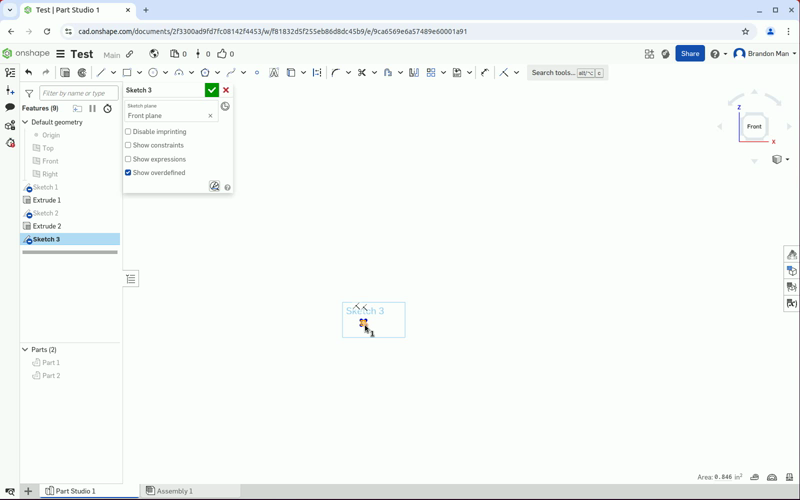
mouse_move(73, 352)
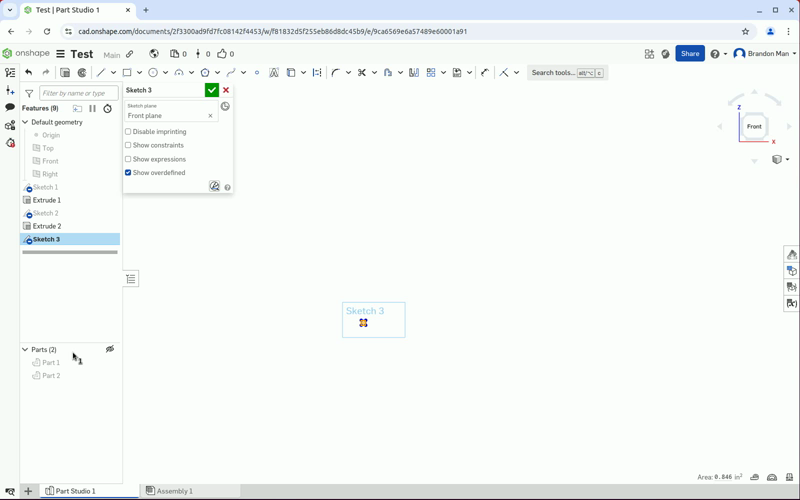
key(shift+y)
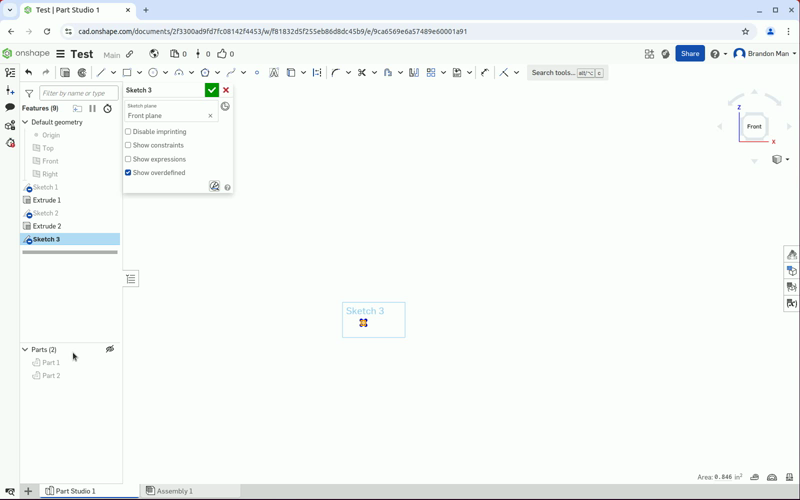
key(shift+e)
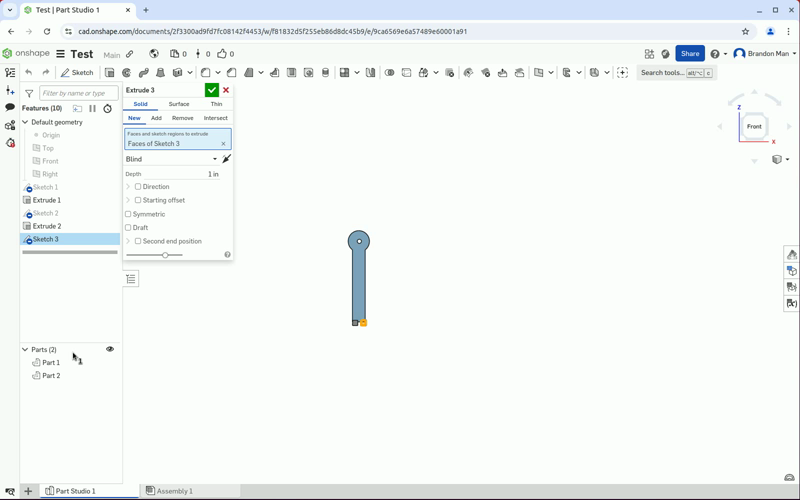
mouse_move(143, 106)
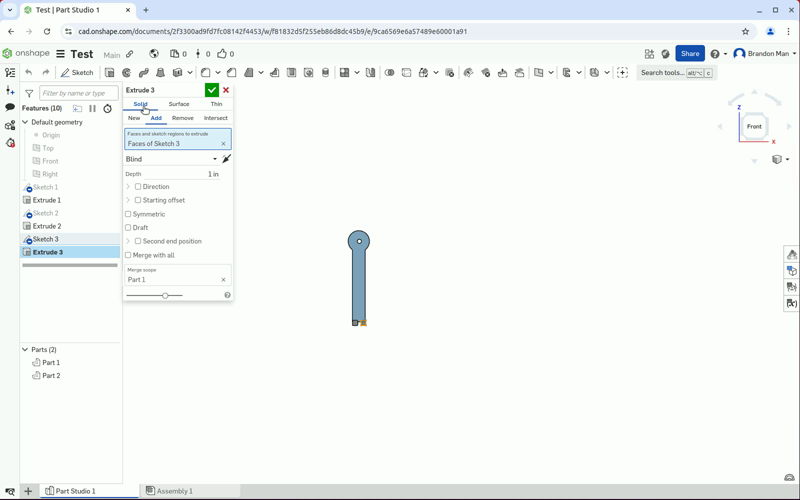
click(143, 106)
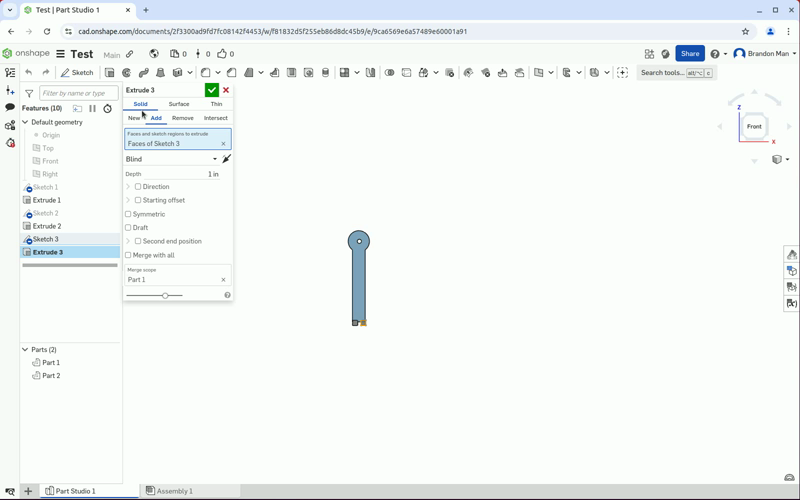
mouse_move(137, 120)
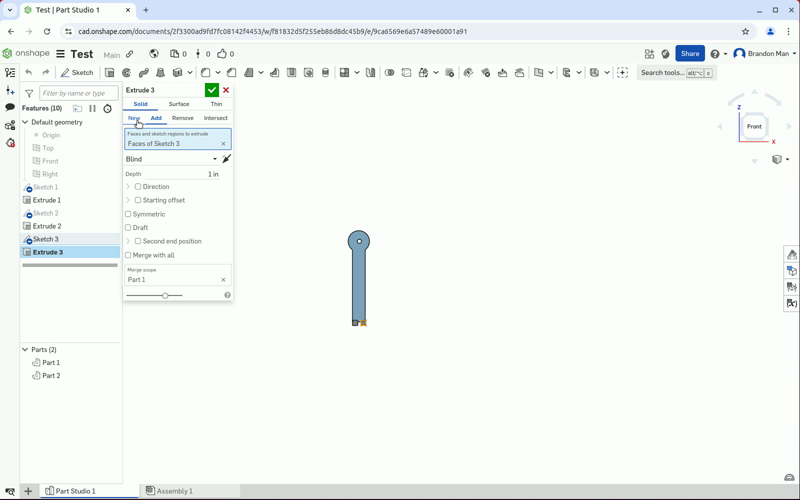
click(137, 120)
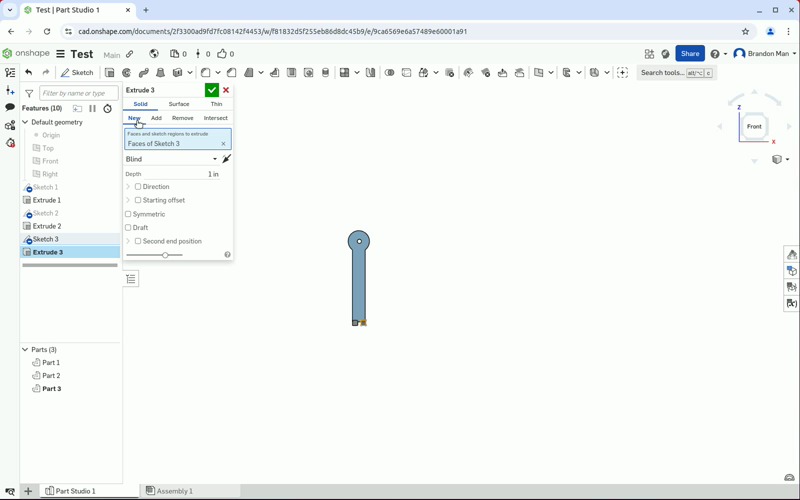
key(tab, 4)
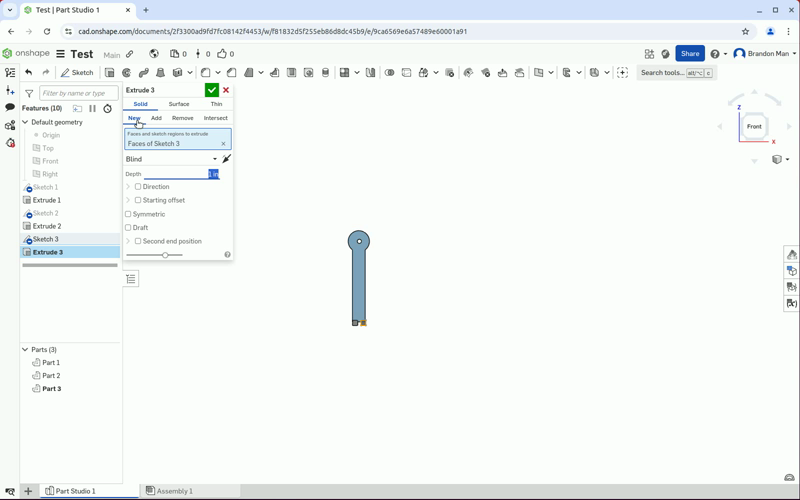
text(2.648)
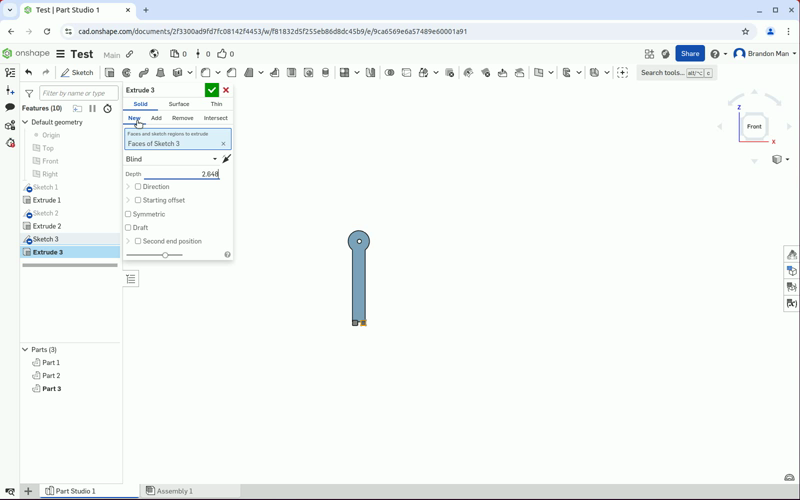
key(enter)
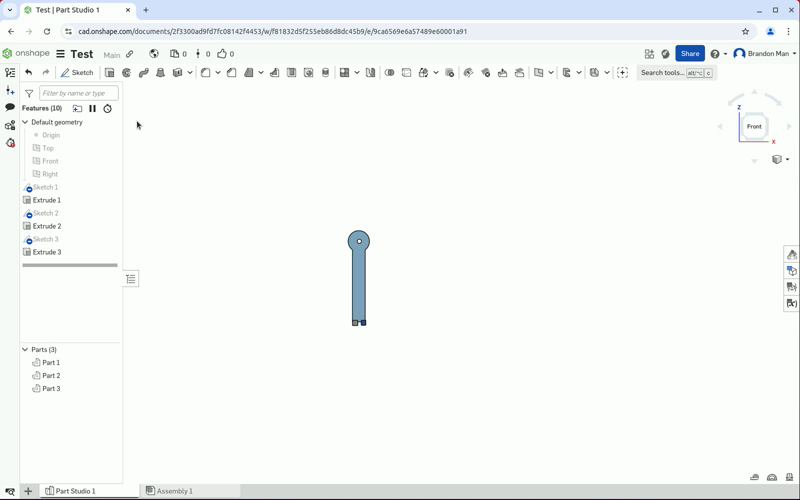
key(shift+h)
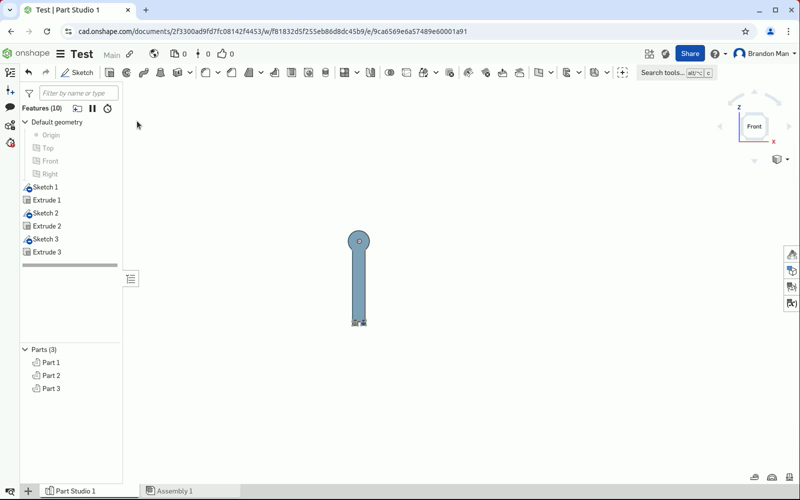
key(shift+h)
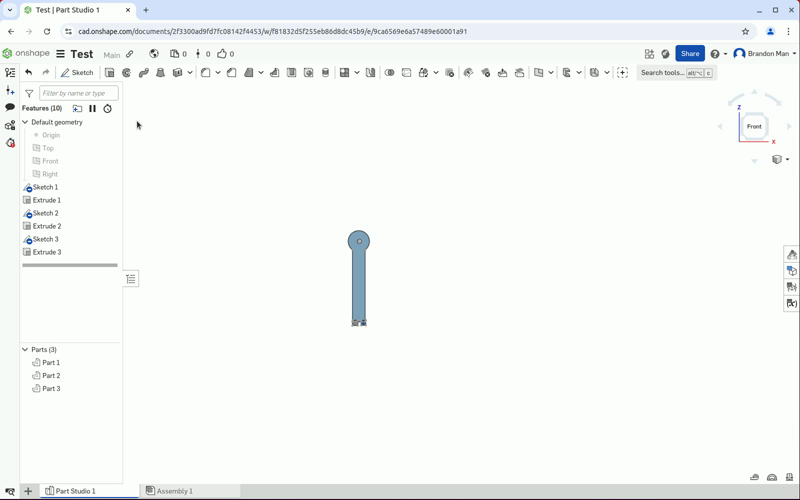
key(shift+7)
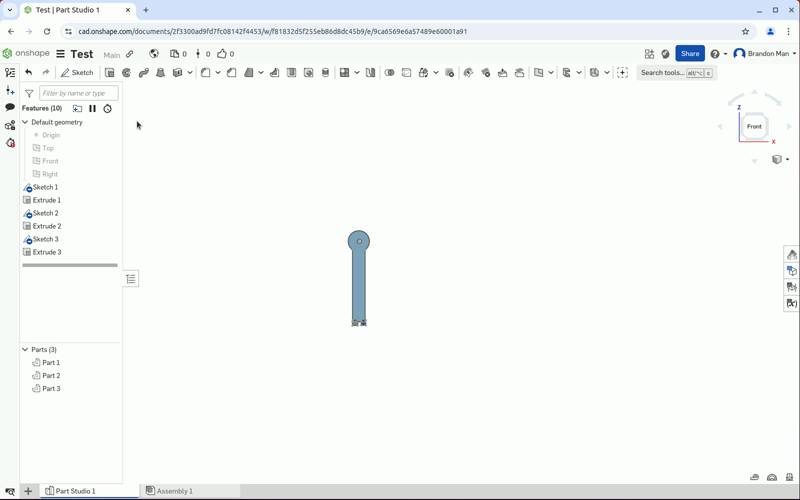
key(left, 2)
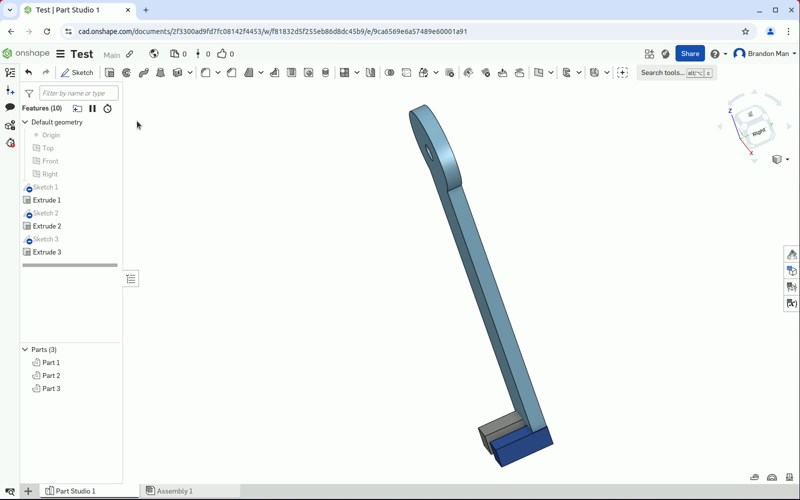
key(down, 2)
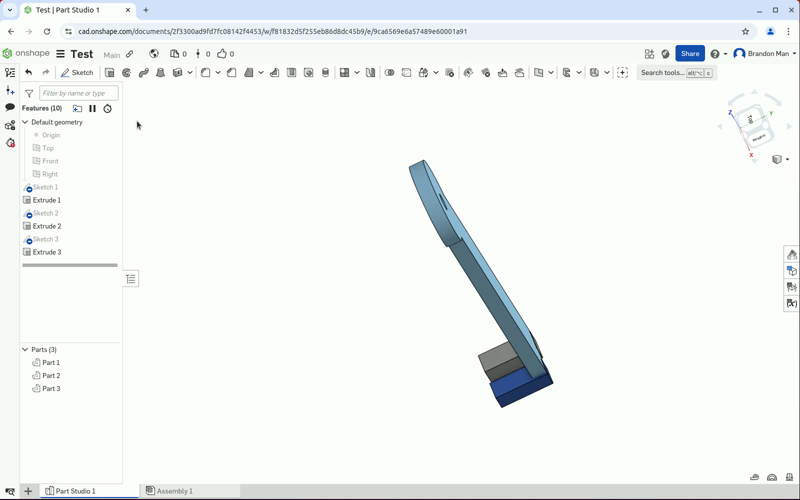
key(up, 2)
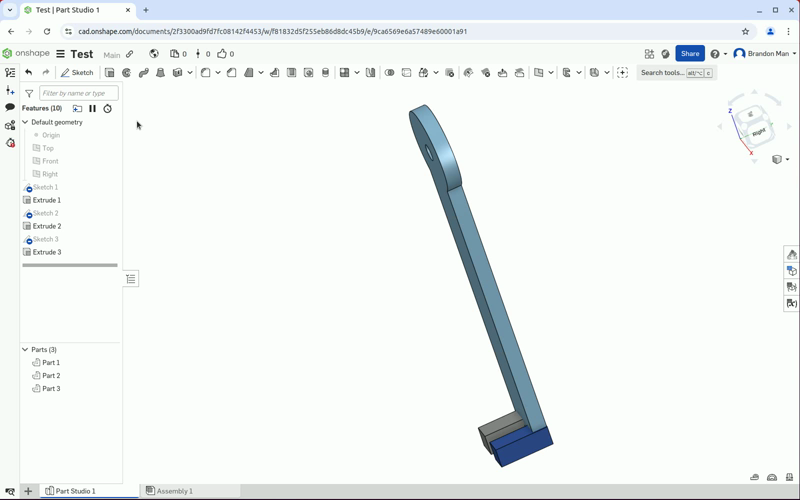
key(right, 2)
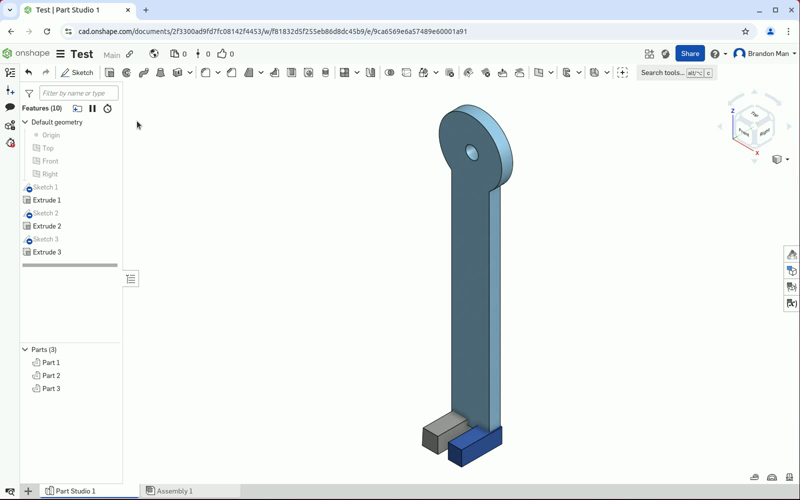
mouse_move(73, 189)
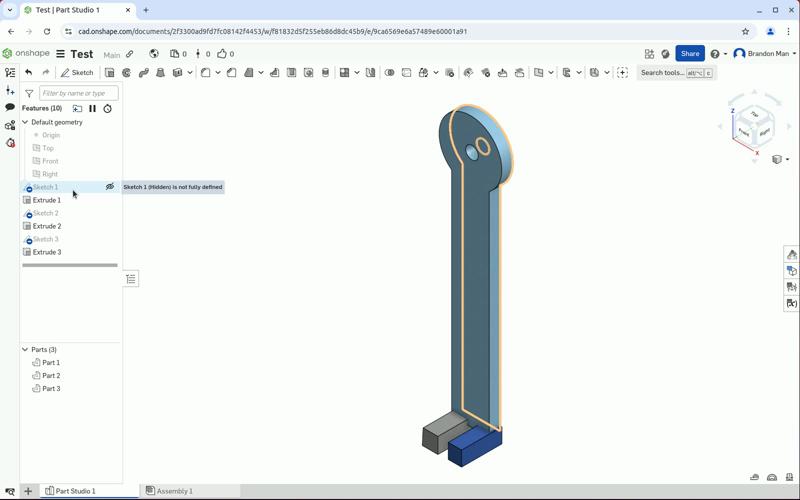
click(73, 189)